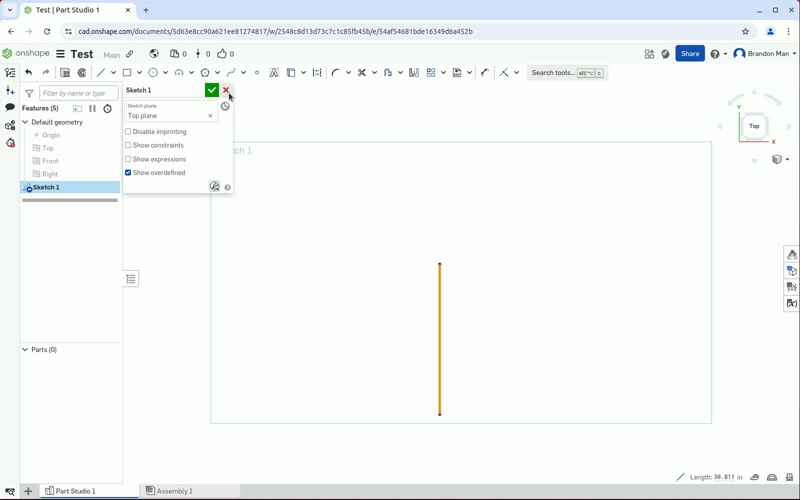
key(shift+h)
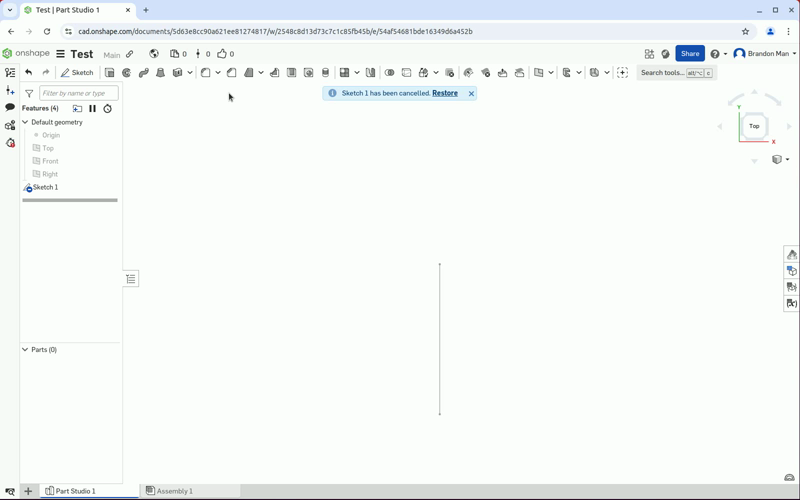
mouse_move(73, 352)
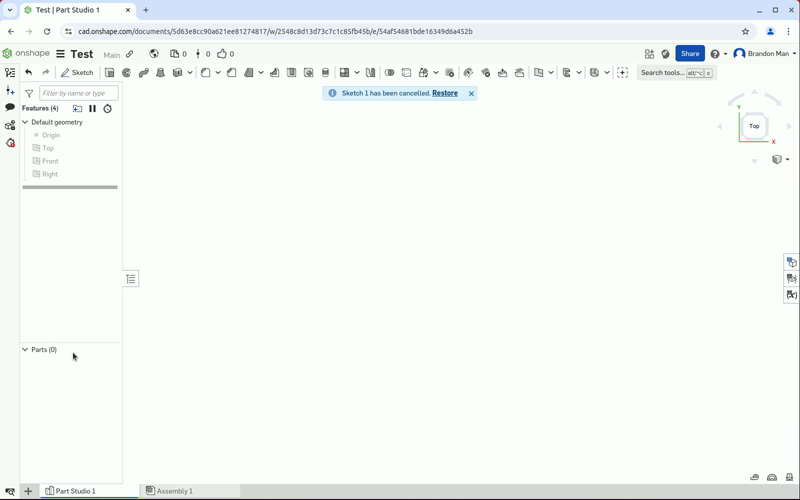
key(y)
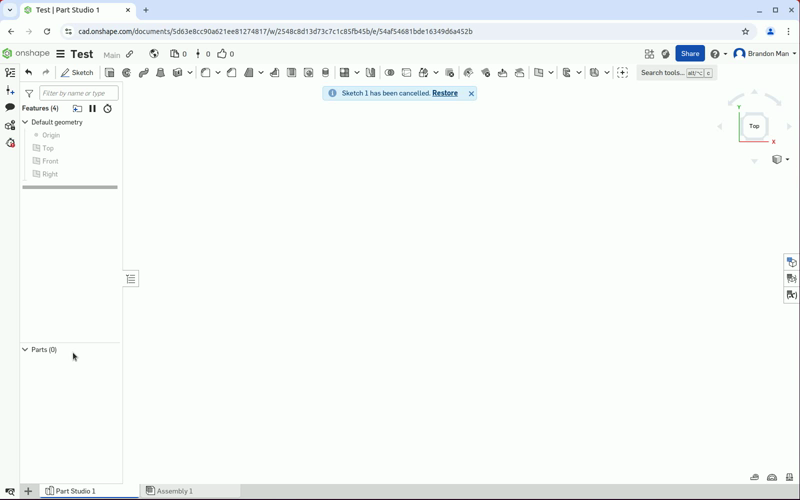
key(shift+p)
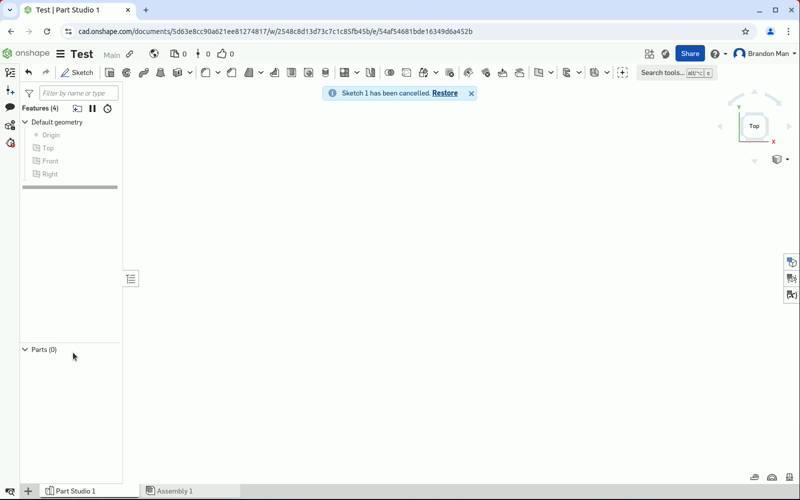
key(space)
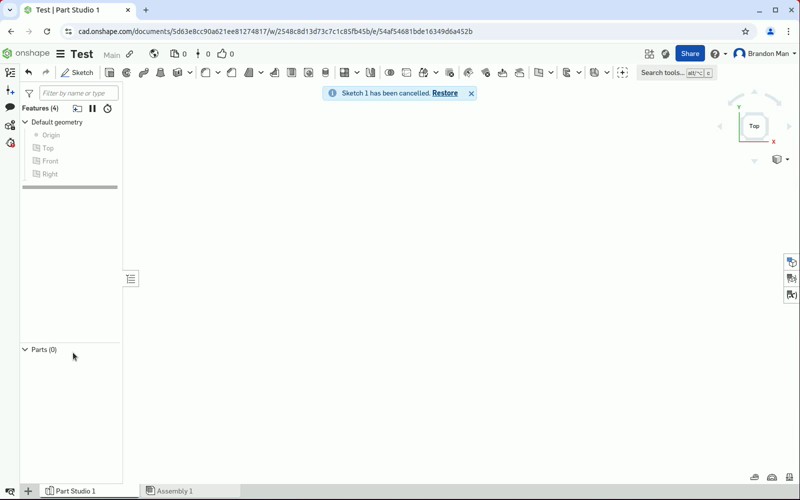
key_down(shift)
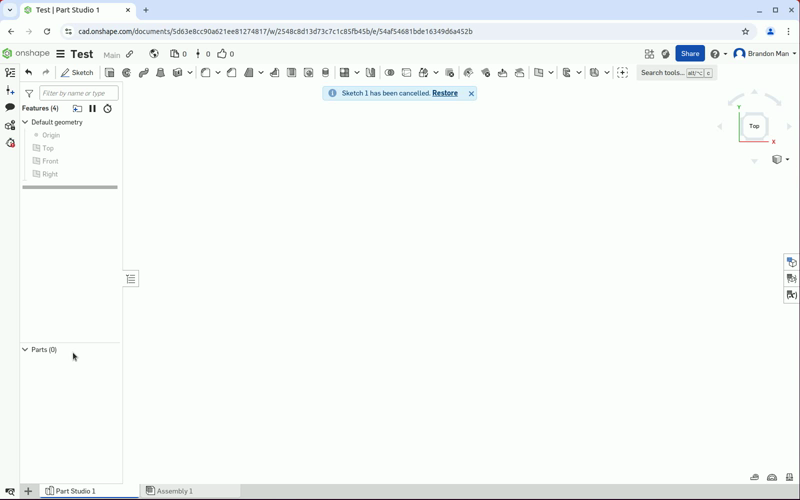
key(up)
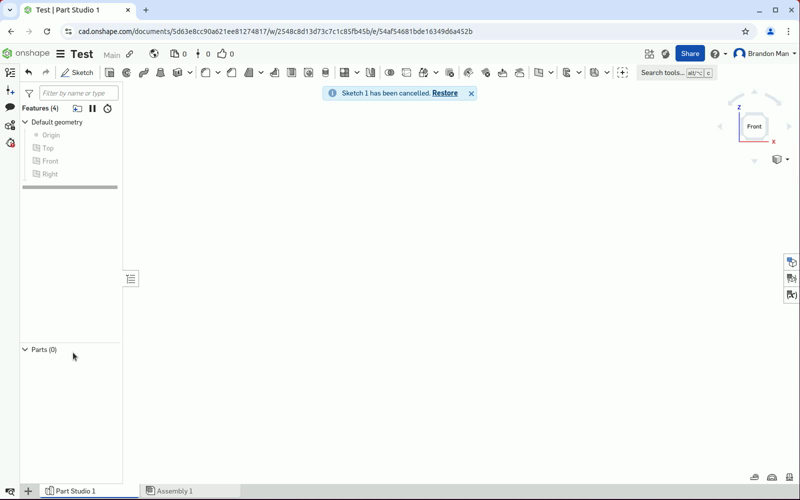
key_up(shift)
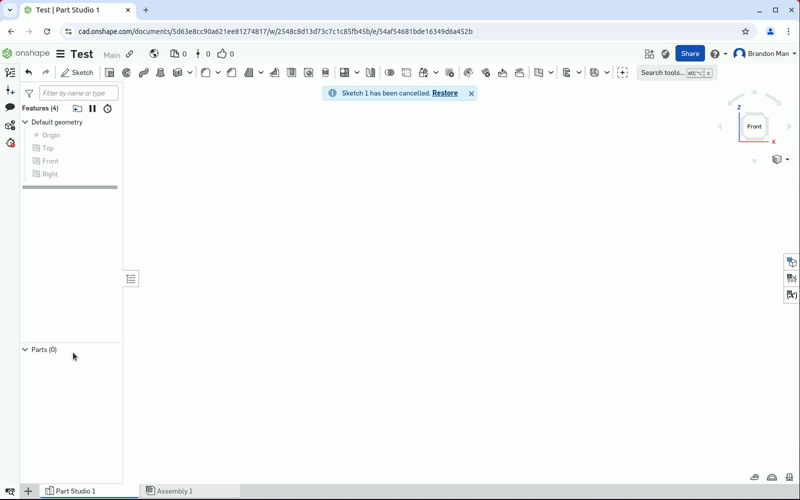
mouse_move(73, 352)
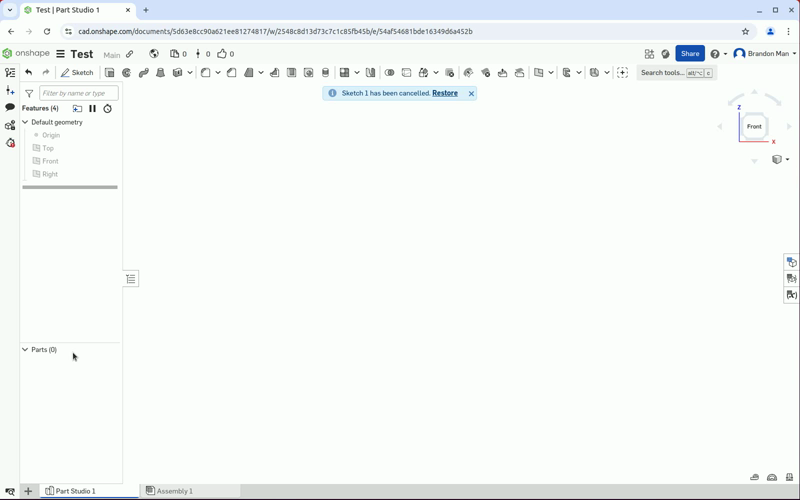
key(shift+y)
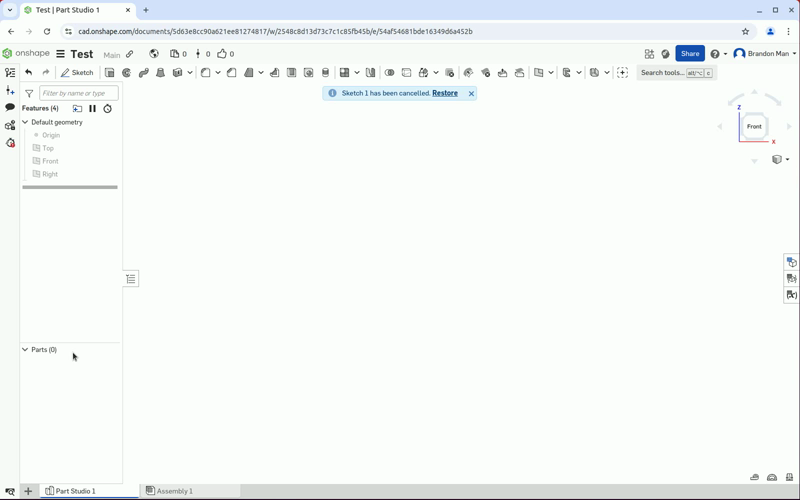
key(shift+s)
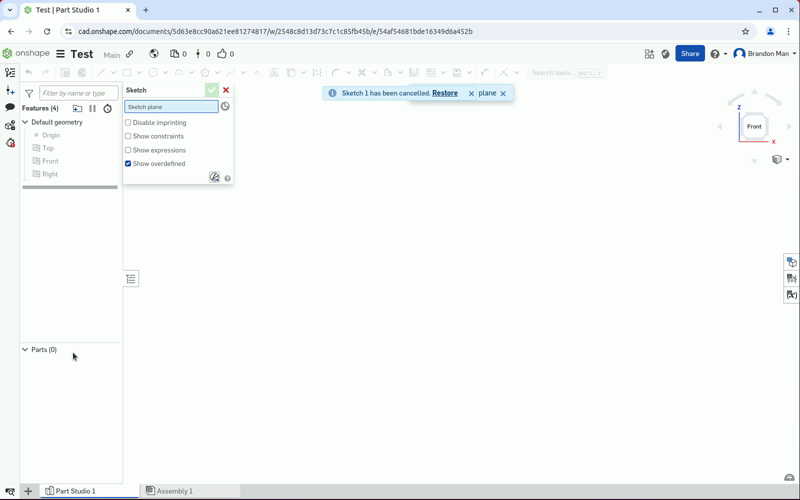
mouse_move(73, 163)
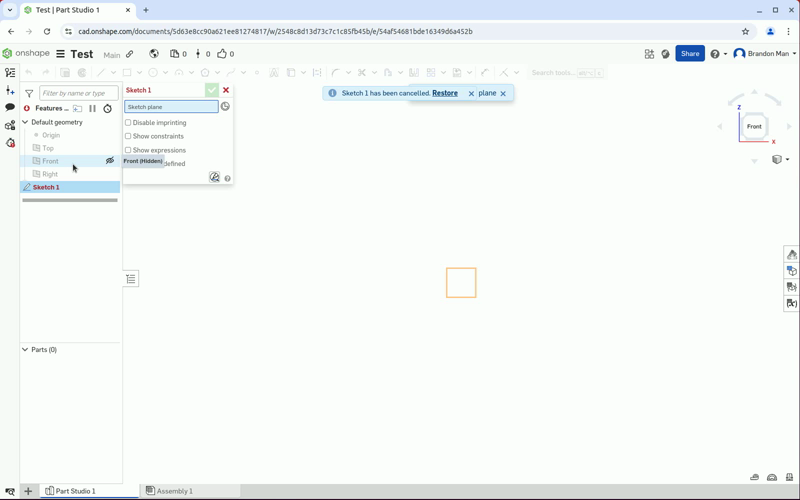
click(73, 163)
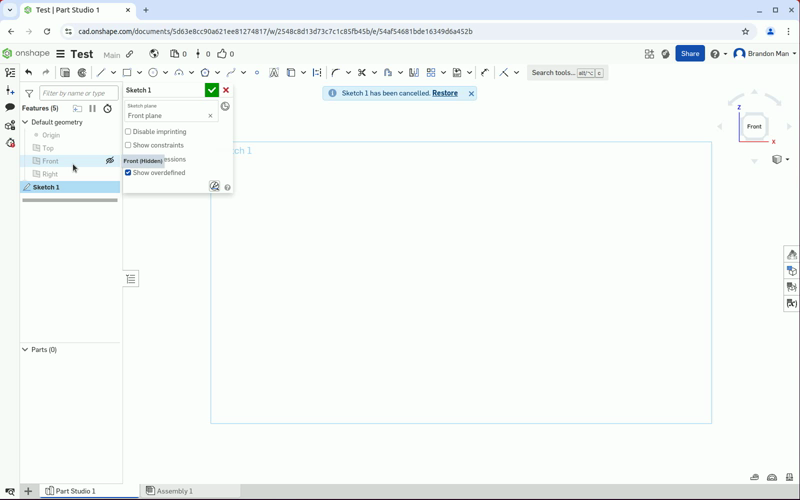
mouse_move(73, 352)
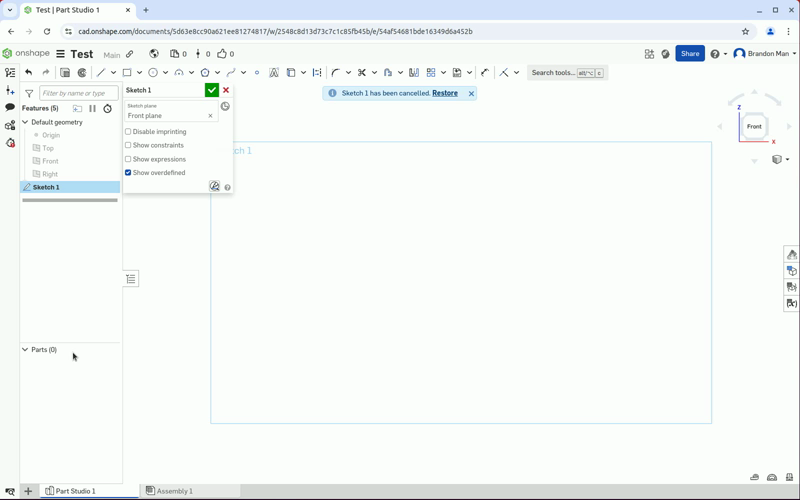
key(y)
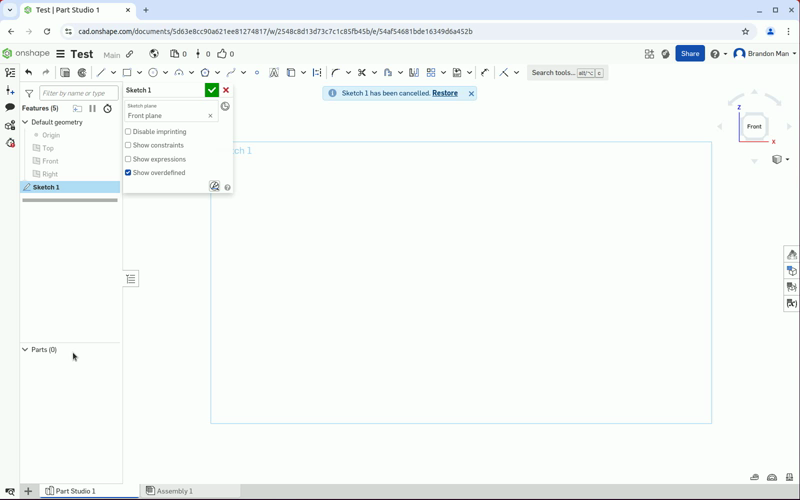
key(c)
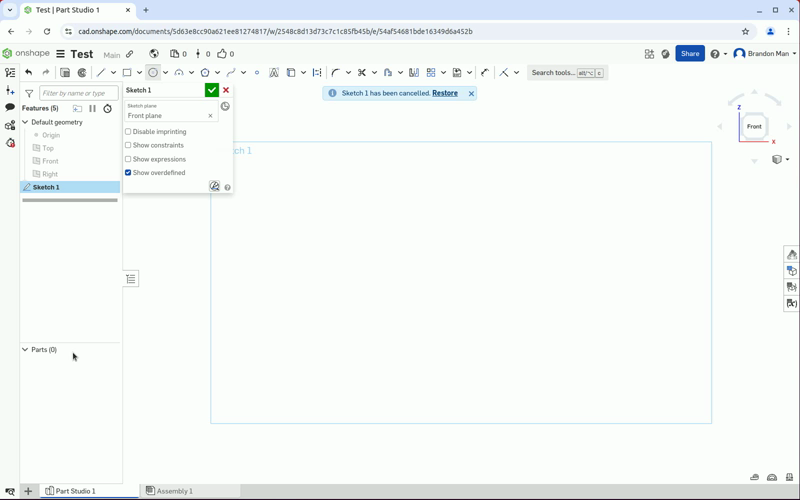
key_down(shift)
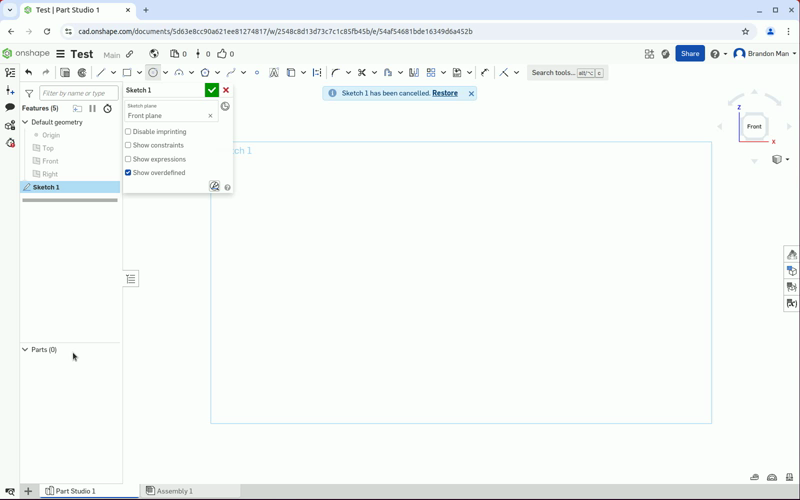
mouse_move(461, 178)
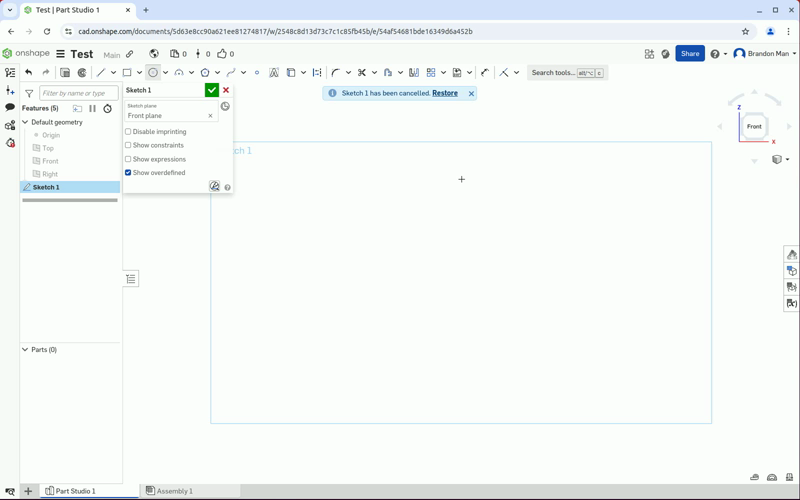
click(461, 178)
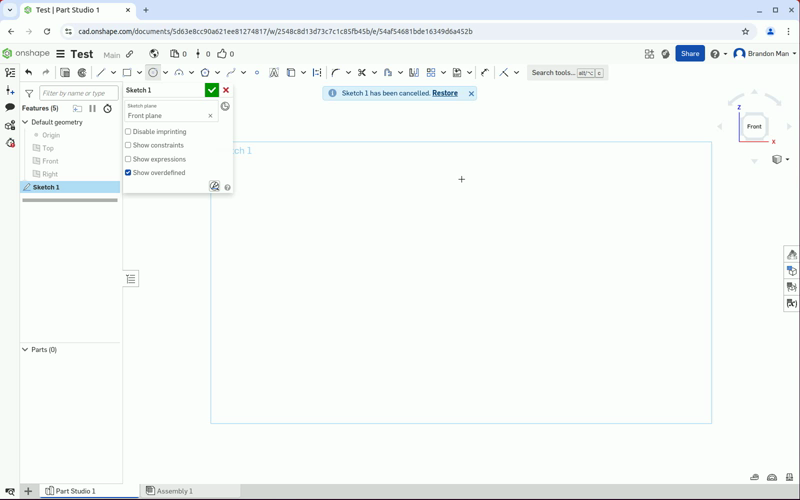
key_up(shift)
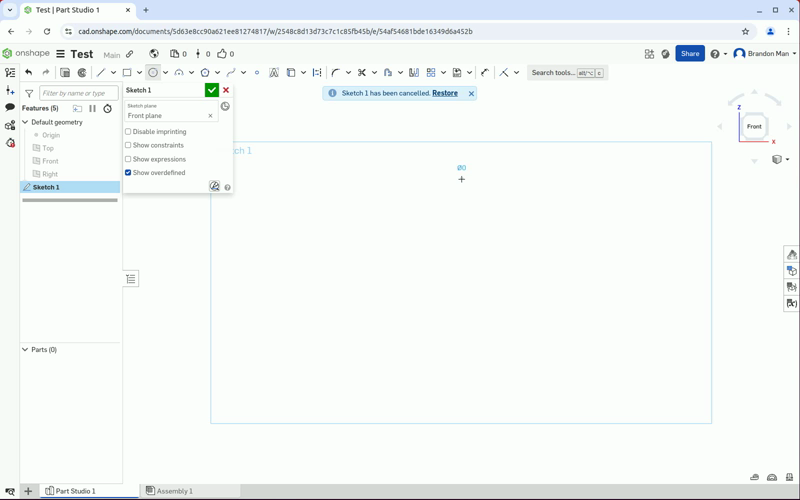
mouse_move(471, 178)
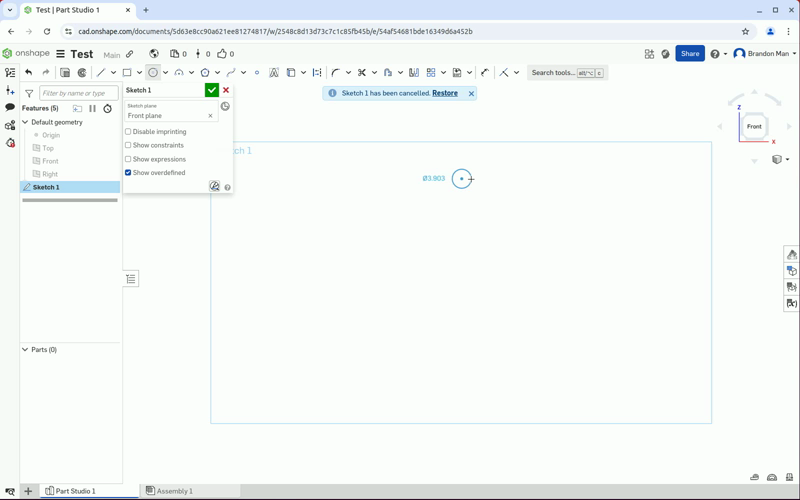
click(471, 178)
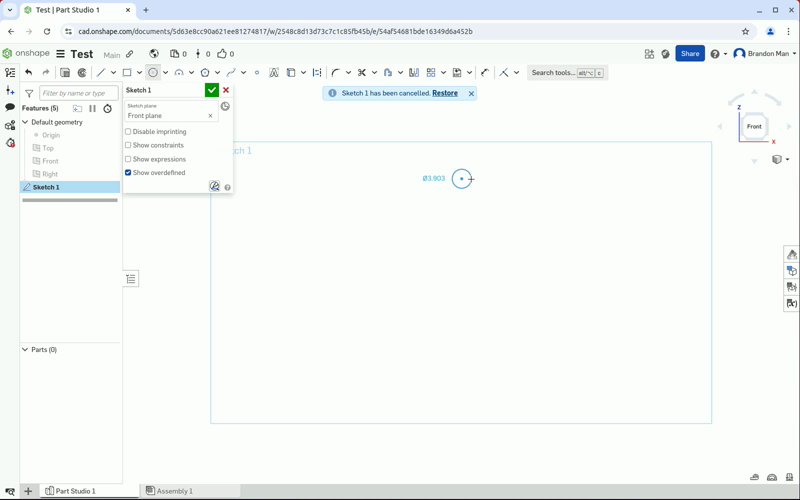
key(esc)
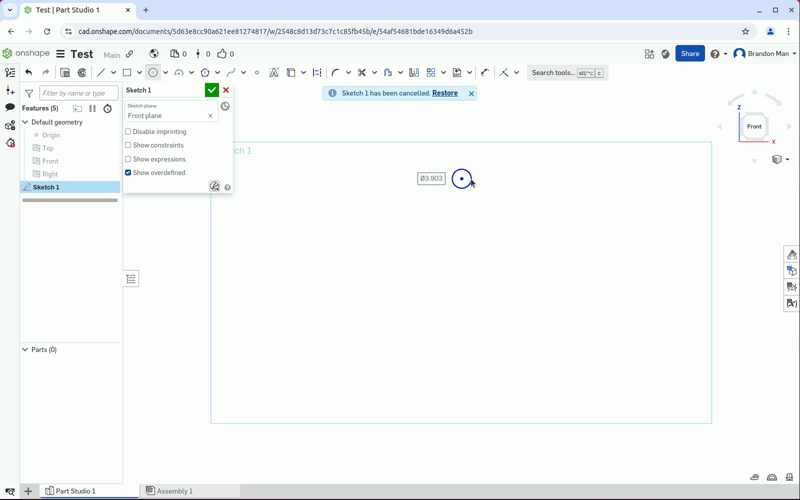
key(c)
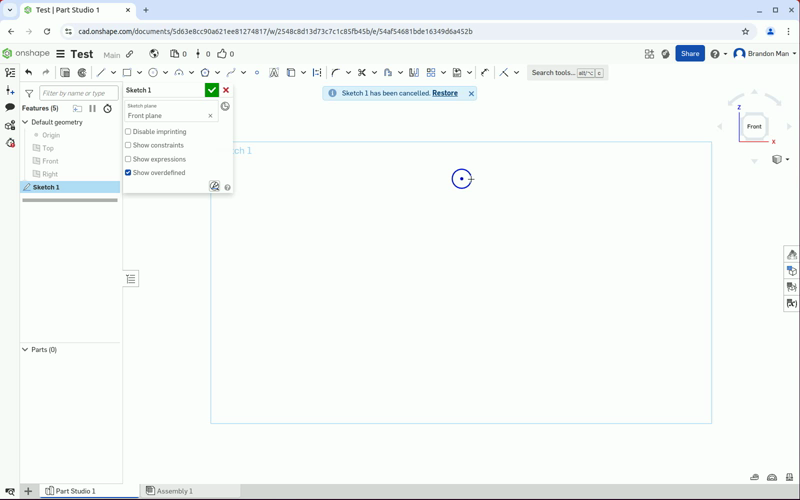
key_down(shift)
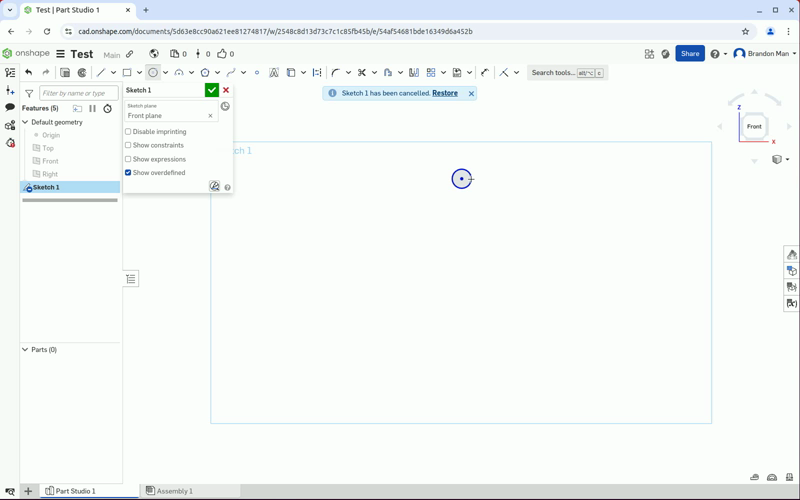
mouse_move(461, 178)
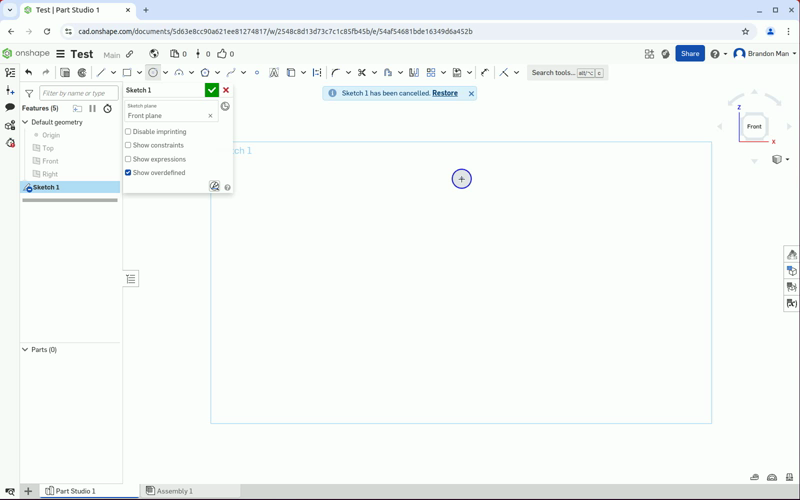
click(461, 178)
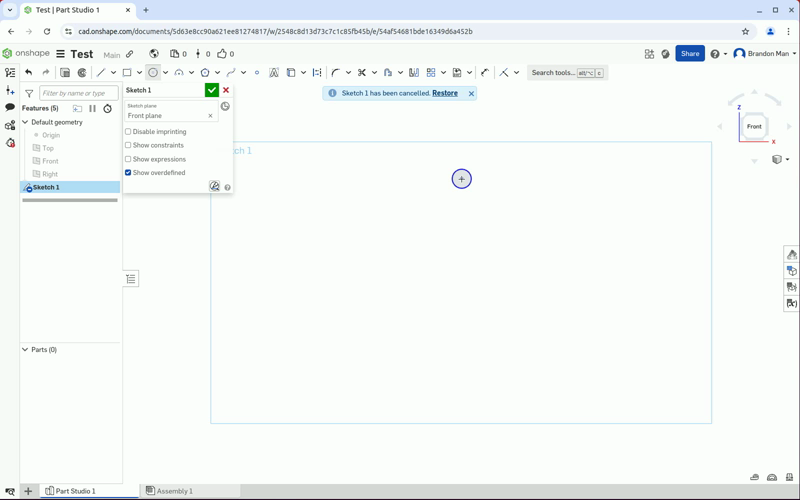
key_up(shift)
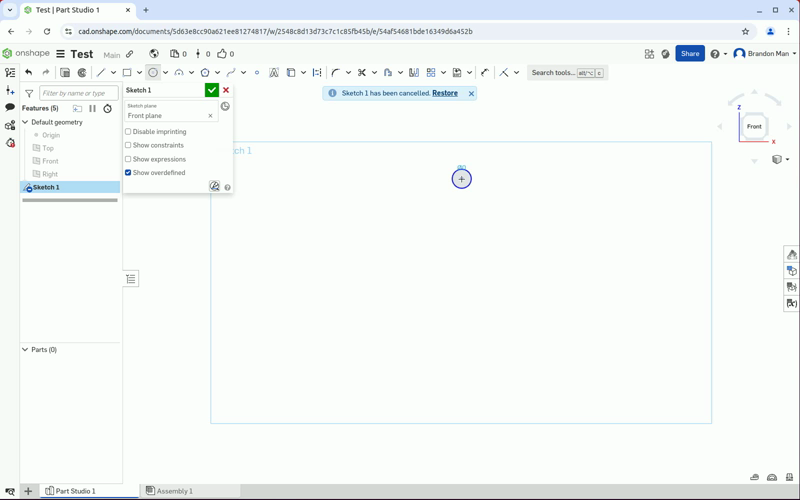
mouse_move(464, 178)
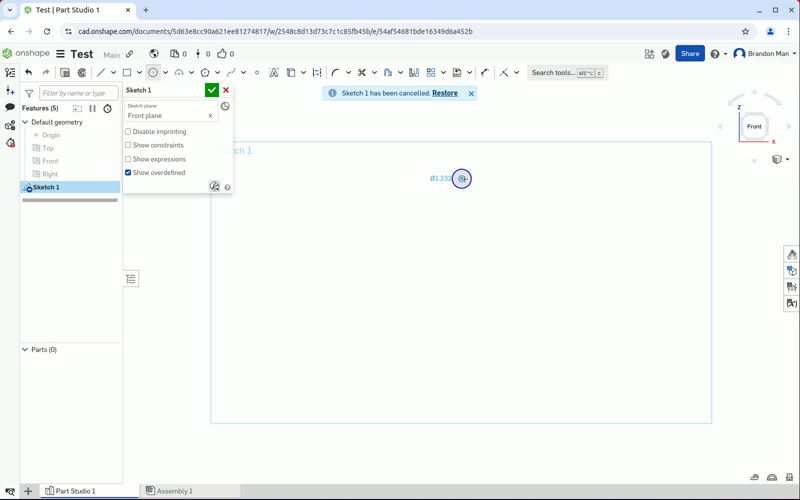
scroll(6)
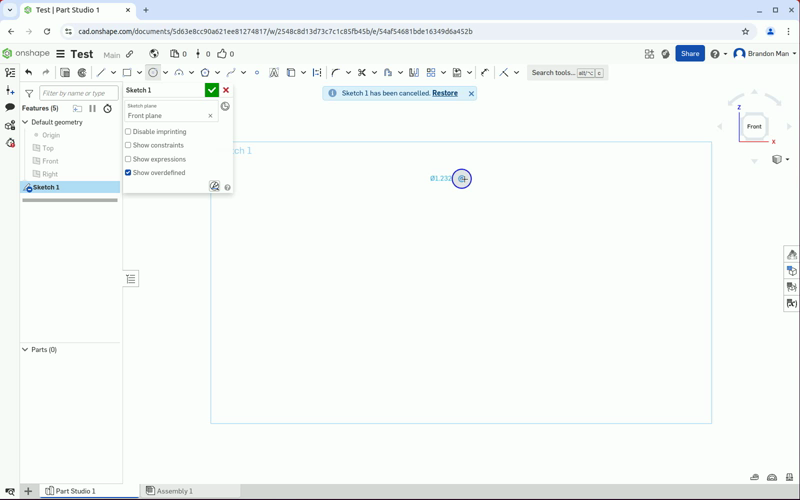
scroll(6)
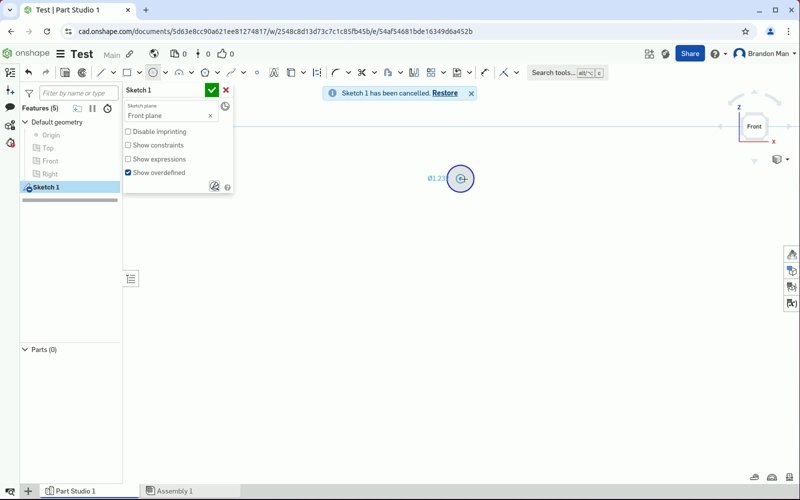
scroll(6)
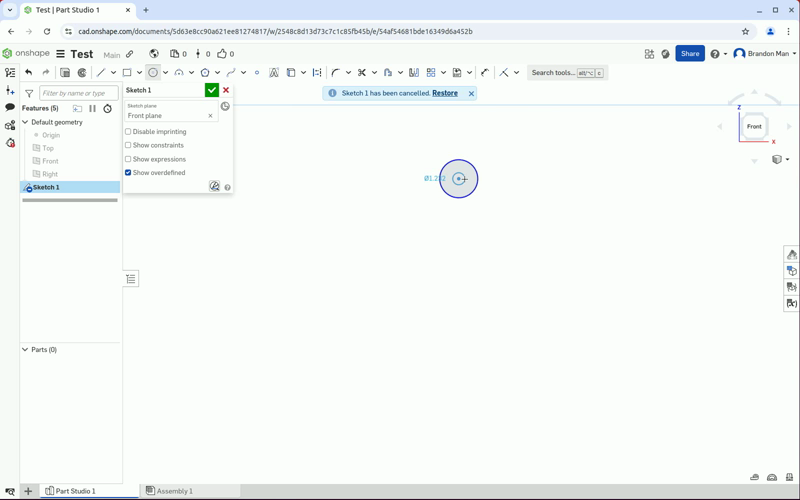
scroll(6)
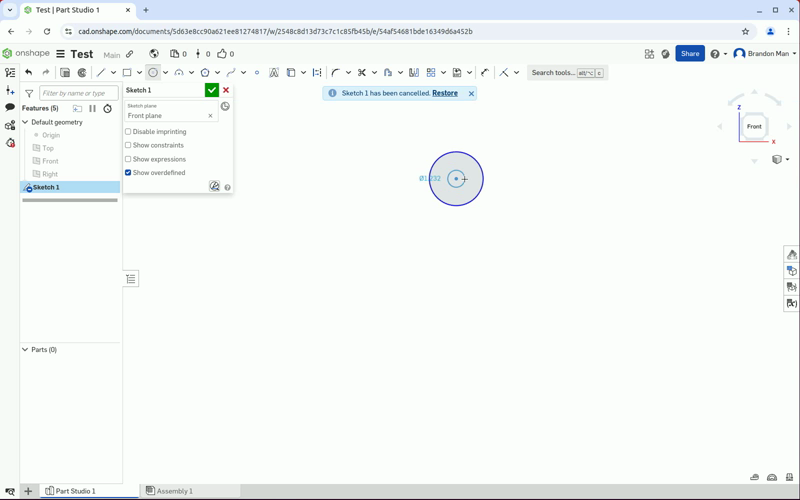
scroll(6)
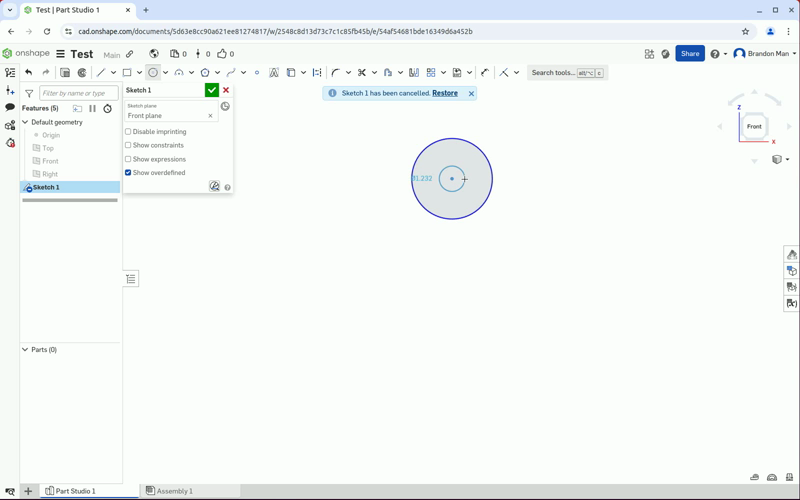
scroll(6)
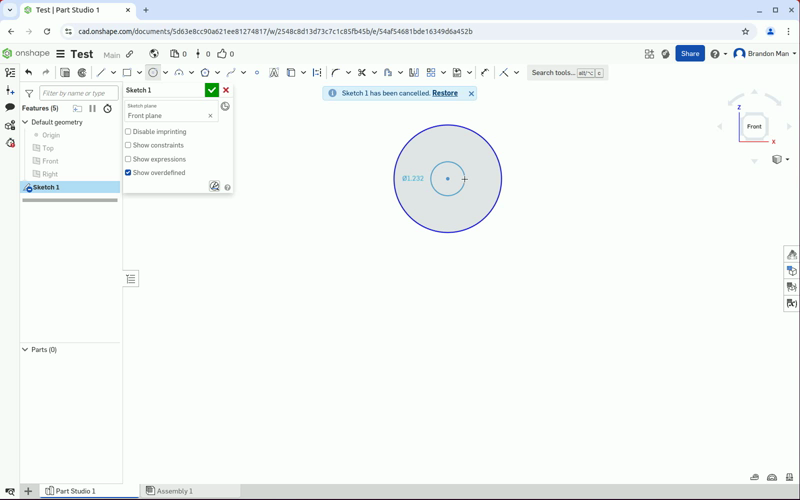
scroll(6)
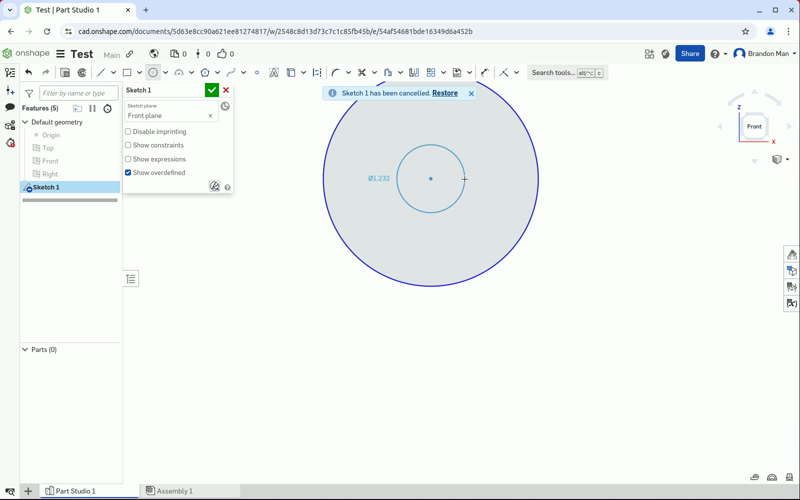
click(464, 178)
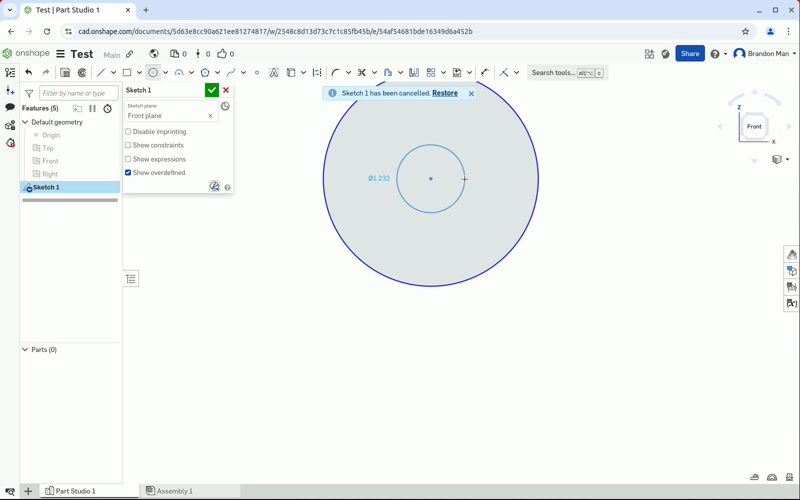
scroll(-6)
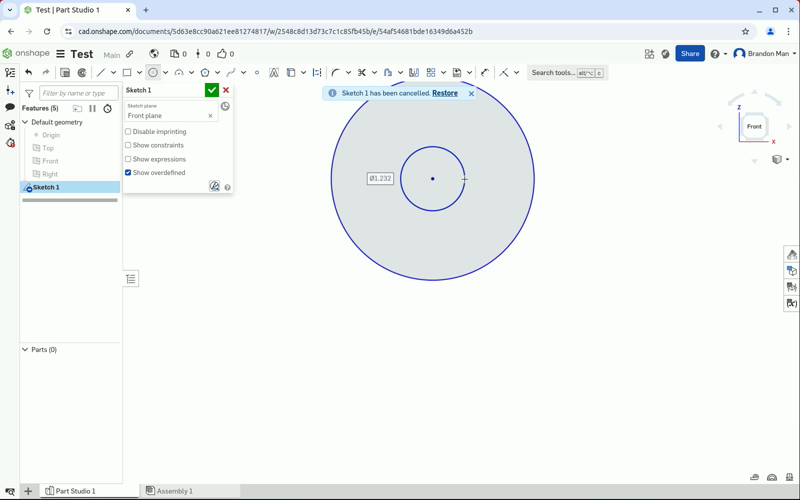
scroll(-6)
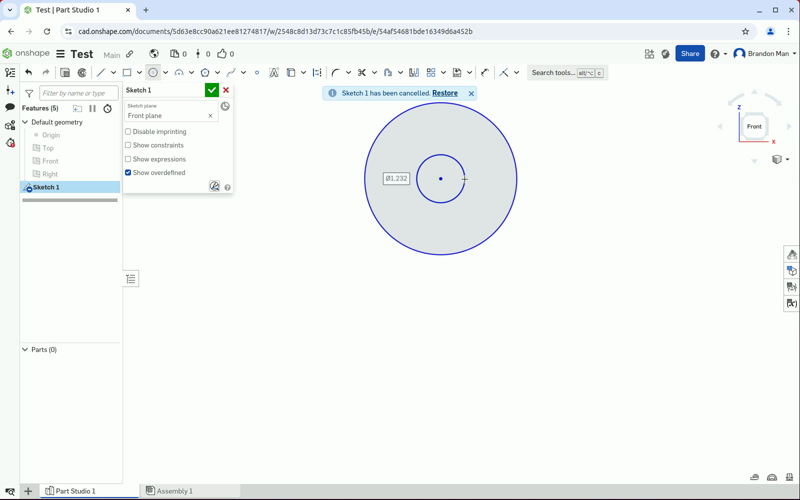
scroll(-6)
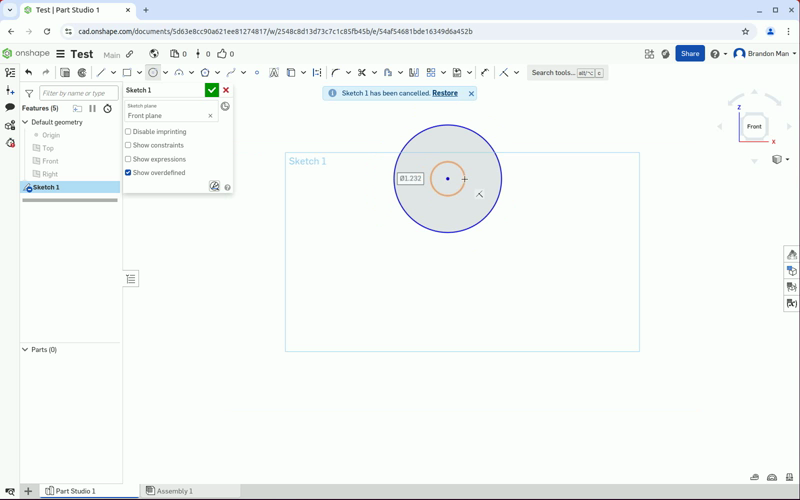
scroll(-6)
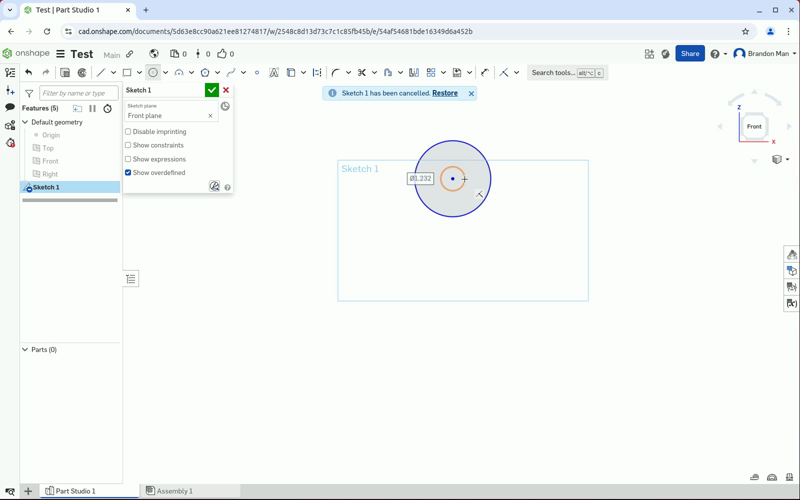
scroll(-6)
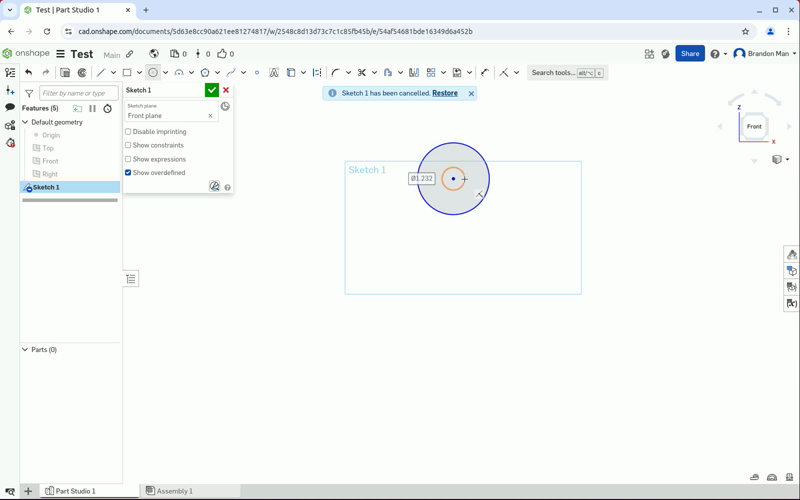
scroll(-6)
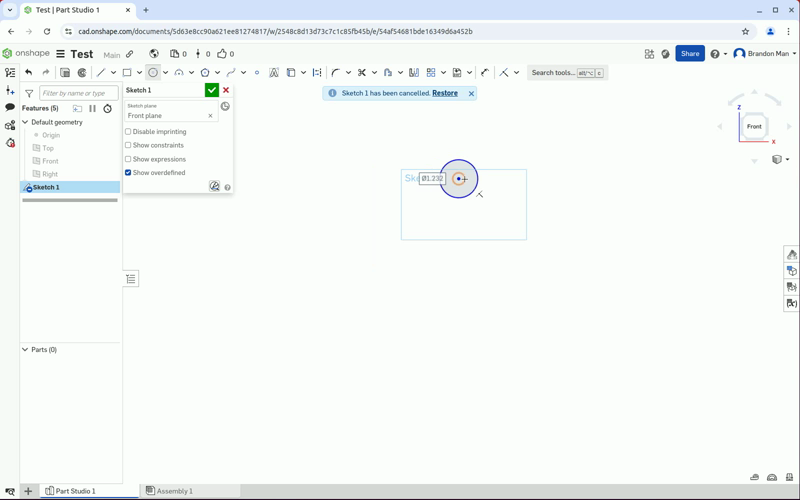
scroll(-6)
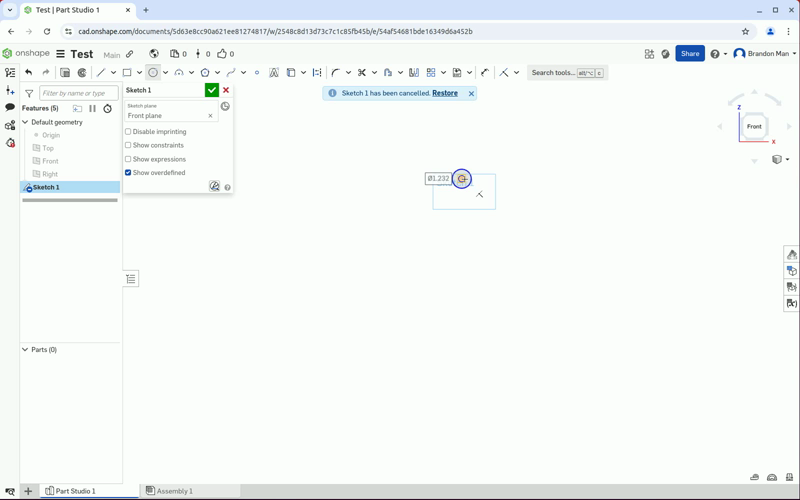
key(esc)
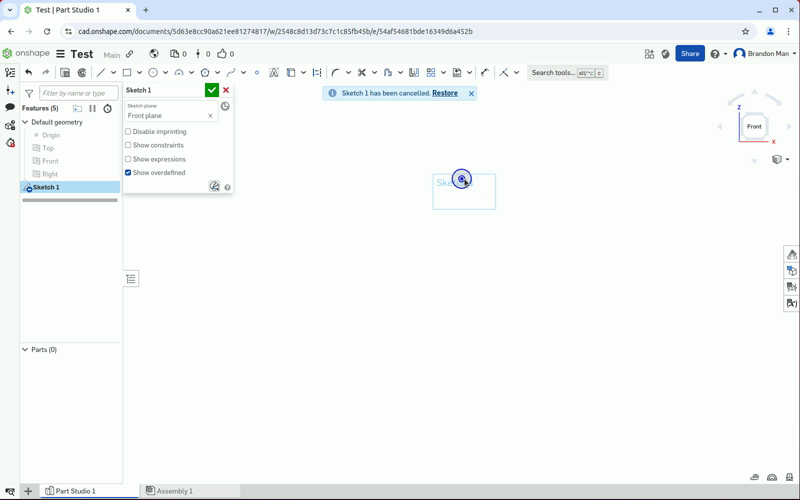
mouse_move(457, 181)
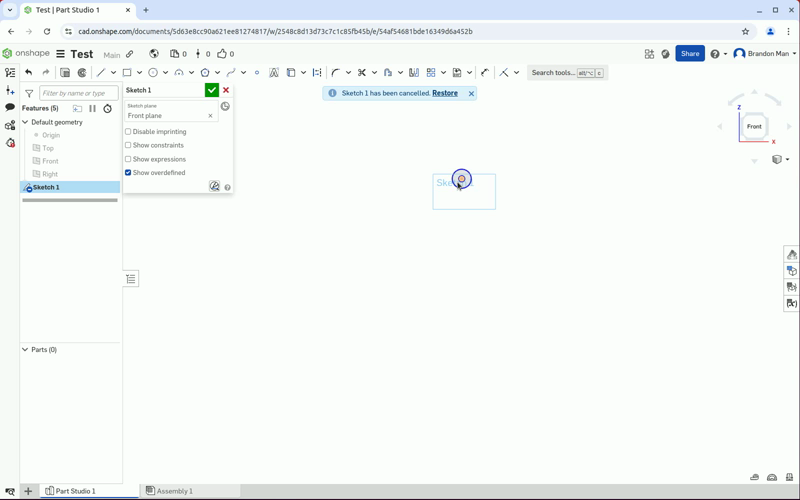
scroll(6)
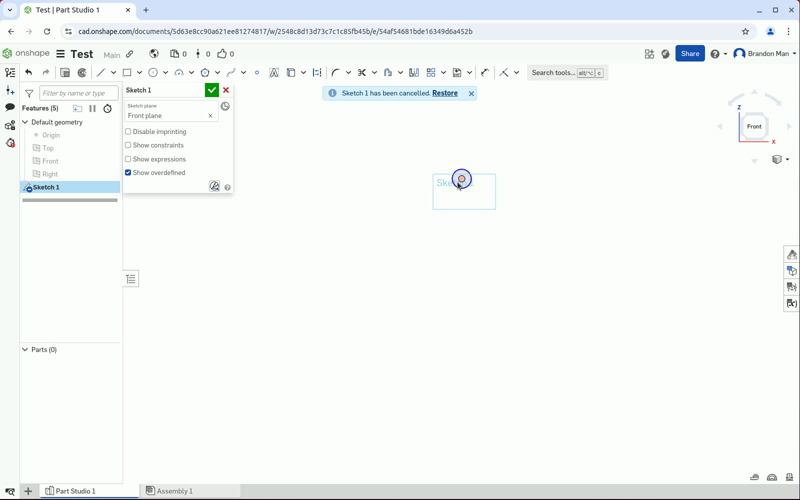
scroll(6)
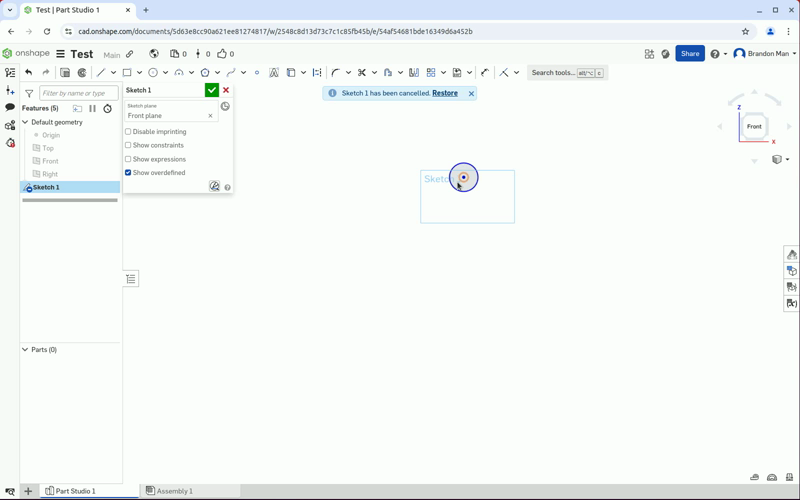
scroll(6)
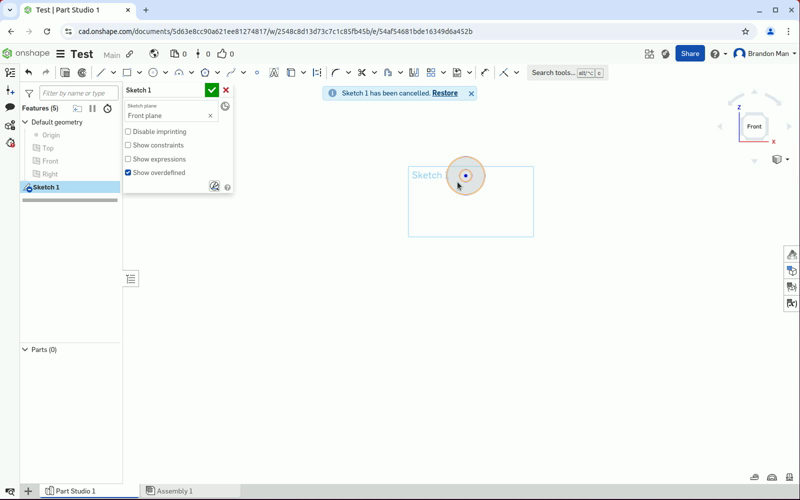
scroll(6)
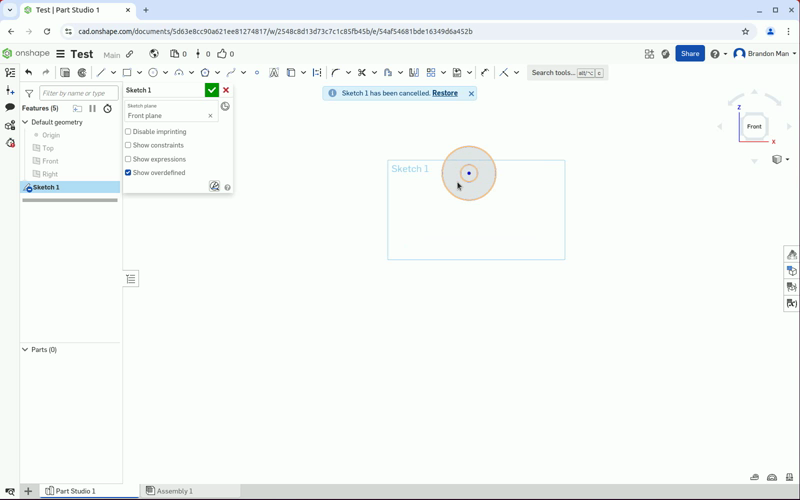
scroll(6)
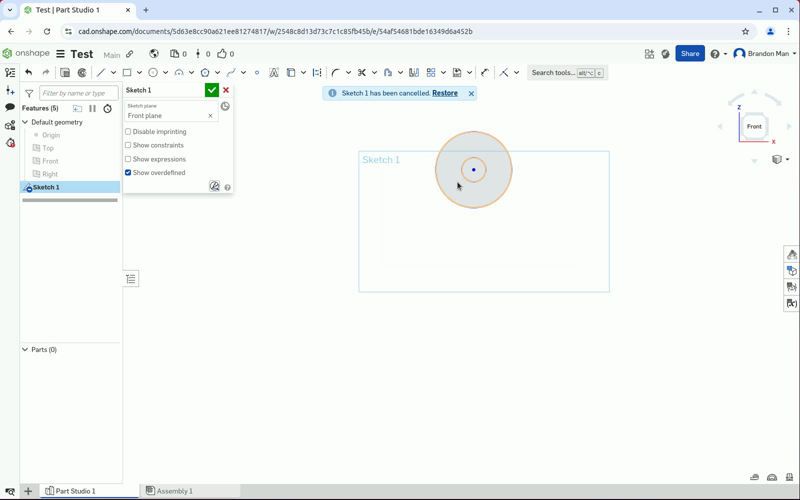
scroll(6)
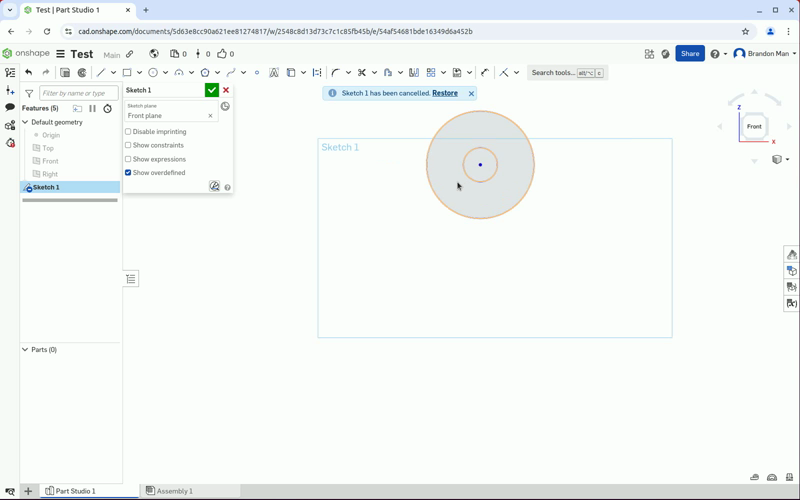
scroll(6)
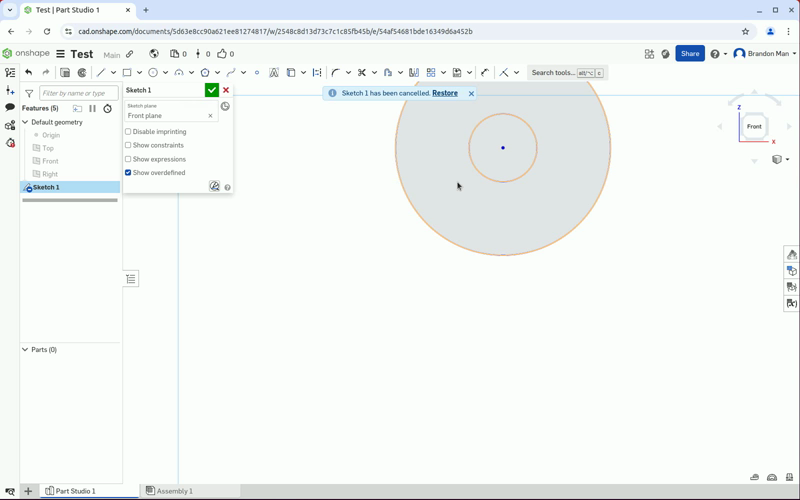
click(457, 181)
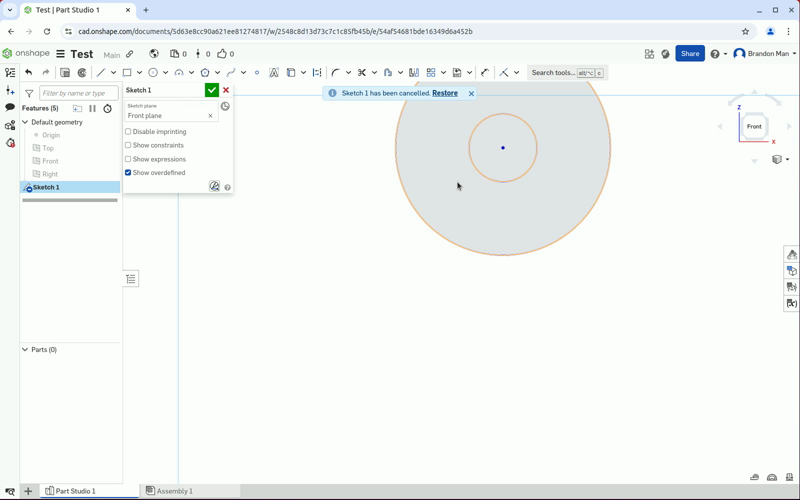
scroll(-6)
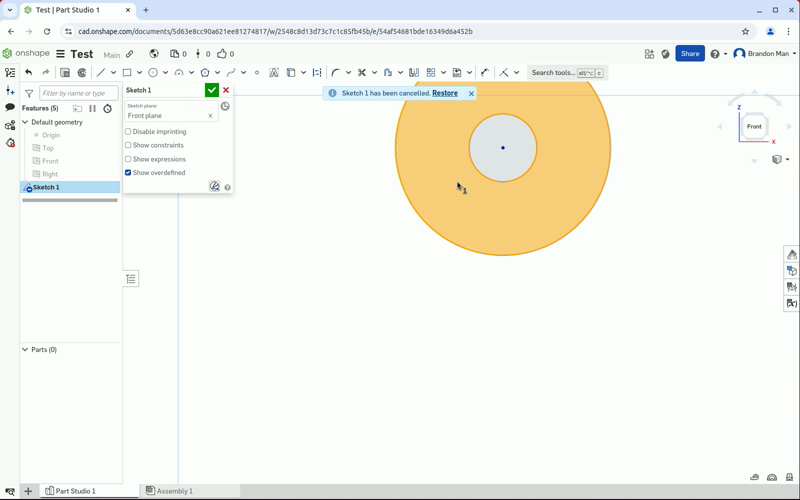
scroll(-6)
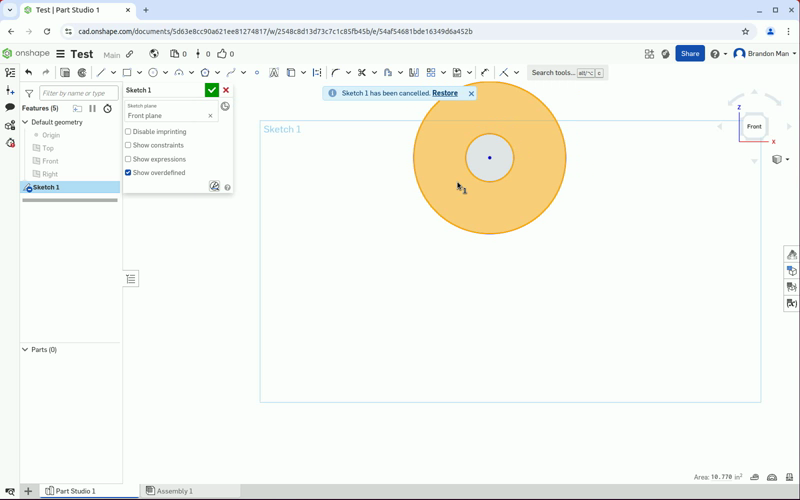
scroll(-6)
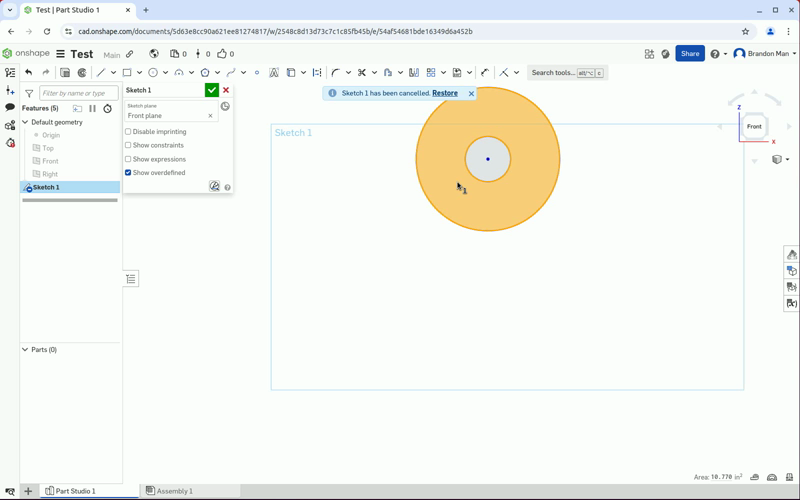
scroll(-6)
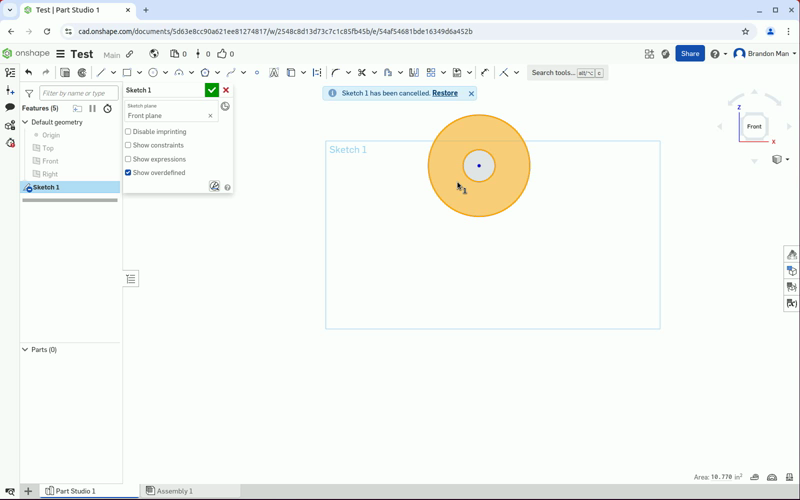
scroll(-6)
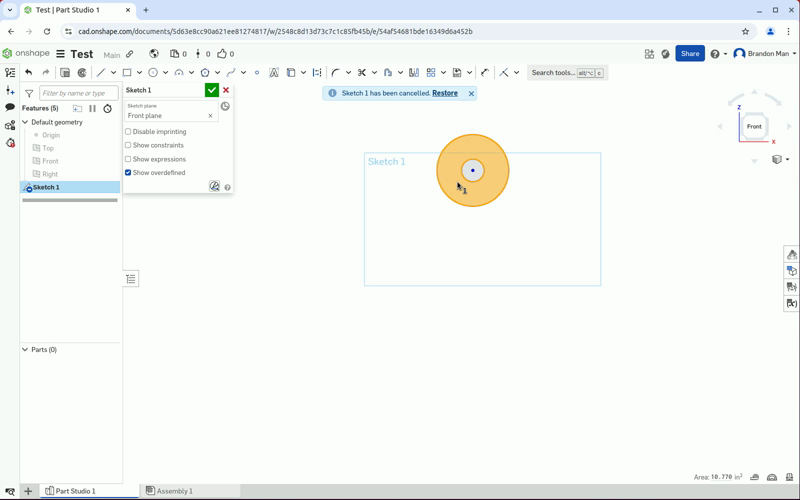
scroll(-6)
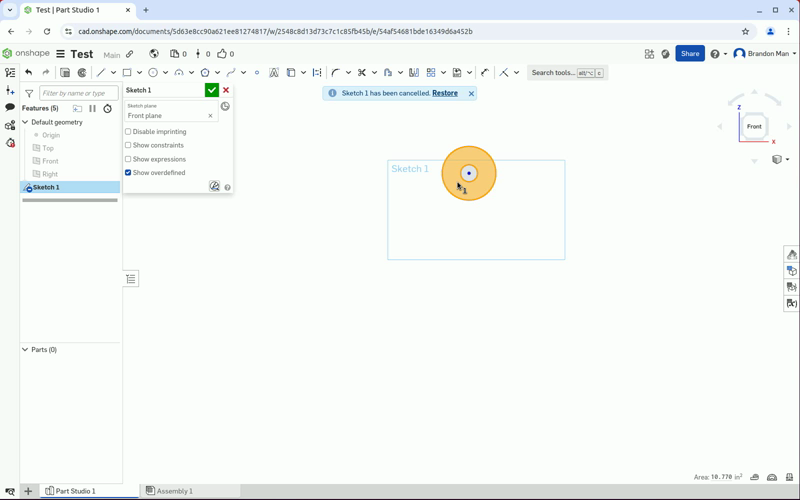
scroll(-6)
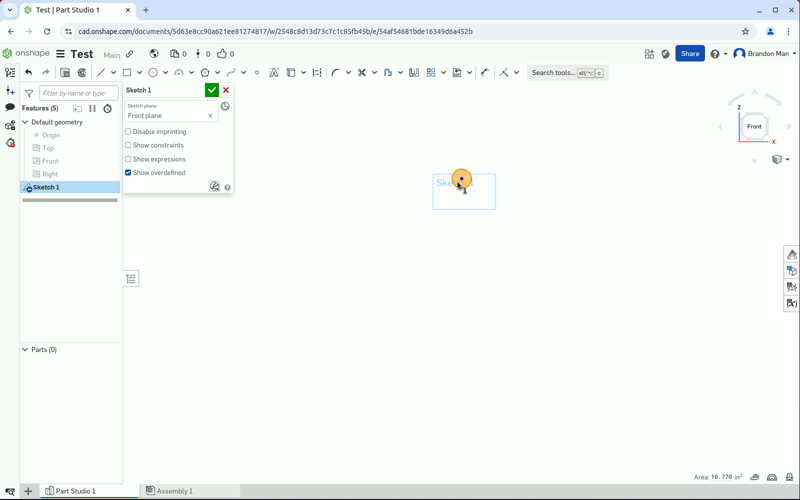
mouse_move(73, 352)
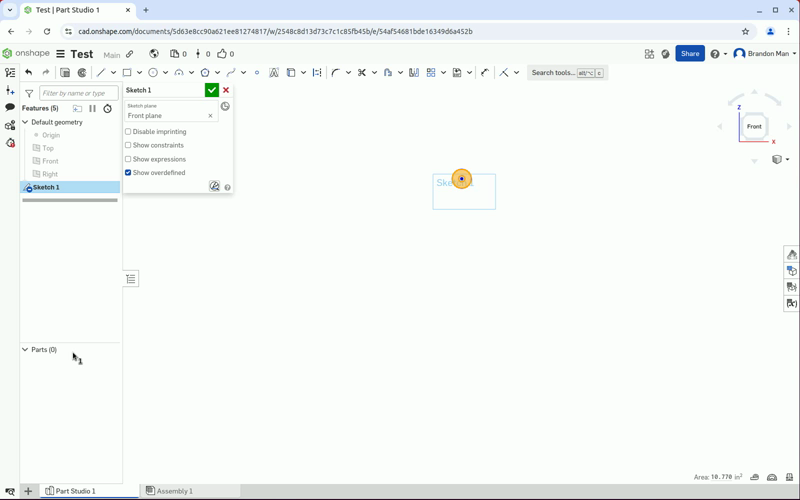
key(shift+y)
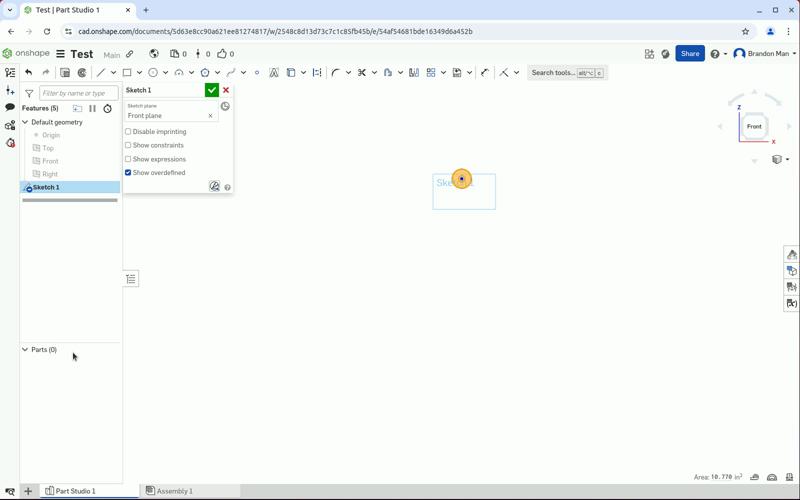
key(shift+e)
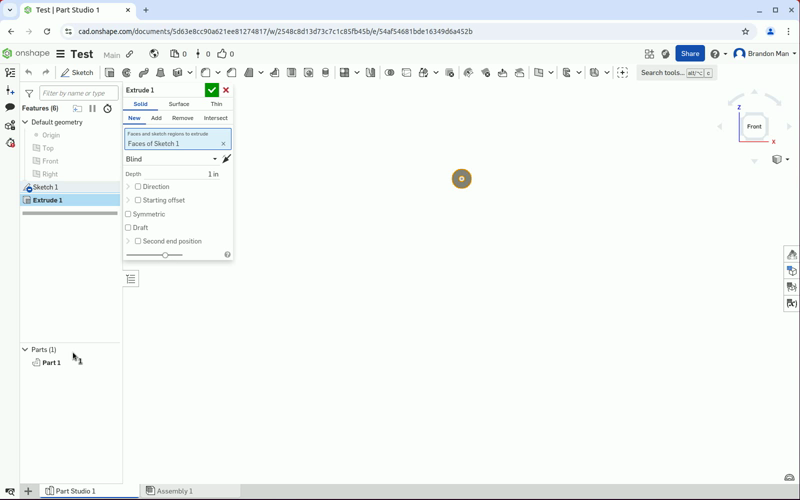
mouse_move(143, 106)
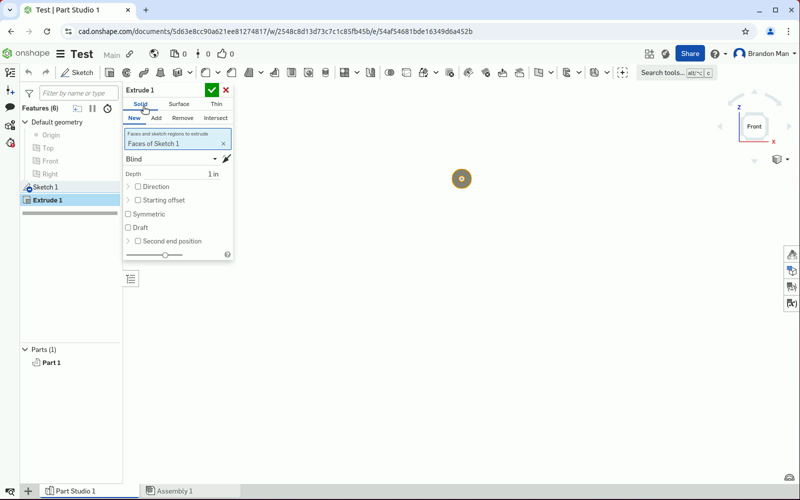
click(143, 106)
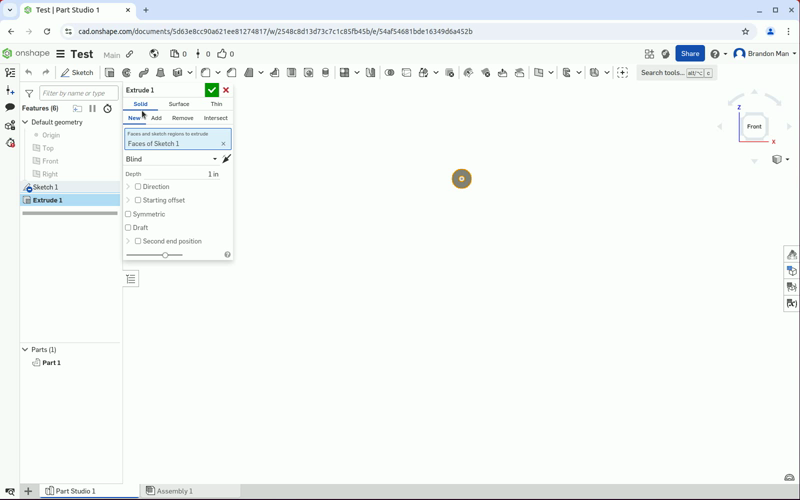
mouse_move(137, 120)
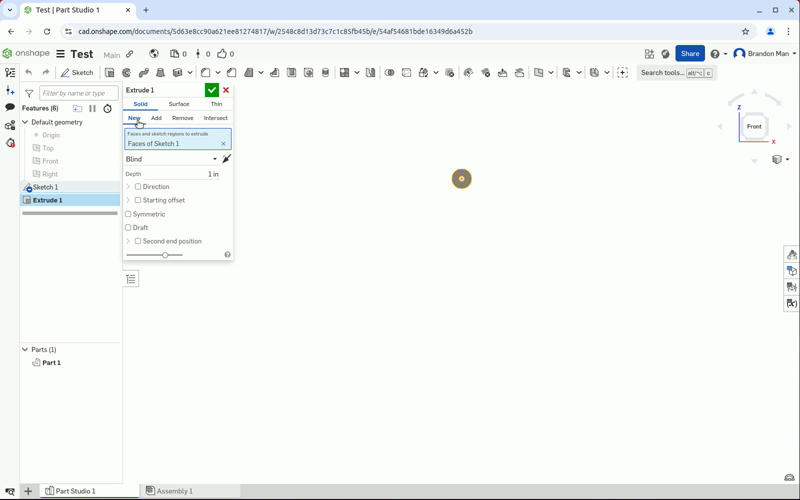
click(137, 120)
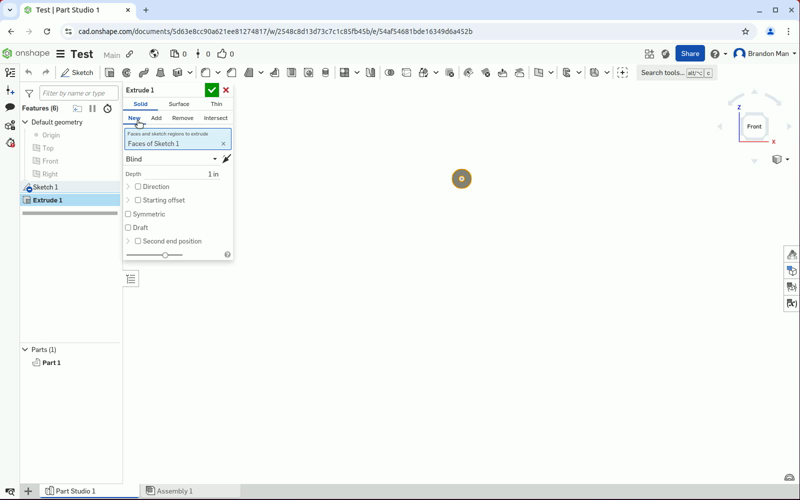
key(tab, 4)
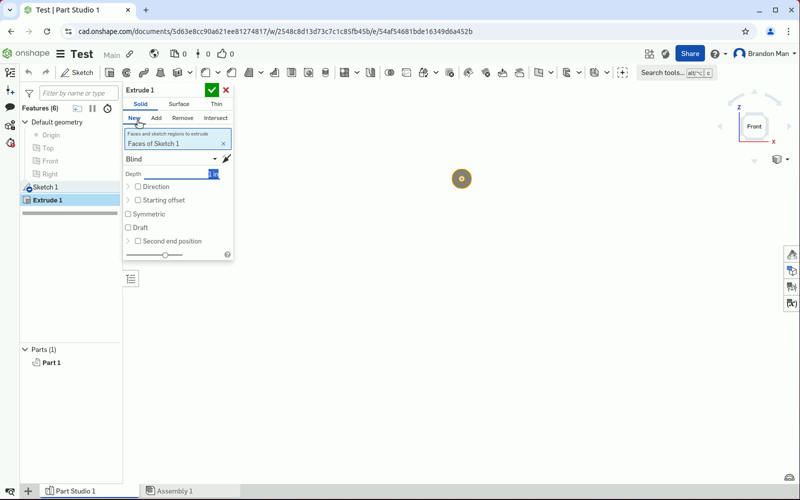
text(0.481)
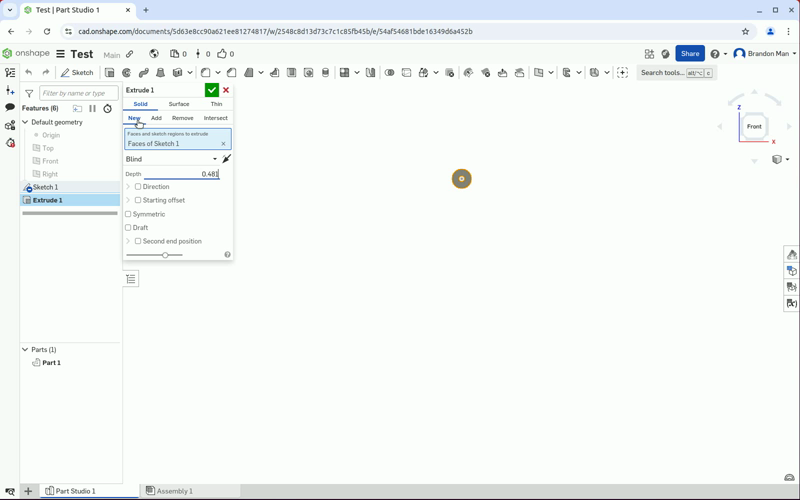
key(enter)
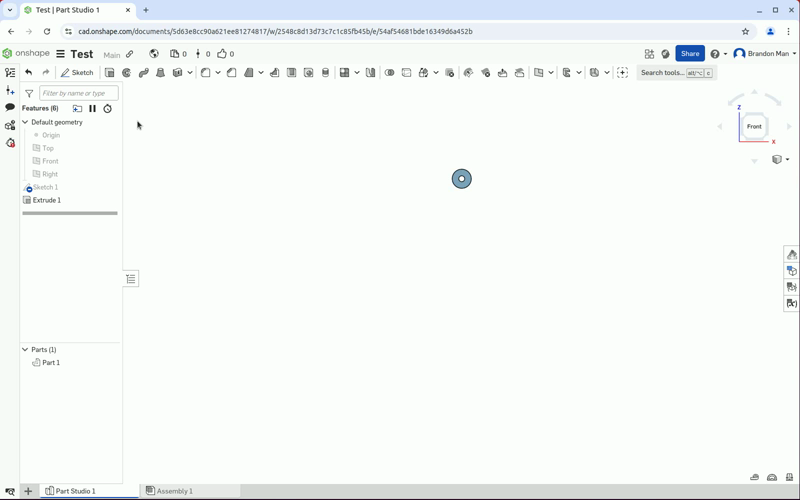
key(shift+h)
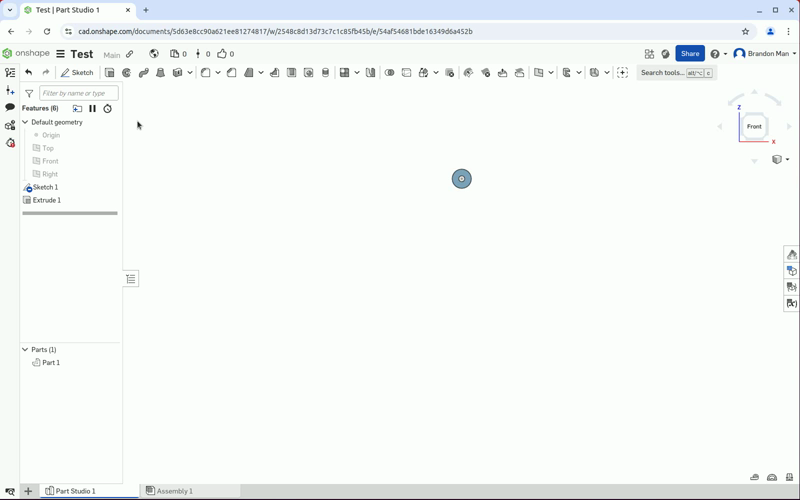
key(shift+h)
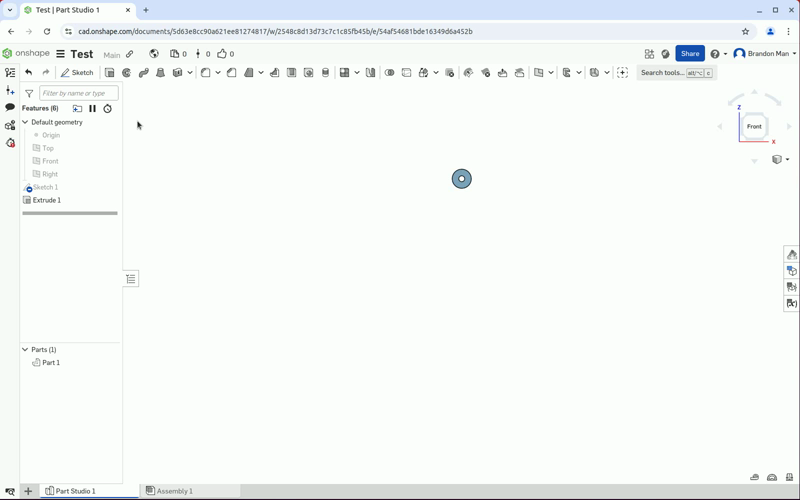
mouse_move(73, 189)
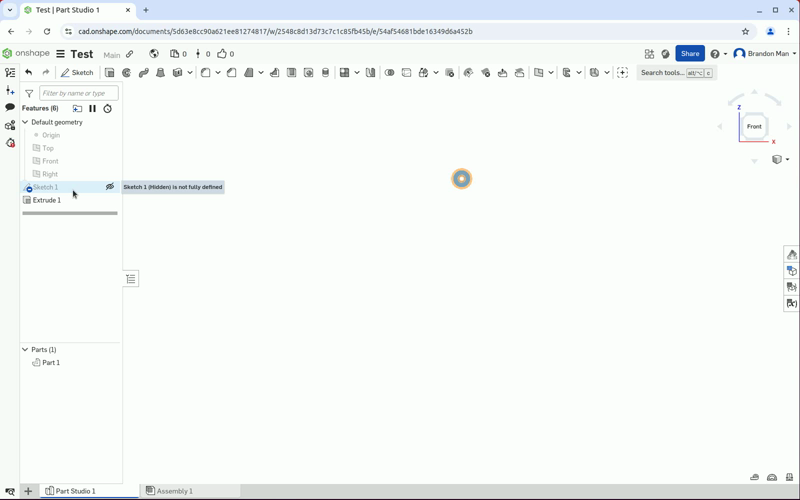
click(73, 189)
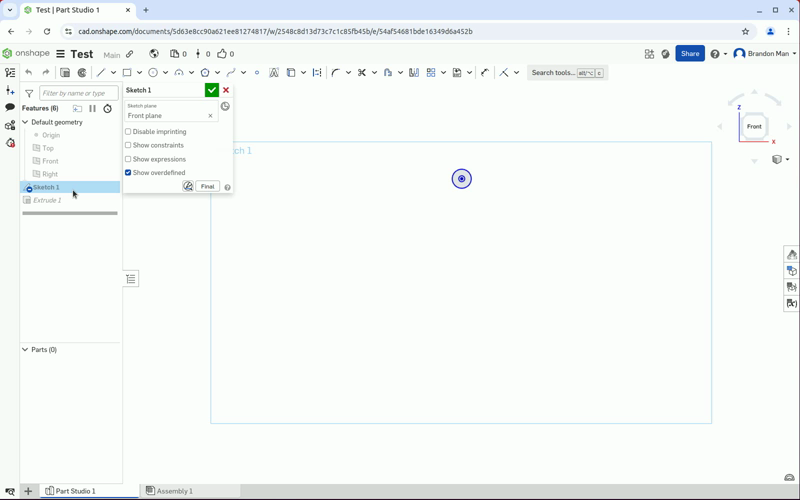
mouse_move(229, 92)
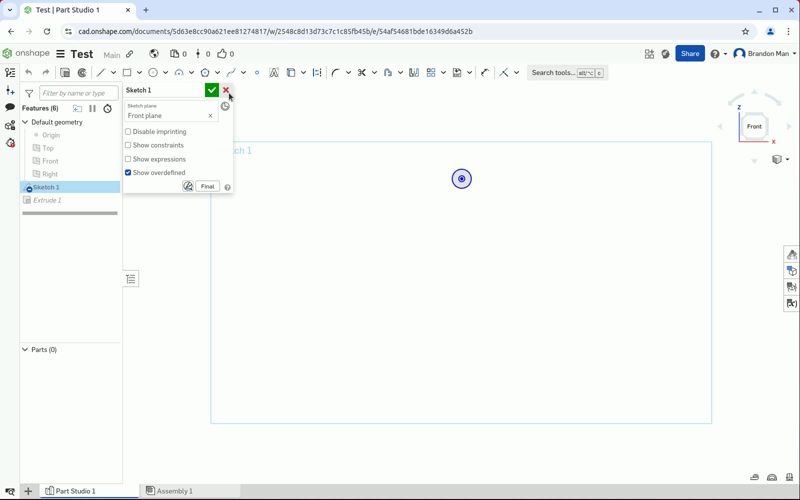
click(229, 92)
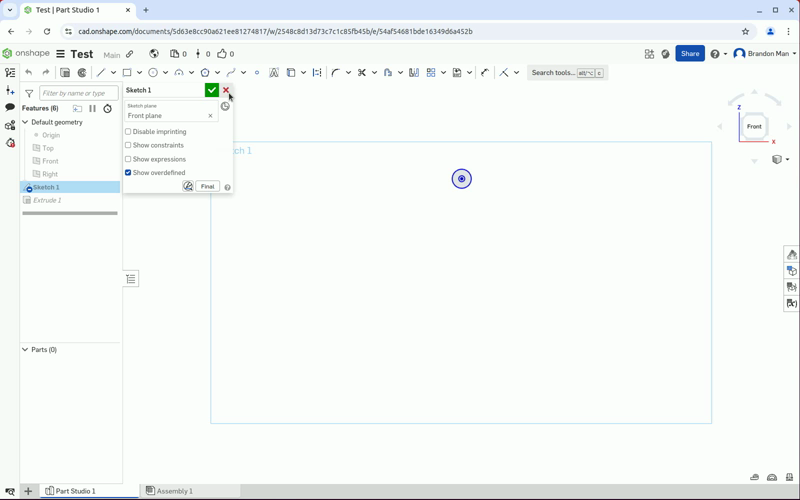
key(shift+s)
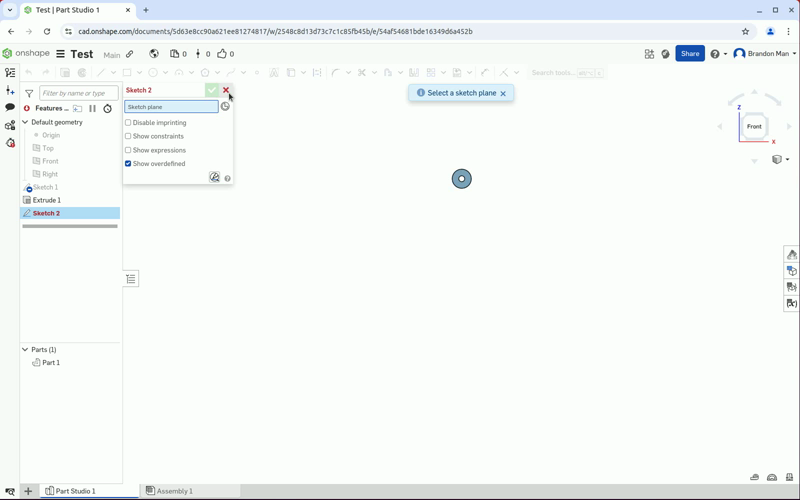
mouse_move(73, 163)
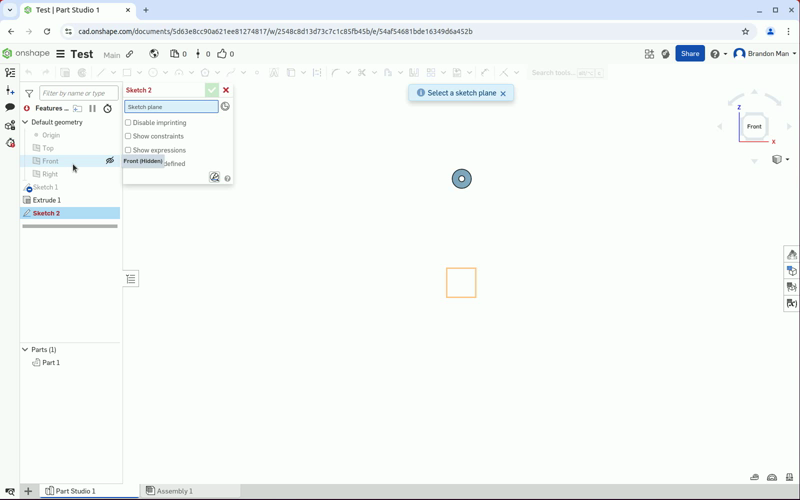
click(73, 163)
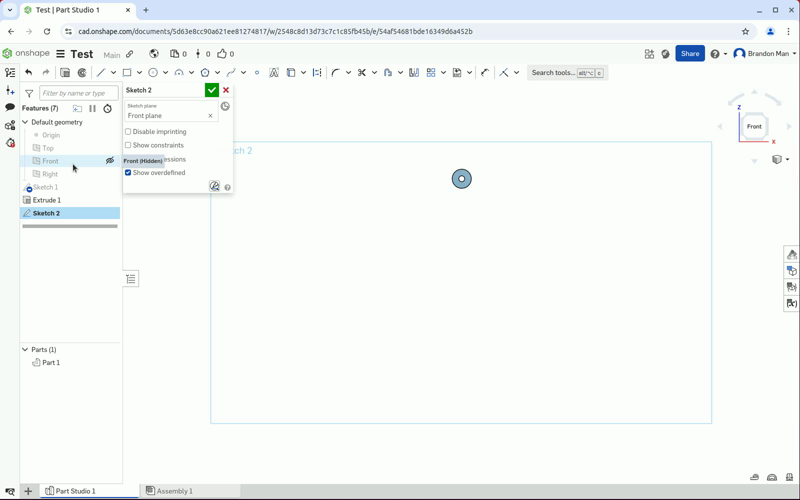
mouse_move(73, 352)
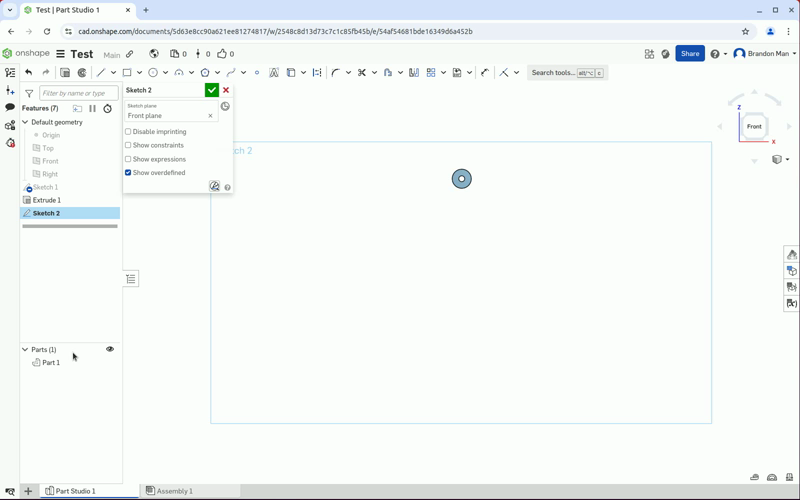
key(y)
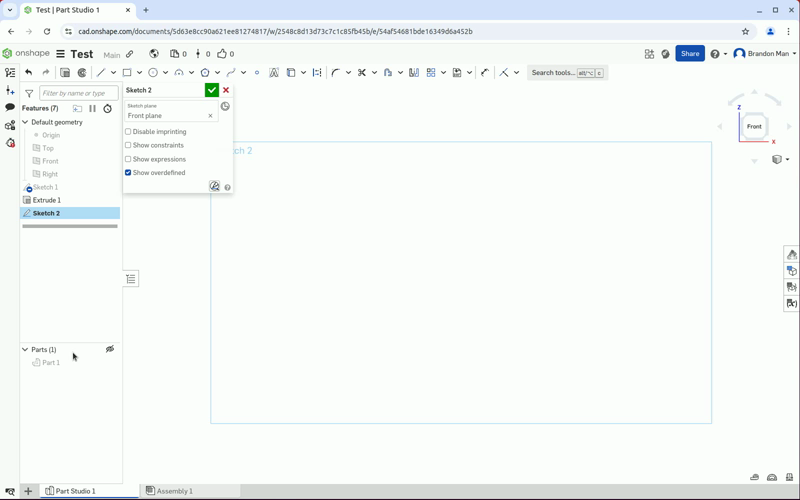
key(c)
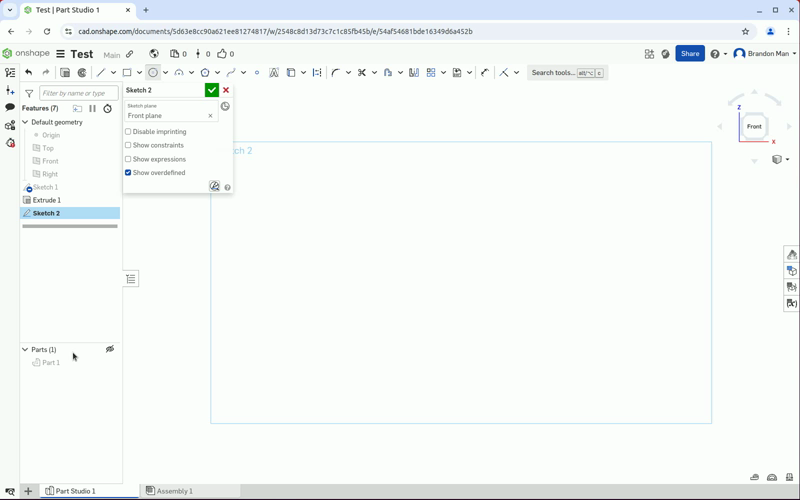
key_down(shift)
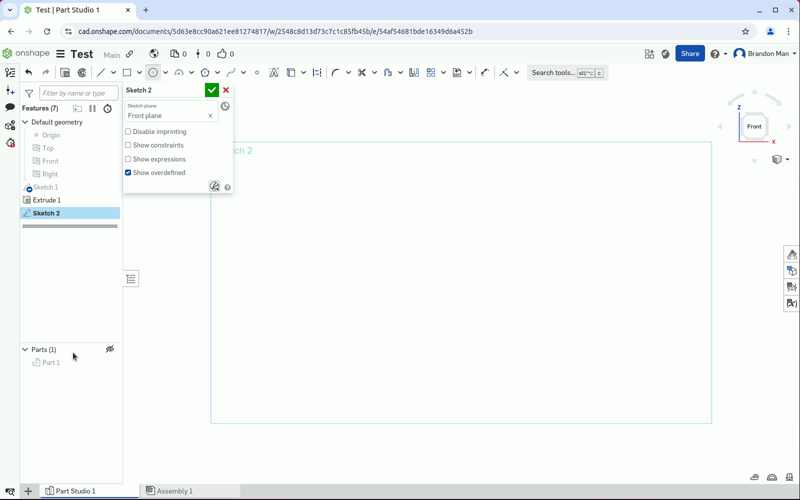
mouse_move(461, 282)
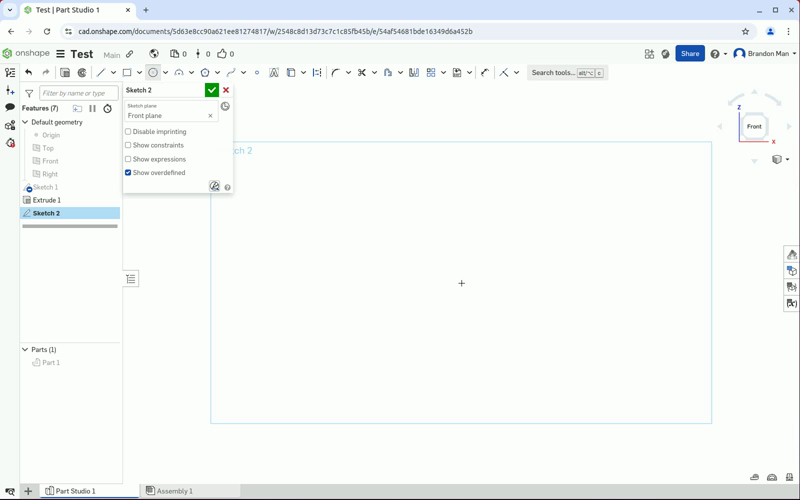
click(461, 282)
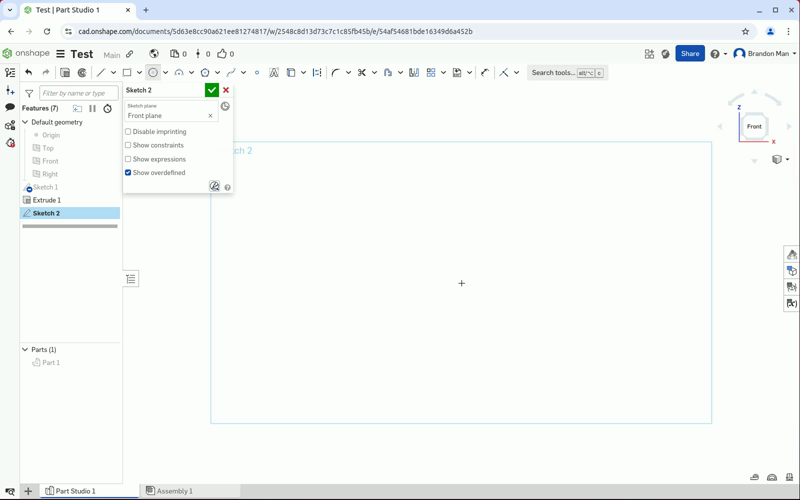
key_up(shift)
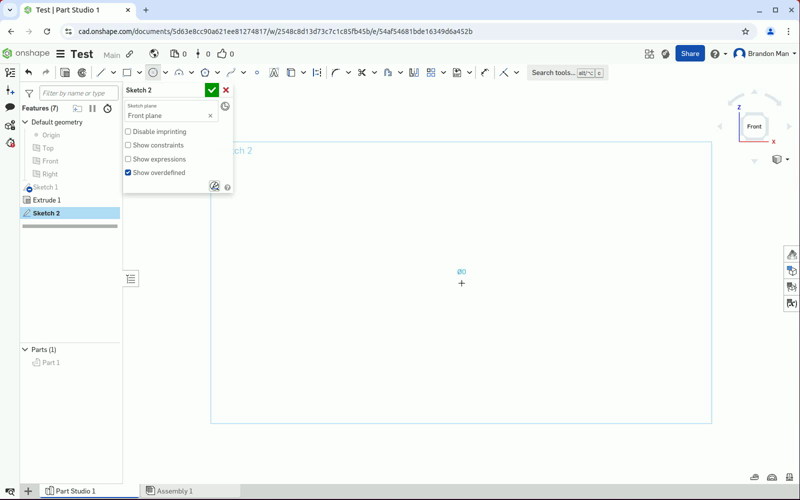
mouse_move(471, 282)
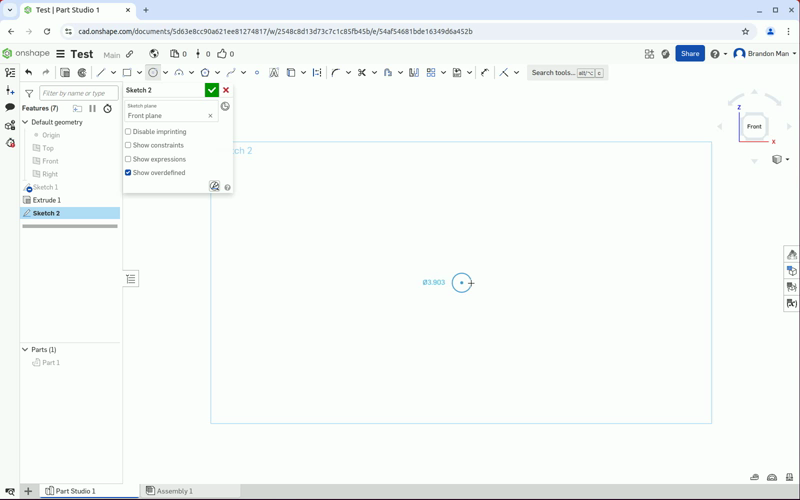
click(471, 282)
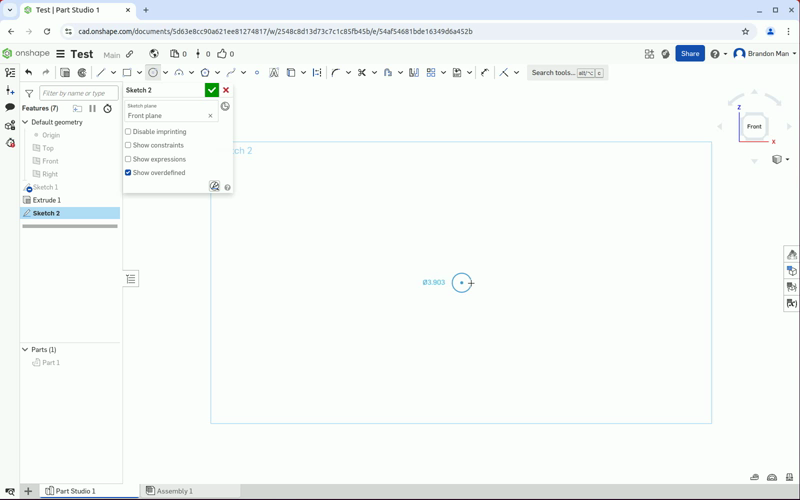
key(esc)
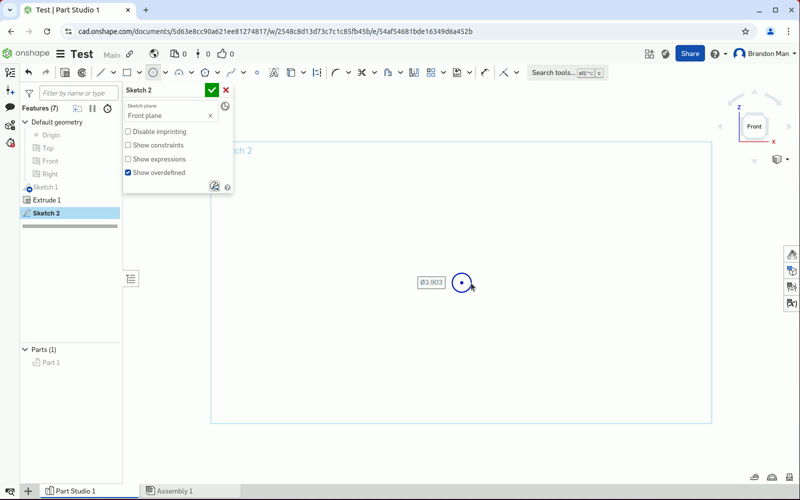
key(c)
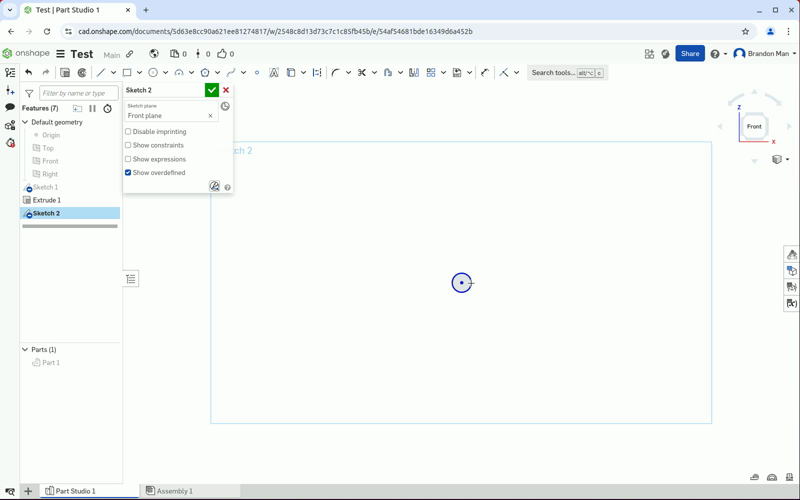
key_down(shift)
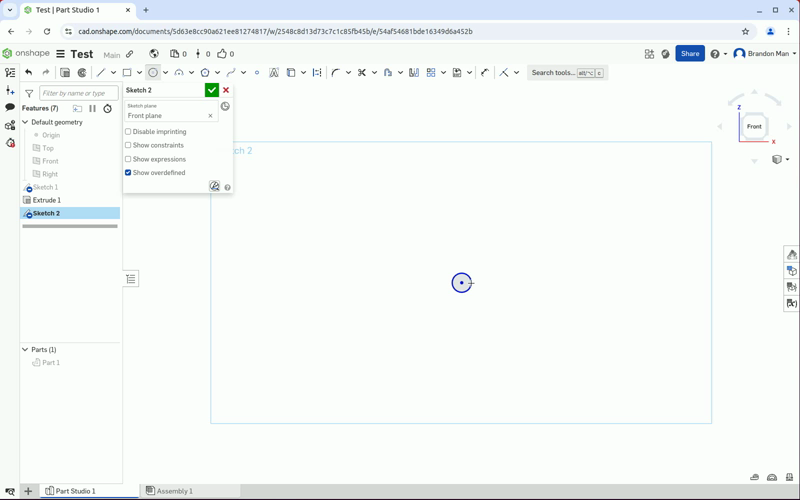
mouse_move(461, 282)
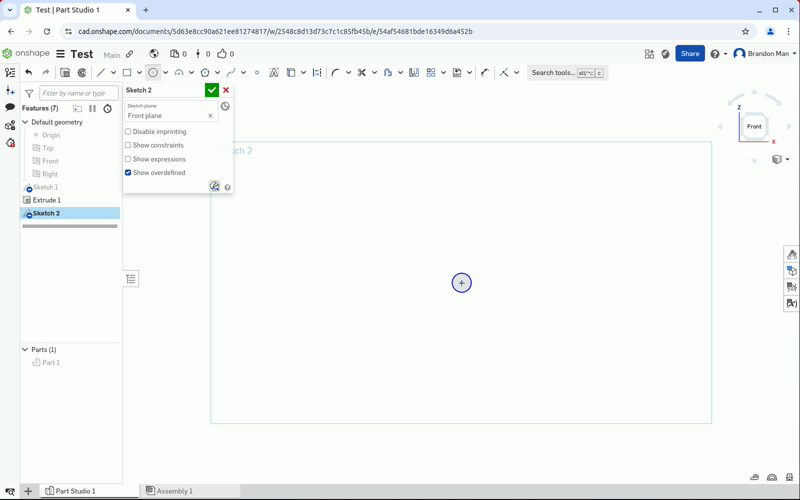
click(461, 282)
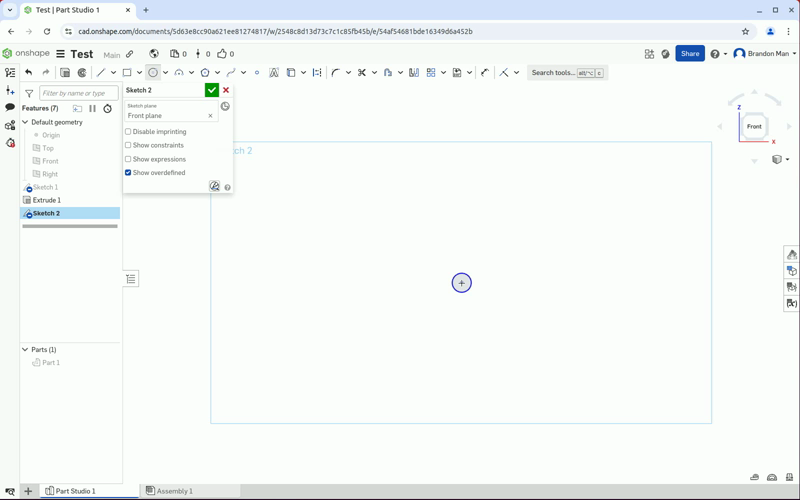
key_up(shift)
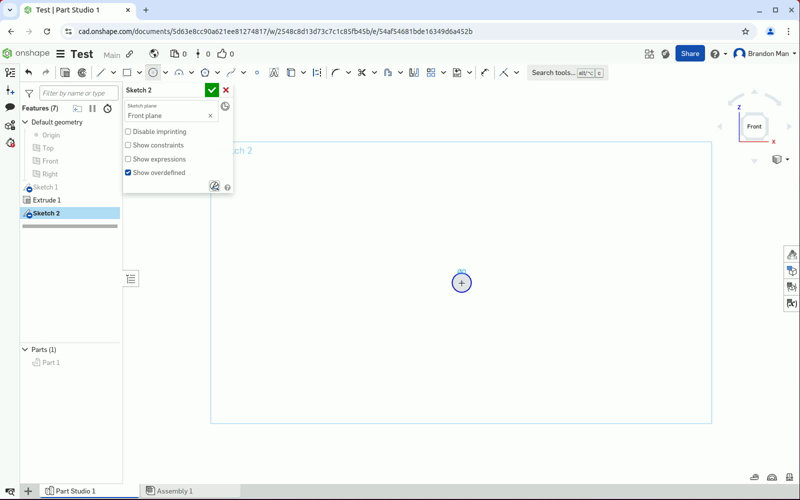
mouse_move(464, 282)
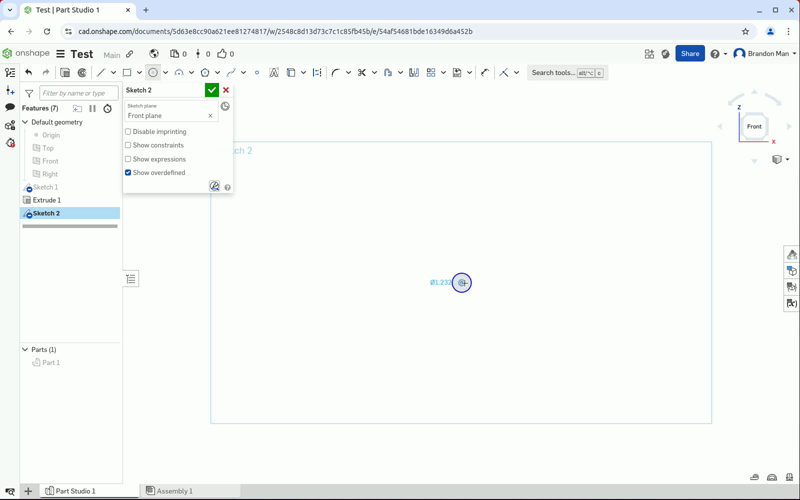
scroll(6)
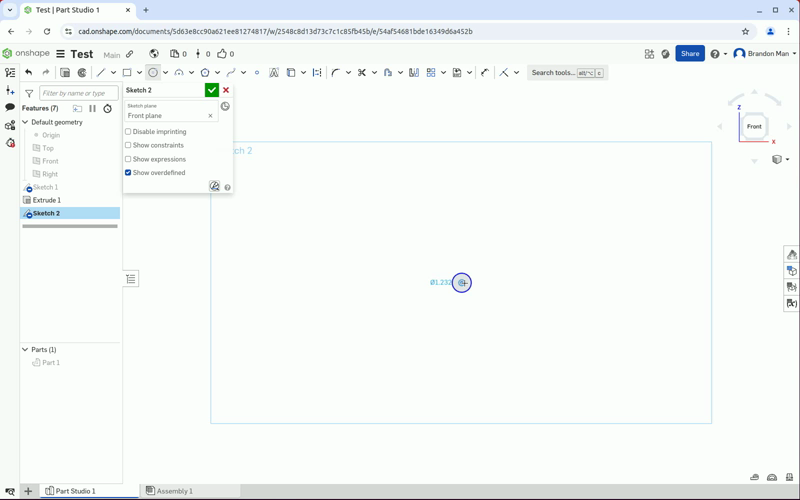
scroll(6)
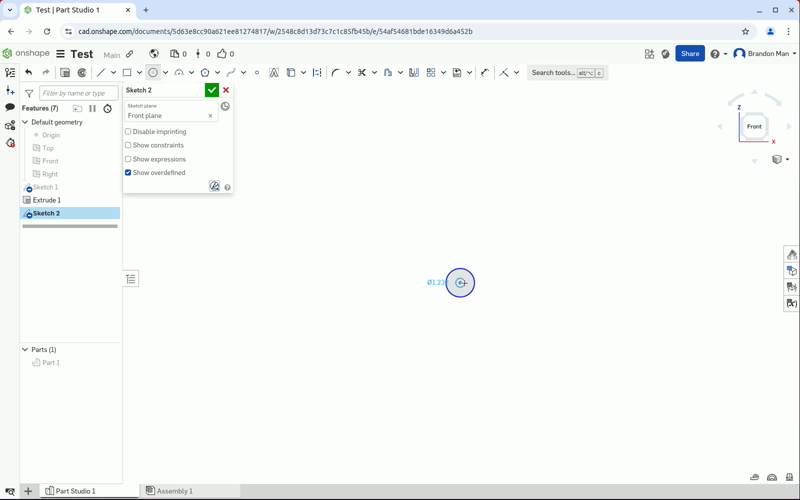
scroll(6)
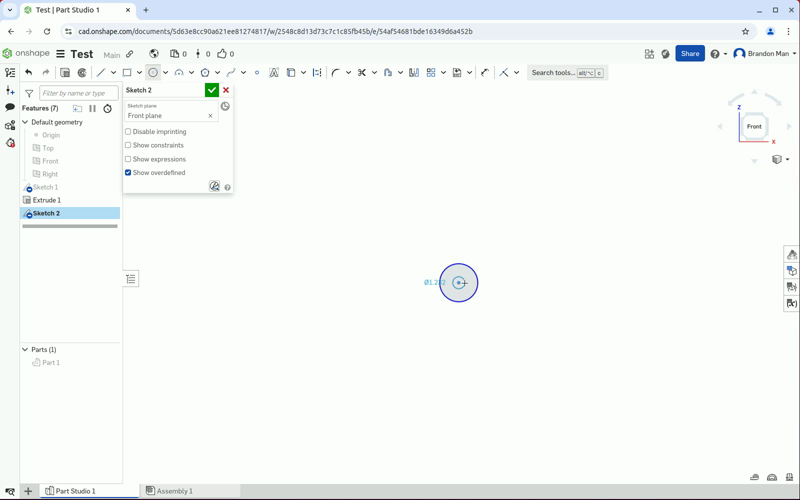
scroll(6)
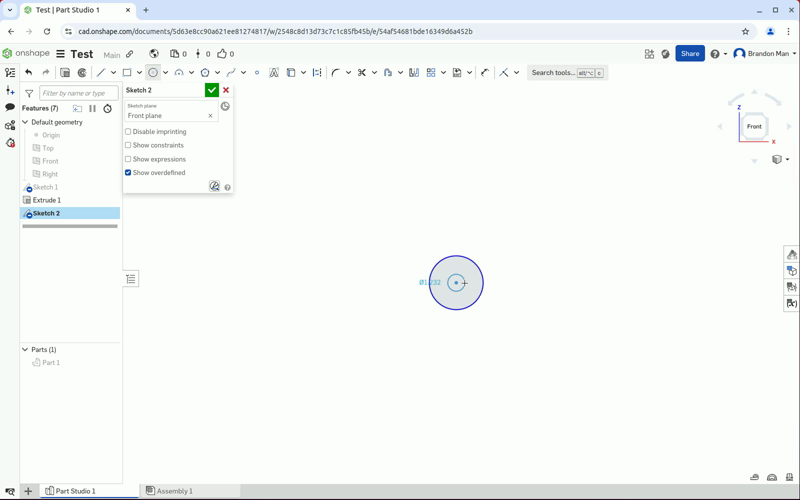
scroll(6)
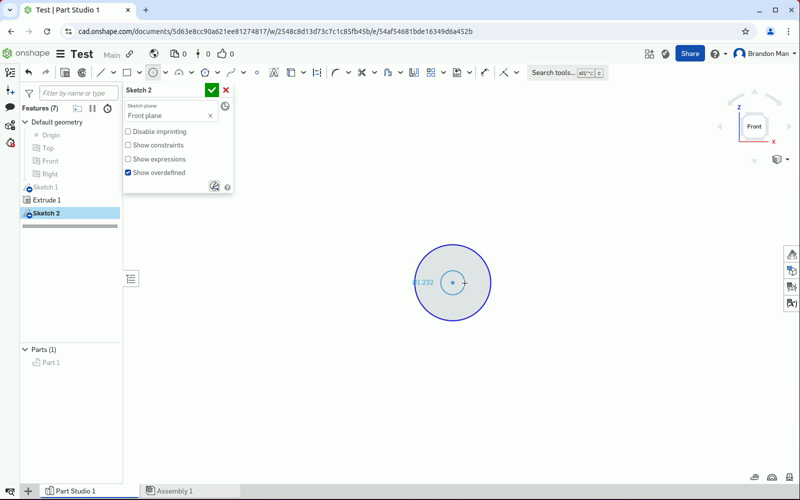
scroll(6)
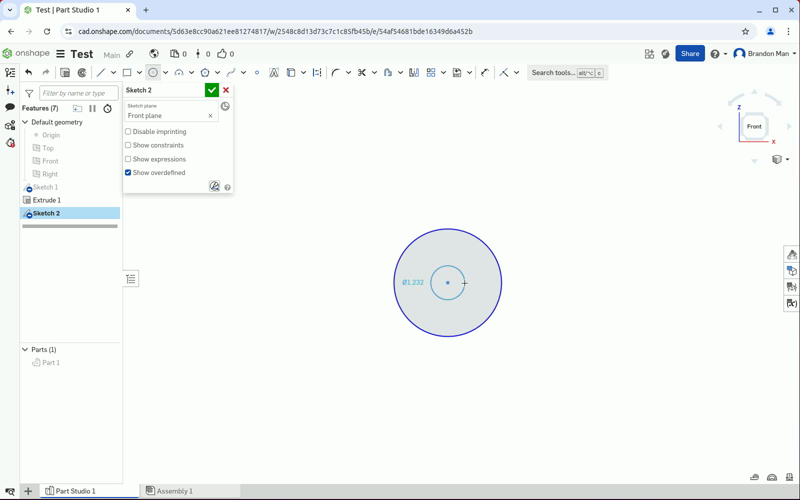
scroll(6)
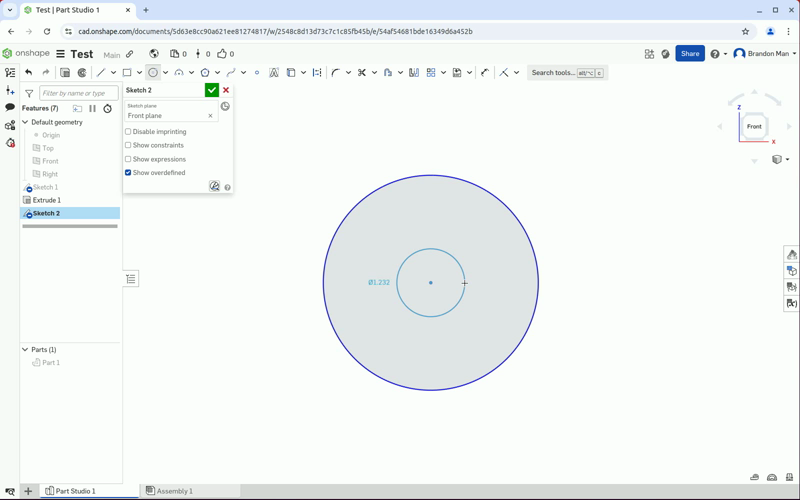
click(464, 282)
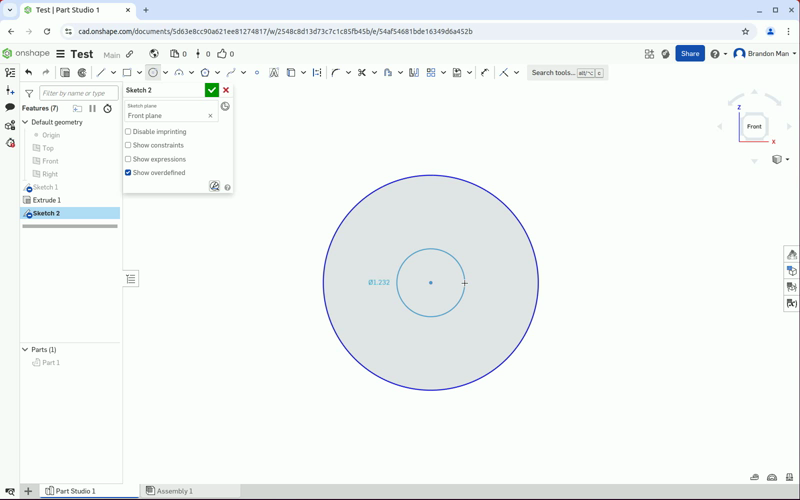
scroll(-6)
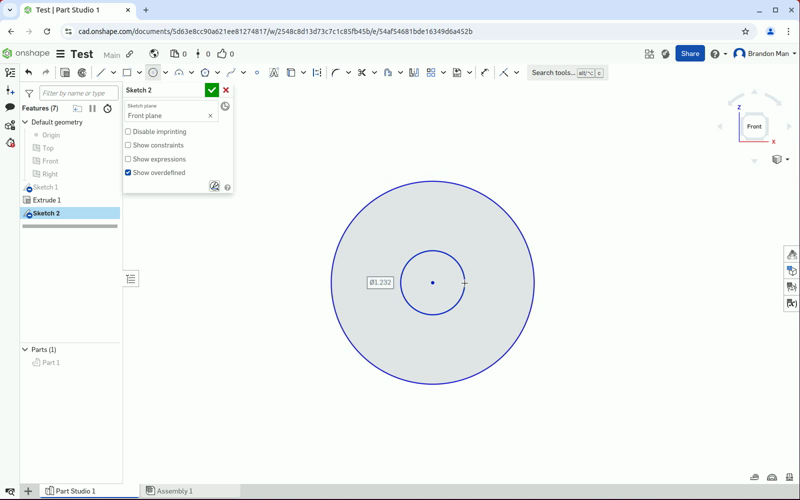
scroll(-6)
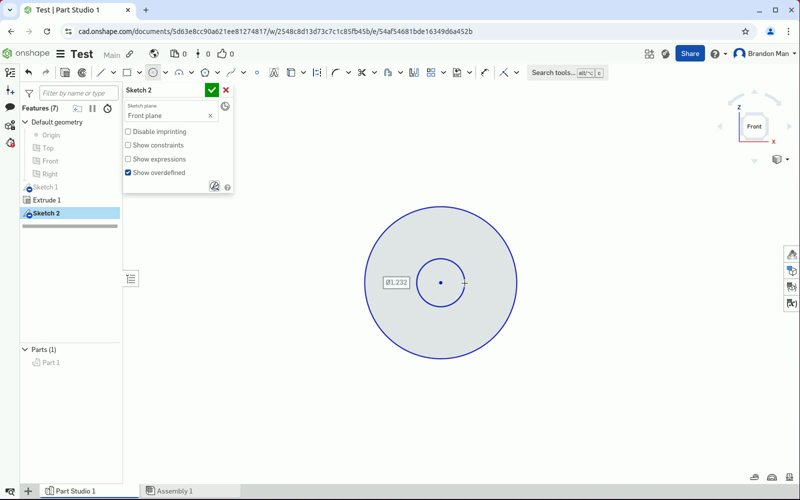
scroll(-6)
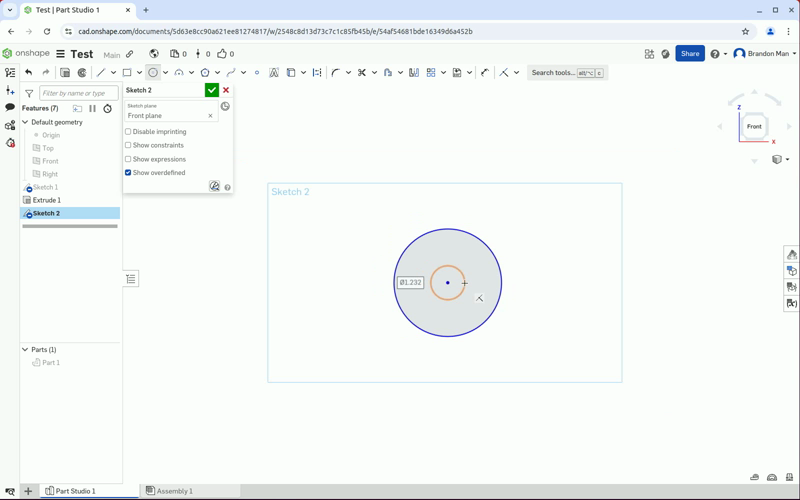
scroll(-6)
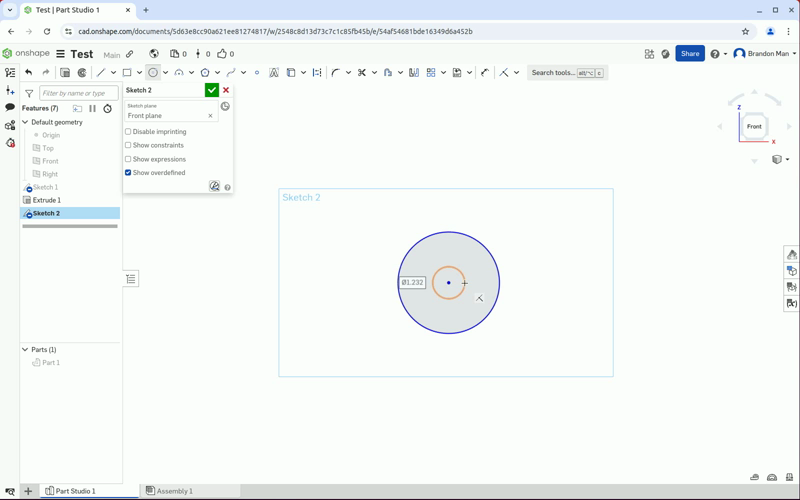
scroll(-6)
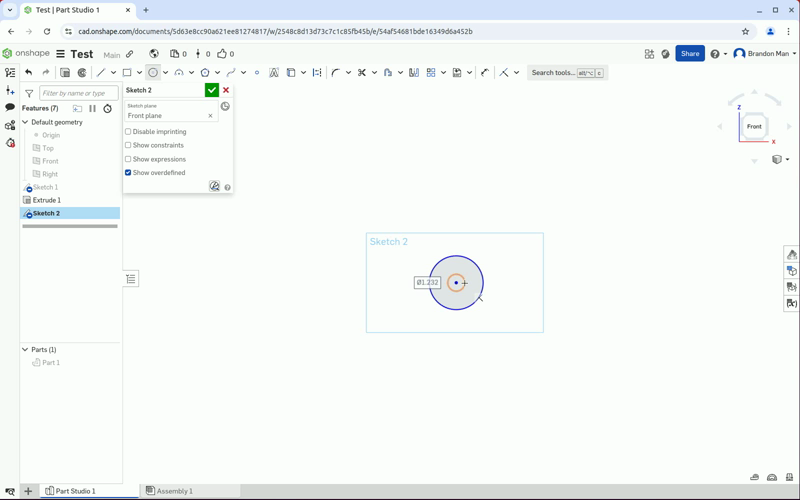
scroll(-6)
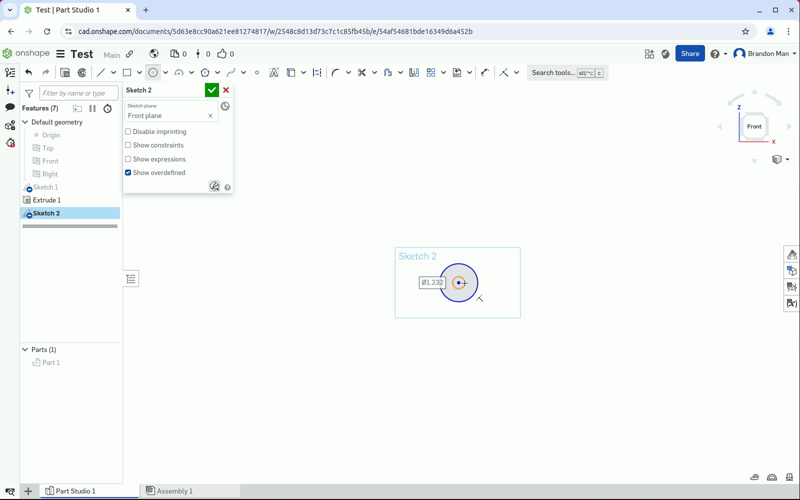
scroll(-6)
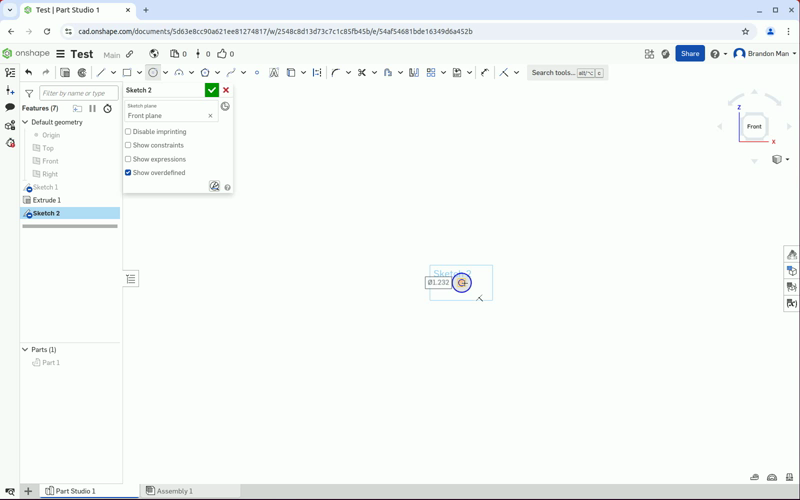
key(esc)
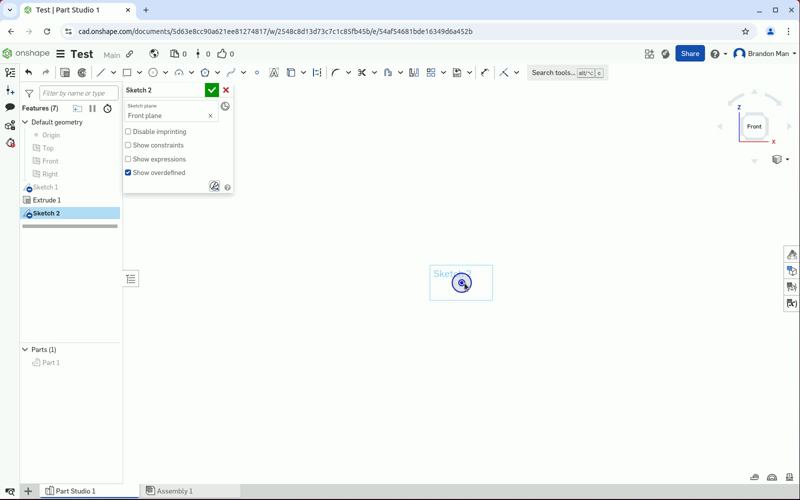
mouse_move(454, 282)
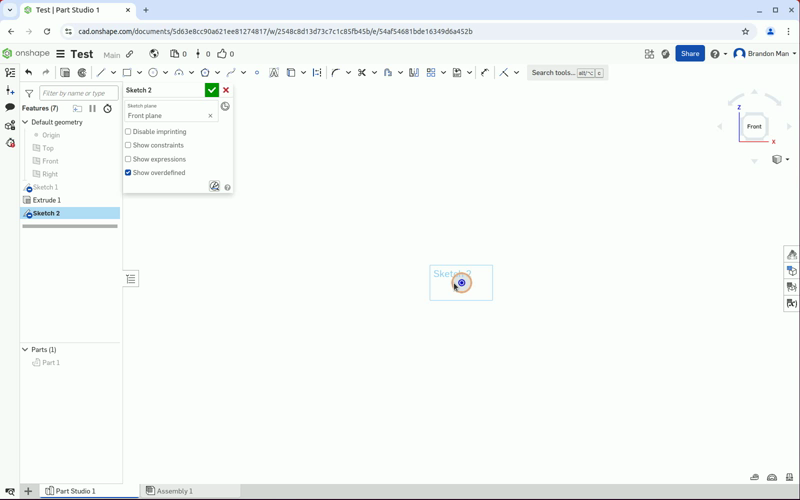
scroll(6)
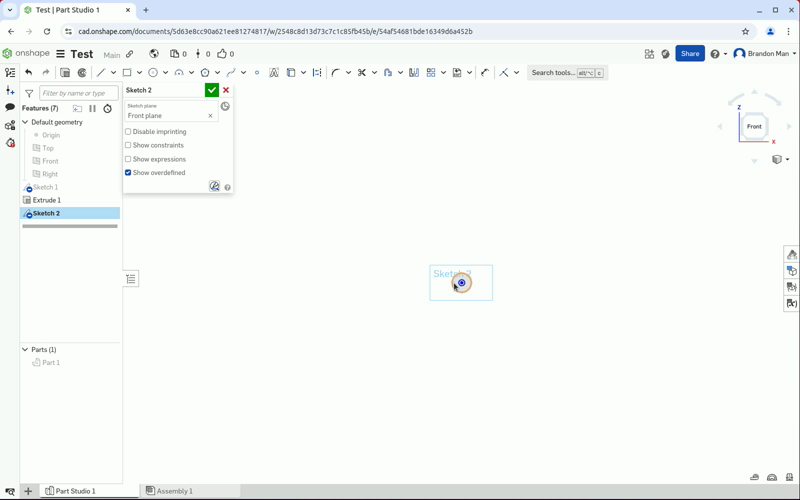
scroll(6)
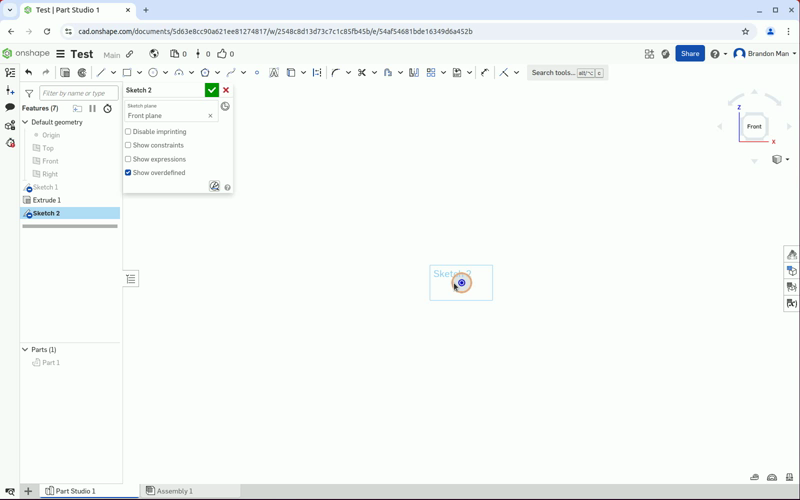
scroll(6)
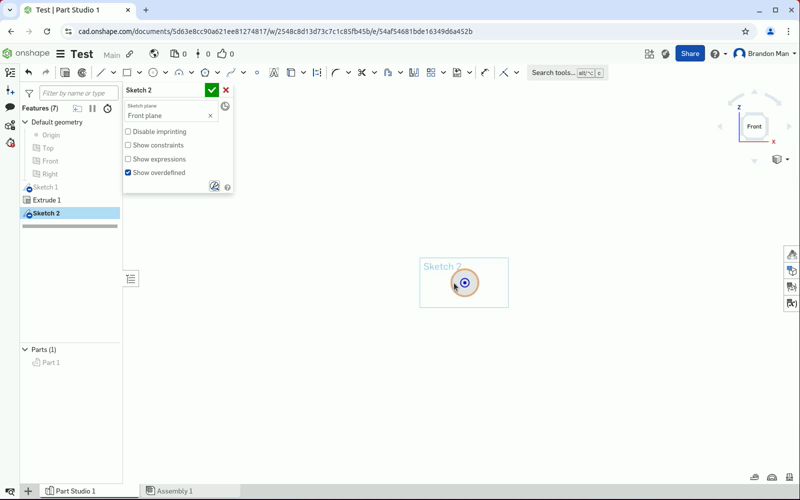
scroll(6)
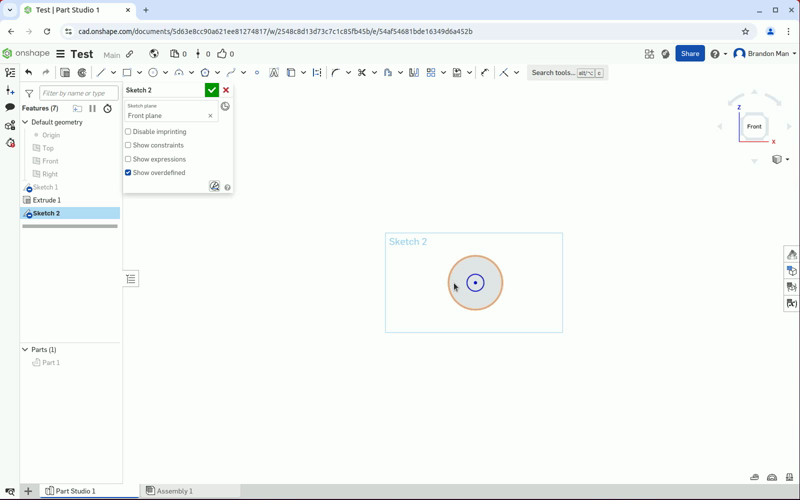
scroll(6)
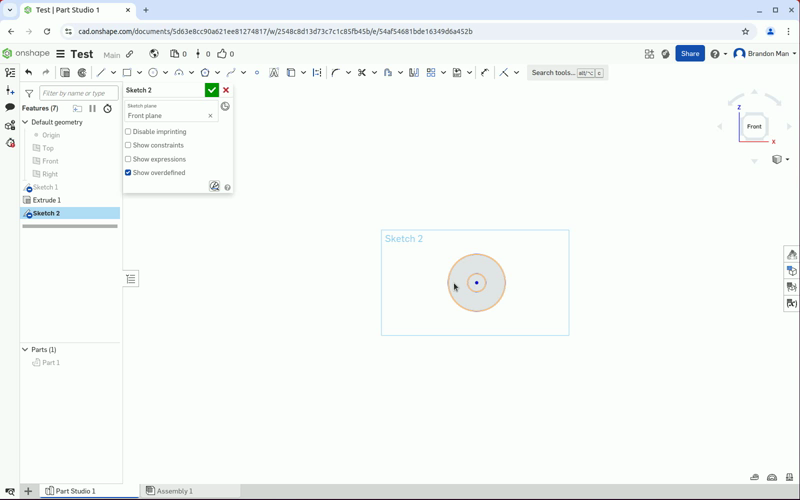
scroll(6)
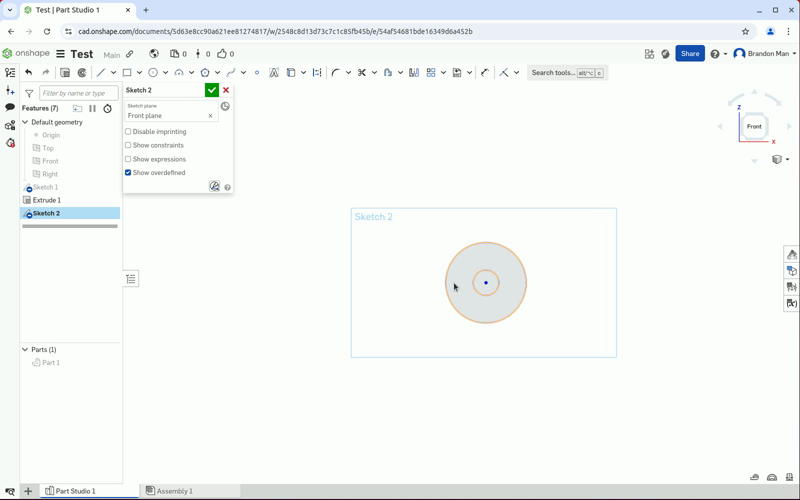
scroll(6)
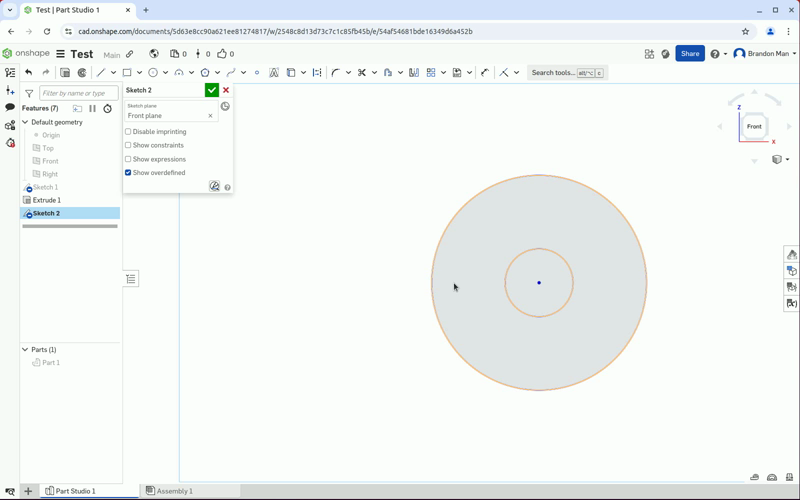
click(454, 282)
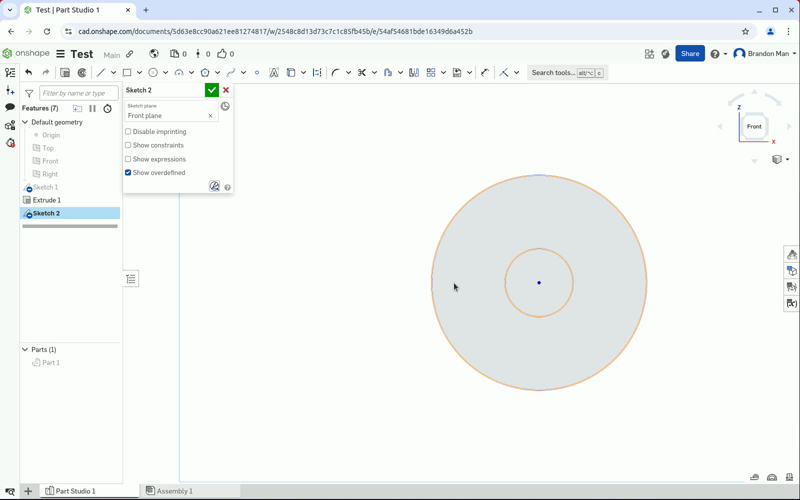
scroll(-6)
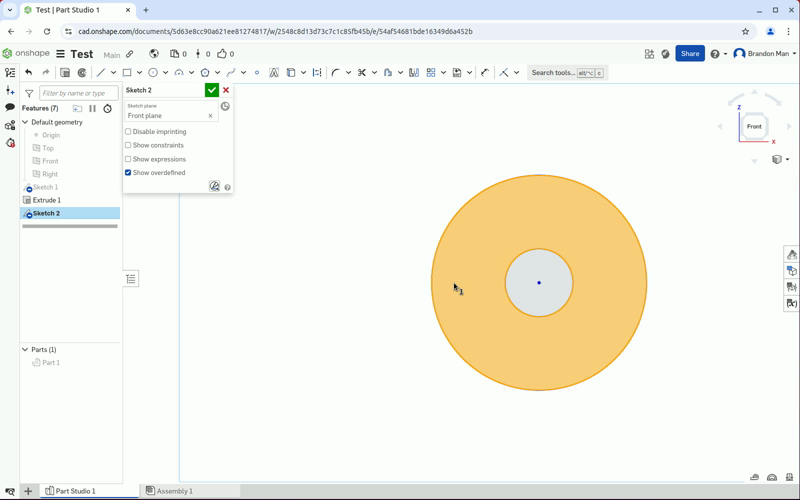
scroll(-6)
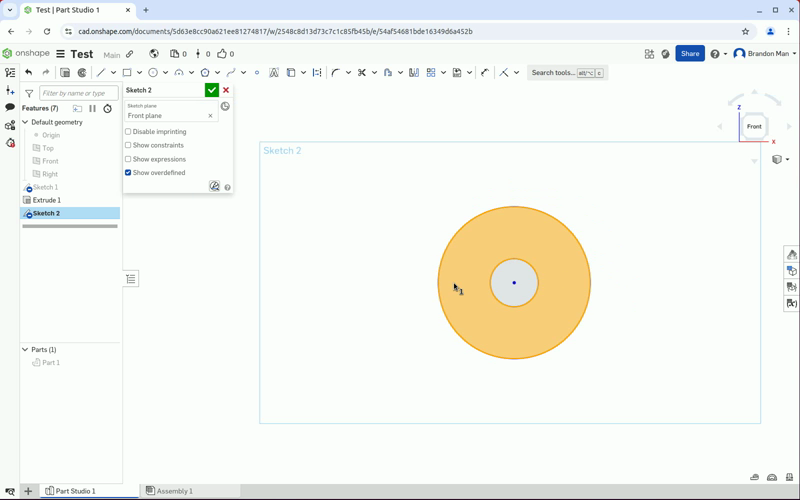
scroll(-6)
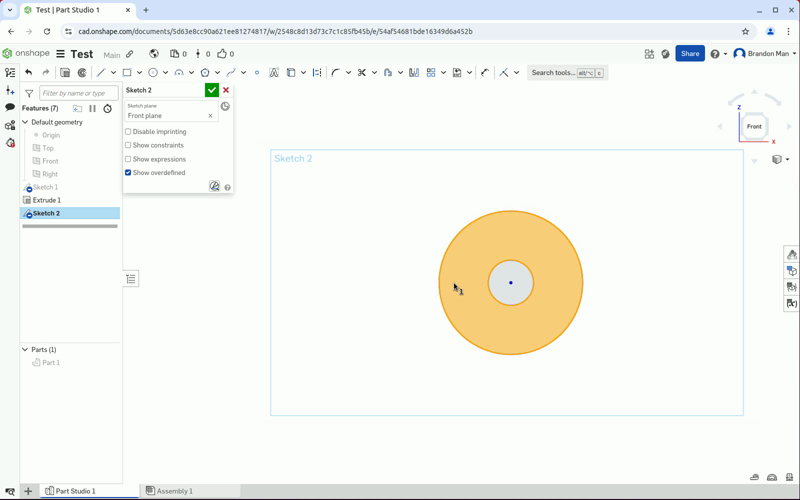
scroll(-6)
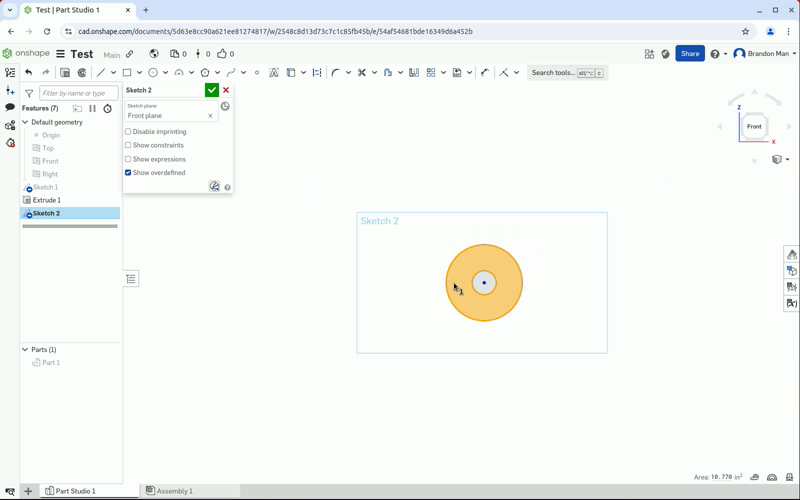
scroll(-6)
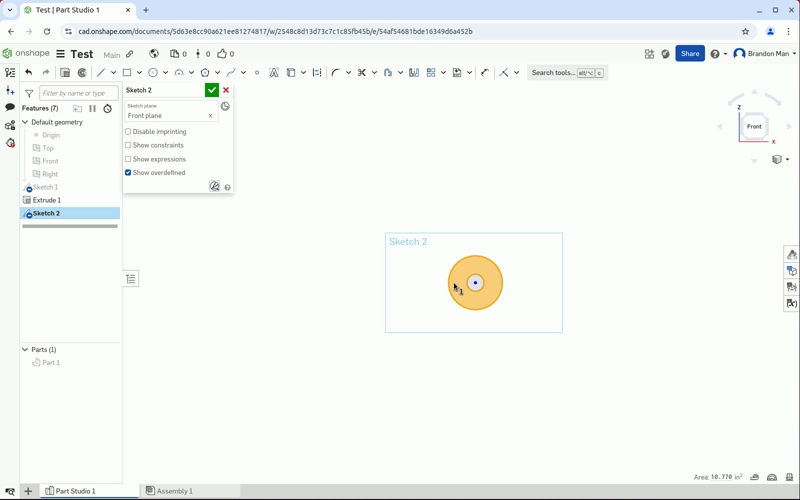
scroll(-6)
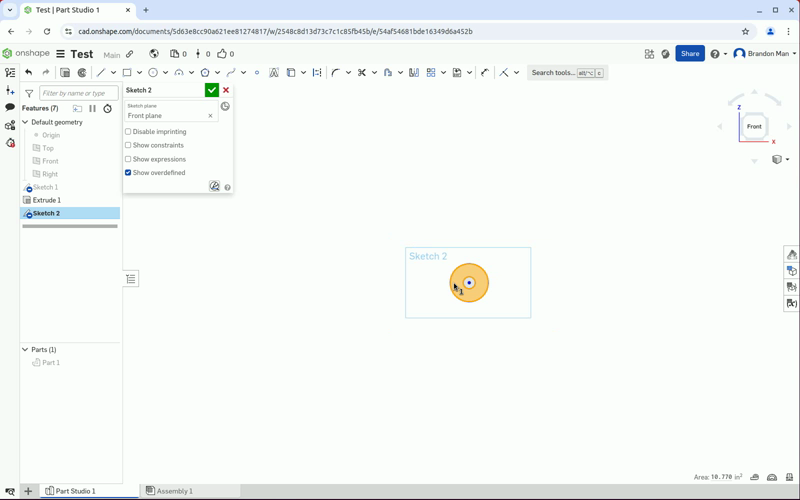
scroll(-6)
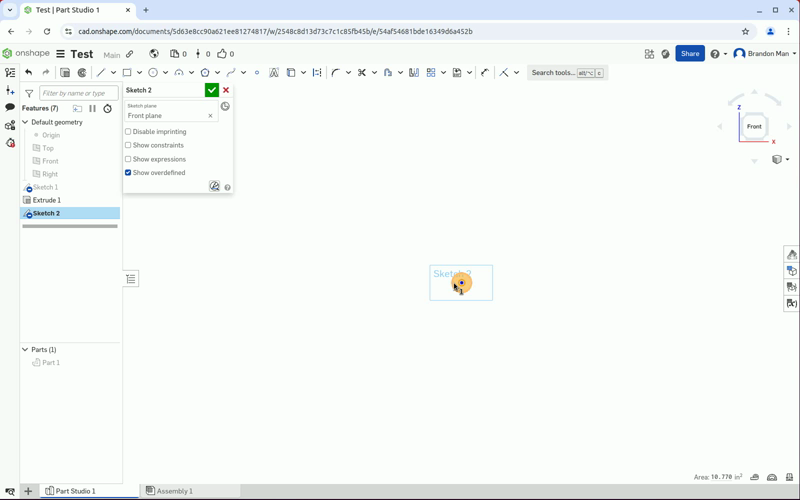
mouse_move(73, 352)
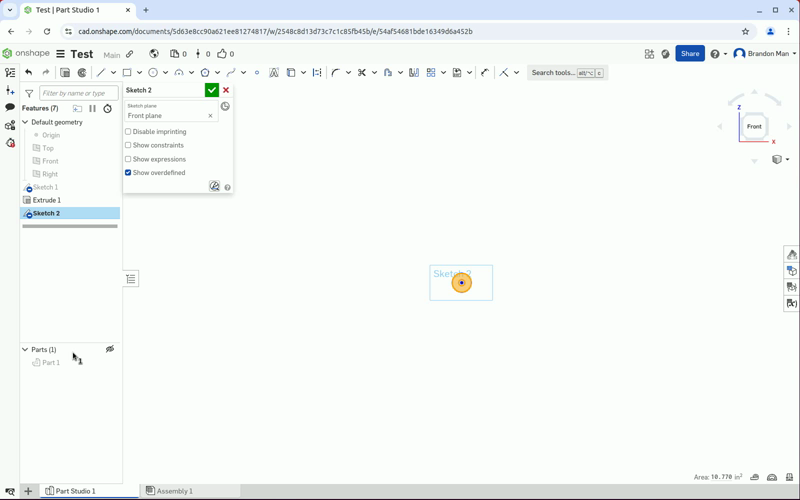
key(shift+y)
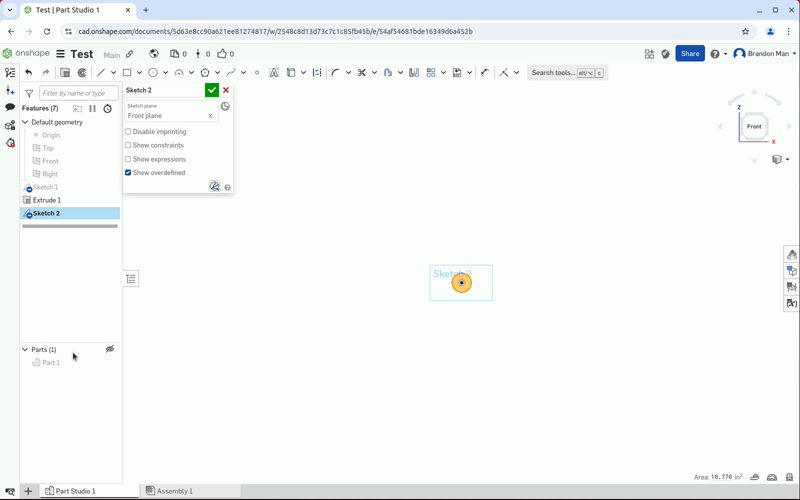
key(shift+e)
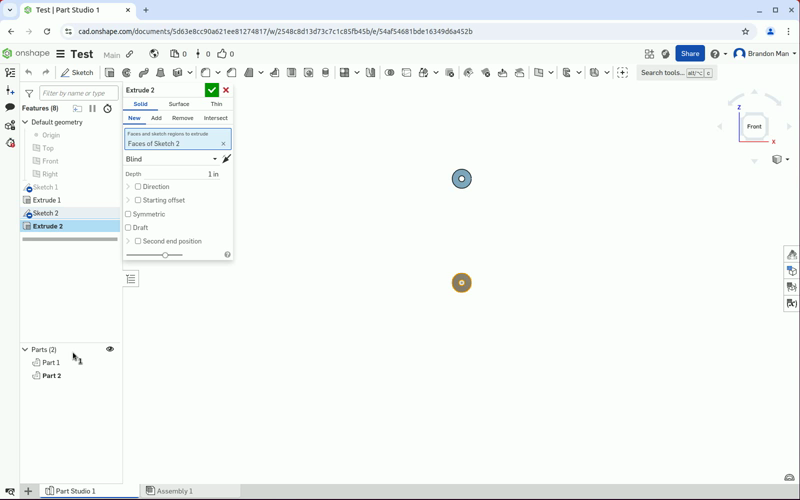
mouse_move(143, 106)
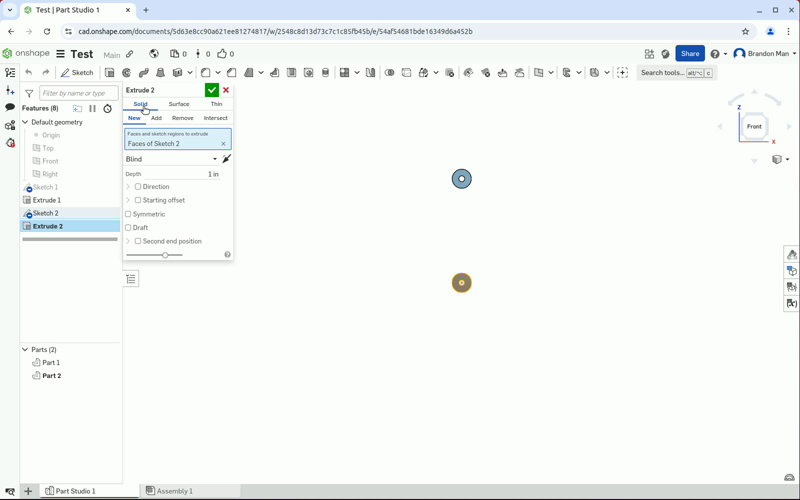
click(143, 106)
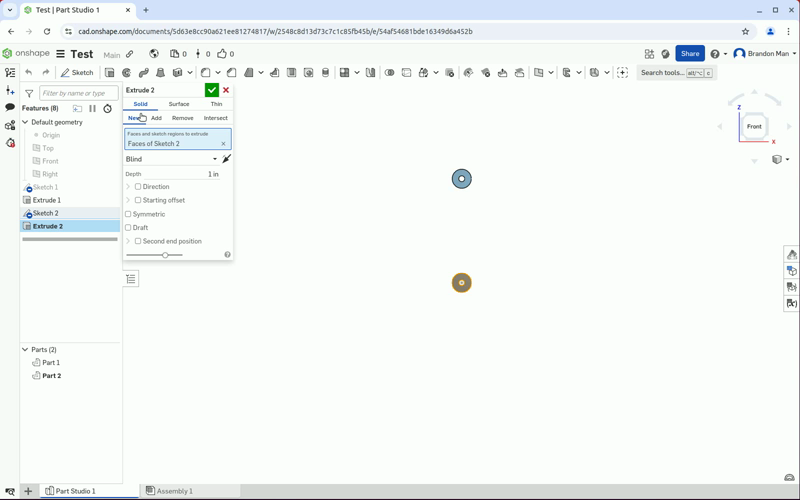
mouse_move(137, 120)
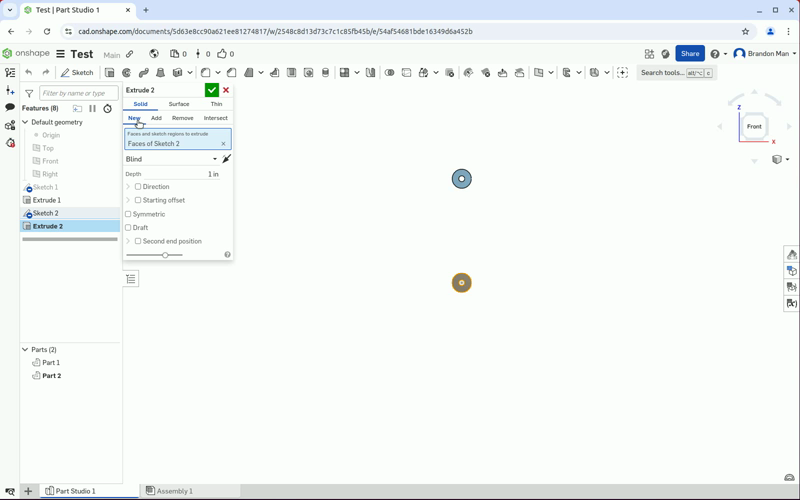
click(137, 120)
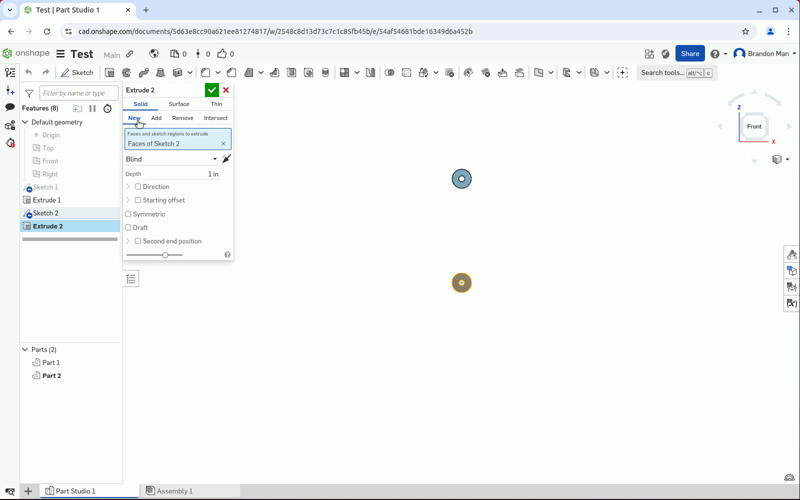
key(tab, 4)
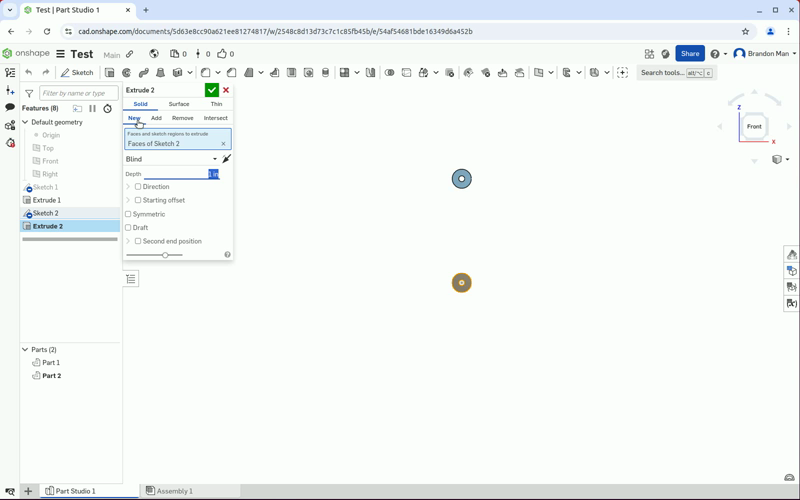
text(0.481)
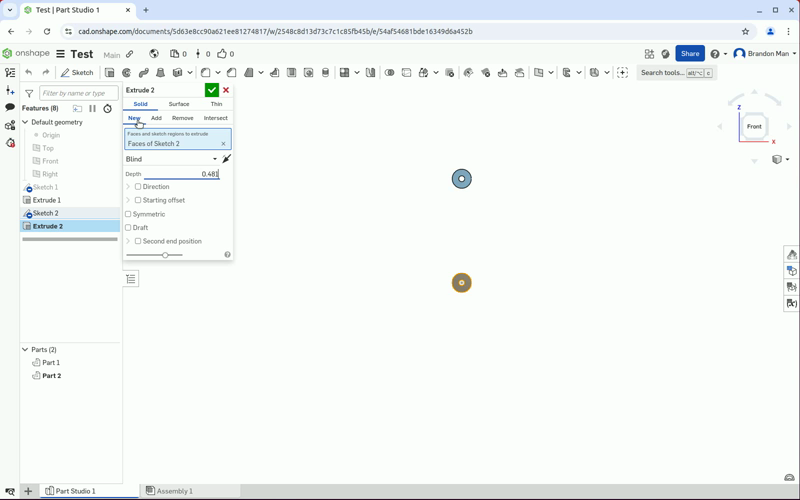
key(enter)
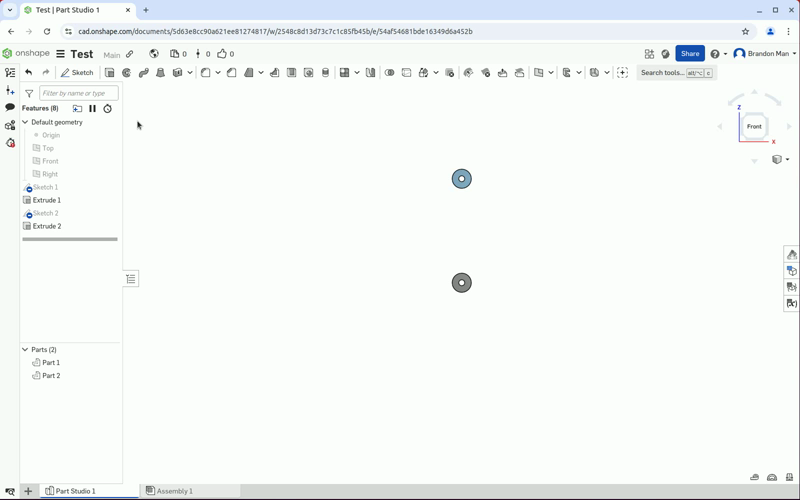
key(shift+h)
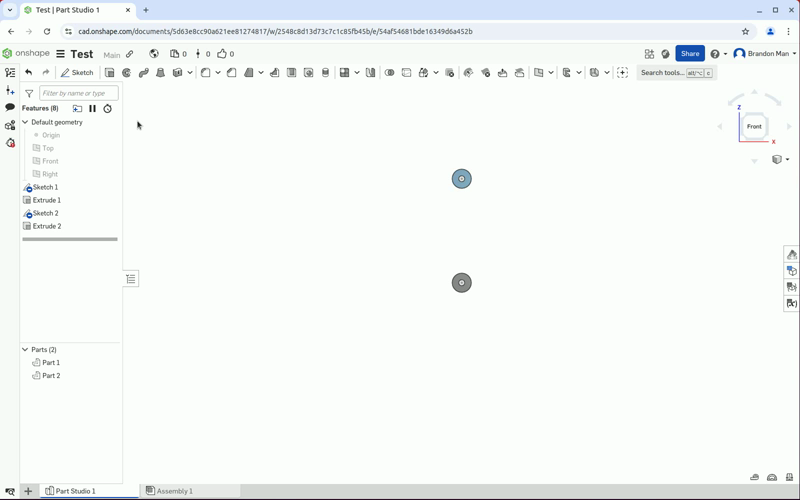
key(shift+h)
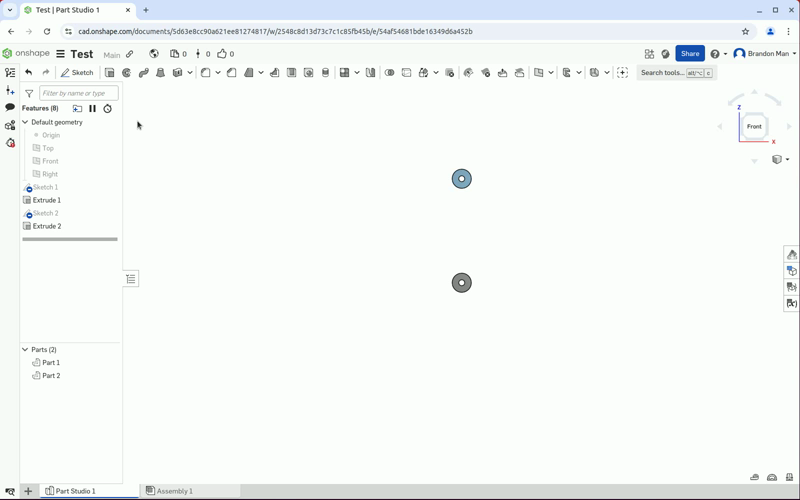
mouse_move(73, 189)
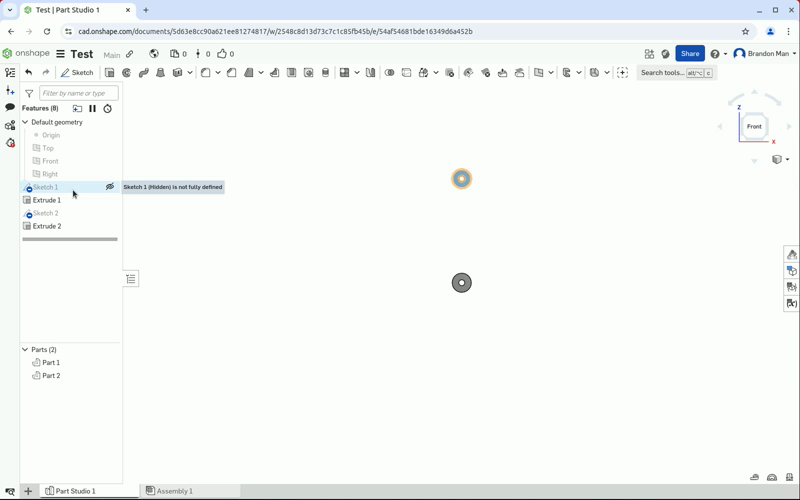
click(73, 189)
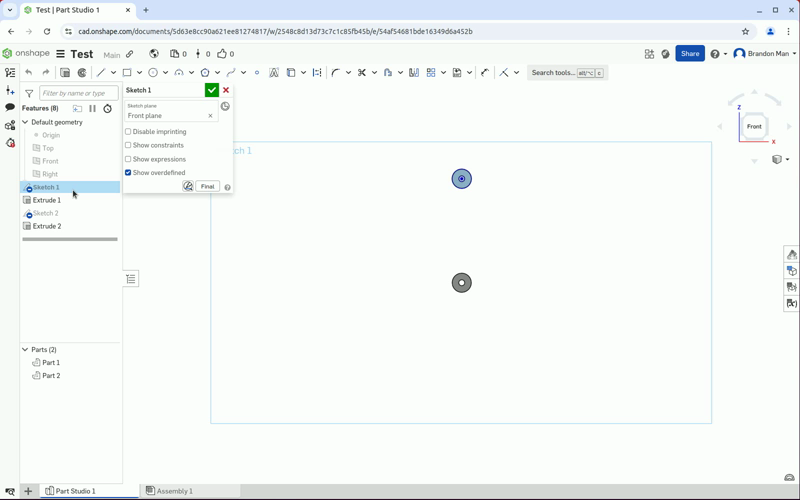
mouse_move(229, 92)
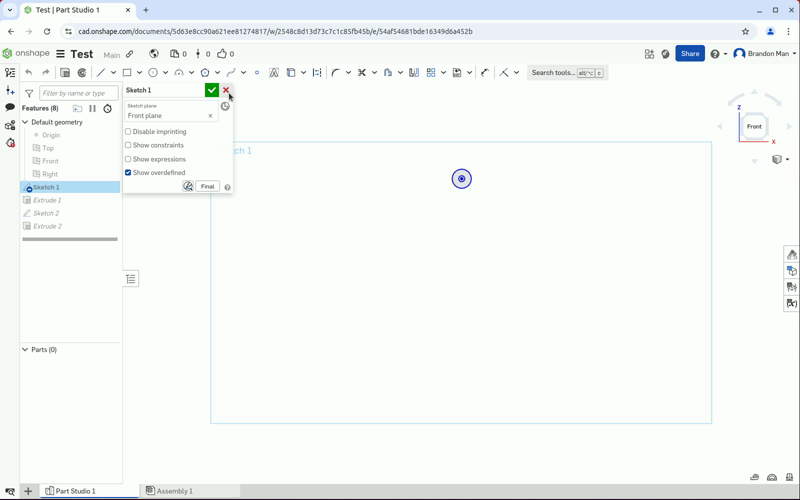
click(229, 92)
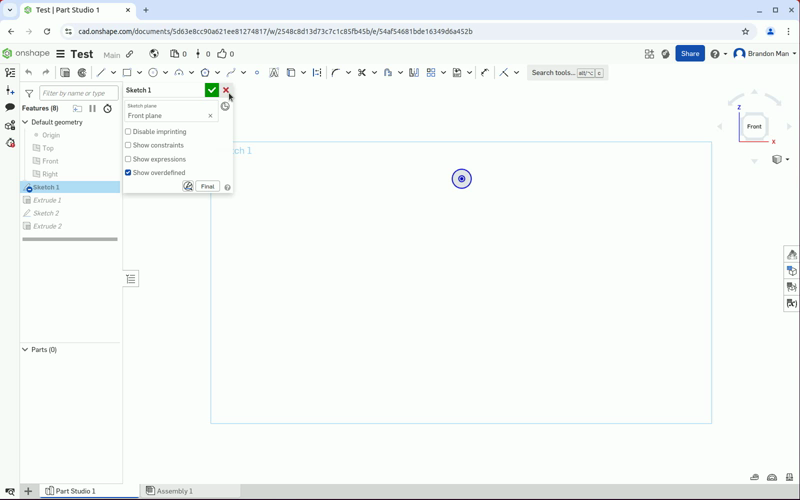
key(shift+s)
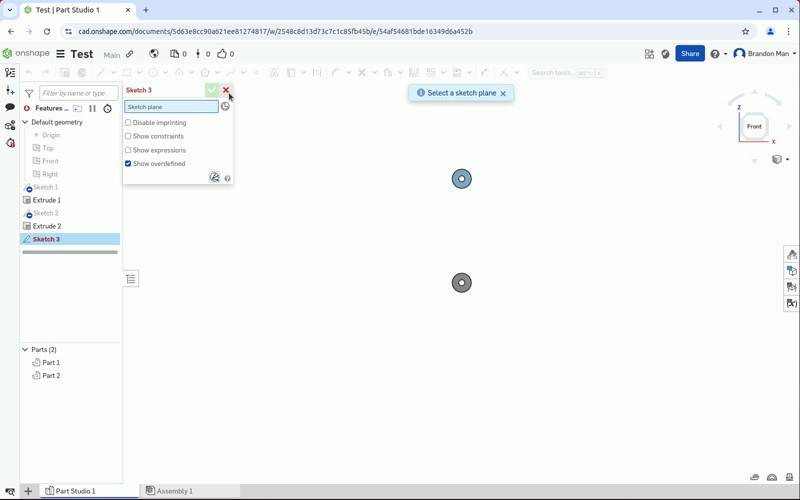
mouse_move(73, 163)
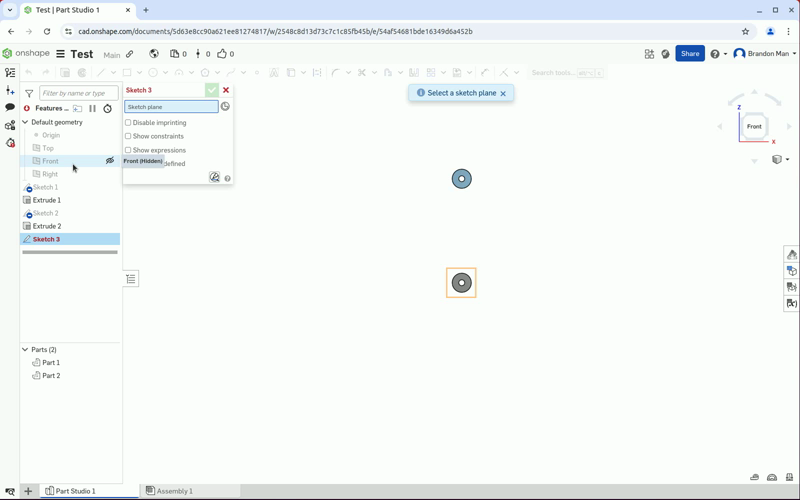
click(73, 163)
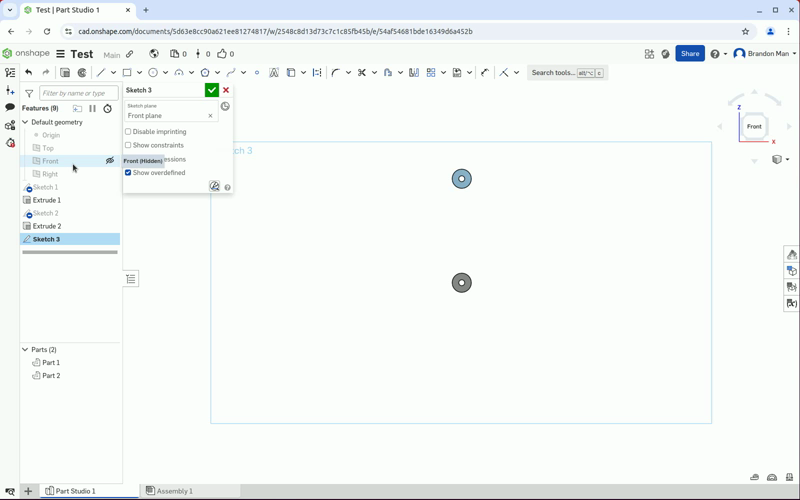
mouse_move(73, 352)
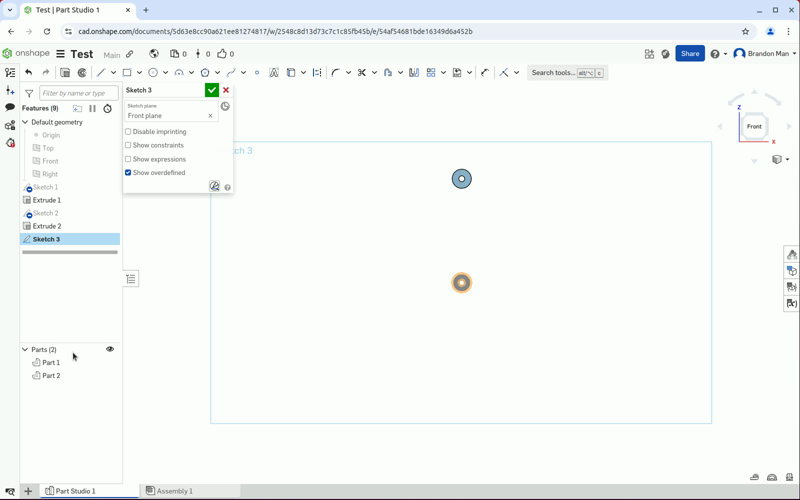
key(y)
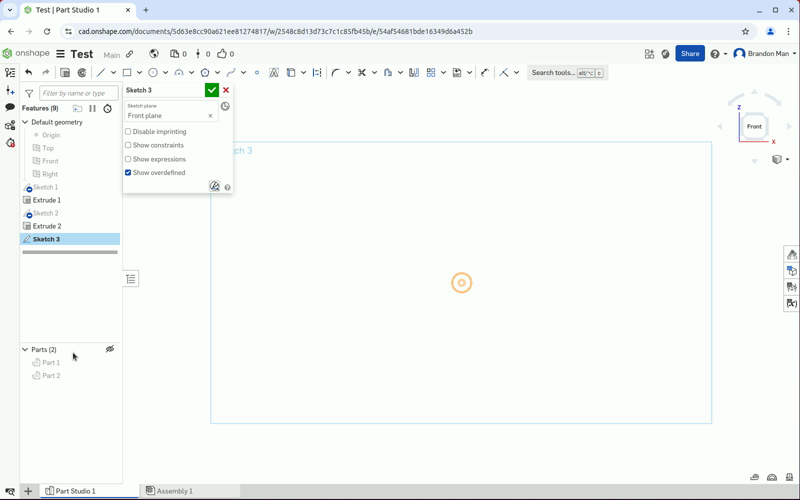
key(c)
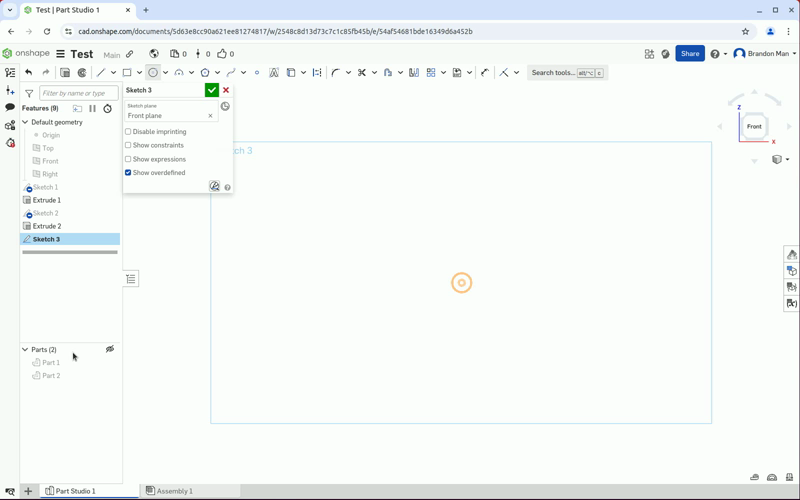
key_down(shift)
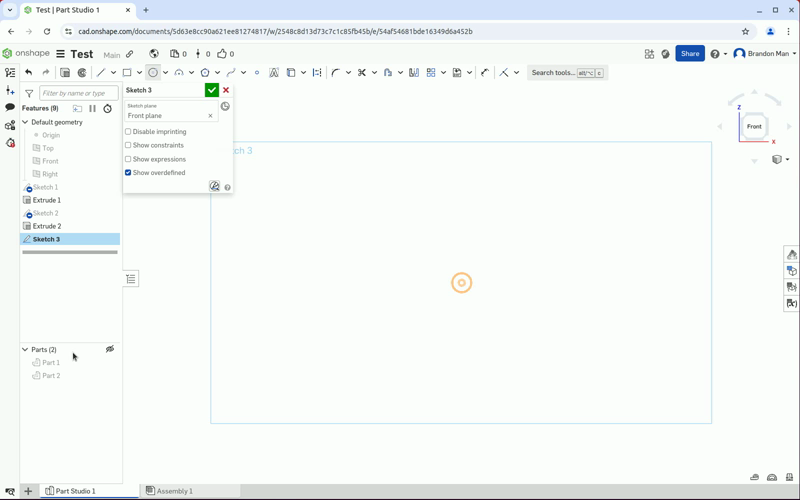
mouse_move(501, 282)
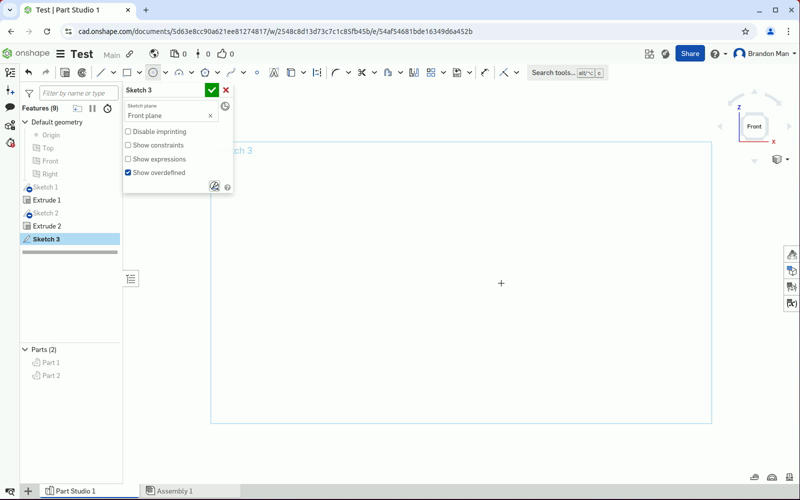
click(501, 282)
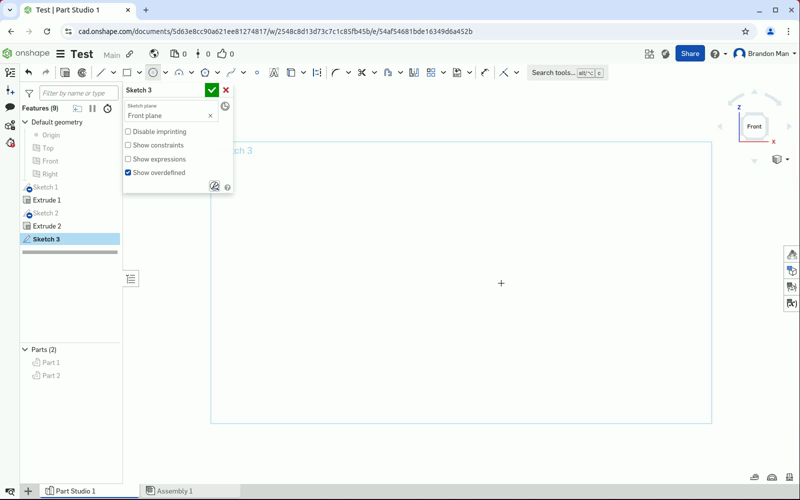
key_up(shift)
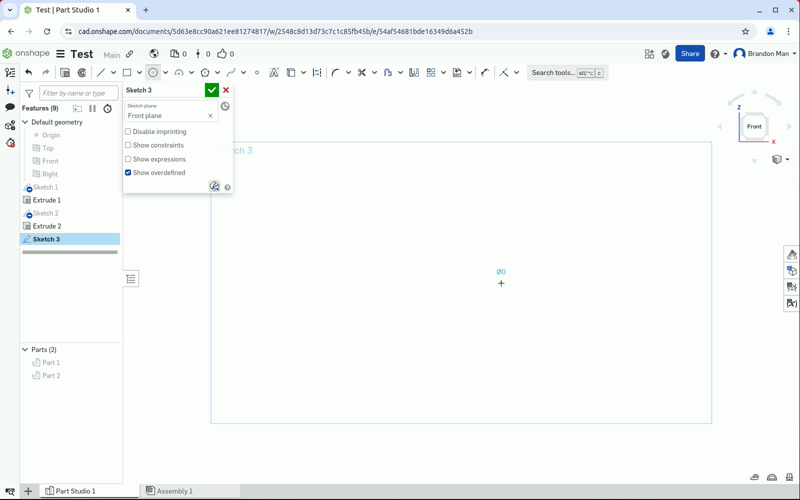
mouse_move(508, 282)
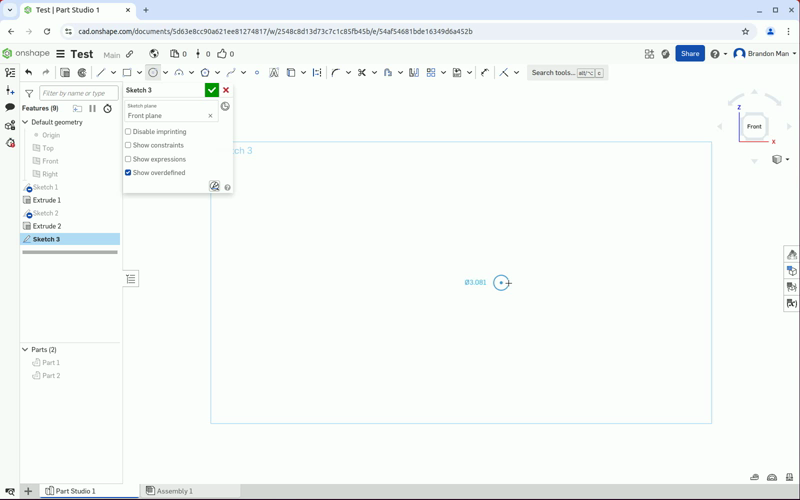
click(508, 282)
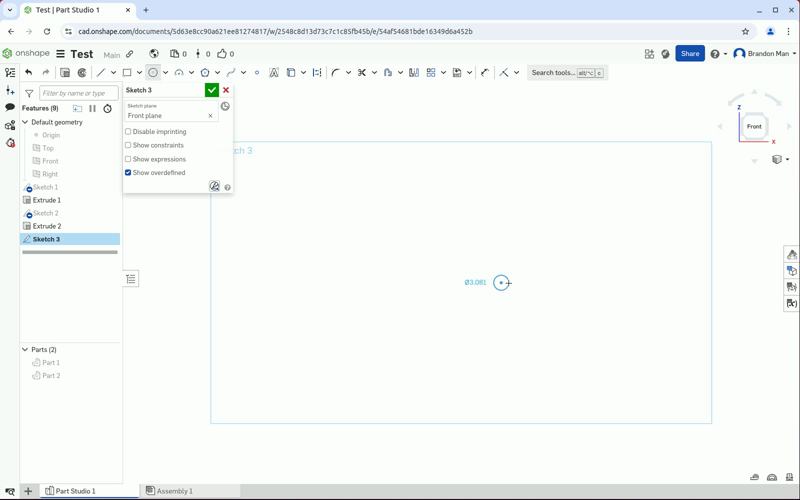
key(esc)
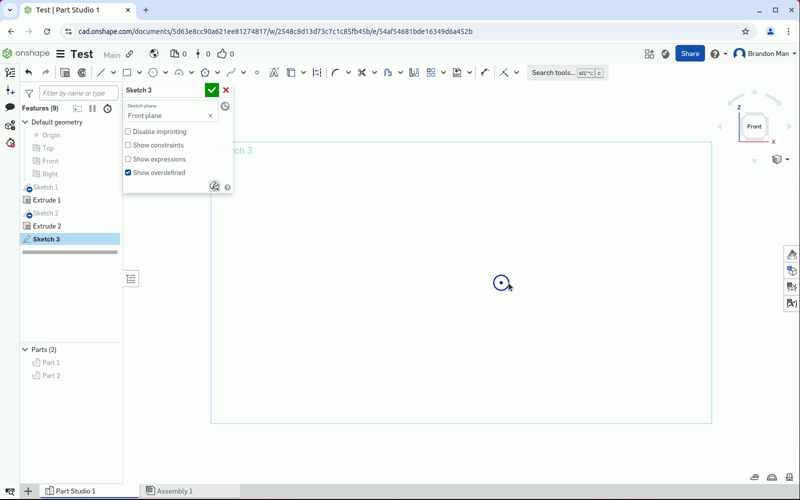
key(c)
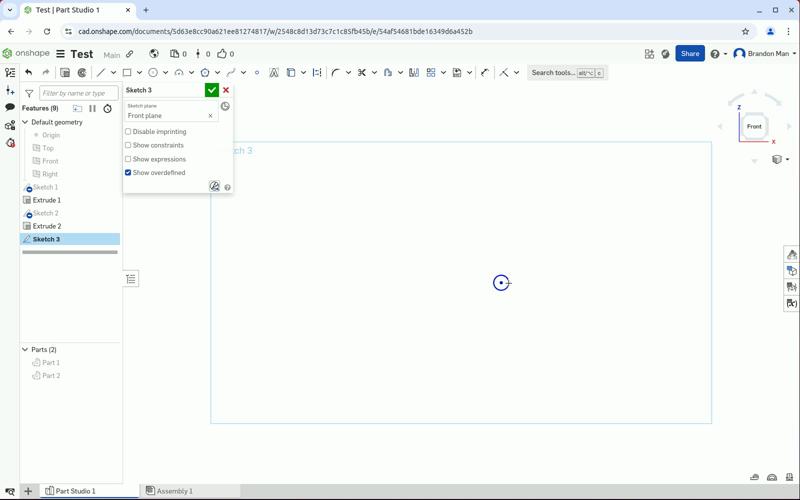
key_down(shift)
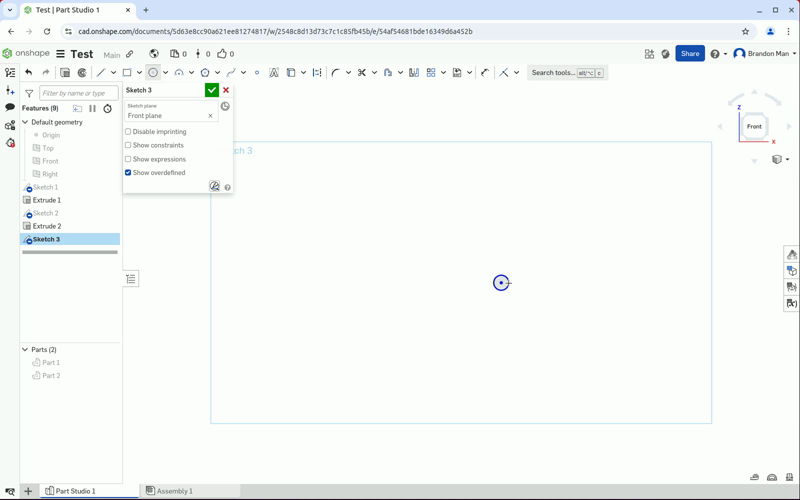
mouse_move(501, 282)
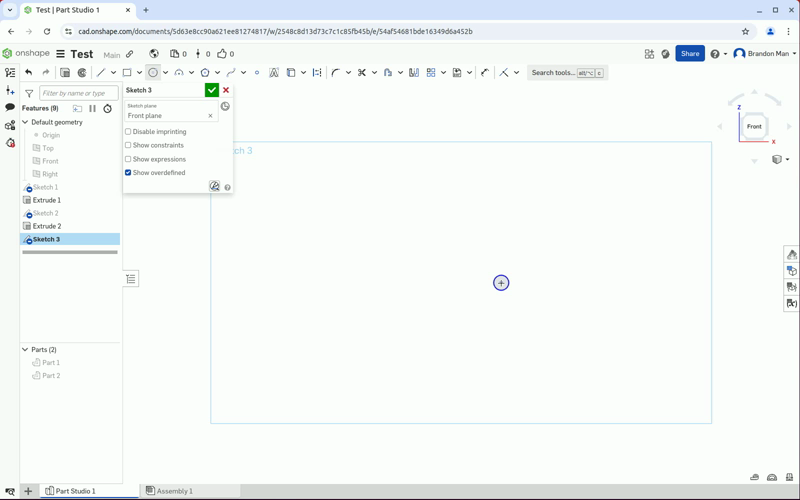
click(501, 282)
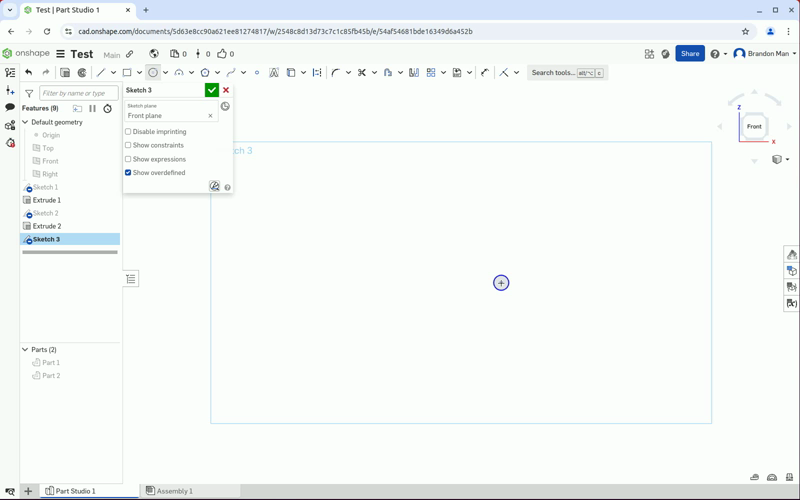
key_up(shift)
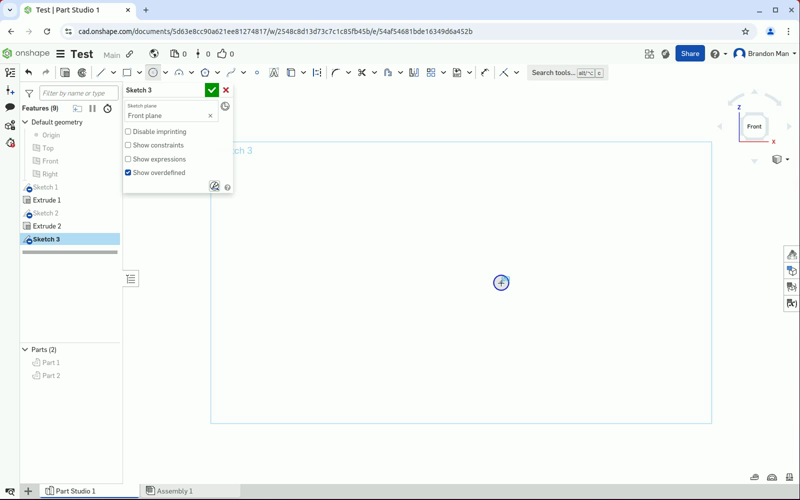
mouse_move(504, 282)
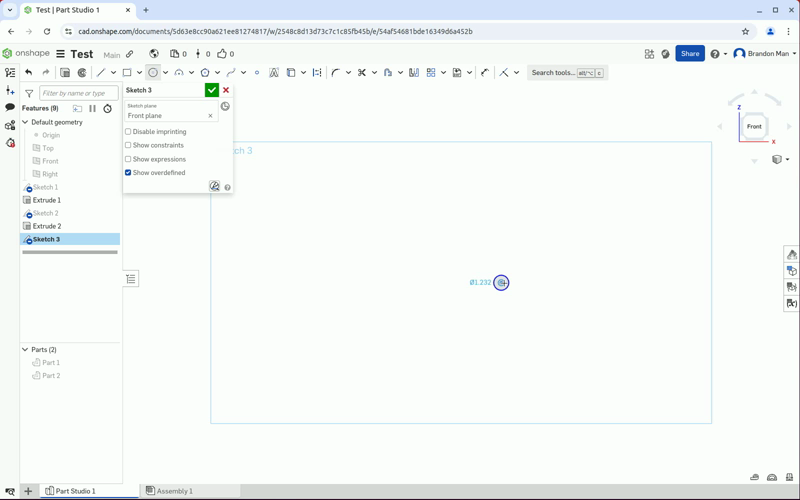
scroll(6)
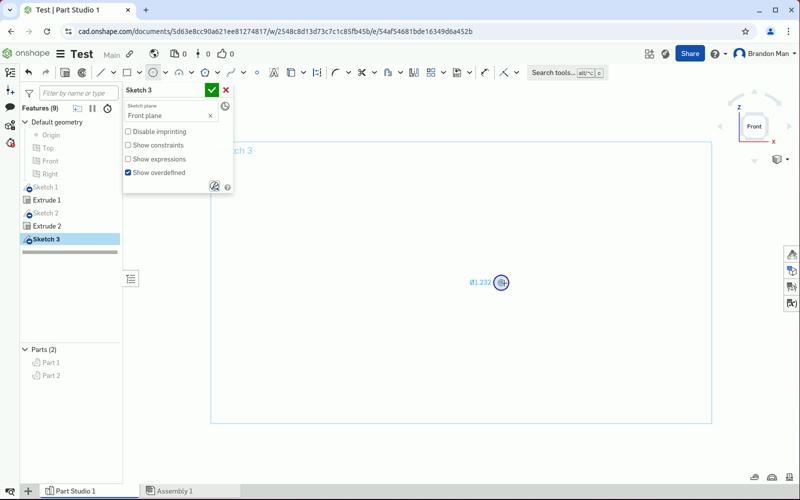
scroll(6)
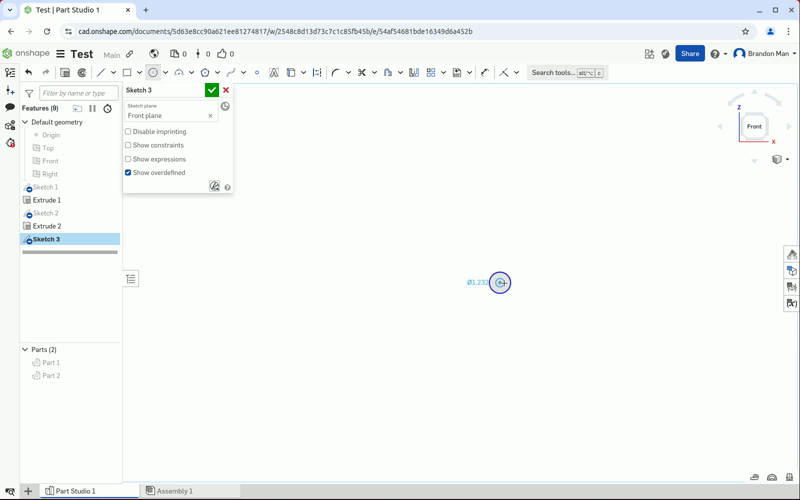
scroll(6)
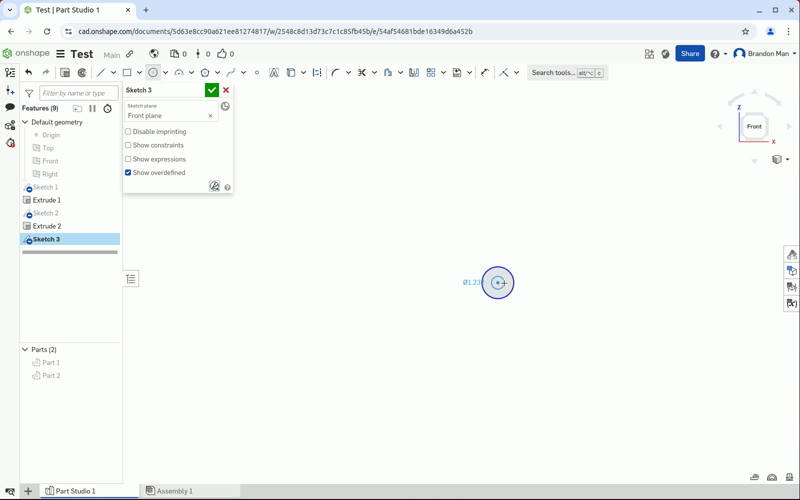
scroll(6)
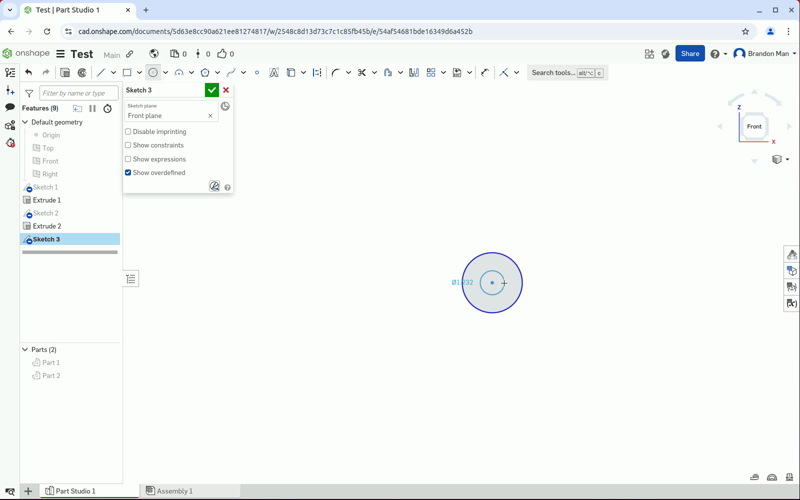
scroll(6)
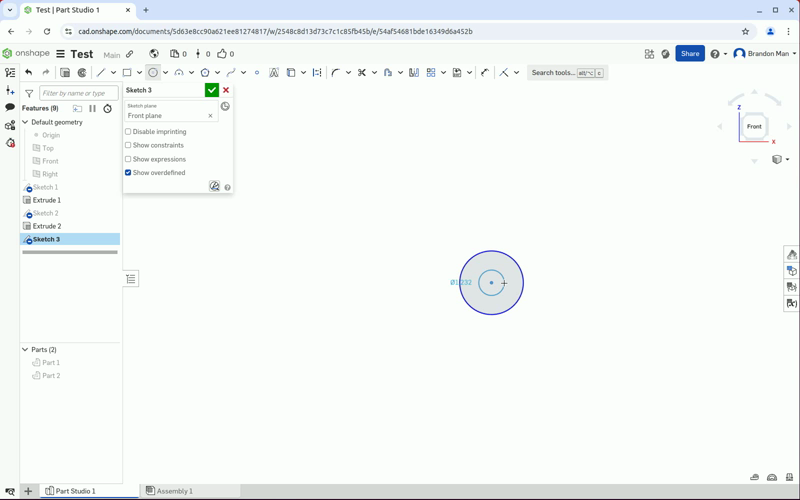
scroll(6)
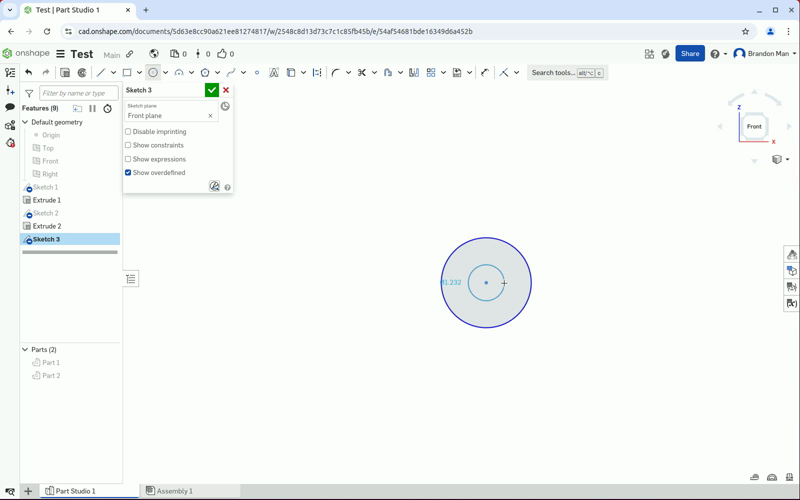
scroll(6)
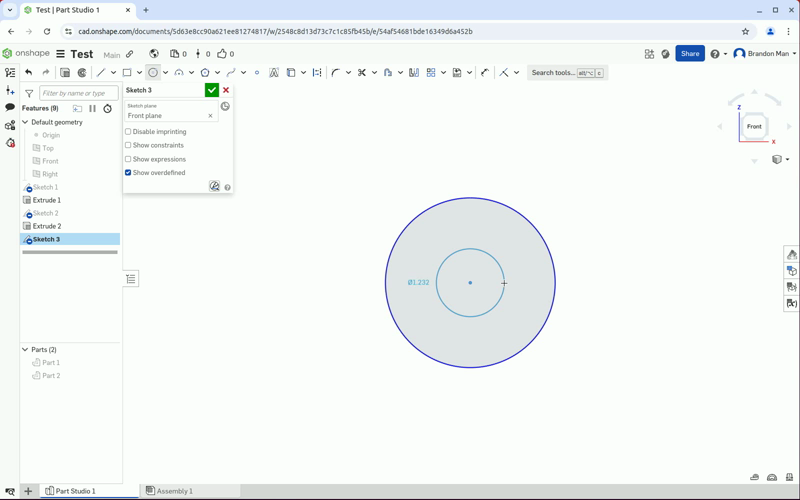
click(504, 282)
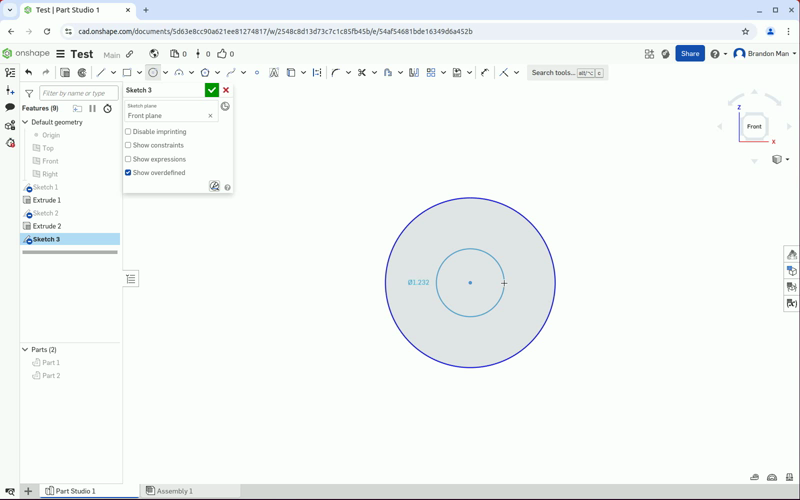
scroll(-6)
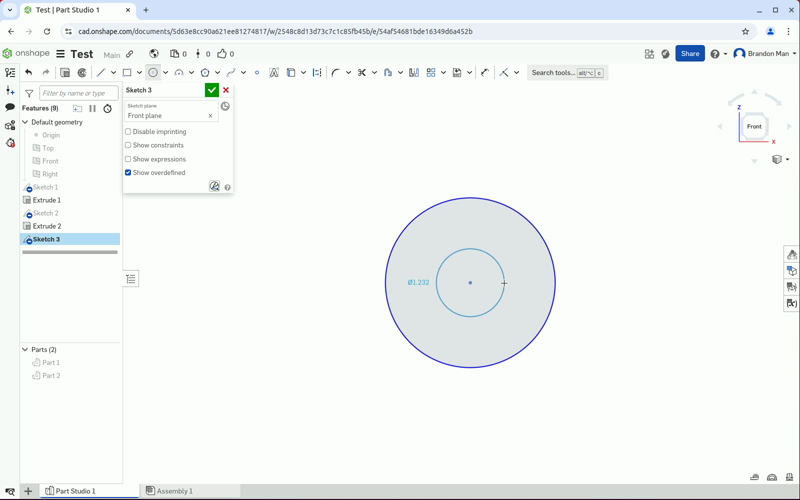
scroll(-6)
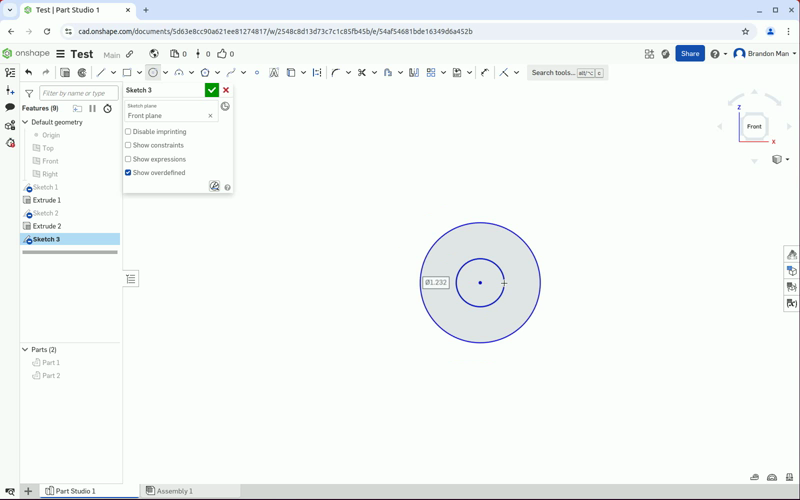
scroll(-6)
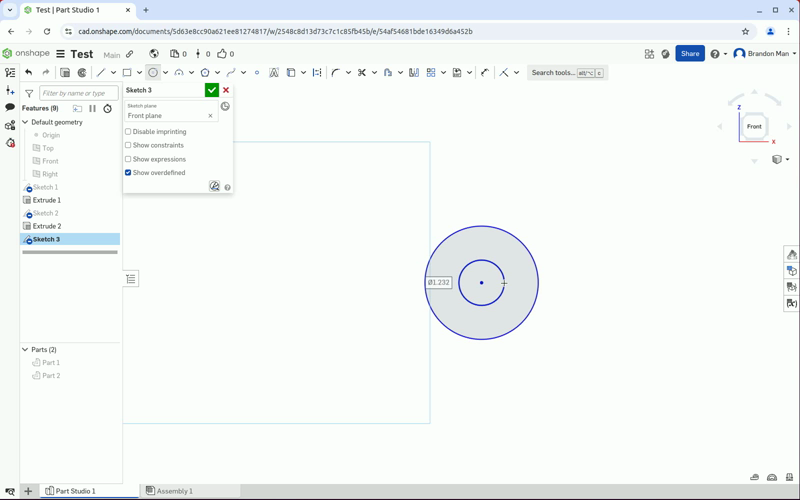
scroll(-6)
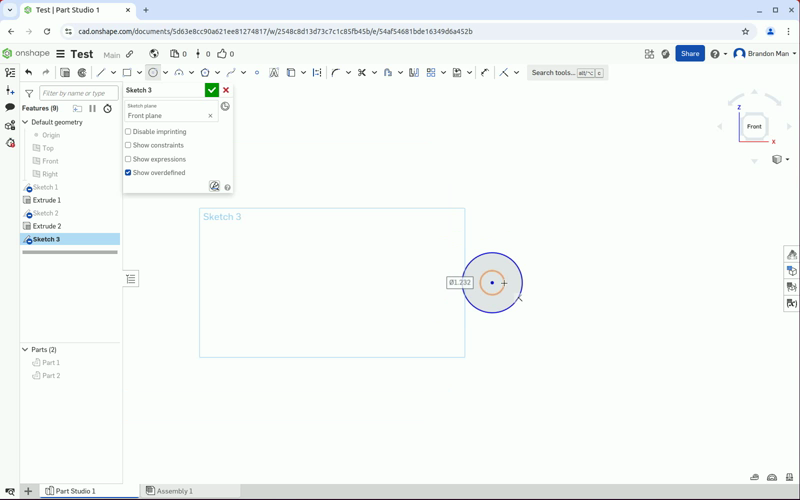
scroll(-6)
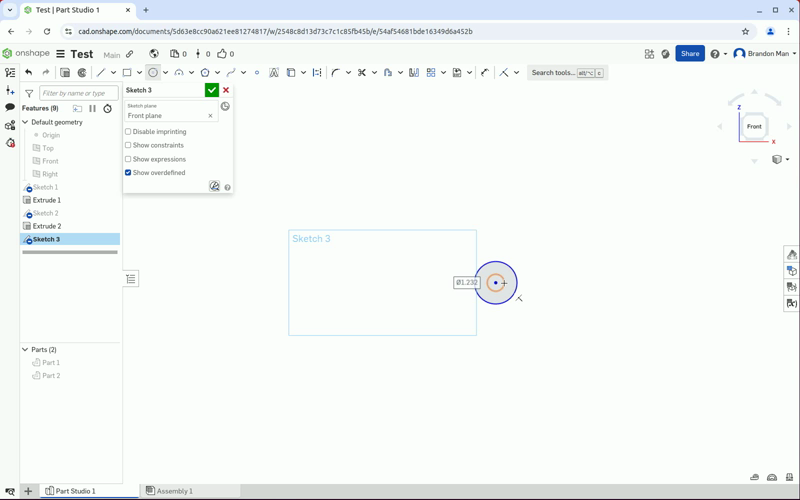
scroll(-6)
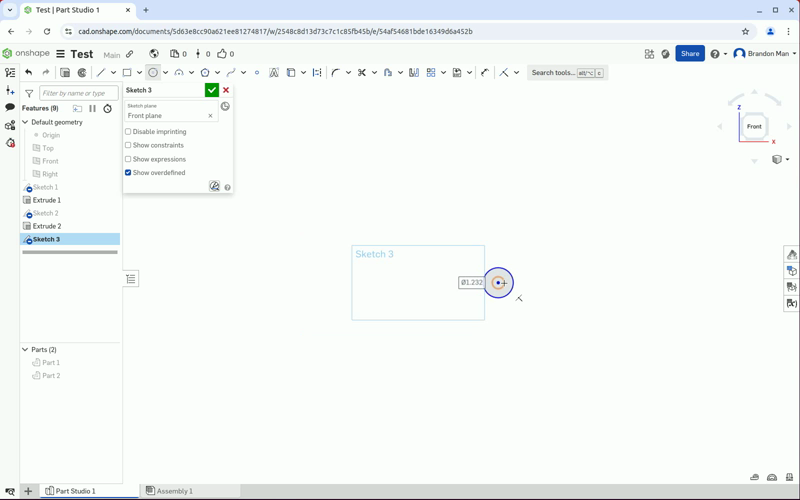
scroll(-6)
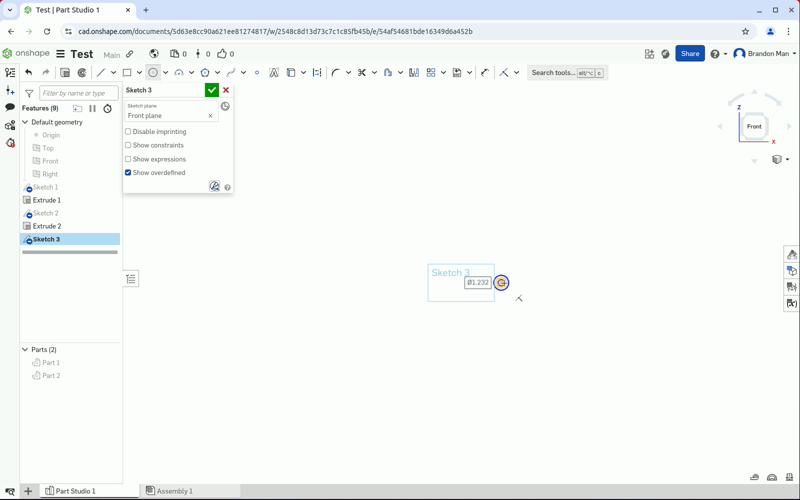
key(esc)
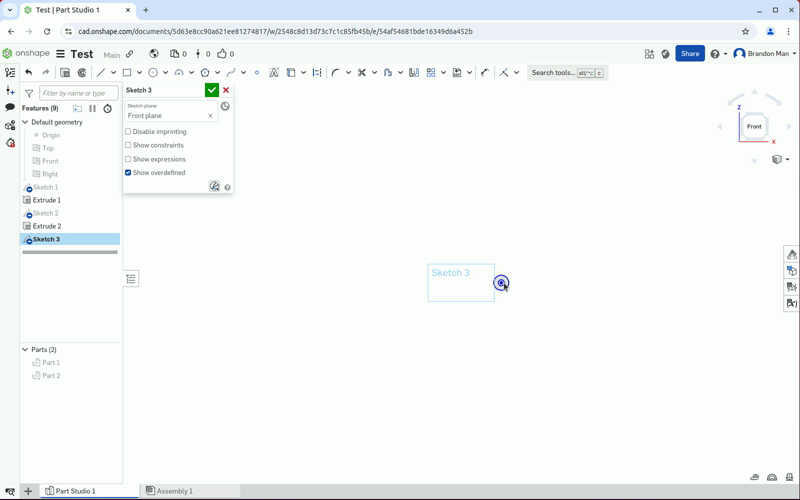
mouse_move(496, 285)
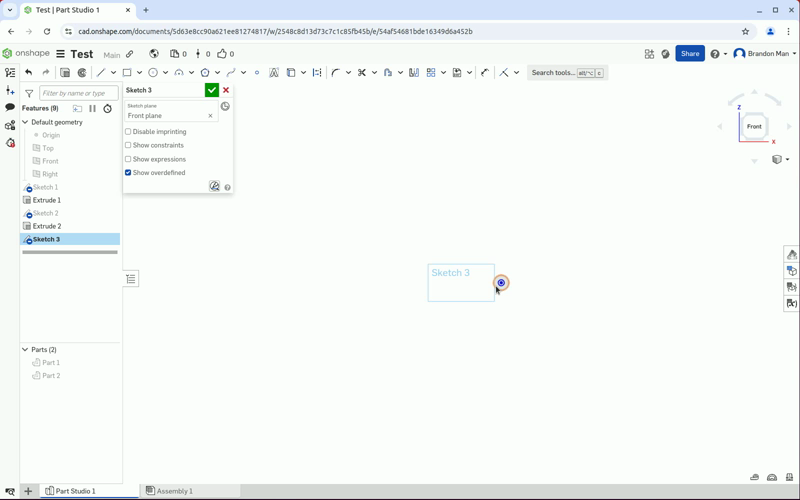
scroll(6)
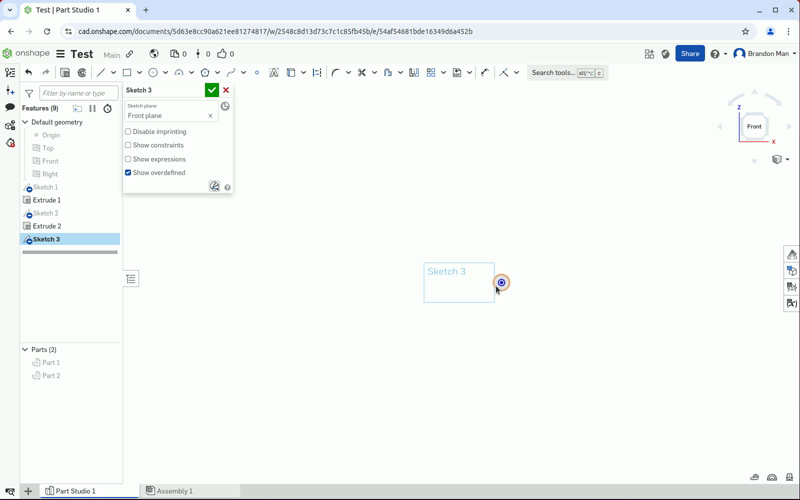
scroll(6)
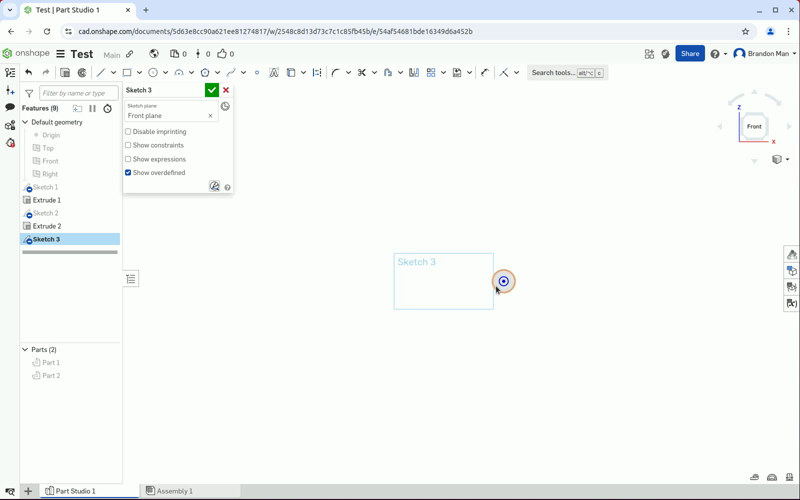
scroll(6)
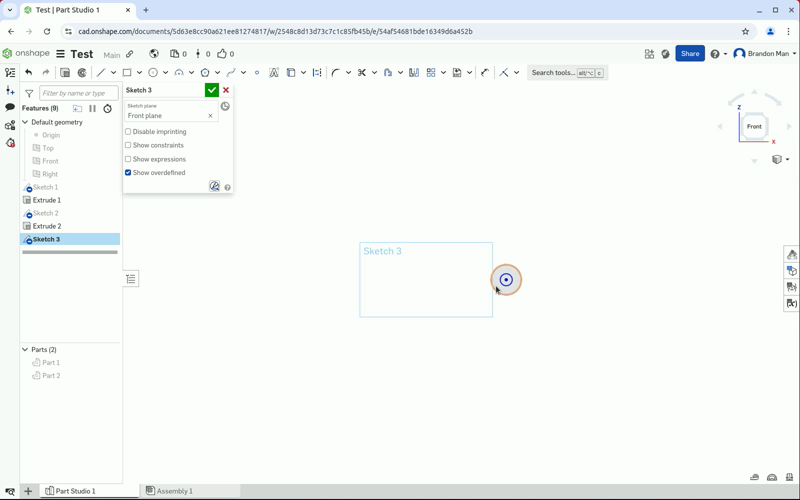
scroll(6)
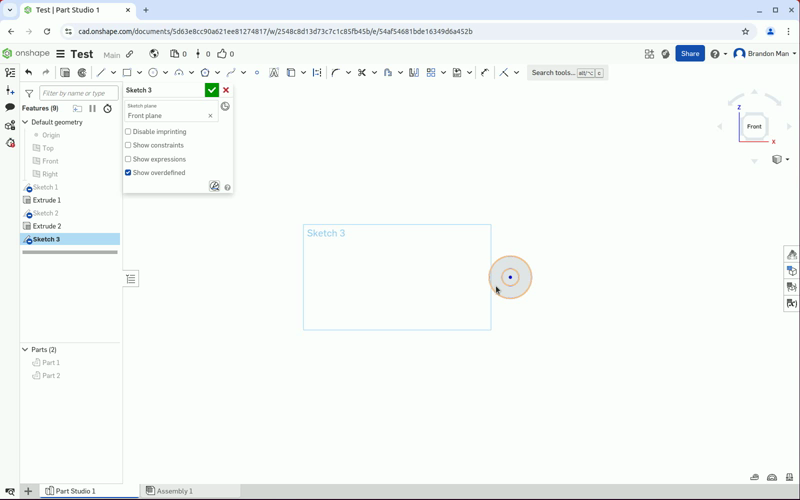
scroll(6)
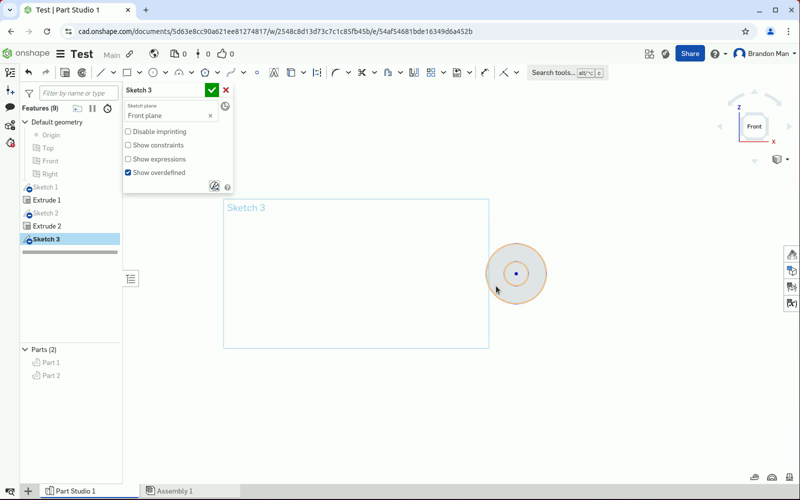
scroll(6)
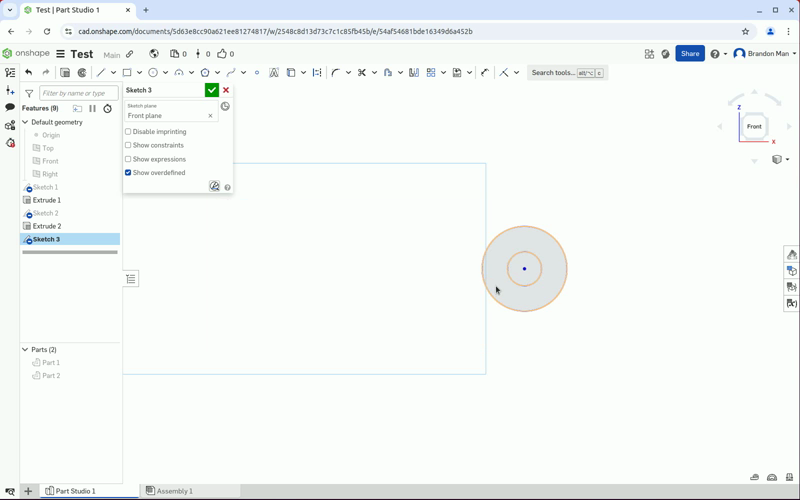
scroll(6)
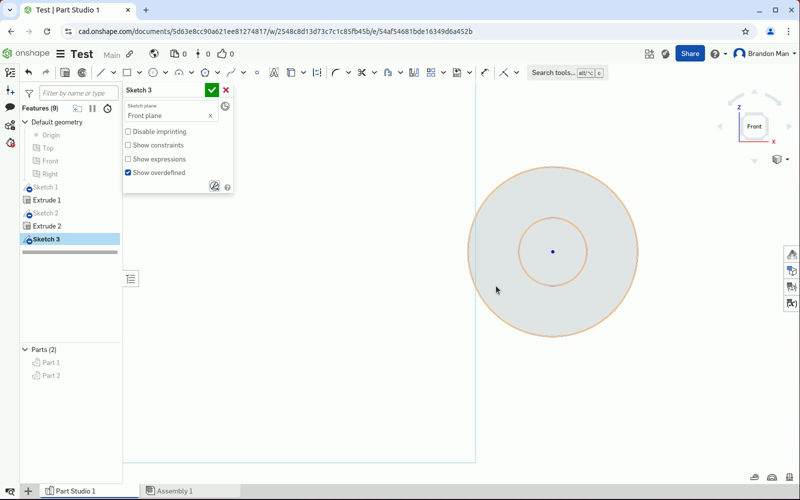
click(496, 285)
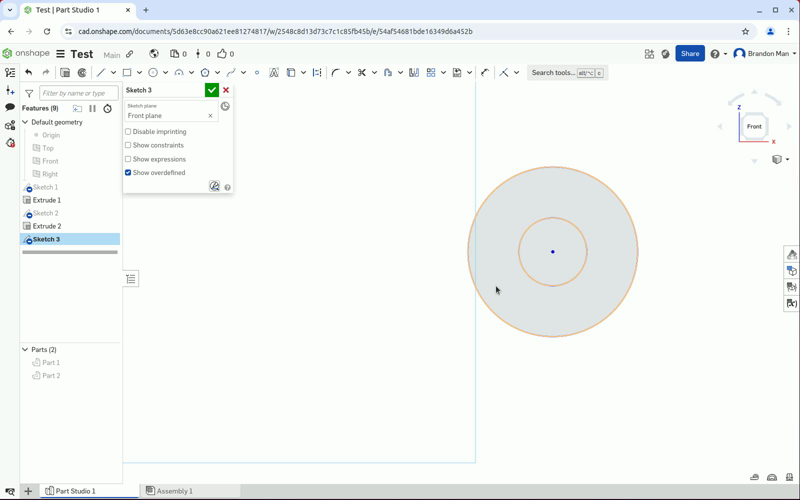
scroll(-6)
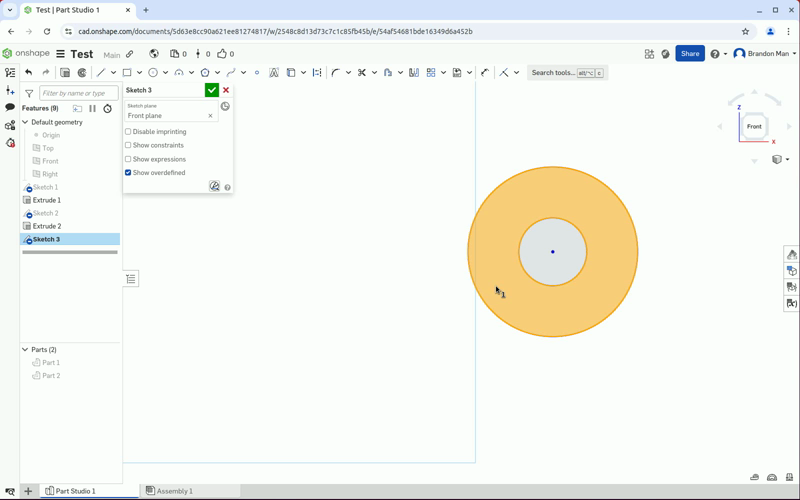
scroll(-6)
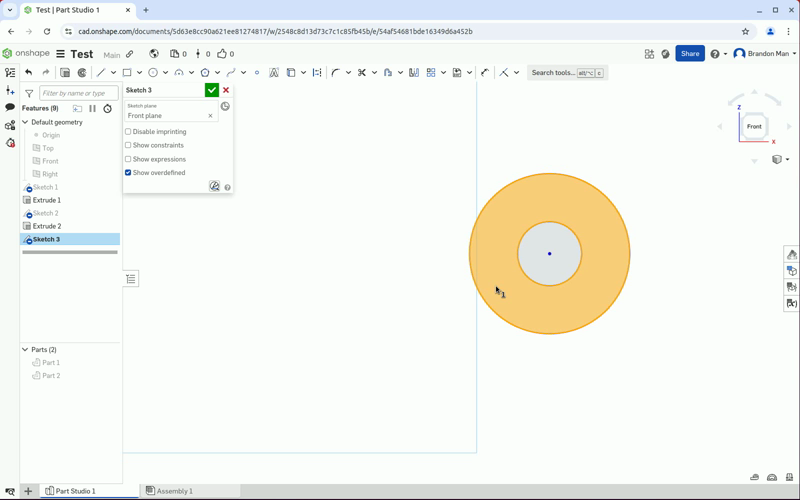
scroll(-6)
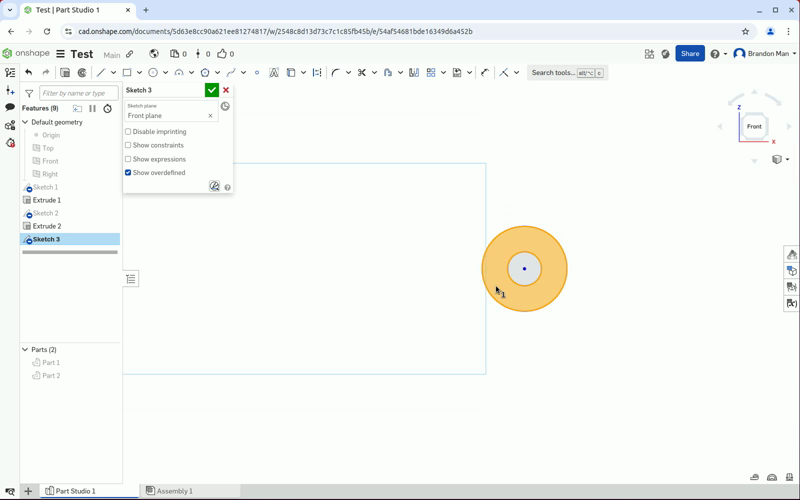
scroll(-6)
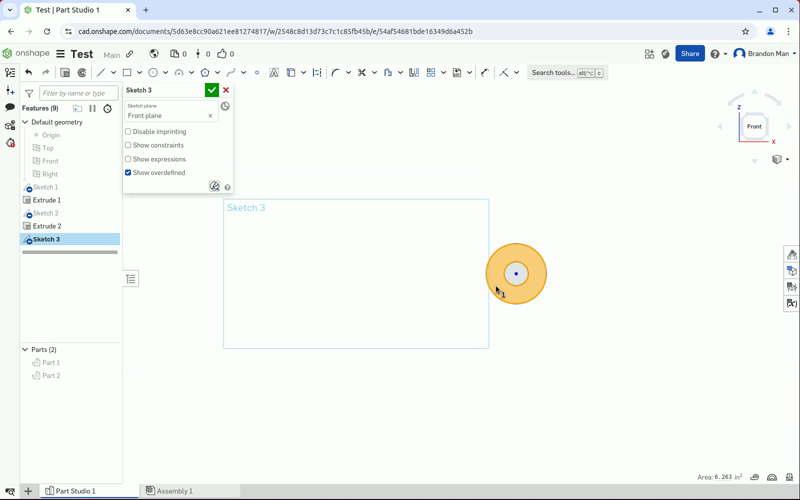
scroll(-6)
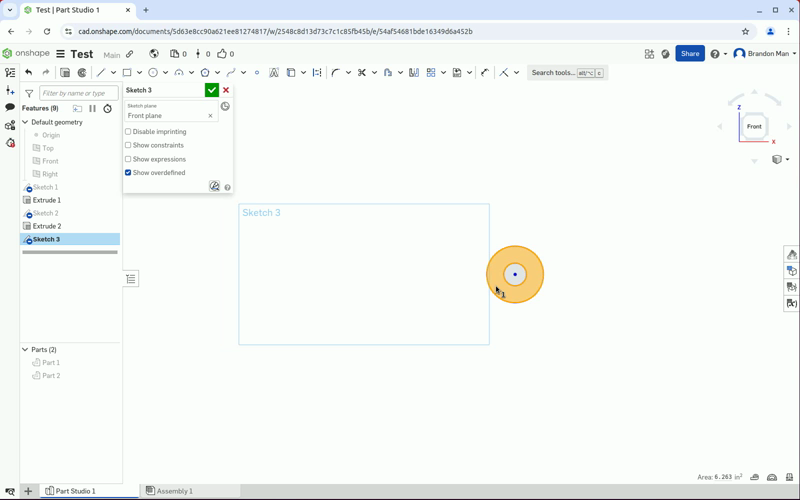
scroll(-6)
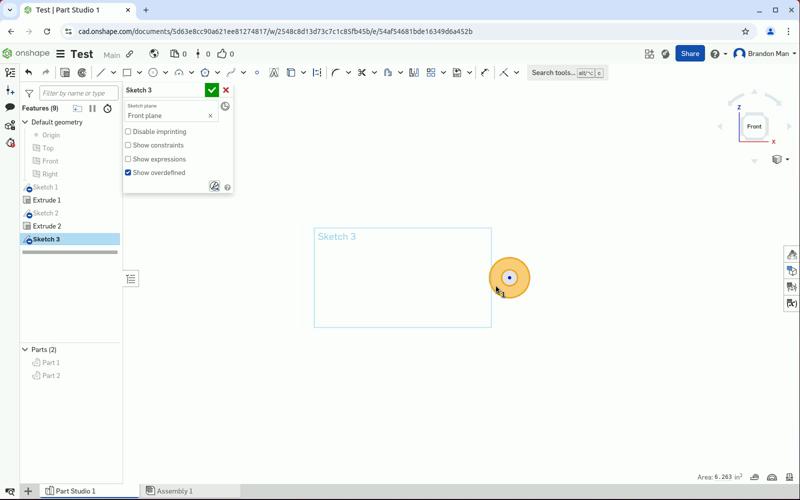
scroll(-6)
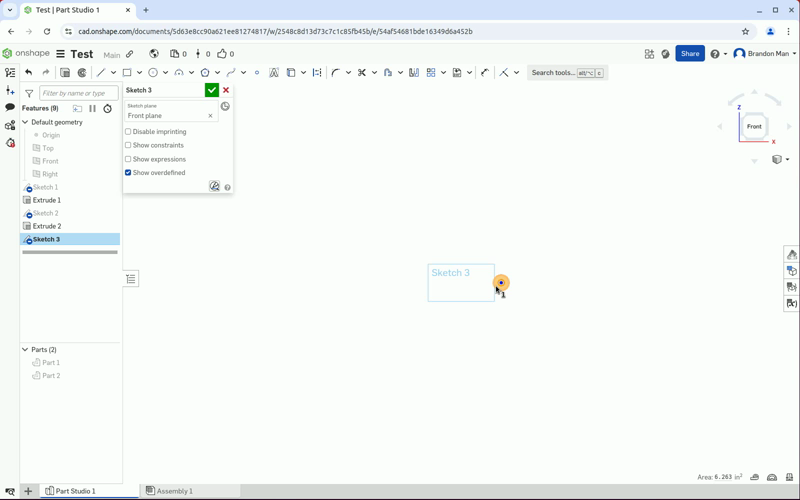
mouse_move(73, 352)
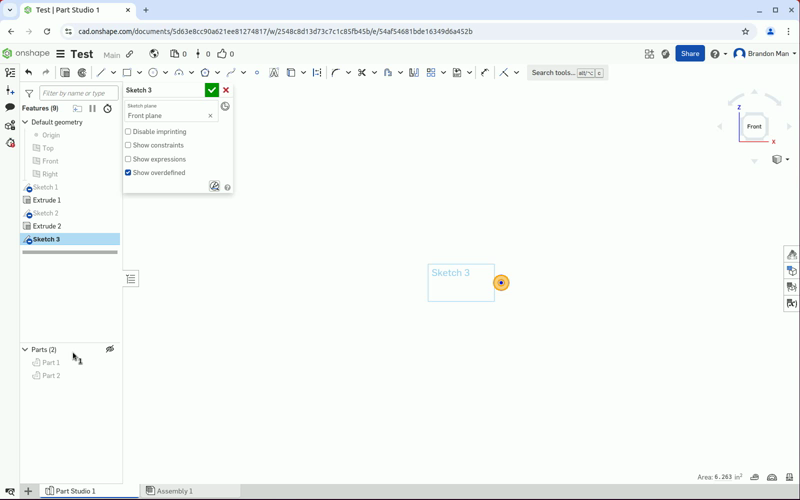
key(shift+y)
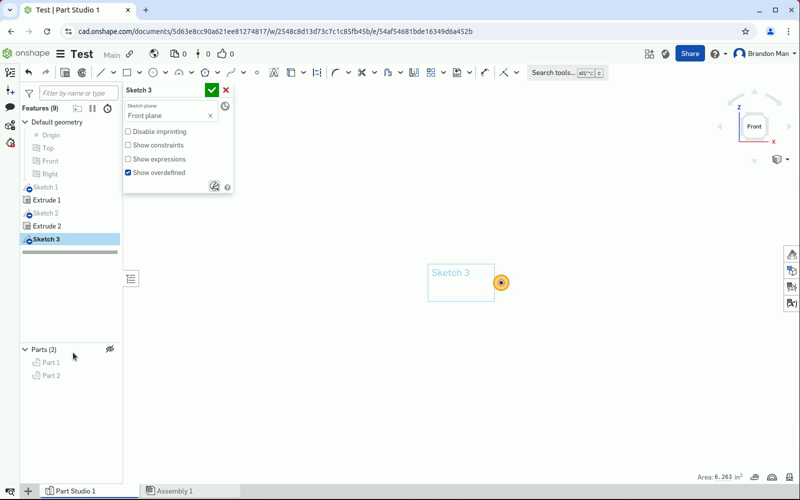
key(shift+e)
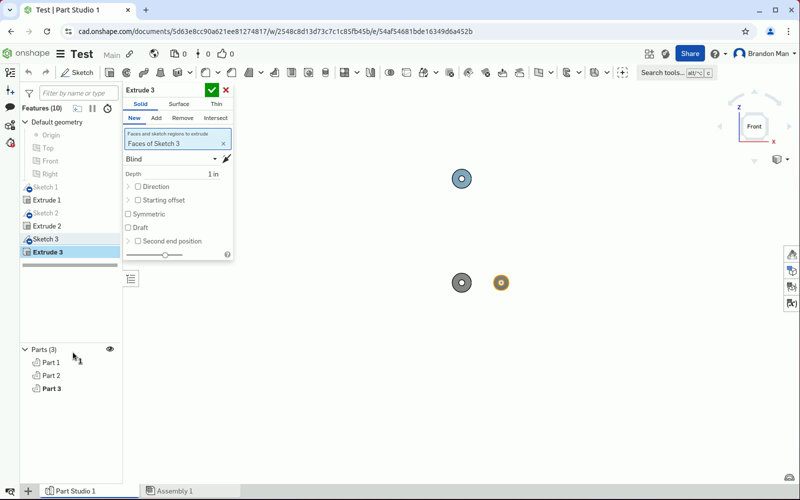
mouse_move(143, 106)
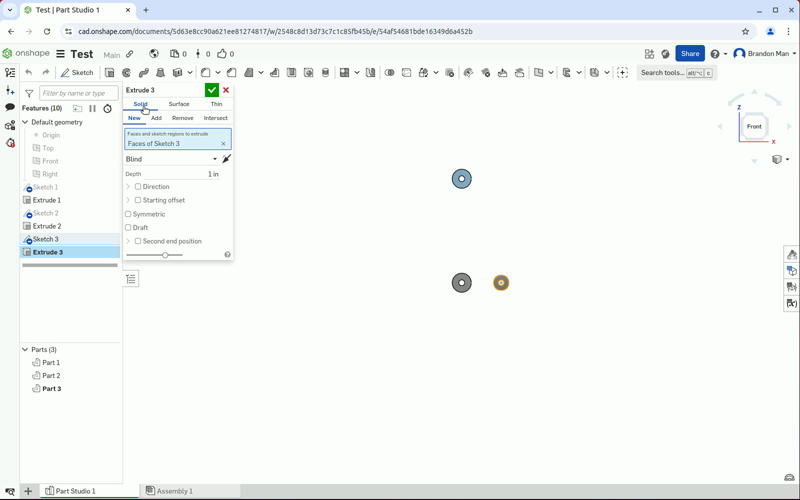
click(143, 106)
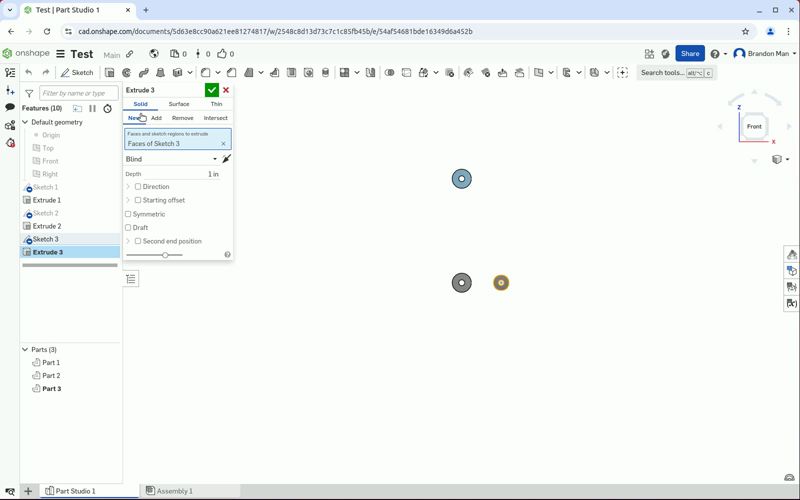
mouse_move(137, 120)
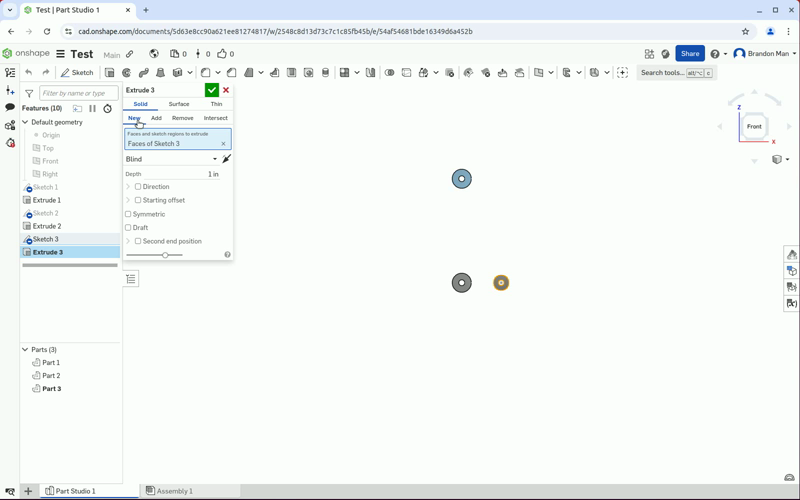
click(137, 120)
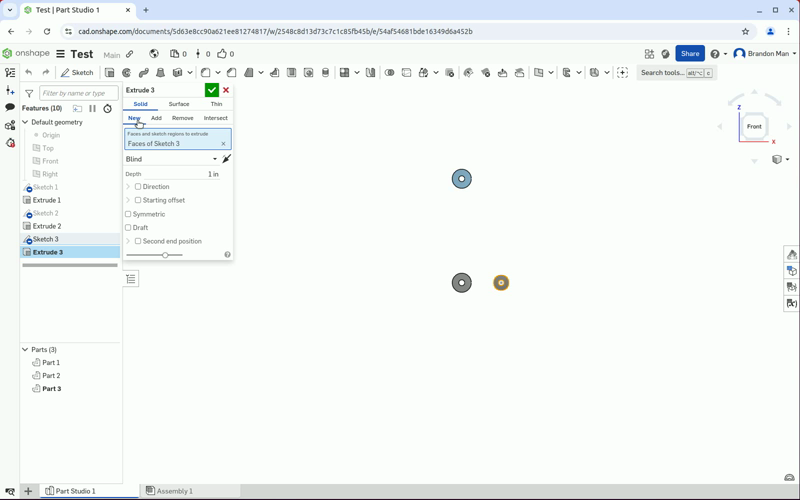
key(tab, 4)
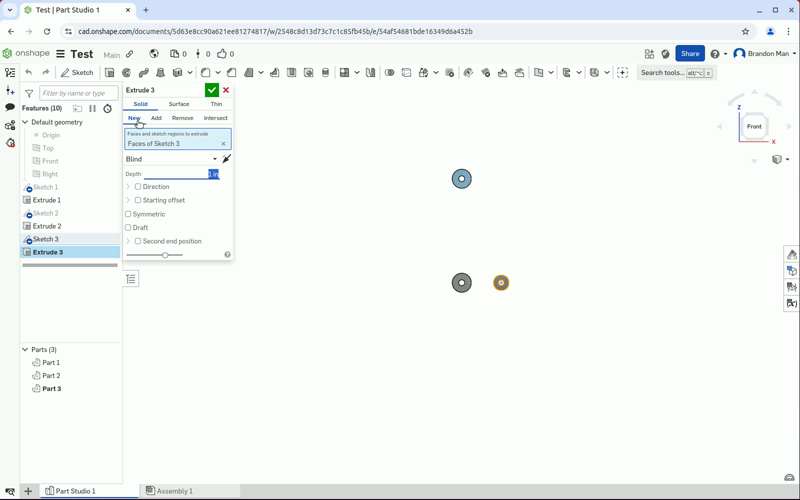
text(0.481)
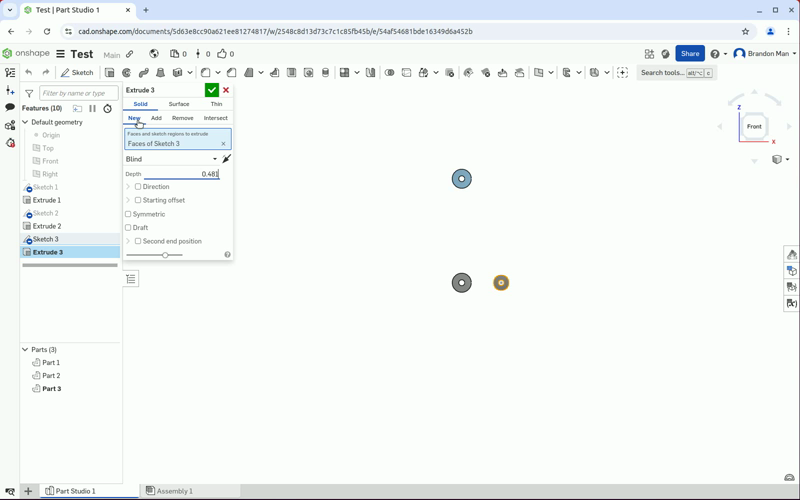
key(enter)
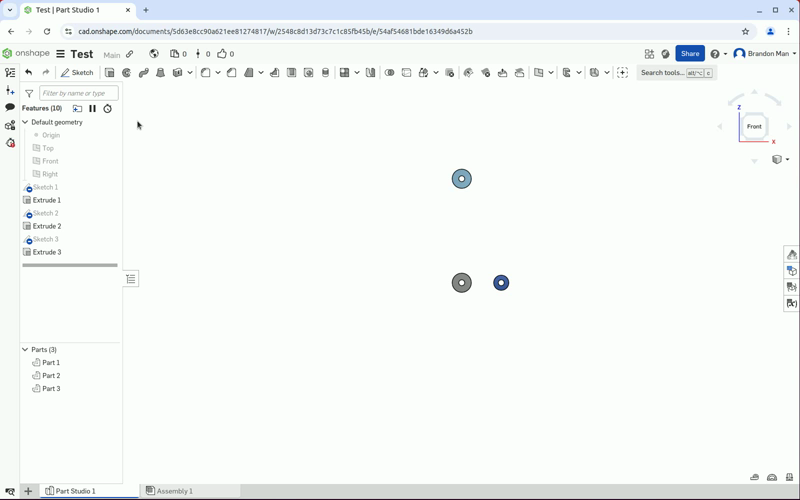
key(shift+h)
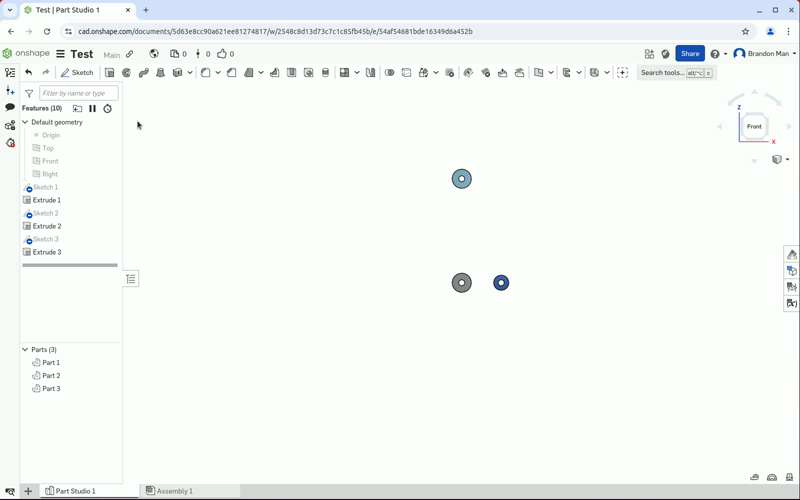
key(shift+h)
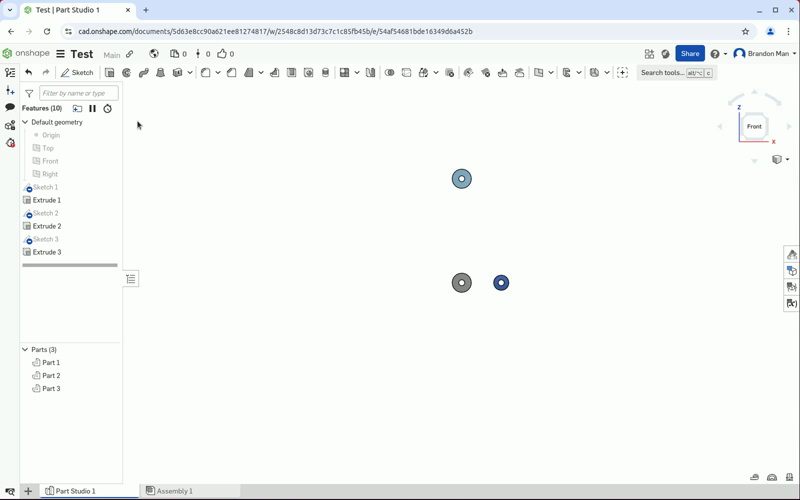
mouse_move(73, 189)
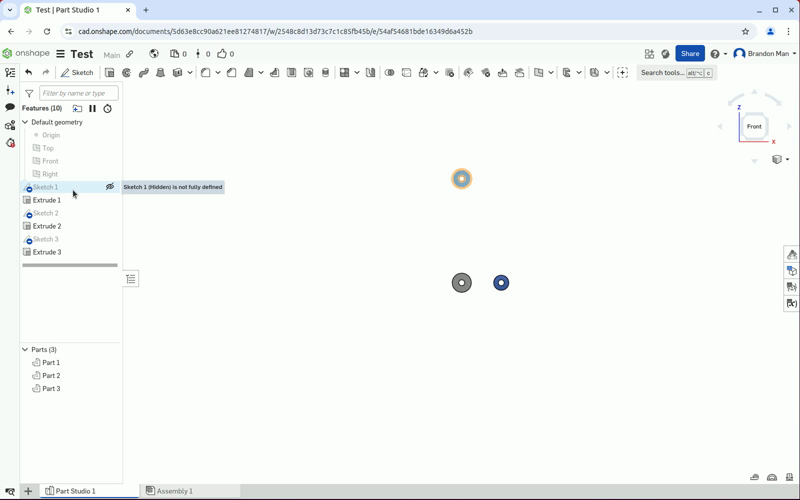
click(73, 189)
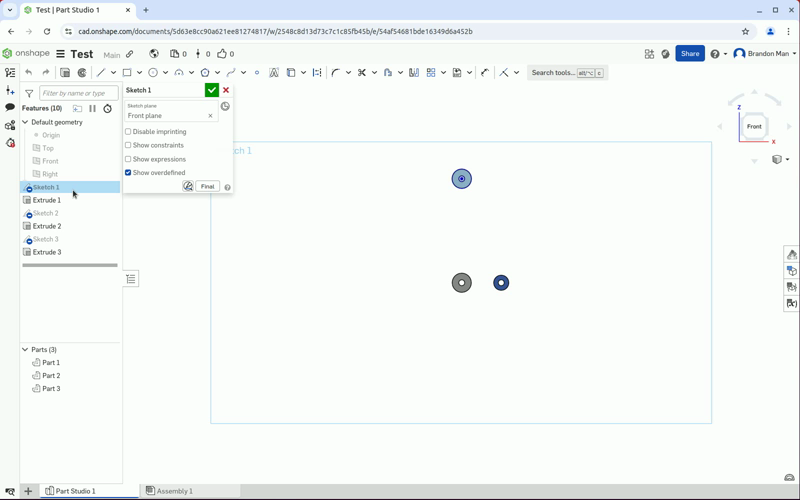
mouse_move(229, 92)
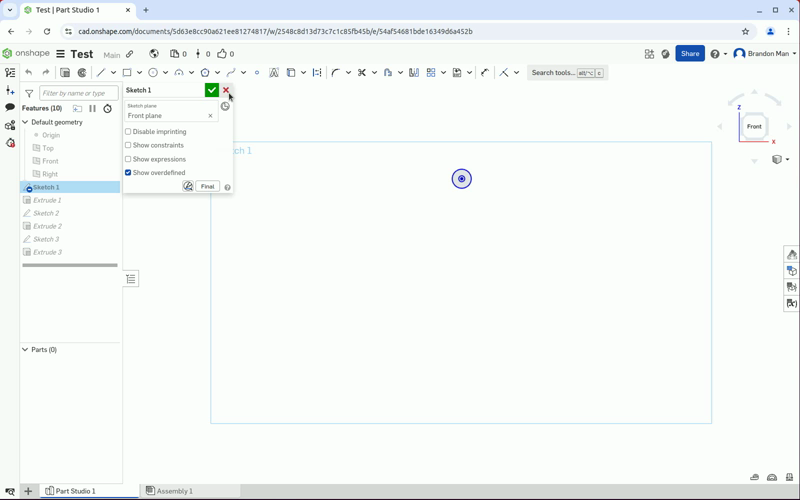
click(229, 92)
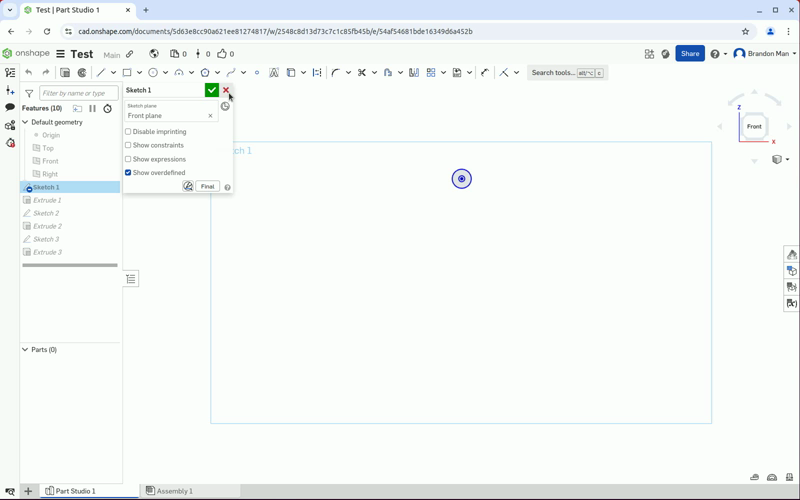
key(shift+s)
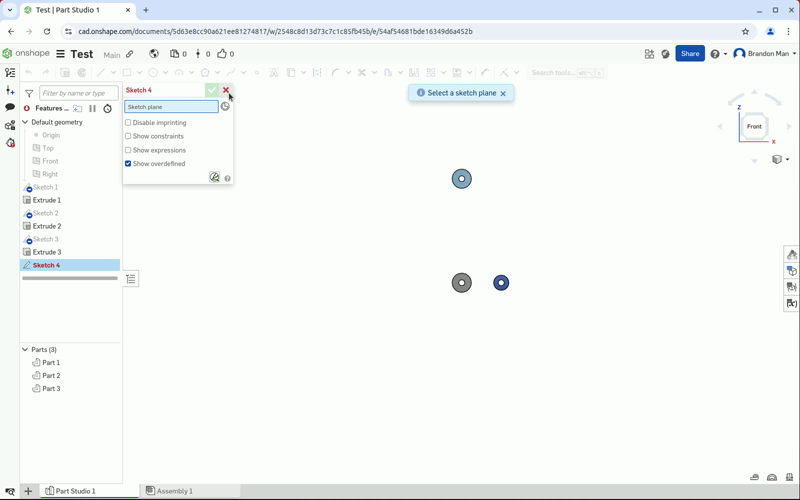
mouse_move(73, 163)
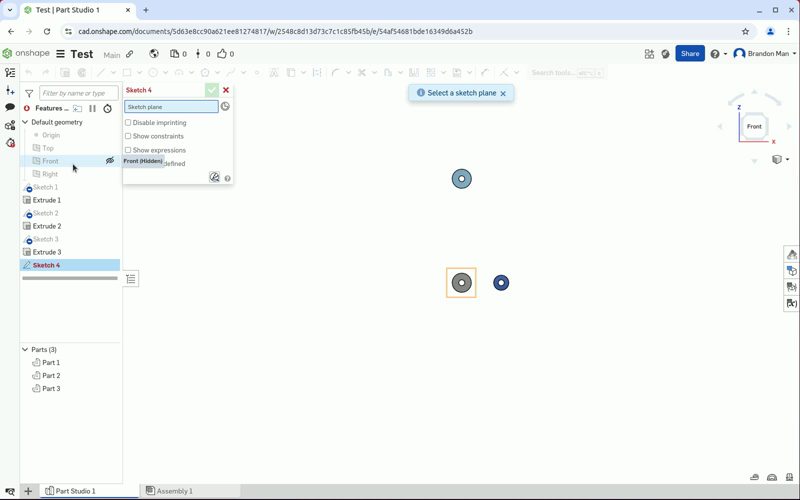
click(73, 163)
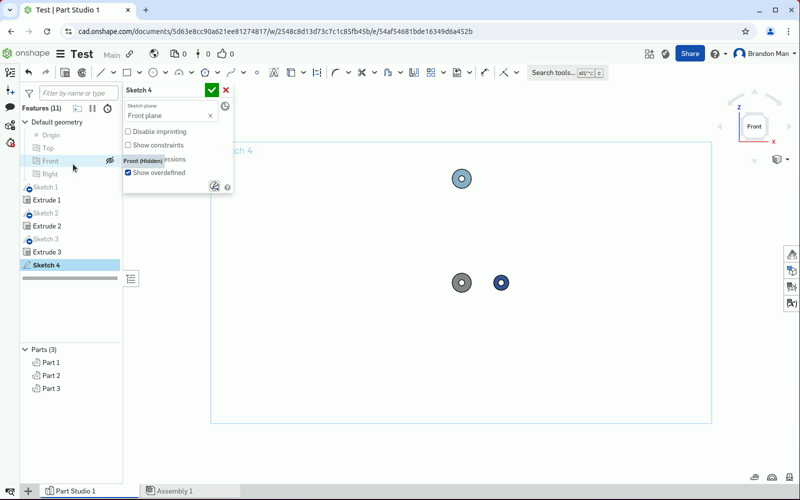
mouse_move(73, 352)
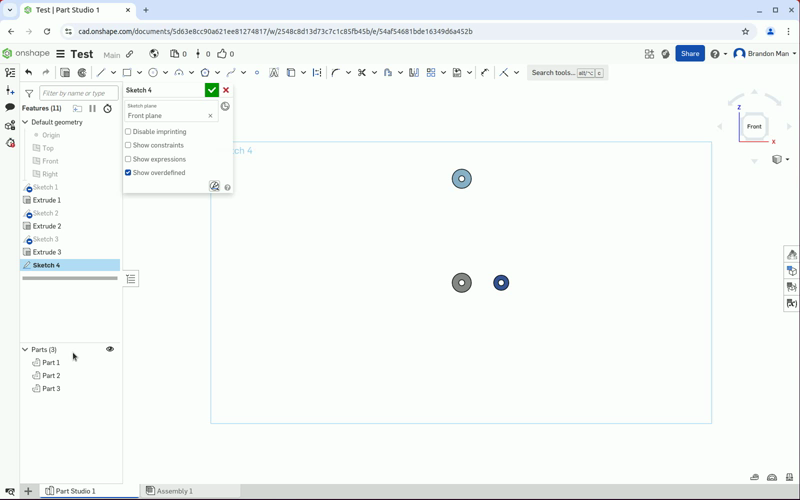
key(y)
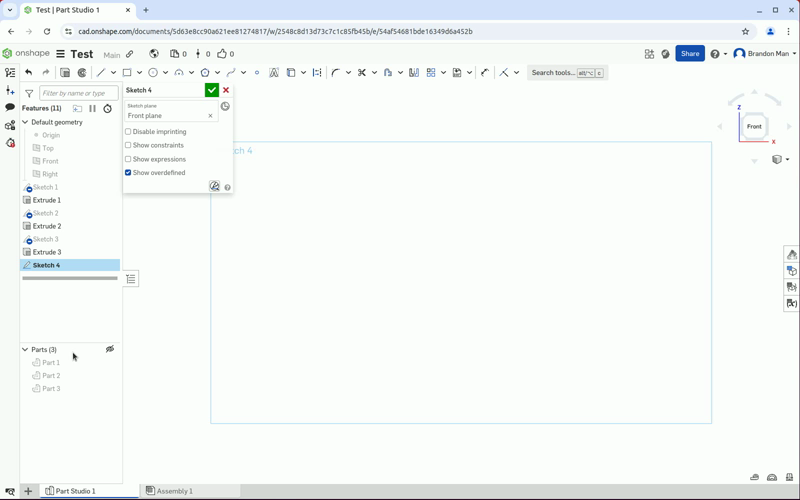
key(a)
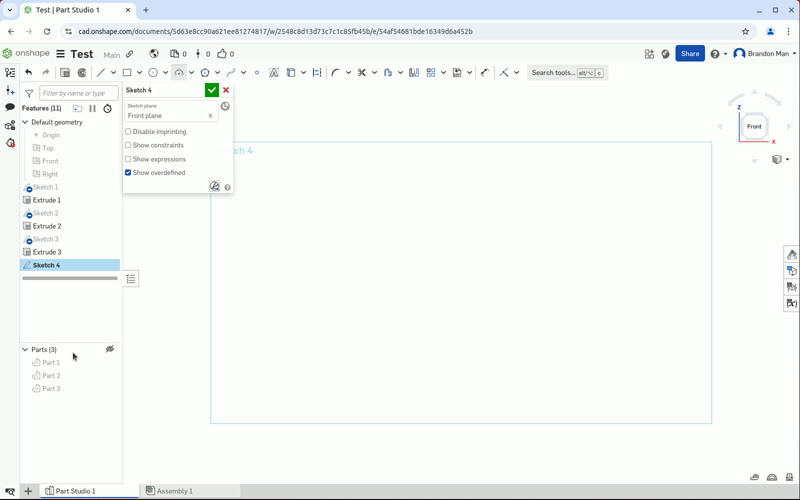
key_down(shift)
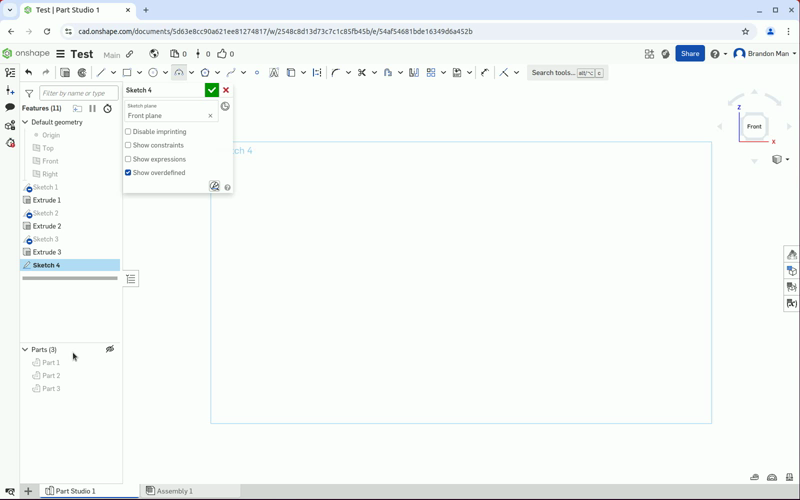
mouse_move(446, 223)
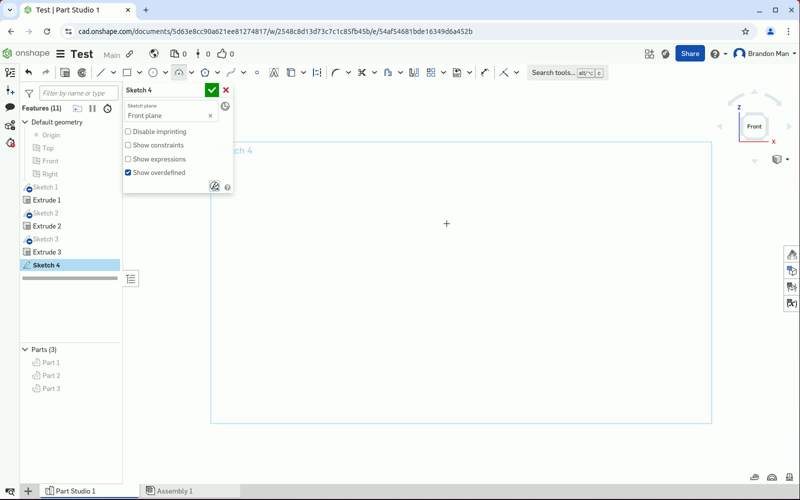
click(446, 223)
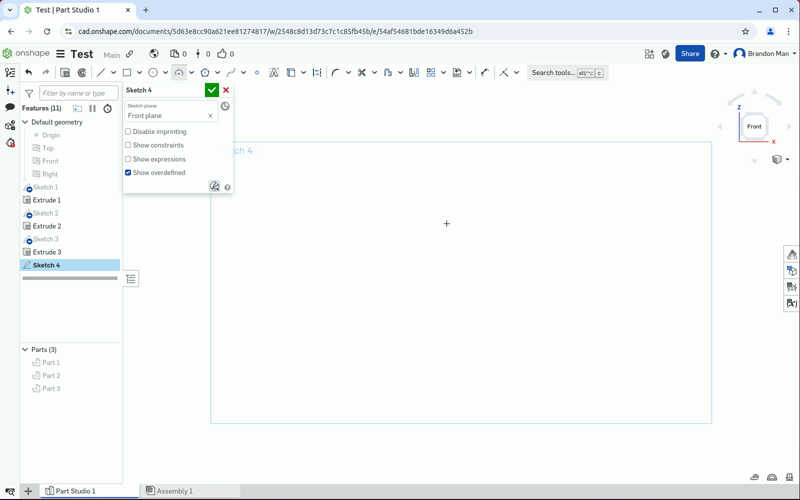
key_up(shift)
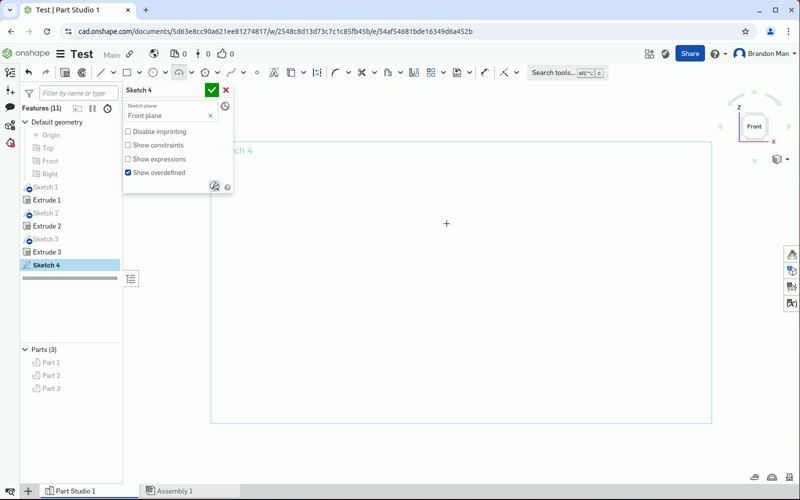
key_down(shift)
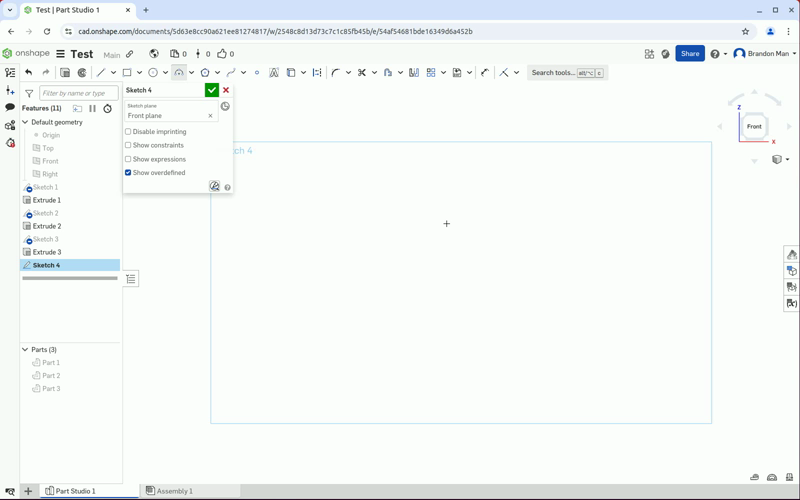
mouse_move(476, 223)
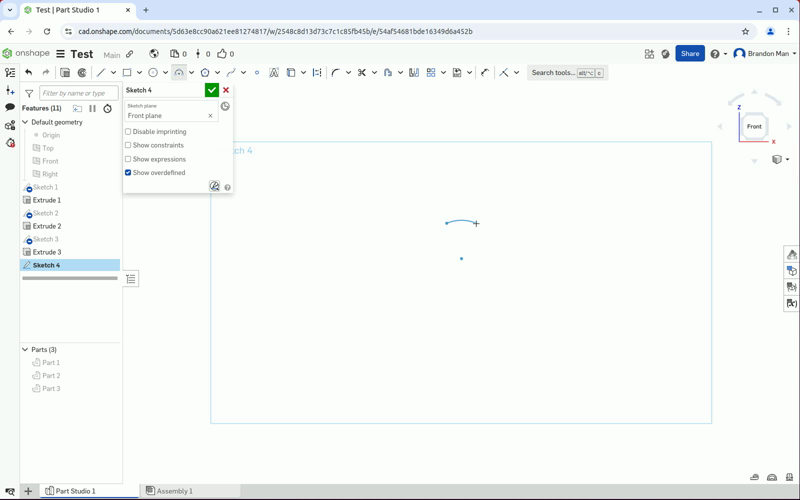
click(476, 223)
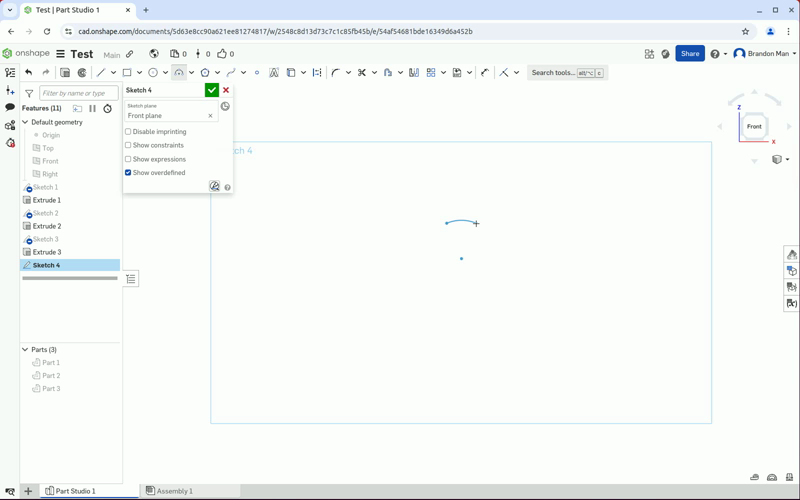
mouse_move(461, 210)
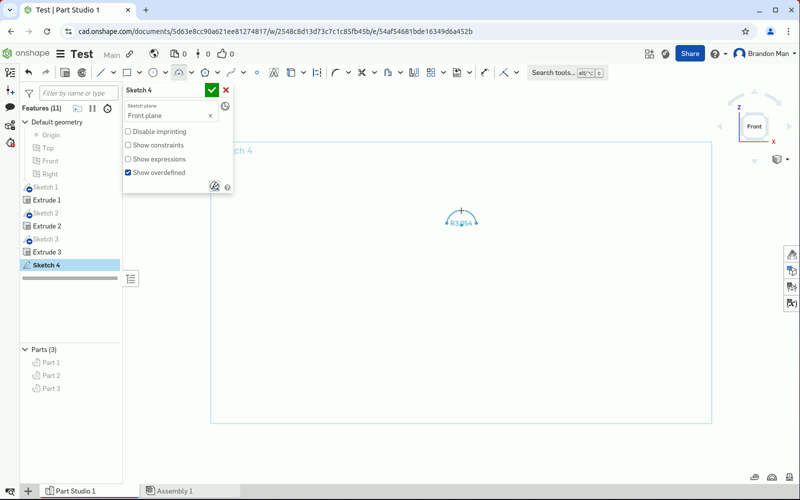
click(461, 210)
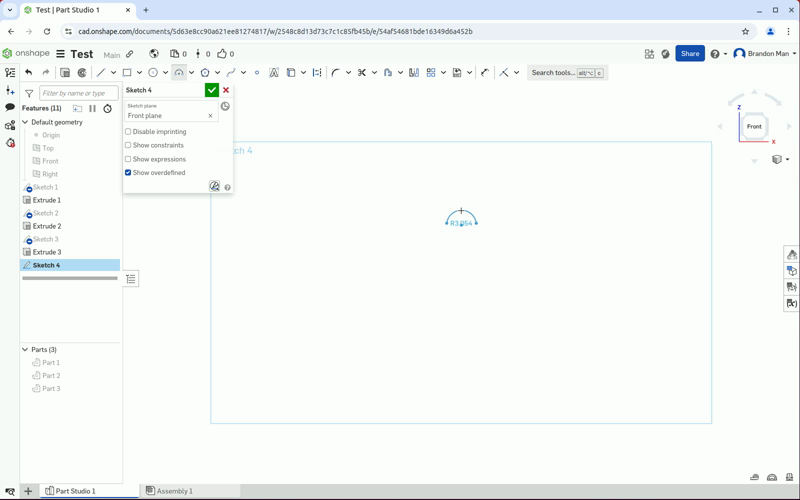
key_up(shift)
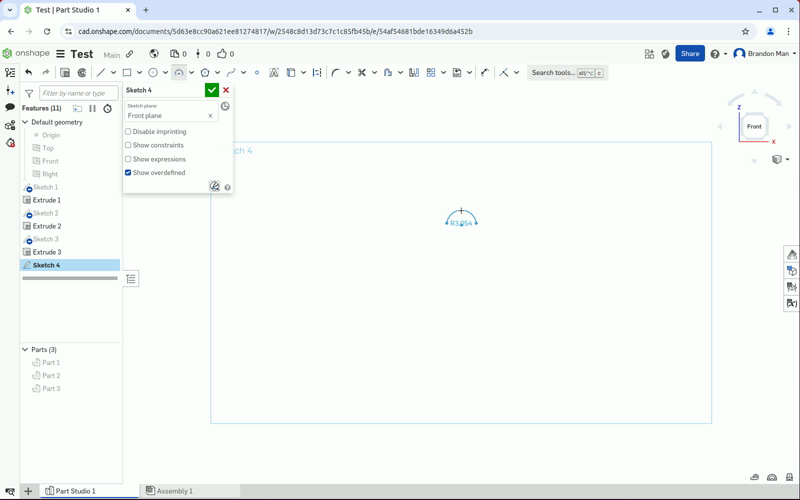
key(esc)
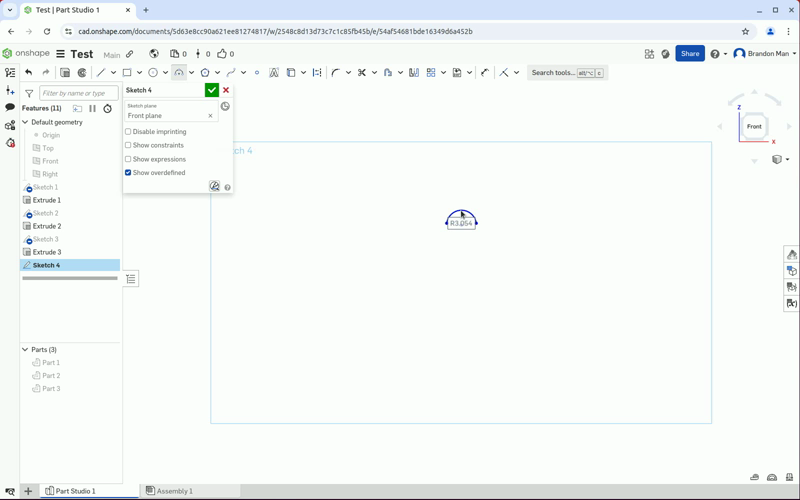
key(l)
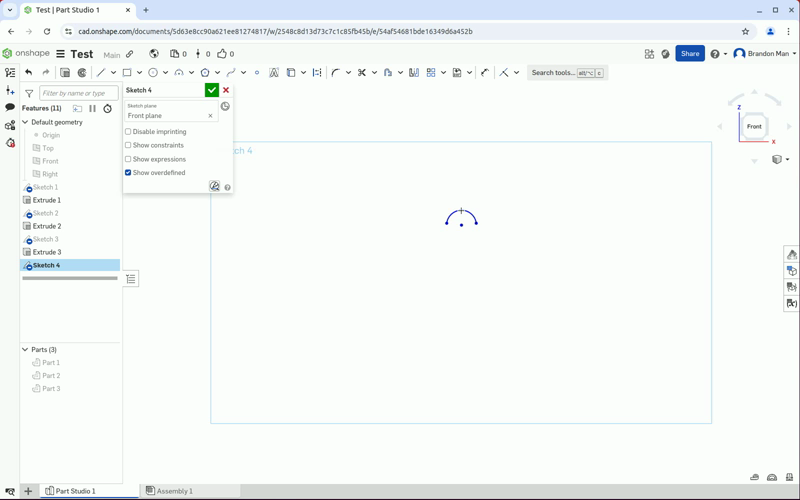
mouse_move(476, 223)
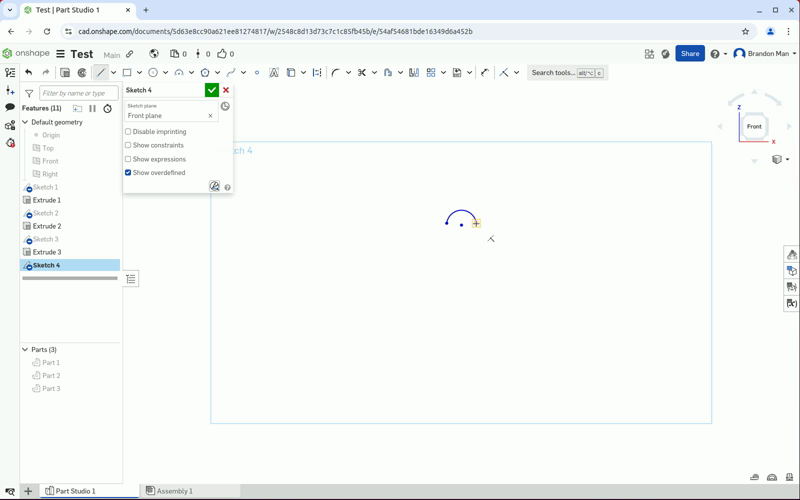
click(476, 223)
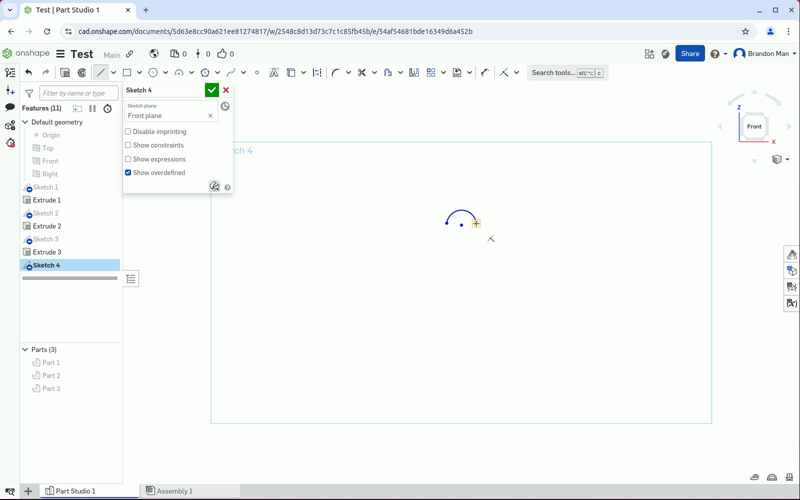
key_down(shift)
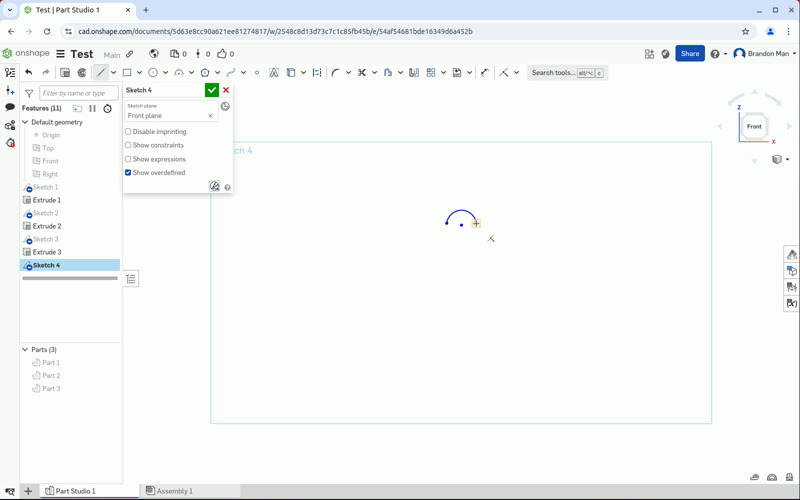
mouse_move(506, 223)
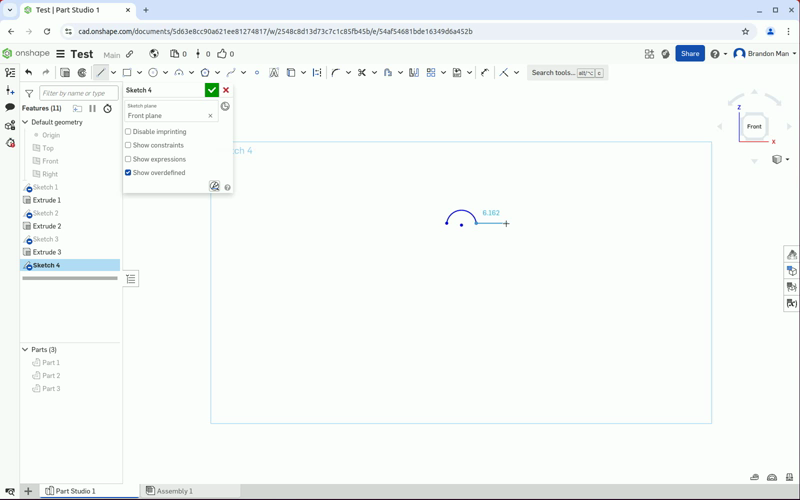
mouse_move(470, 176)
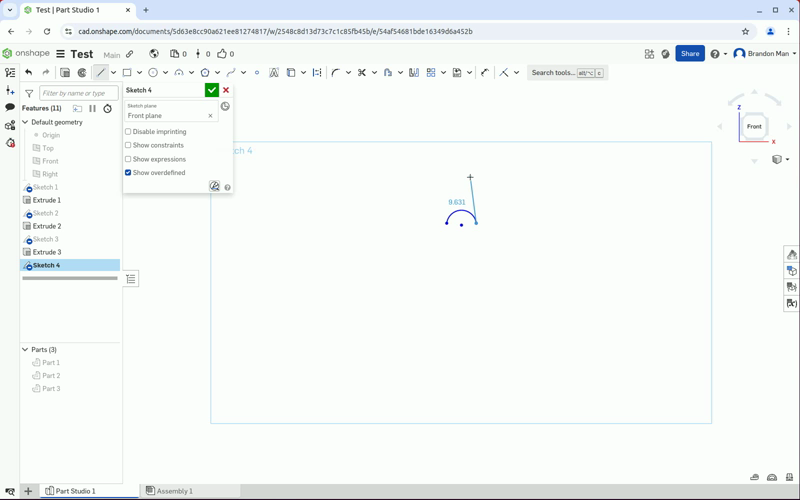
click(470, 176)
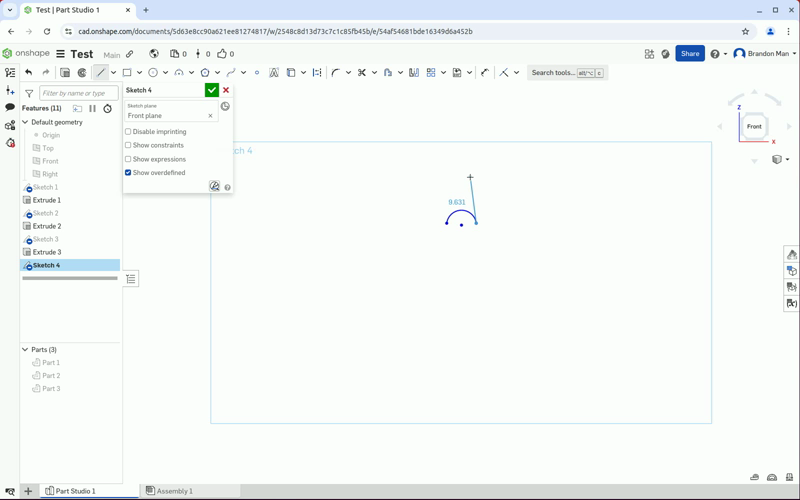
key_up(shift)
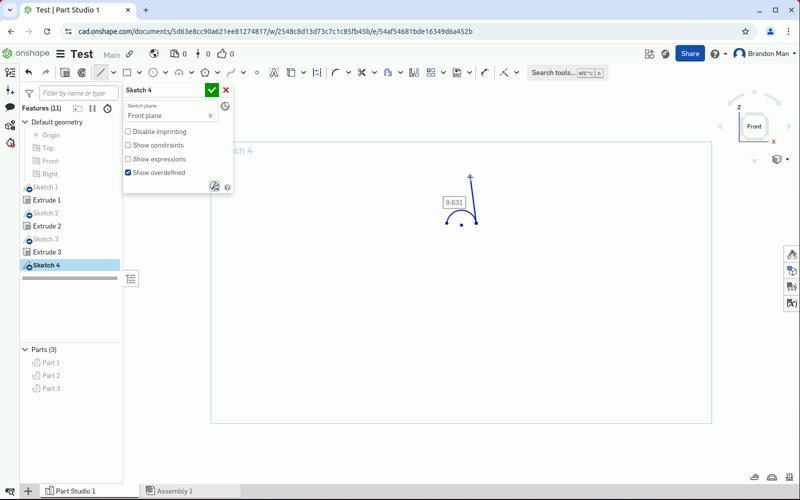
key(esc)
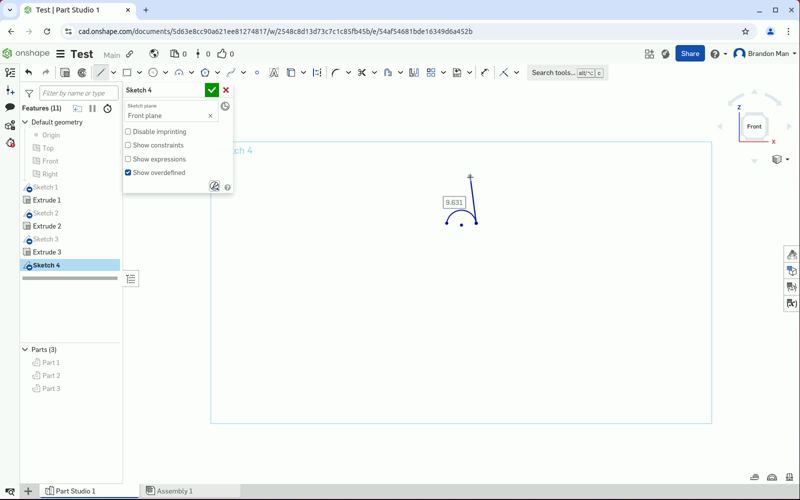
key(a)
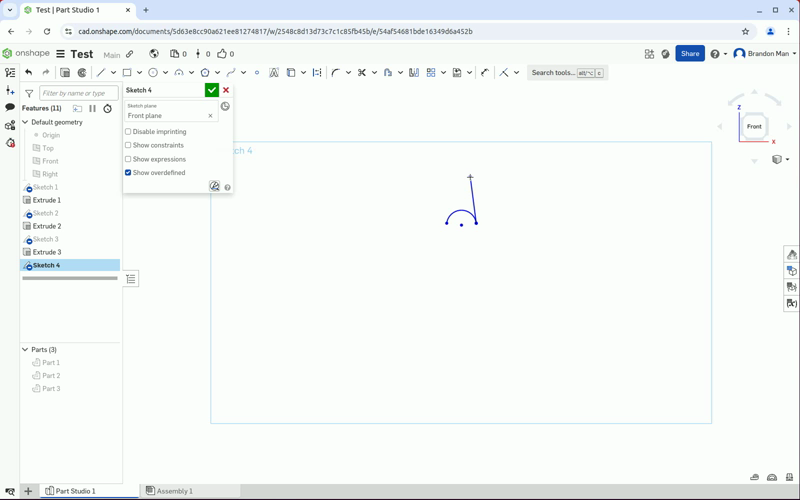
mouse_move(470, 176)
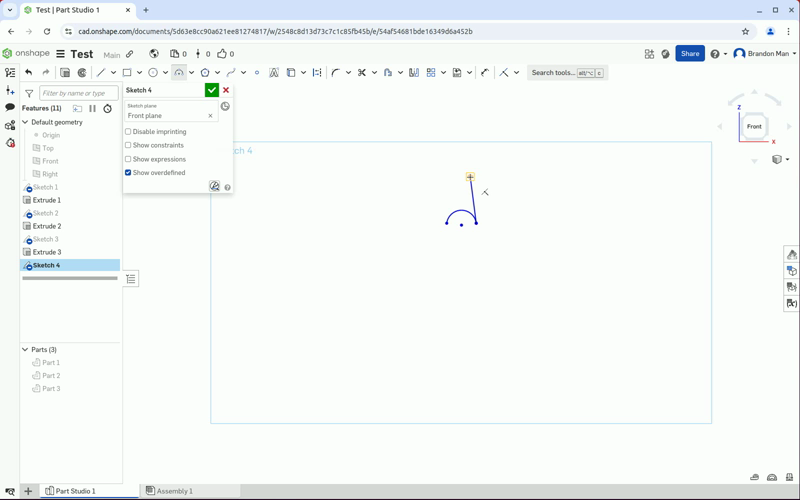
click(470, 176)
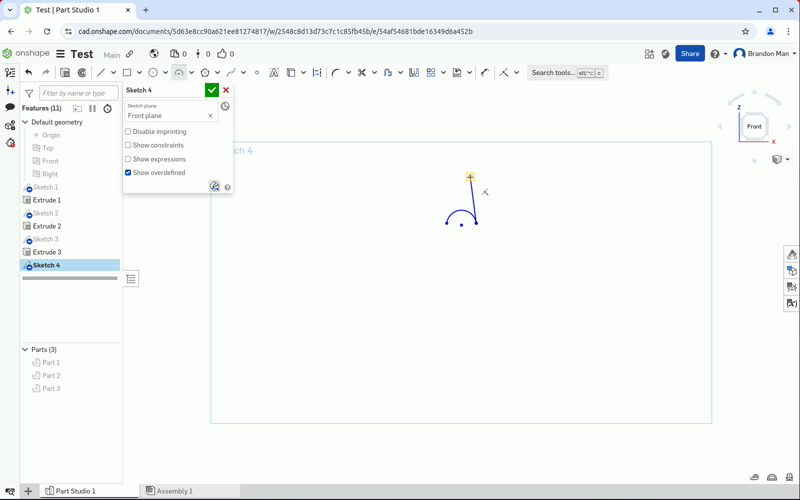
key_down(shift)
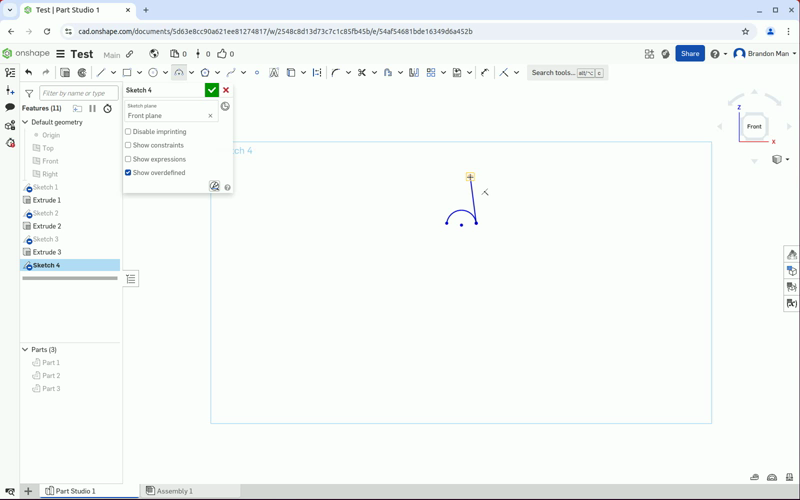
mouse_move(452, 176)
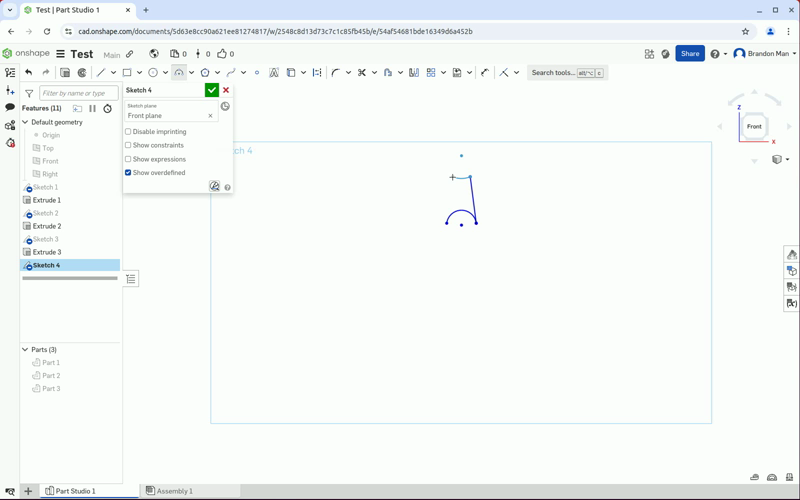
click(452, 176)
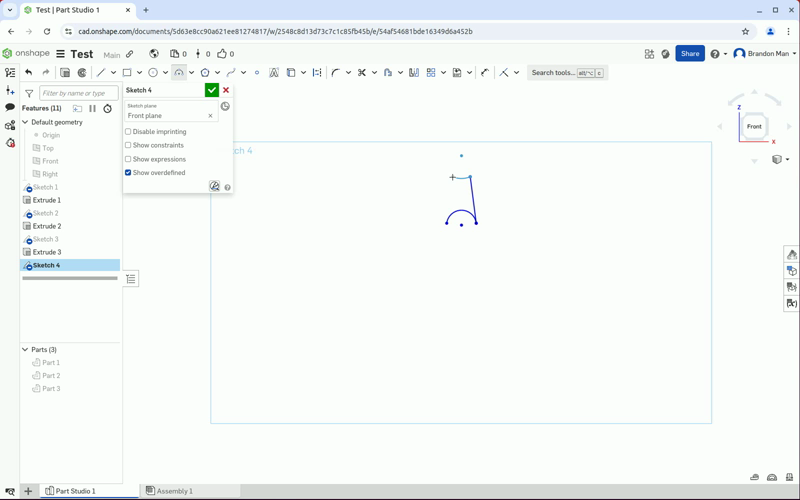
mouse_move(461, 186)
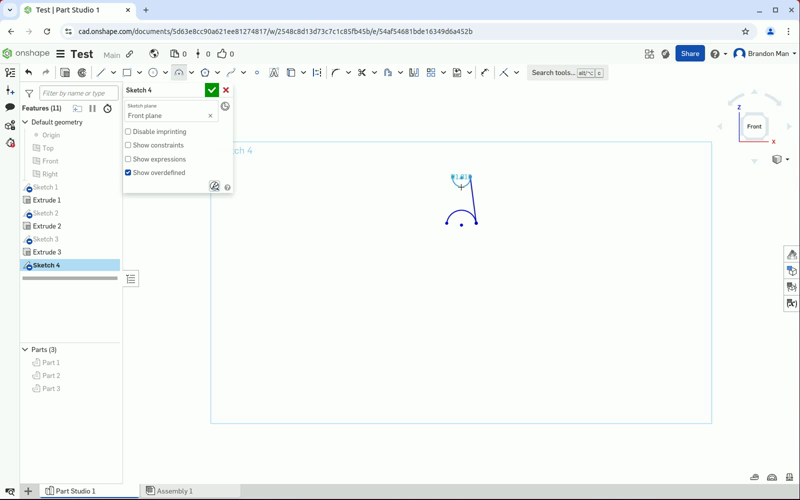
click(461, 186)
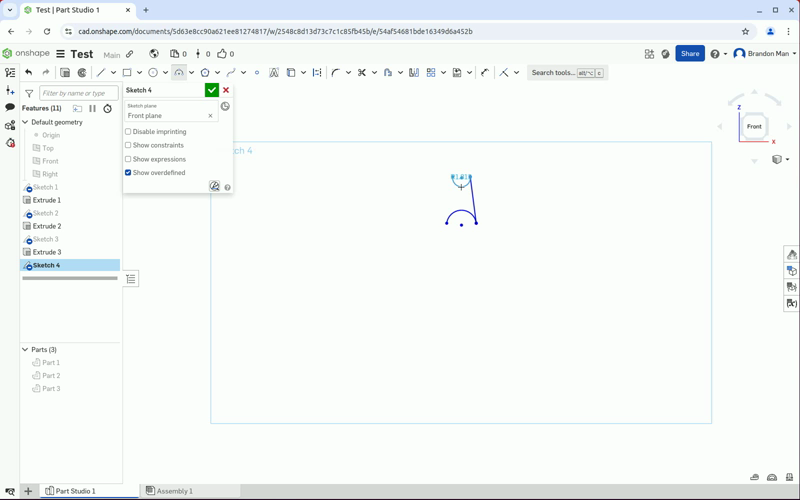
key_up(shift)
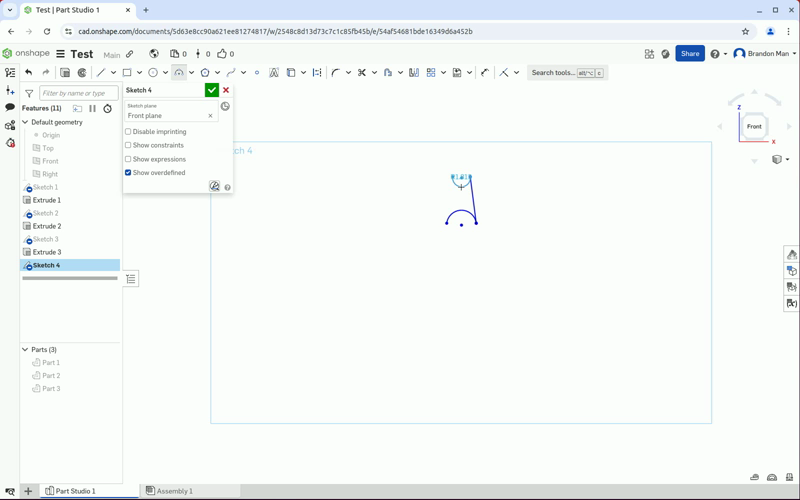
key(esc)
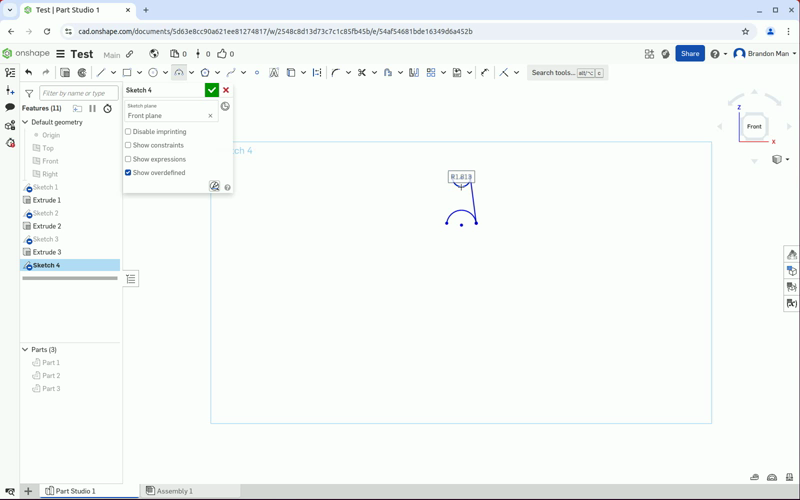
key(l)
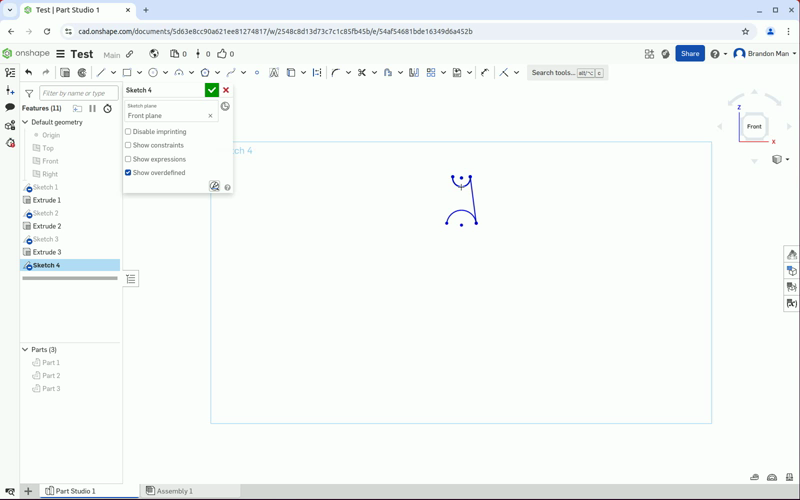
mouse_move(452, 176)
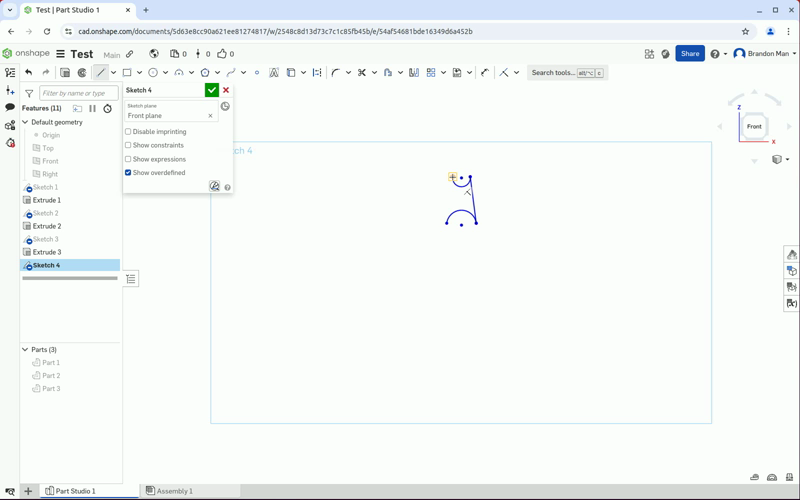
click(452, 176)
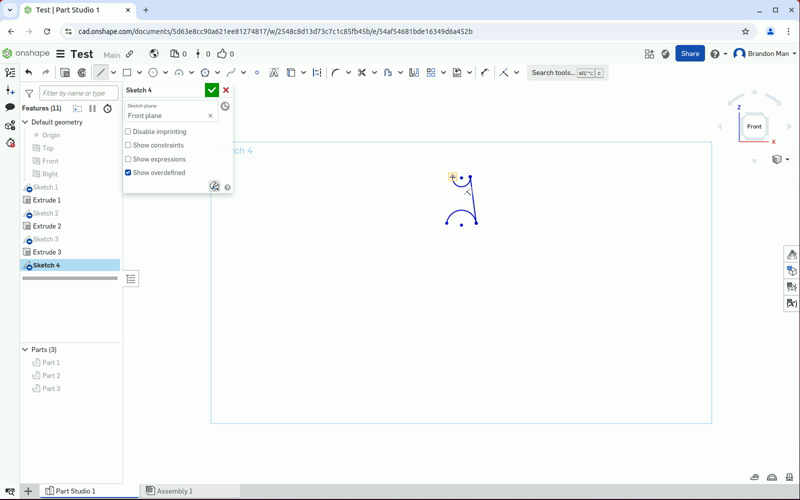
mouse_move(482, 176)
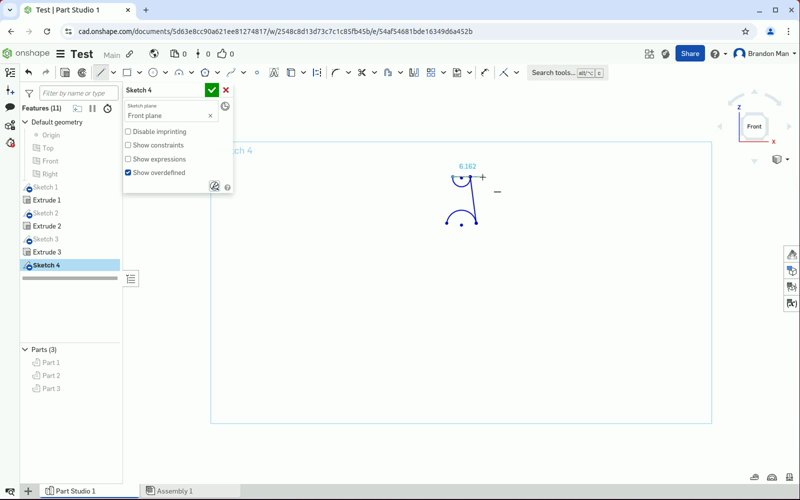
key_down(shift)
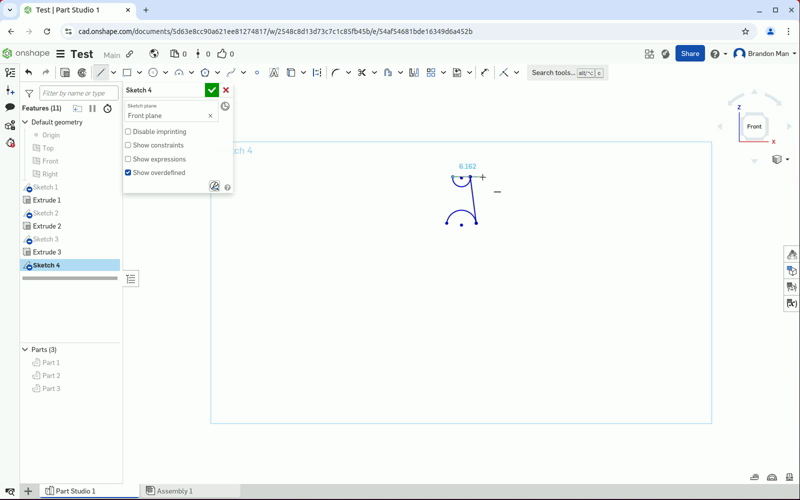
mouse_move(446, 223)
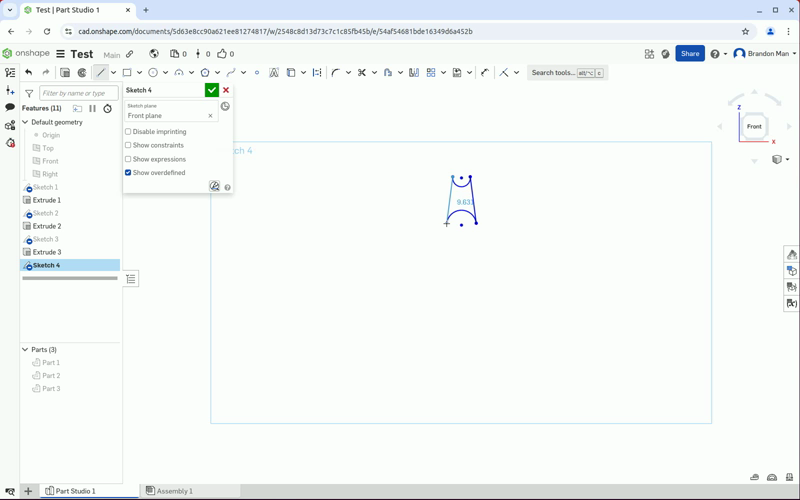
key_up(shift)
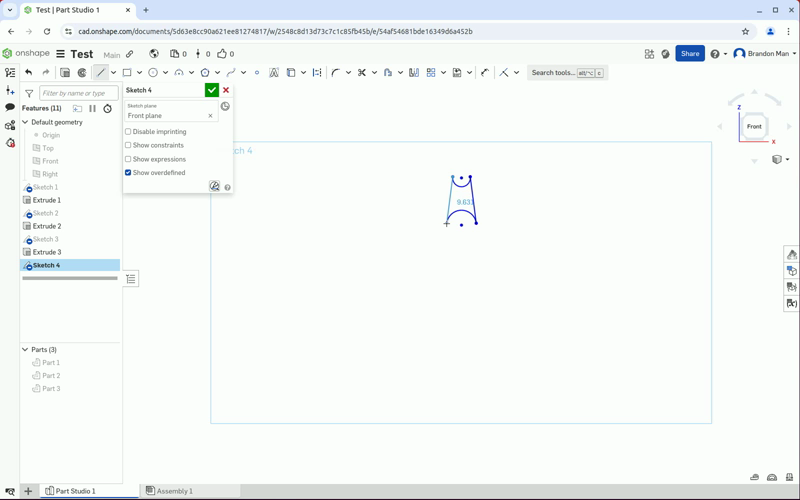
click(446, 223)
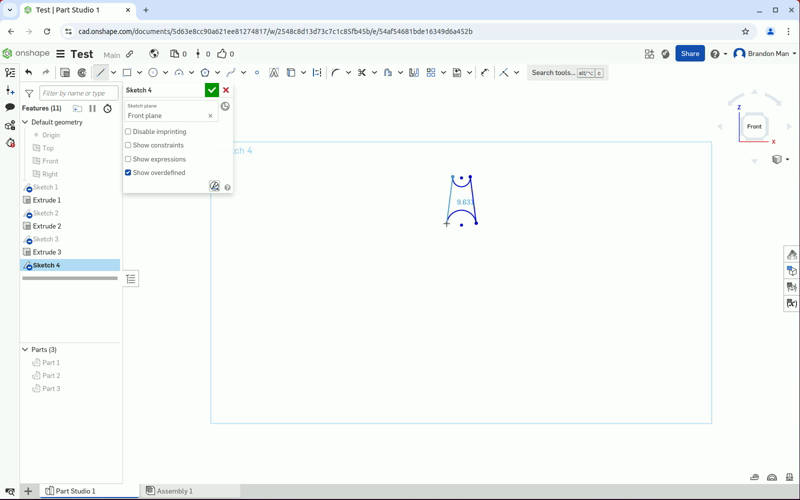
key(esc)
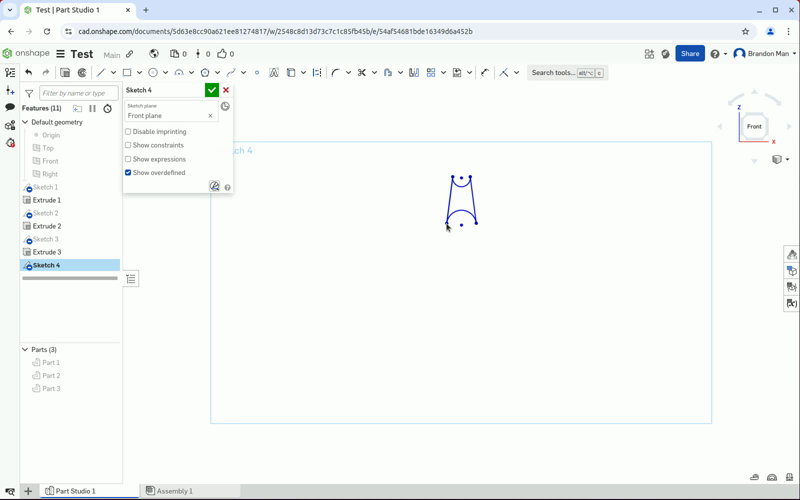
key(c)
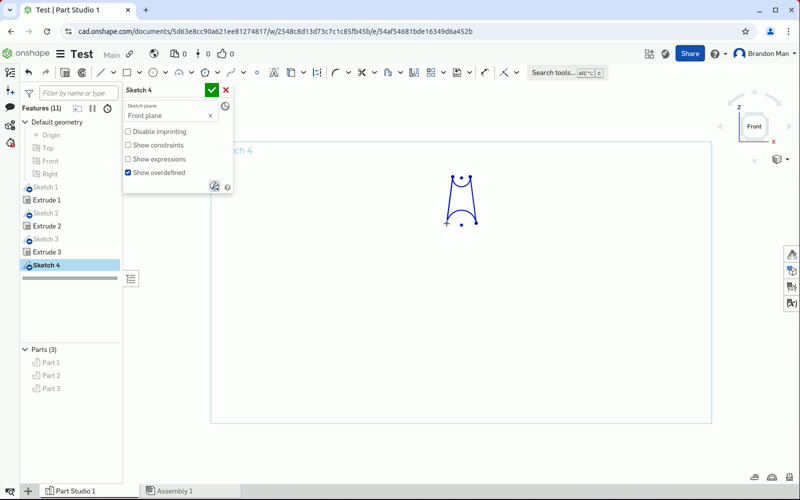
key_down(shift)
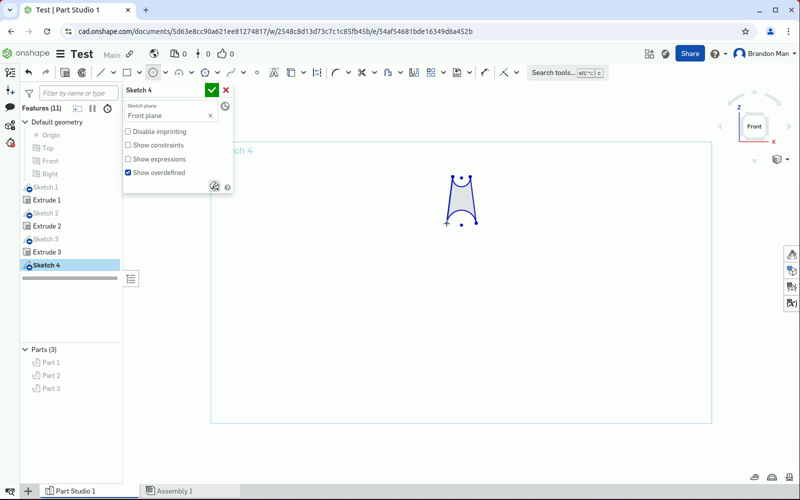
mouse_move(459, 191)
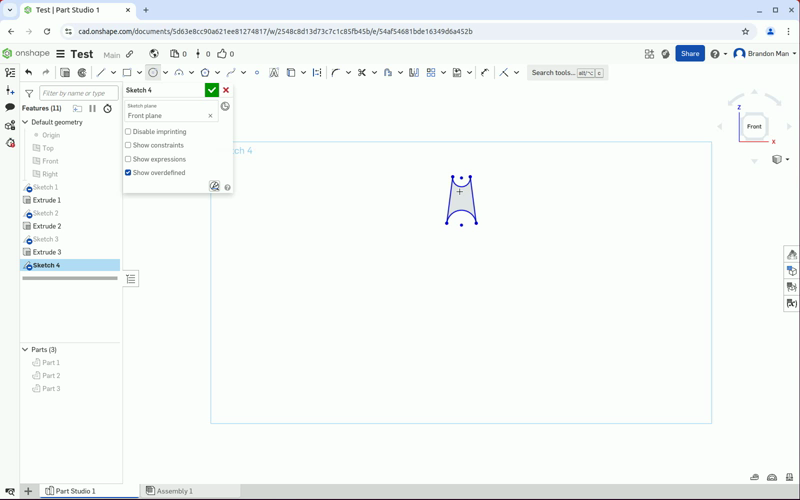
scroll(6)
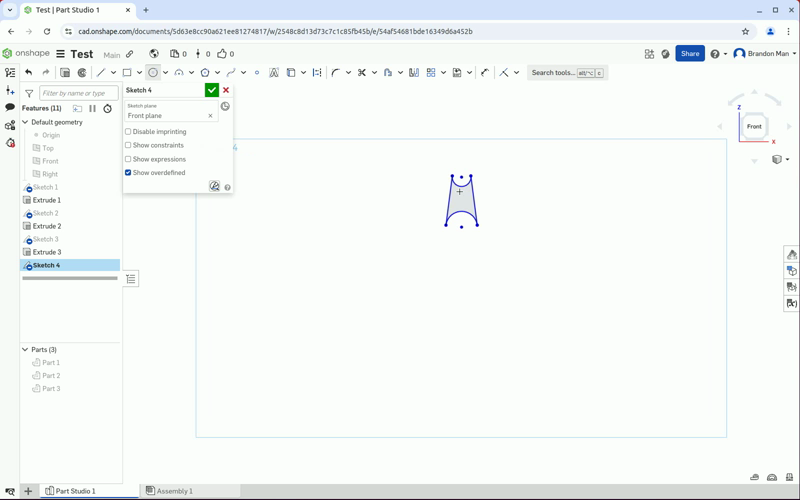
scroll(6)
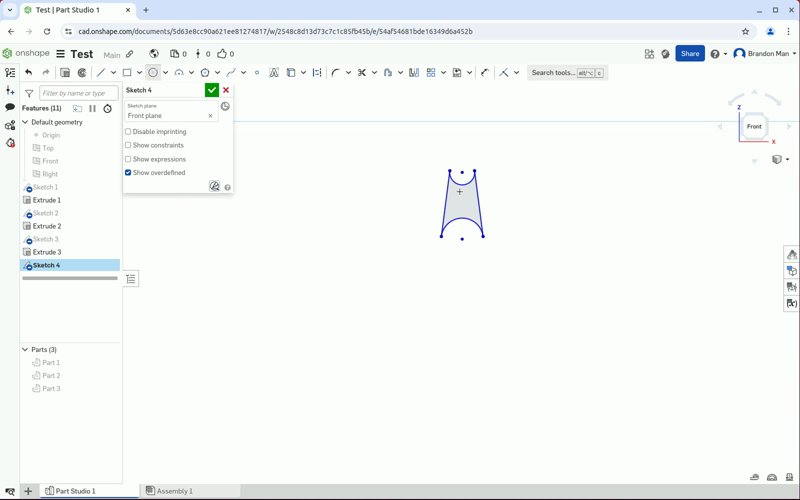
scroll(6)
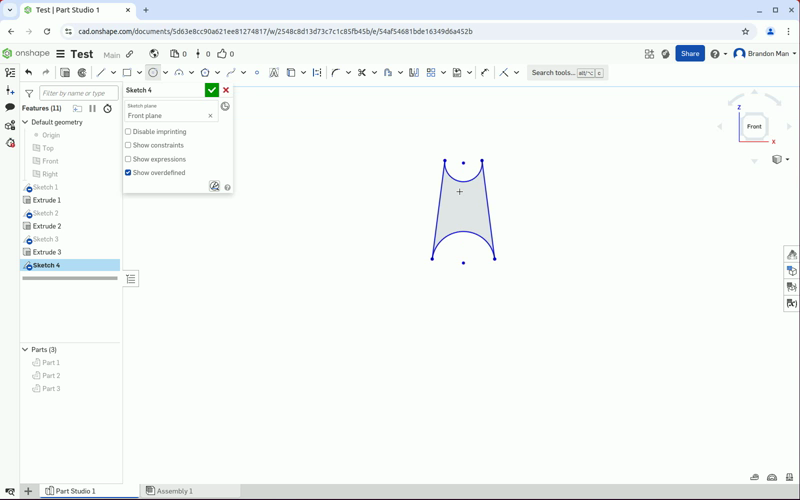
scroll(6)
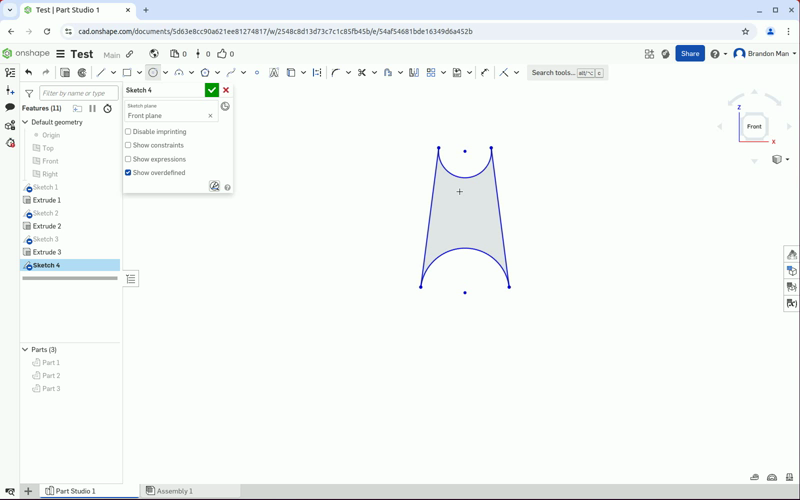
scroll(6)
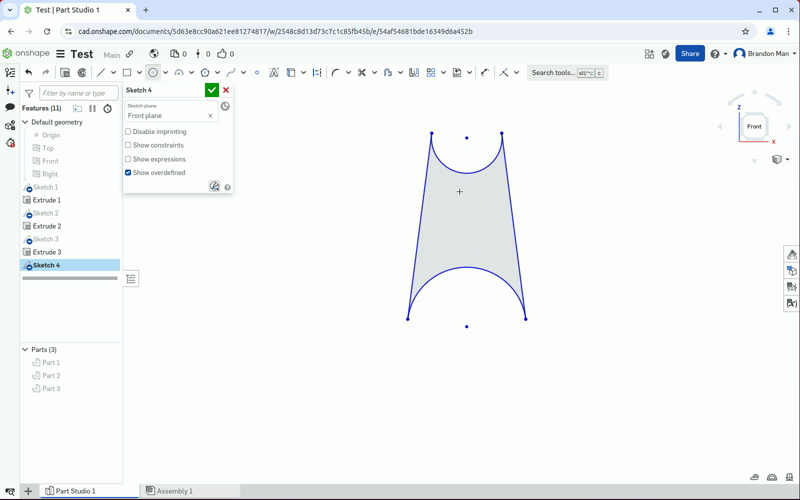
scroll(6)
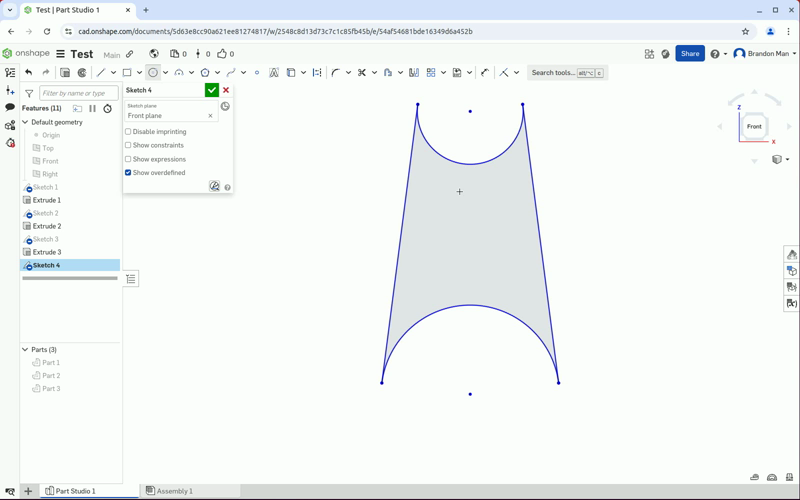
scroll(6)
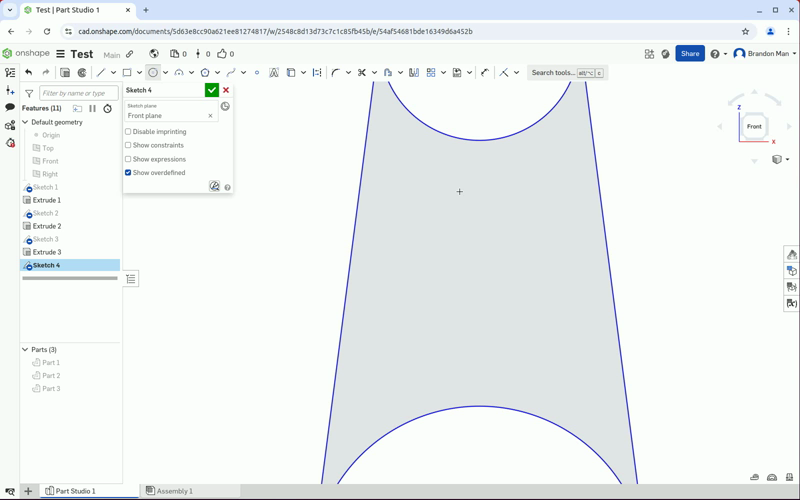
click(459, 191)
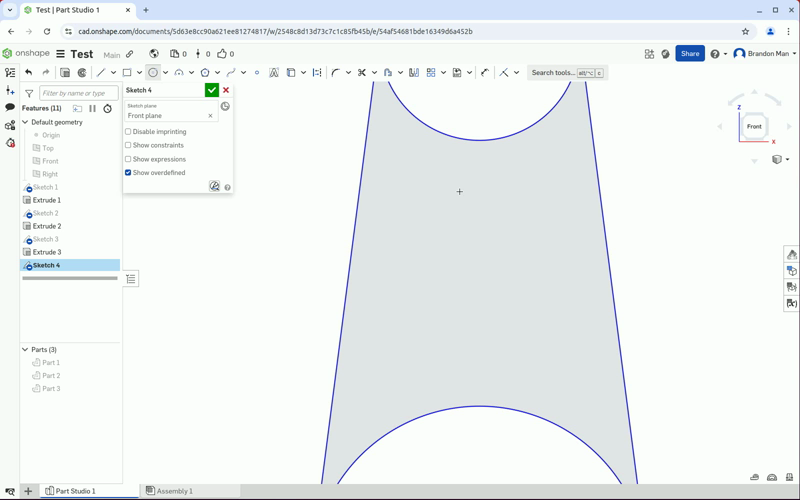
scroll(-6)
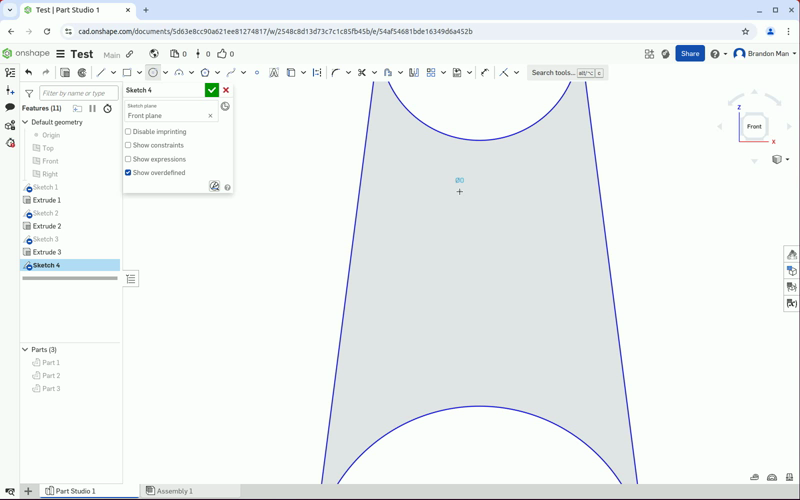
scroll(-6)
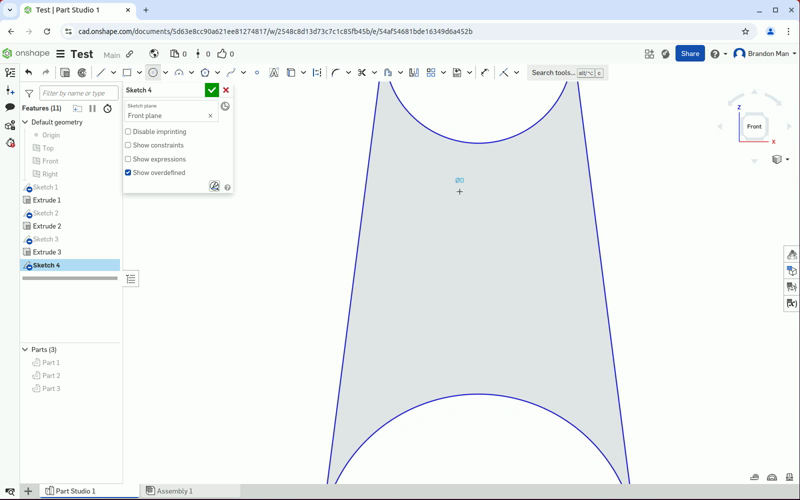
scroll(-6)
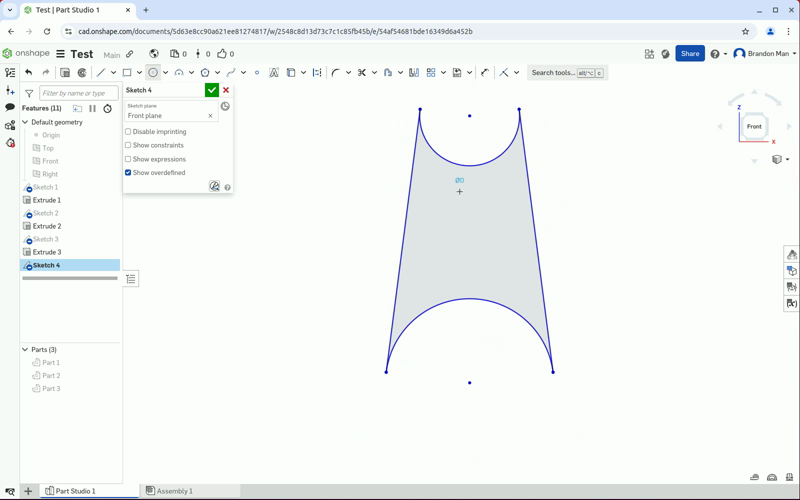
scroll(-6)
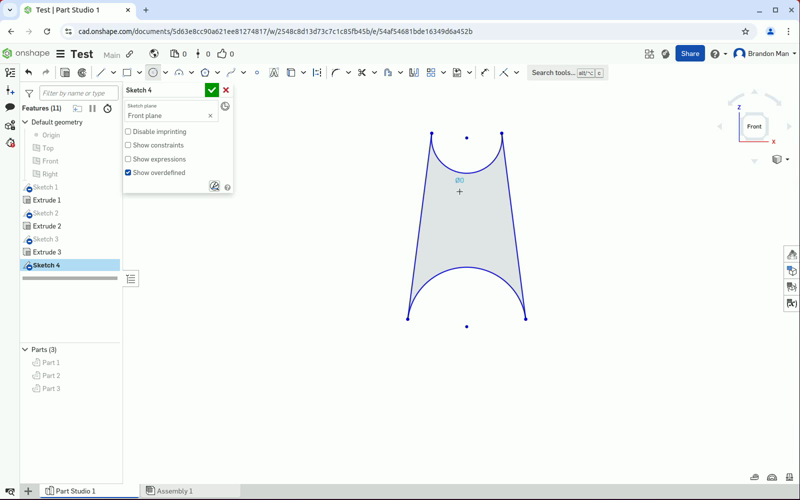
scroll(-6)
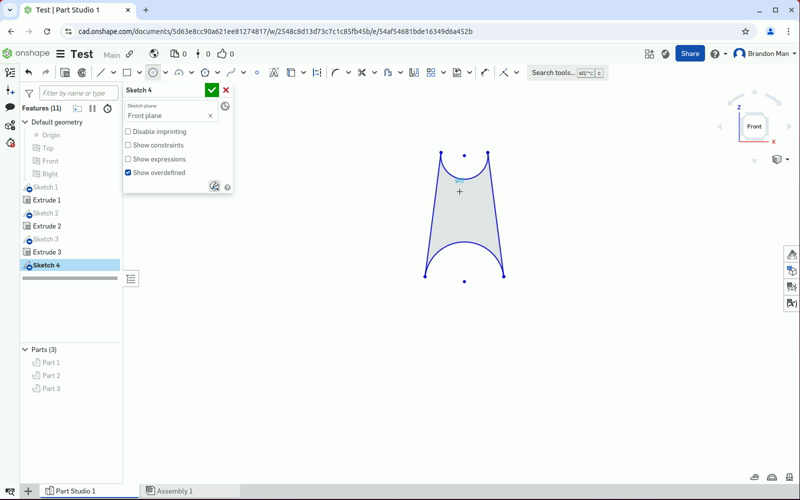
scroll(-6)
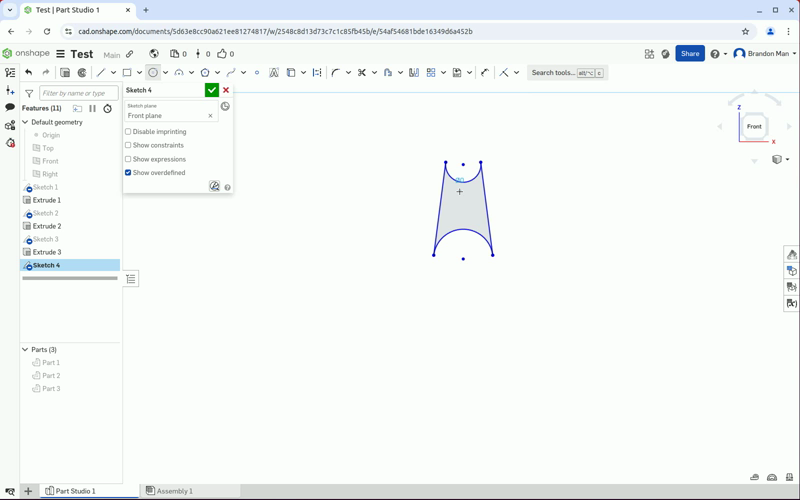
scroll(-6)
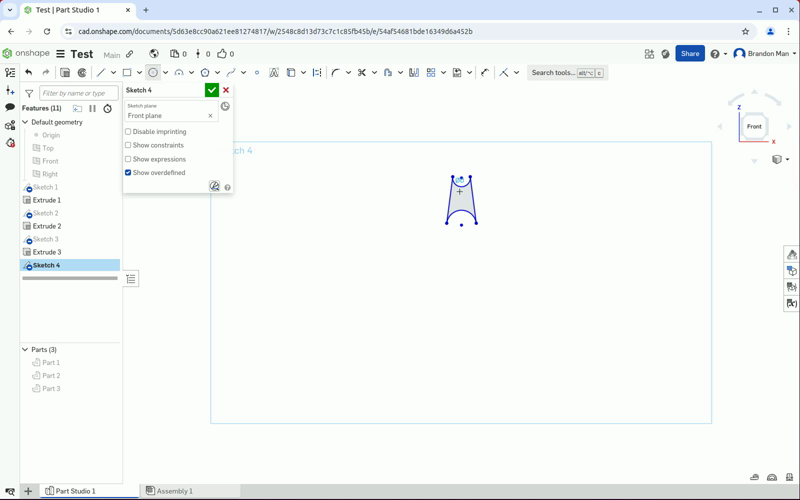
key_up(shift)
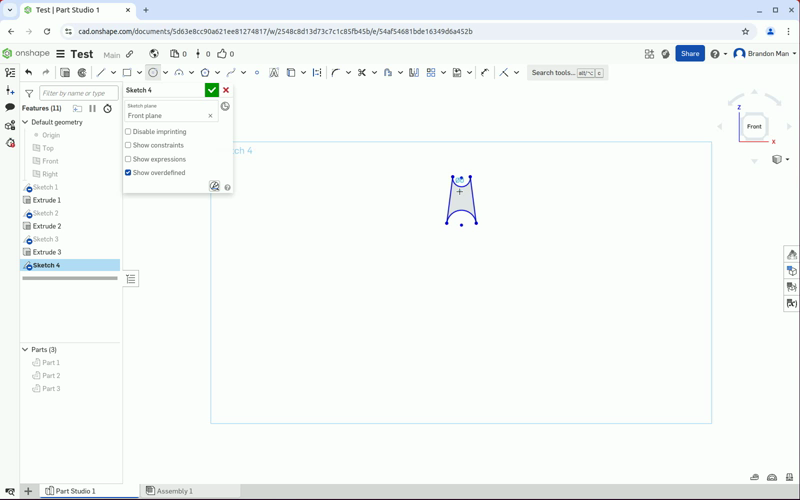
mouse_move(461, 191)
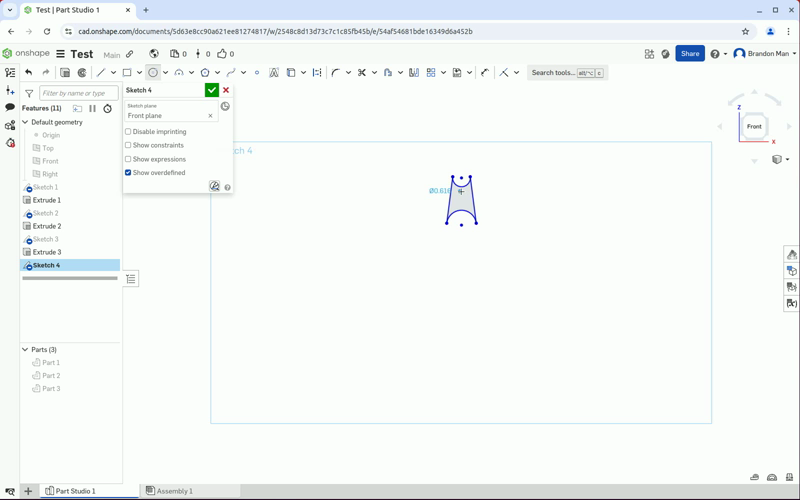
scroll(6)
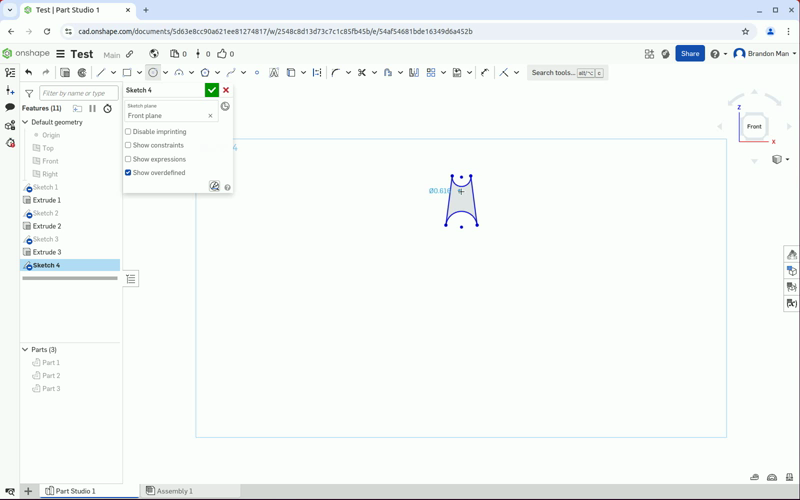
scroll(6)
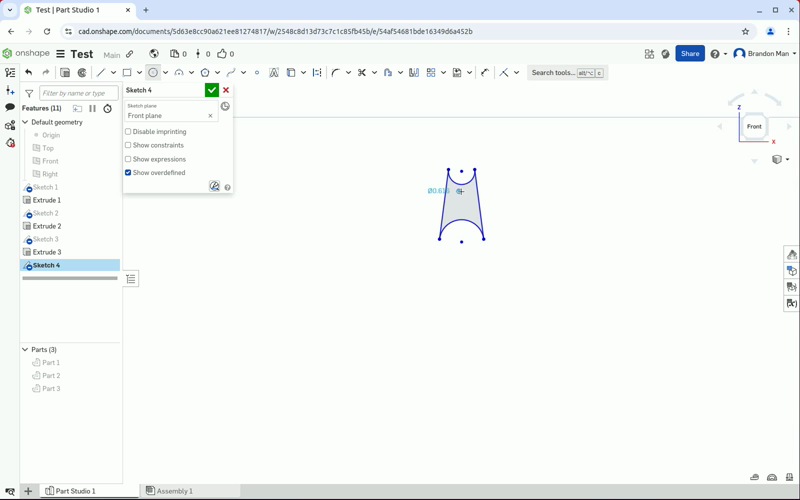
scroll(6)
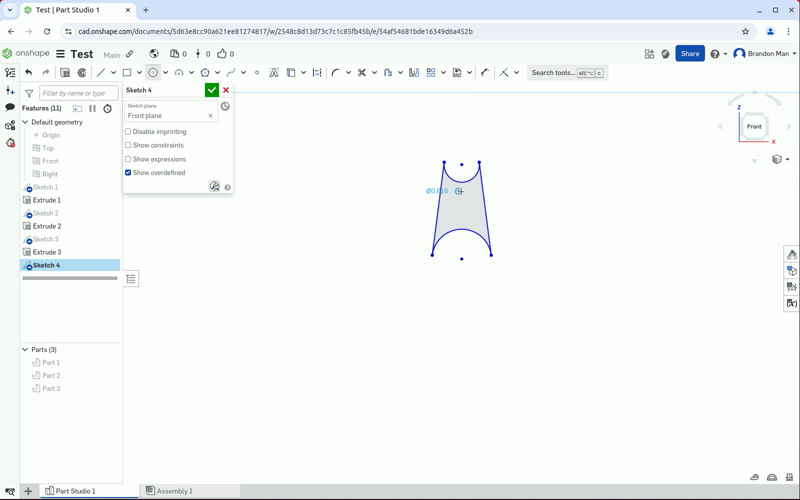
scroll(6)
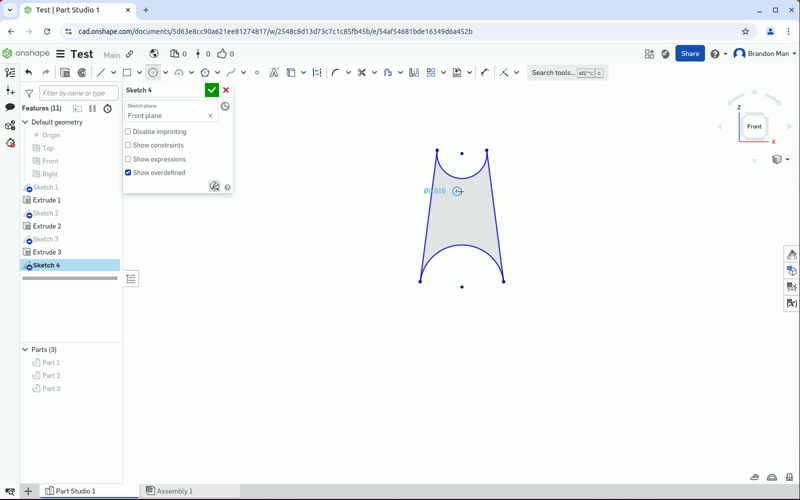
scroll(6)
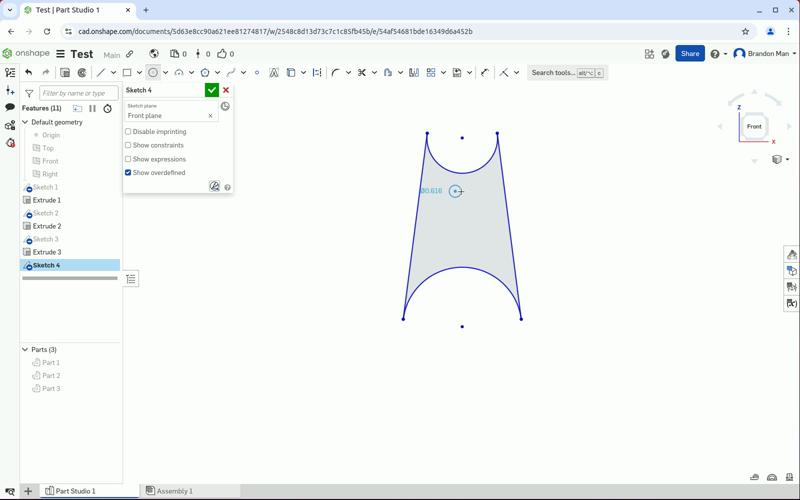
scroll(6)
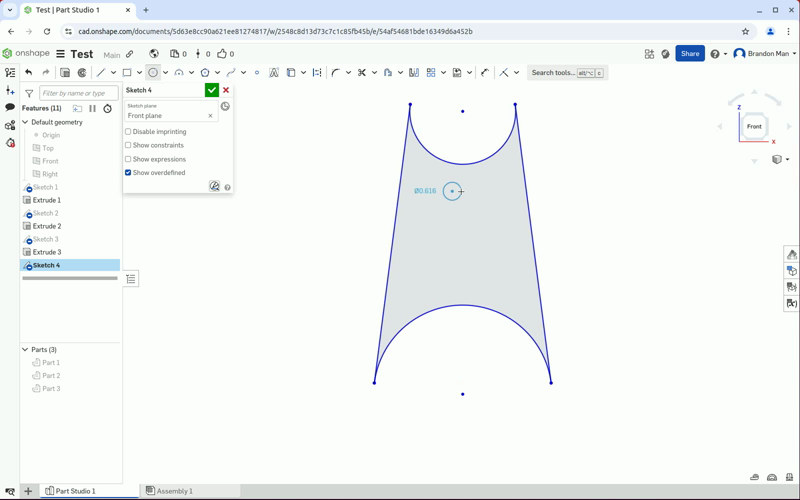
scroll(6)
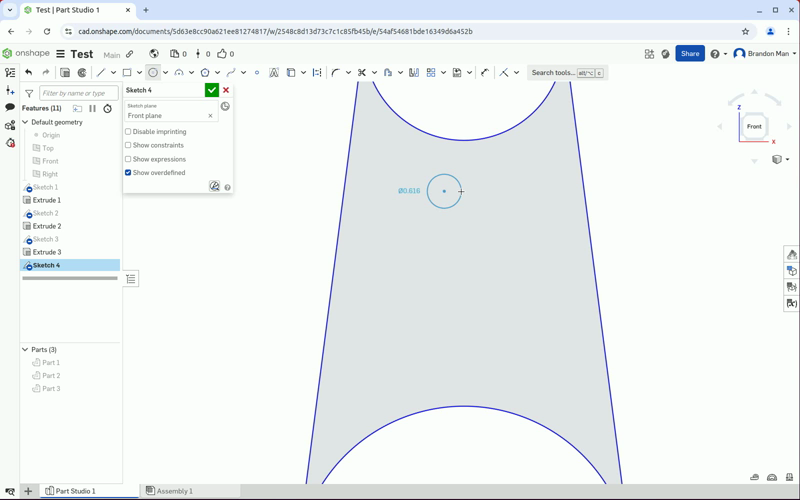
click(461, 191)
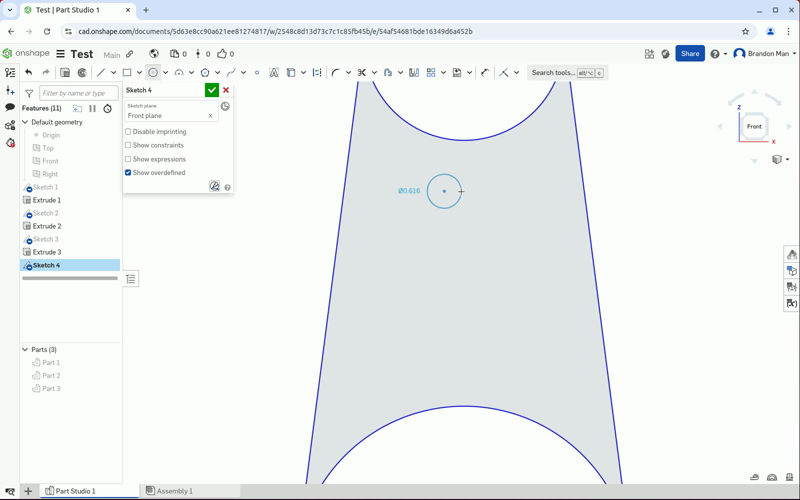
scroll(-6)
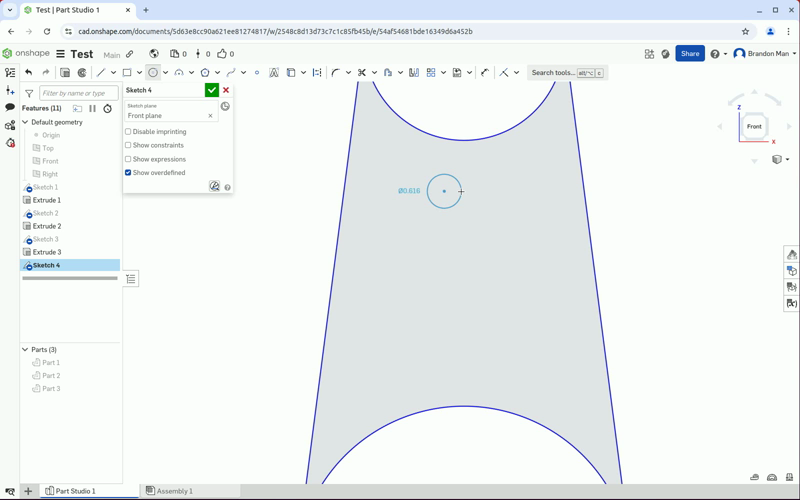
scroll(-6)
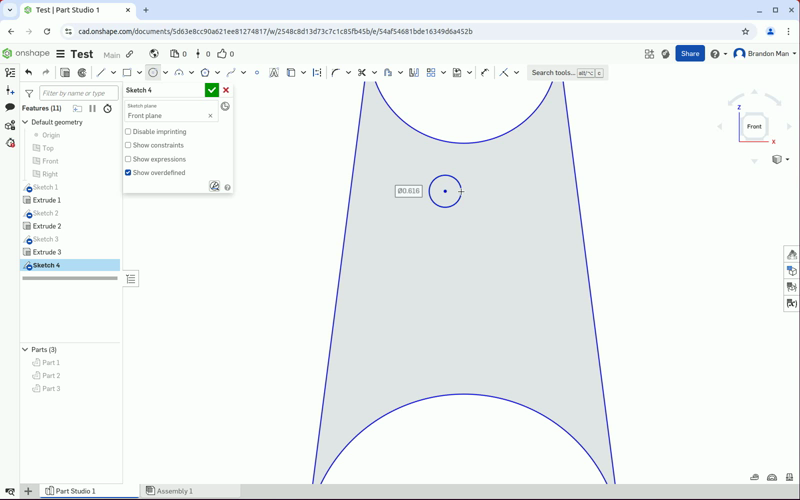
scroll(-6)
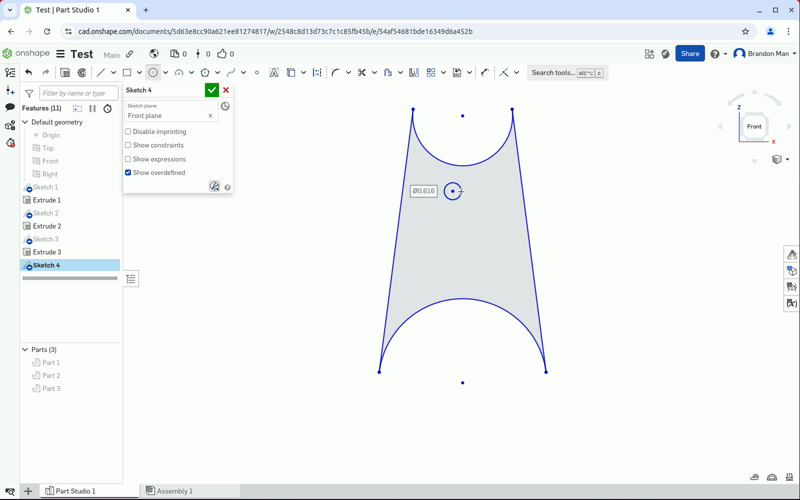
scroll(-6)
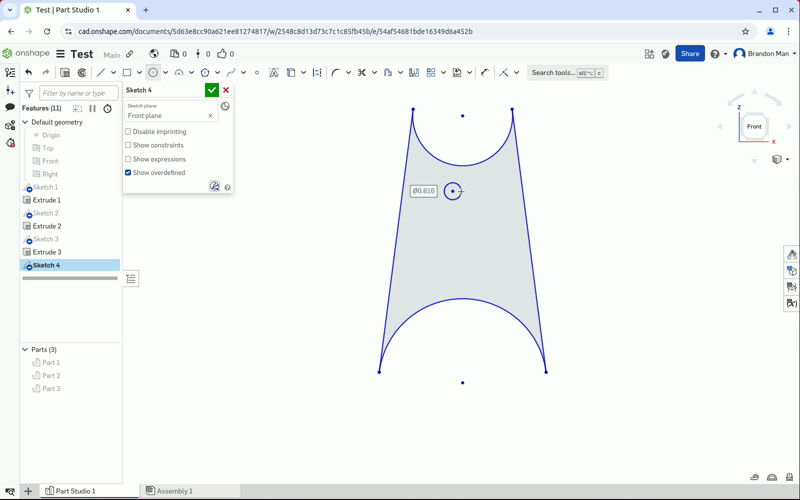
scroll(-6)
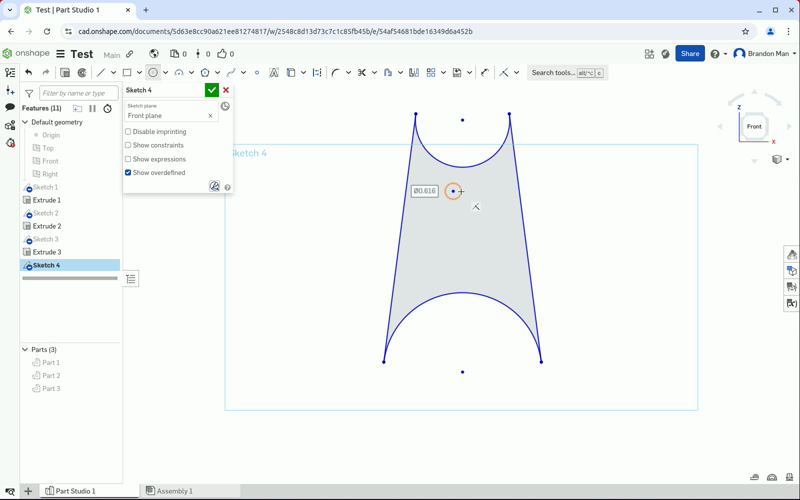
scroll(-6)
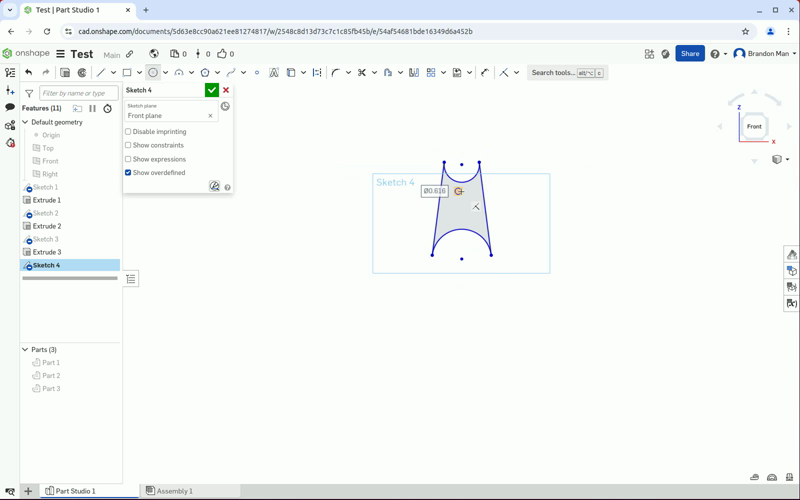
scroll(-6)
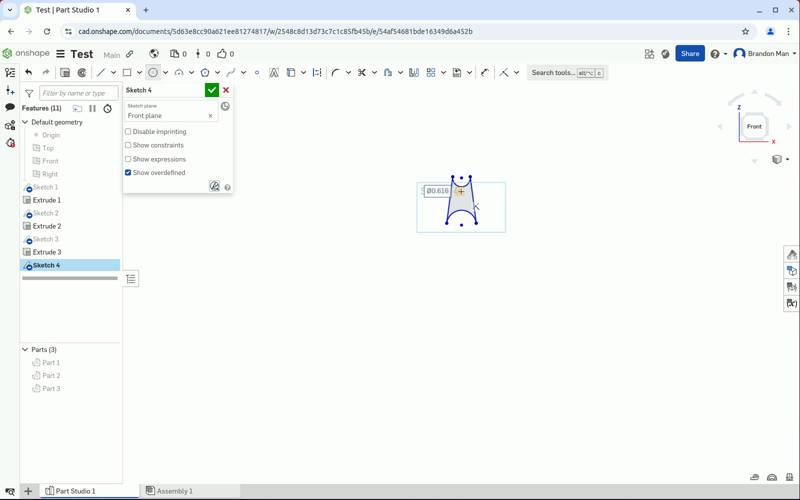
key(esc)
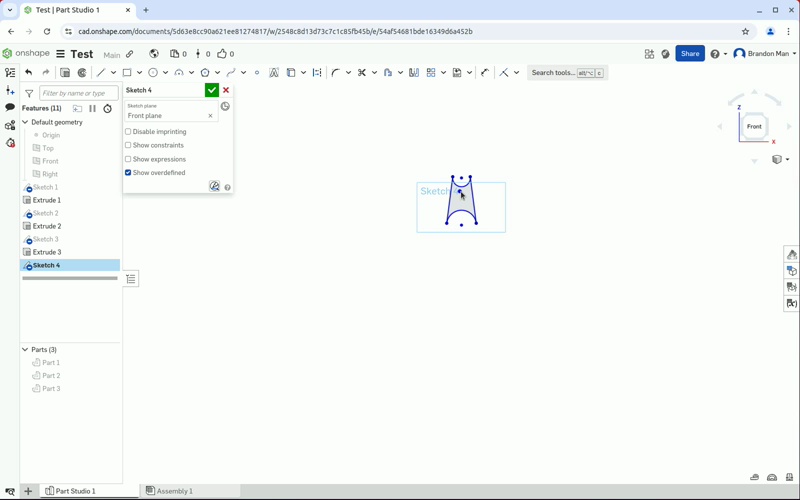
mouse_move(453, 188)
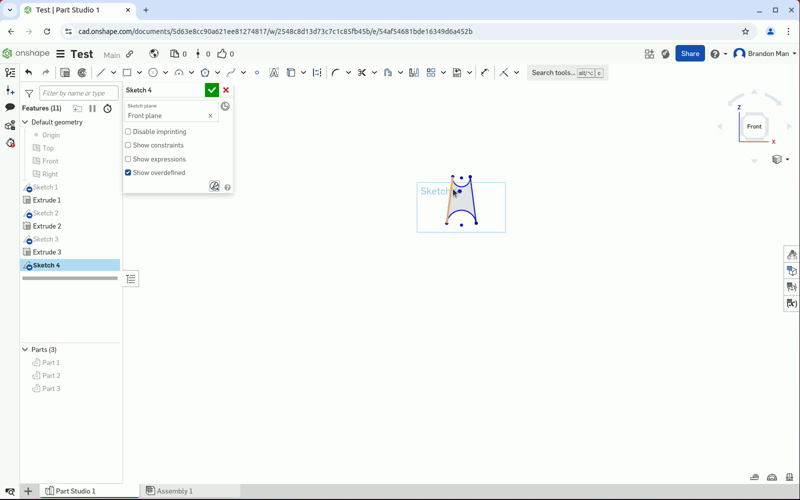
scroll(6)
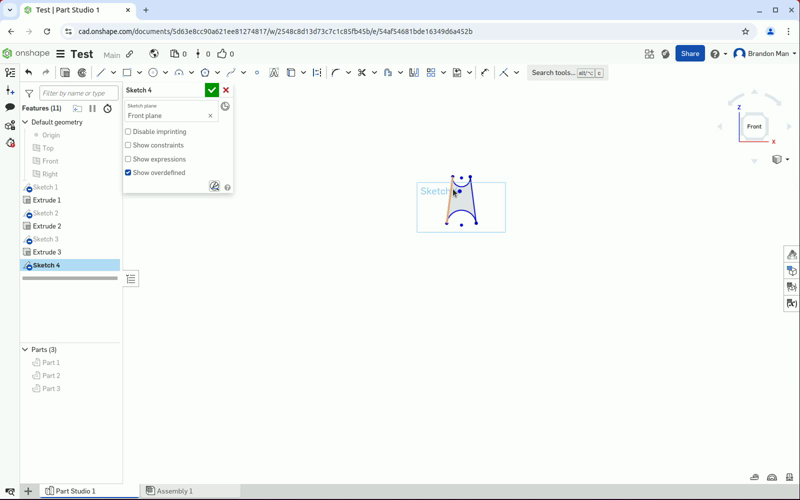
scroll(6)
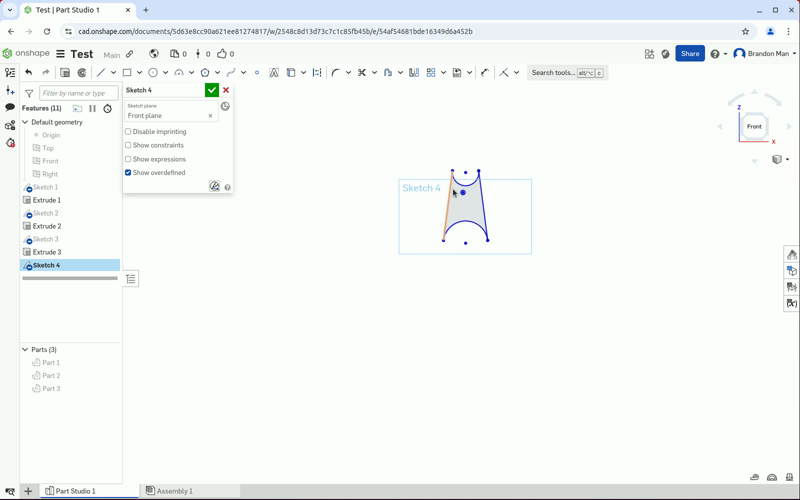
scroll(6)
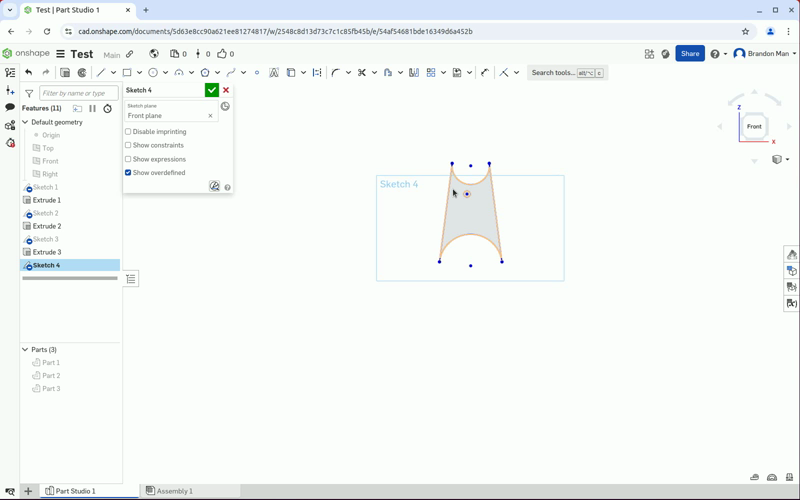
scroll(6)
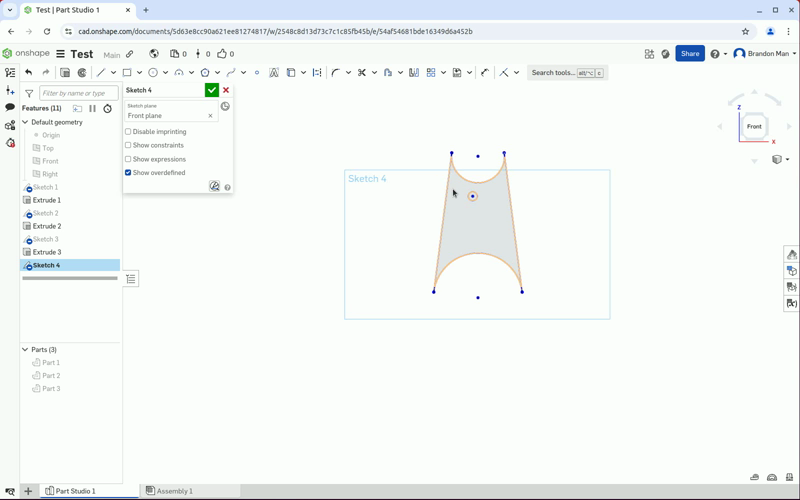
scroll(6)
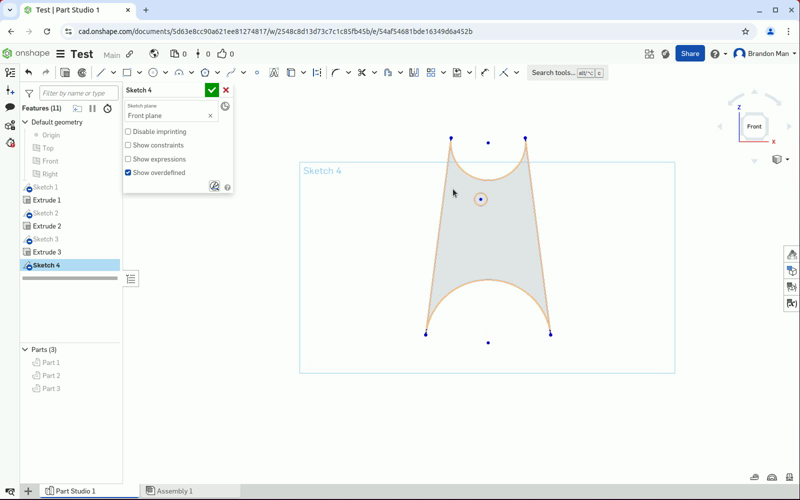
scroll(6)
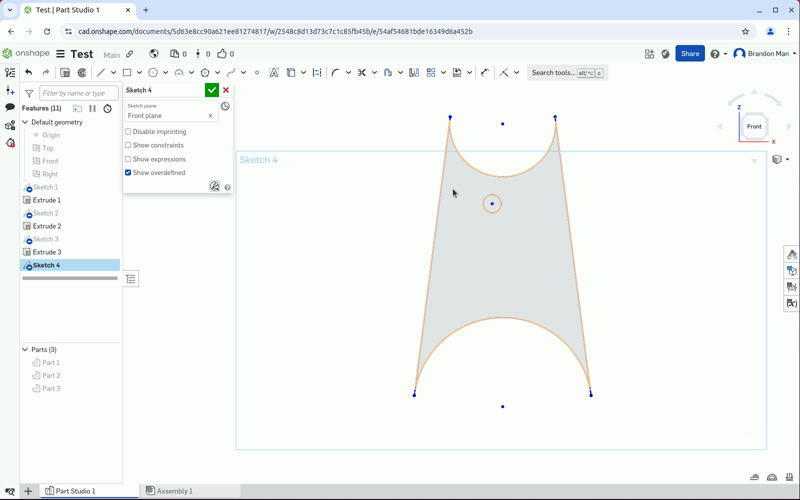
scroll(6)
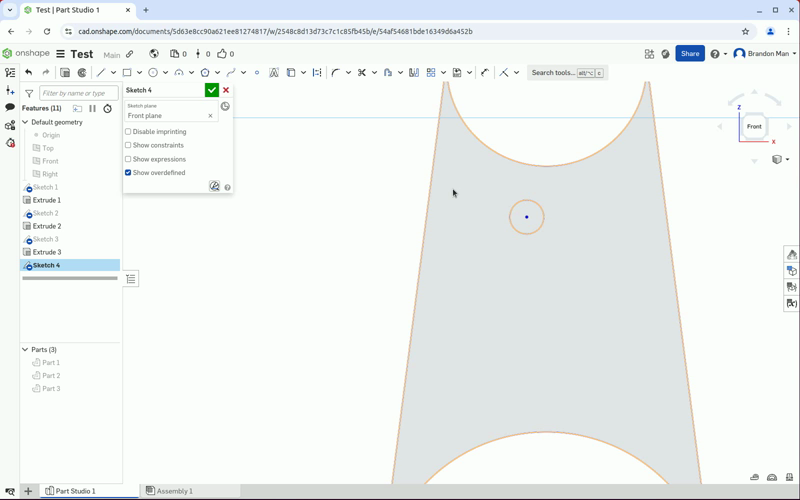
click(453, 188)
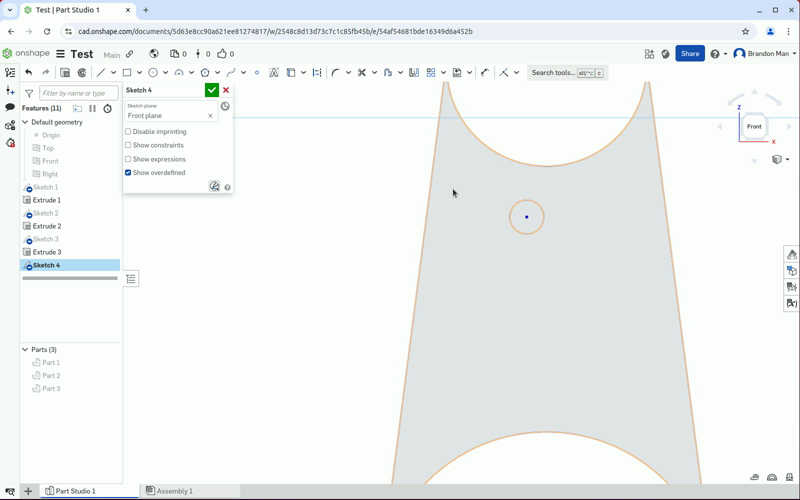
scroll(-6)
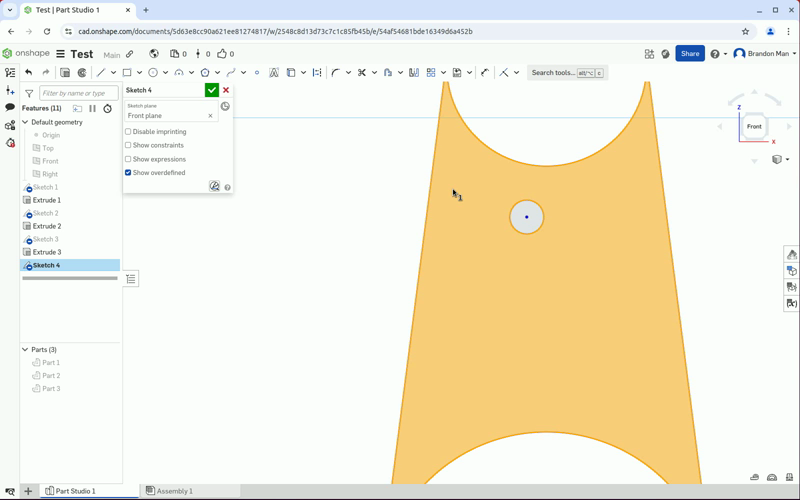
scroll(-6)
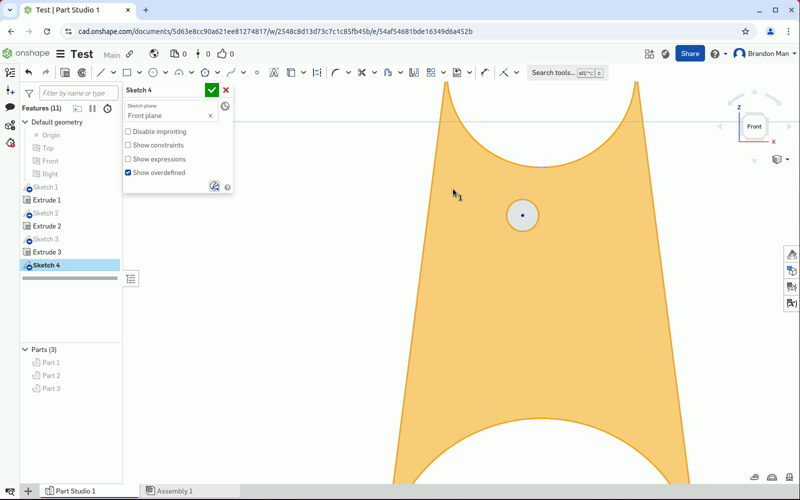
scroll(-6)
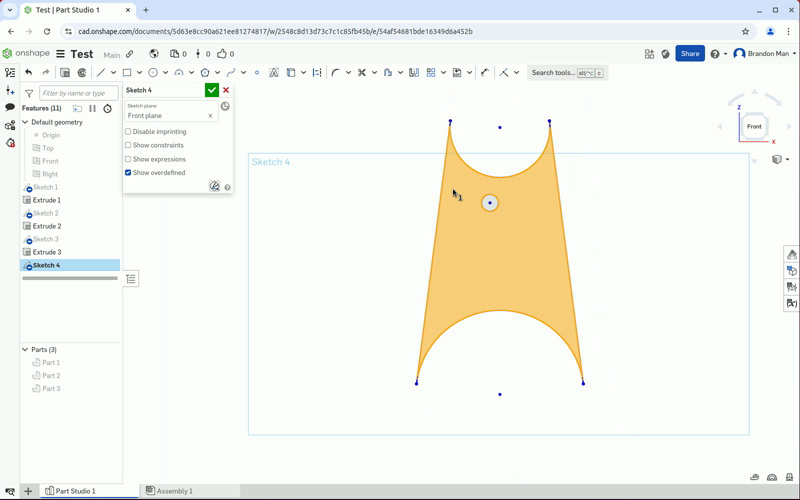
scroll(-6)
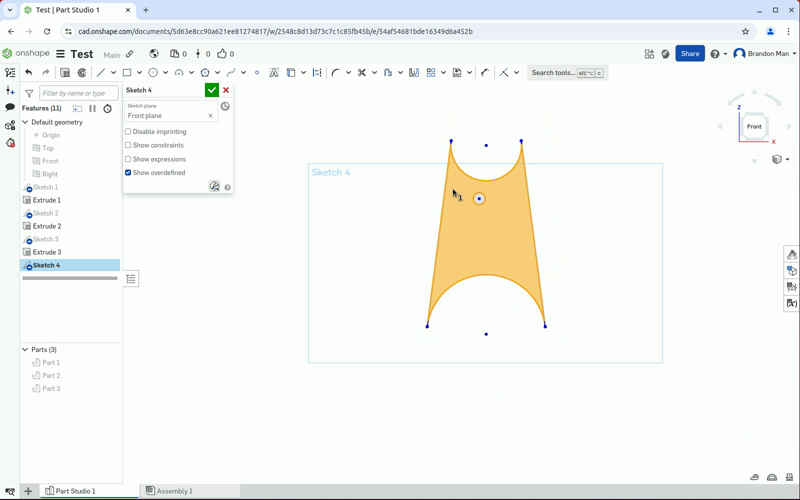
scroll(-6)
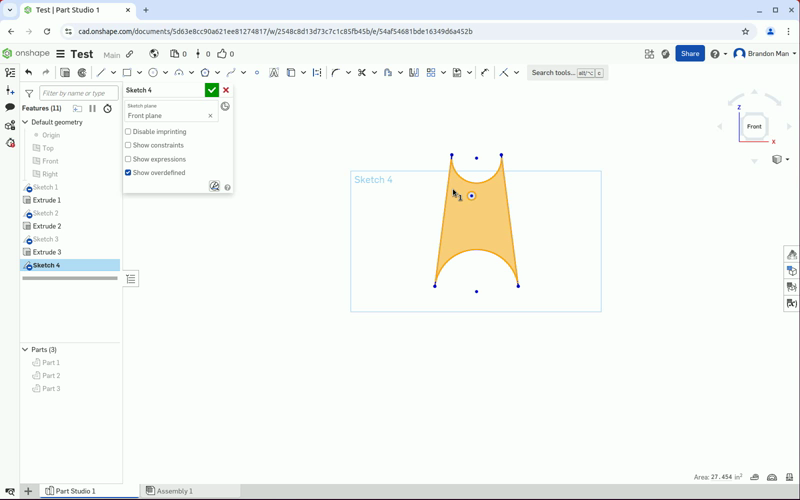
scroll(-6)
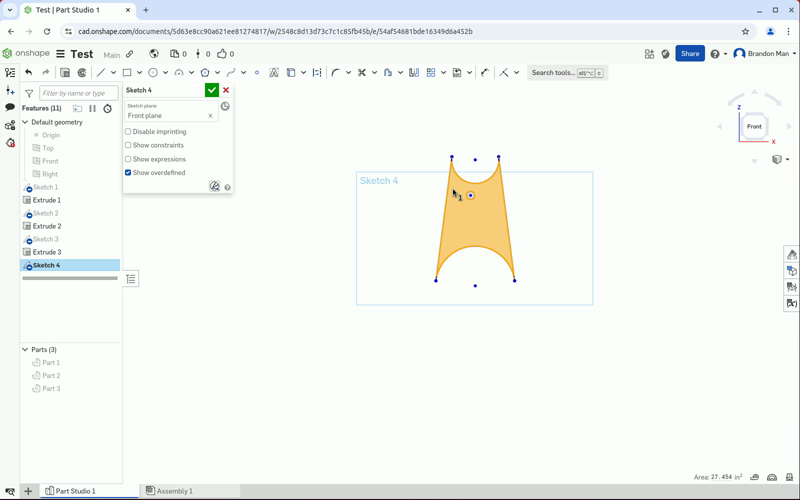
scroll(-6)
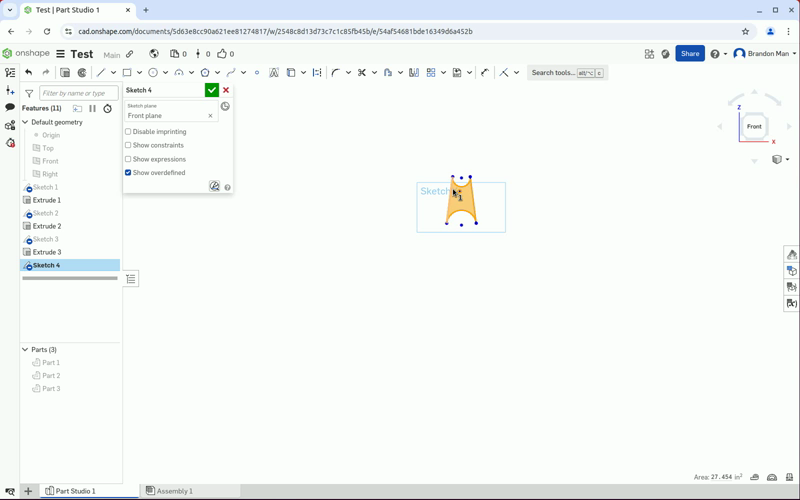
mouse_move(73, 352)
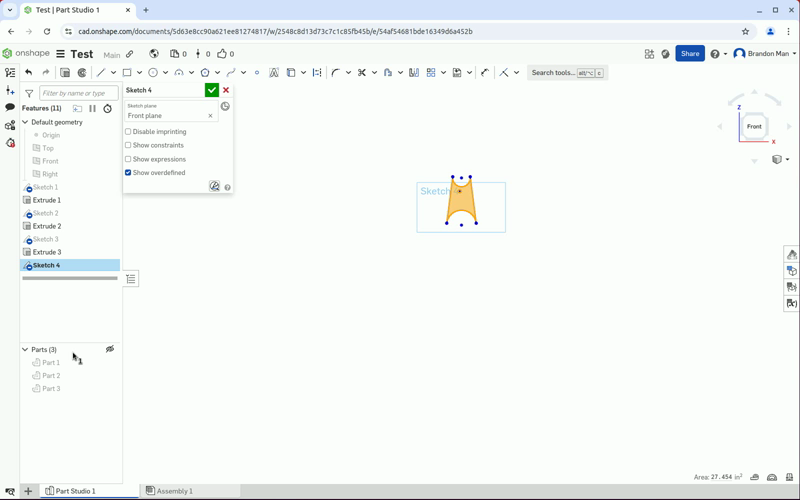
key(shift+y)
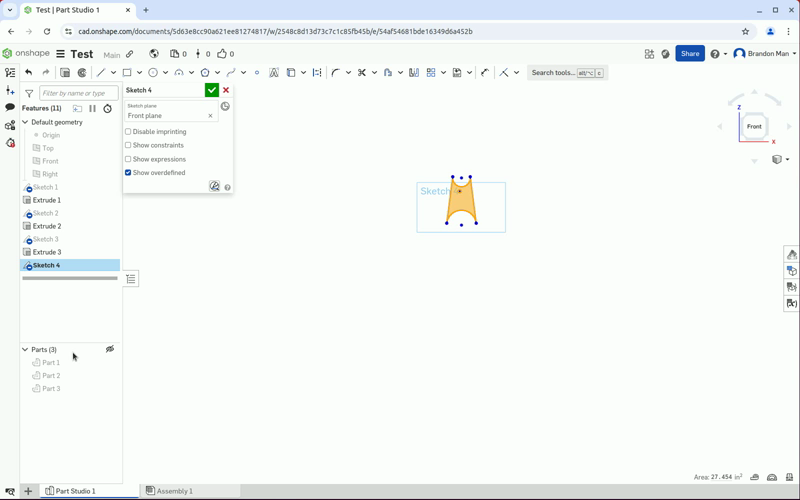
key(shift+e)
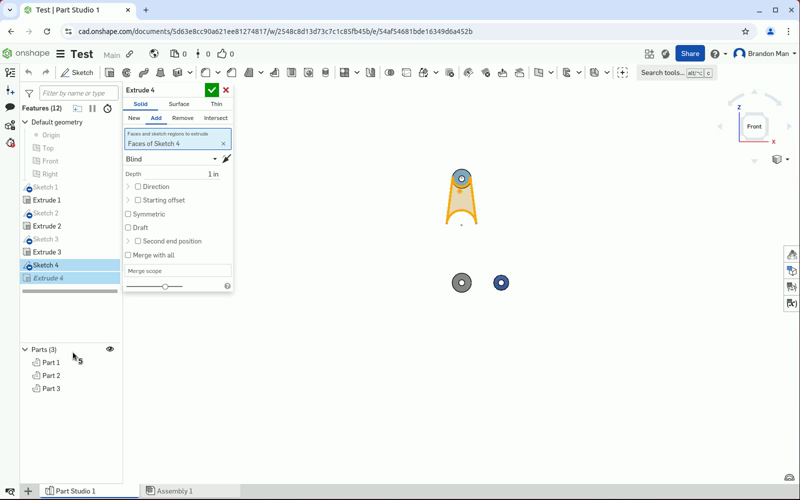
mouse_move(143, 106)
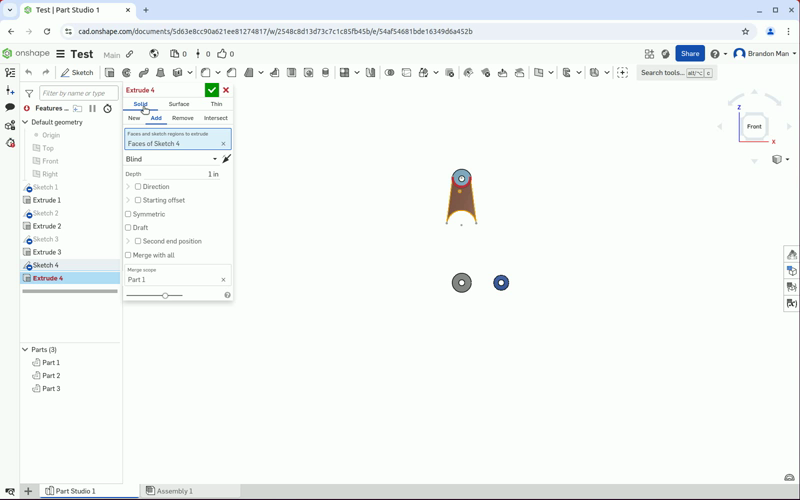
click(143, 106)
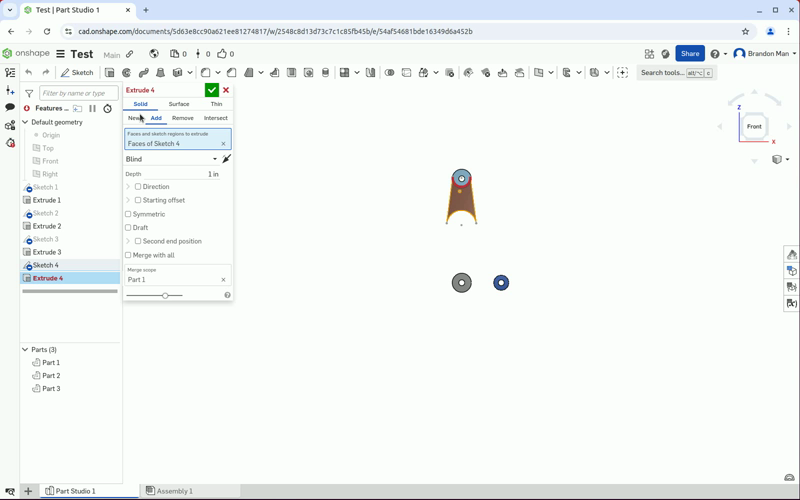
mouse_move(137, 120)
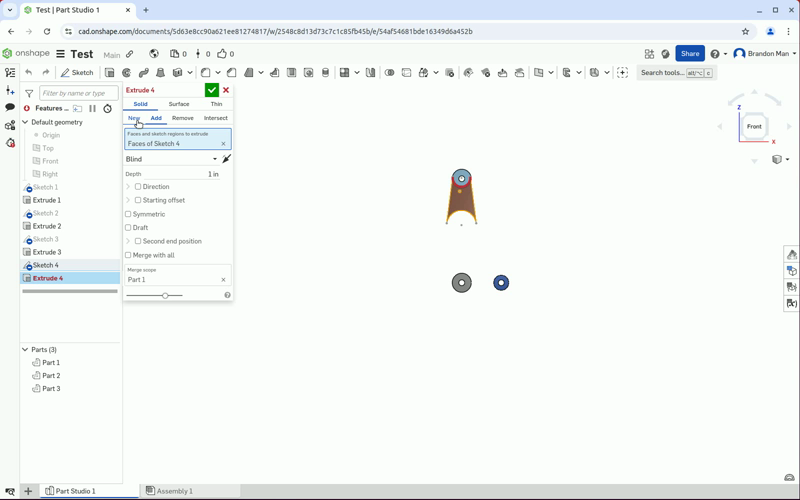
click(137, 120)
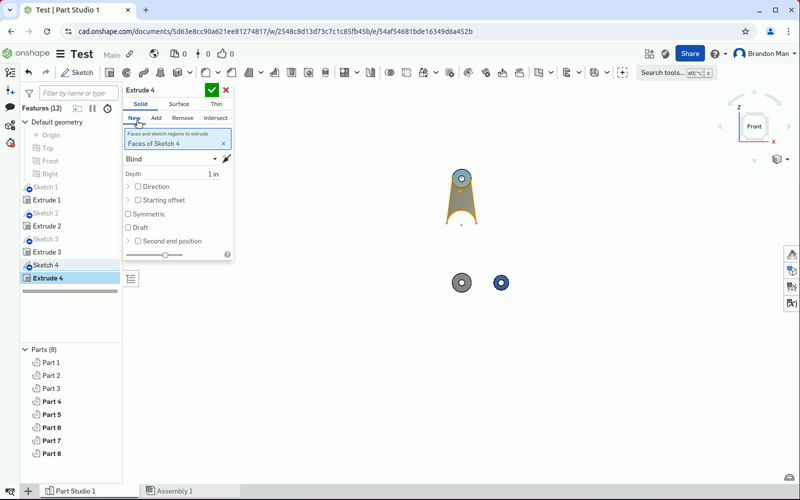
key(tab, 4)
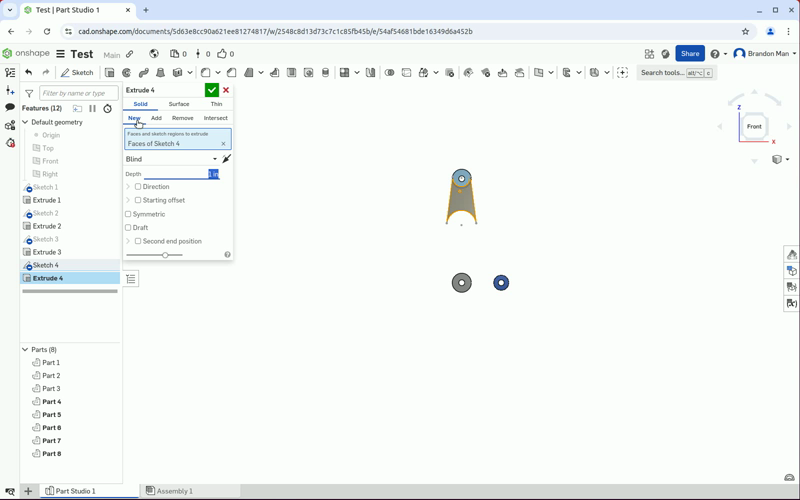
text(0.481)
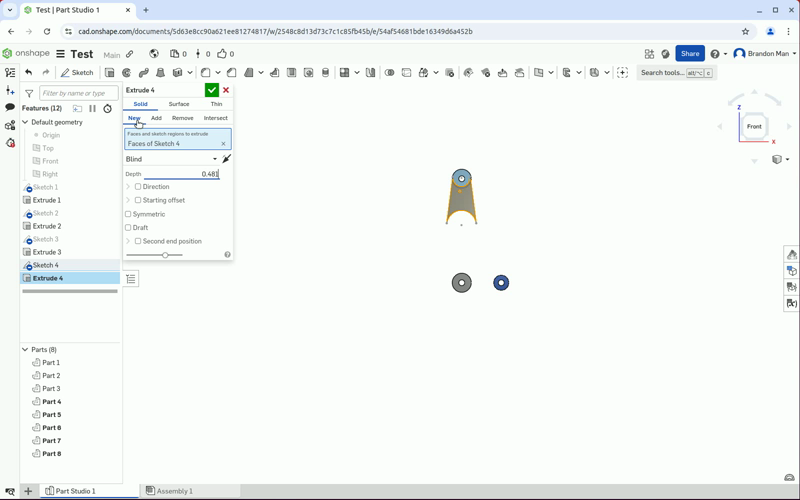
key(enter)
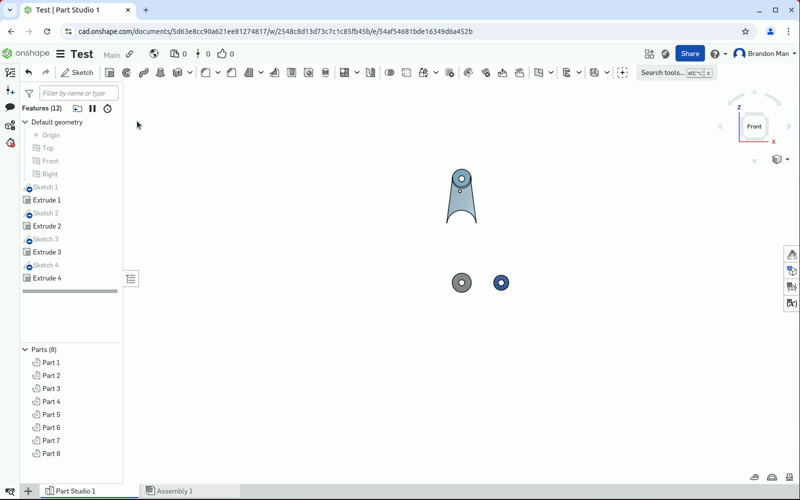
key(shift+h)
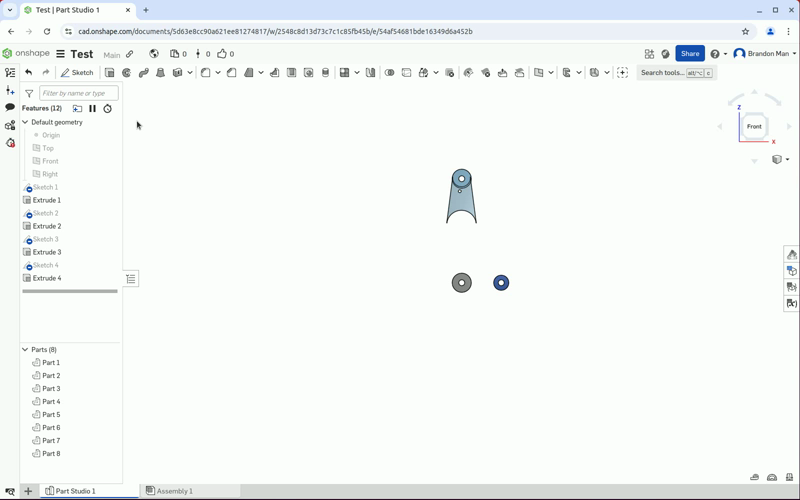
key(shift+h)
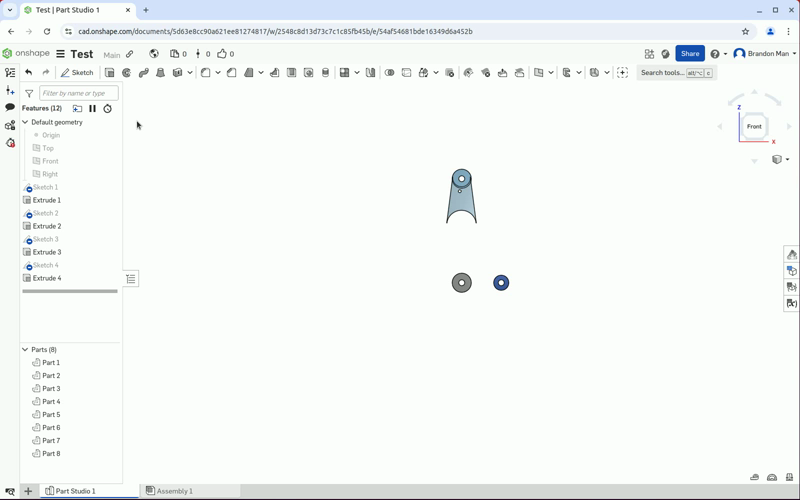
mouse_move(73, 189)
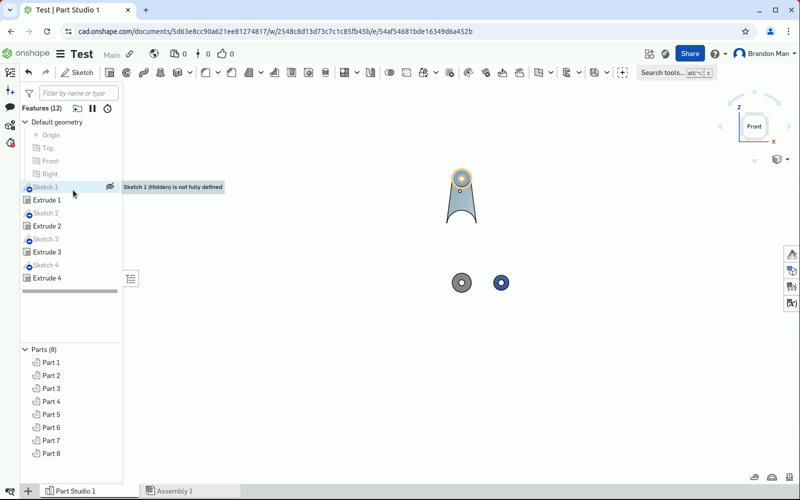
click(73, 189)
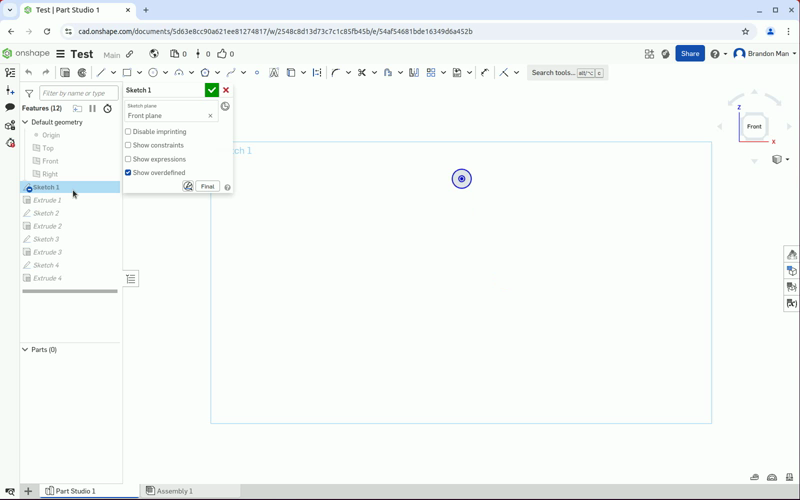
mouse_move(229, 92)
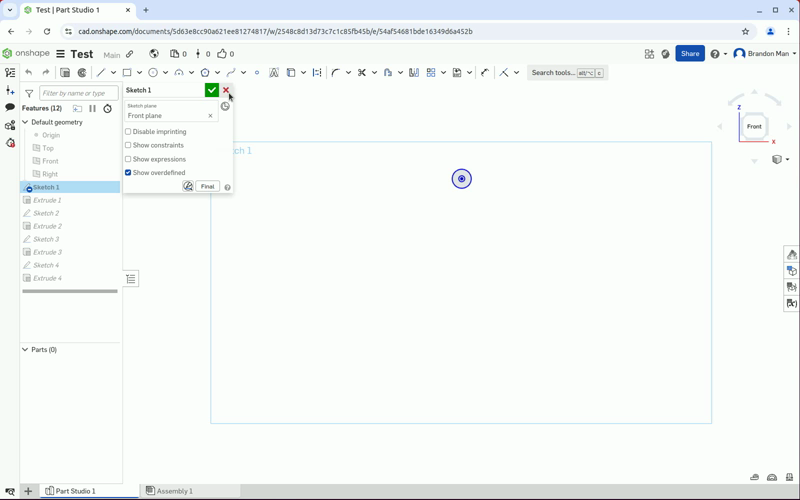
click(229, 92)
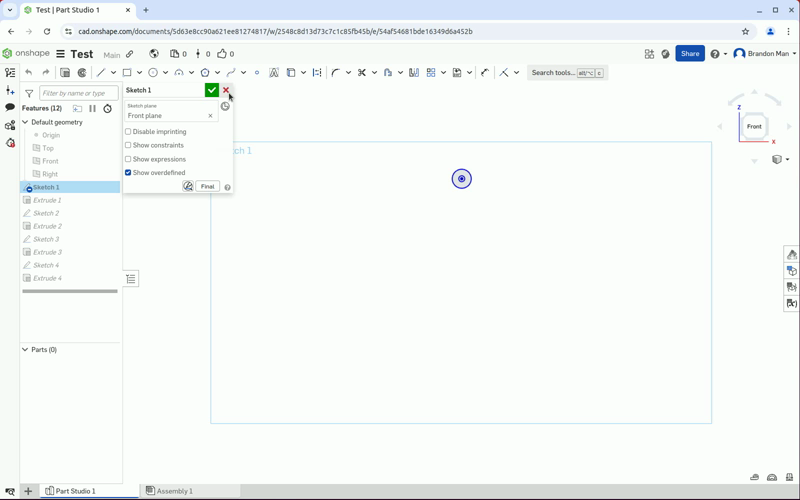
key(shift+s)
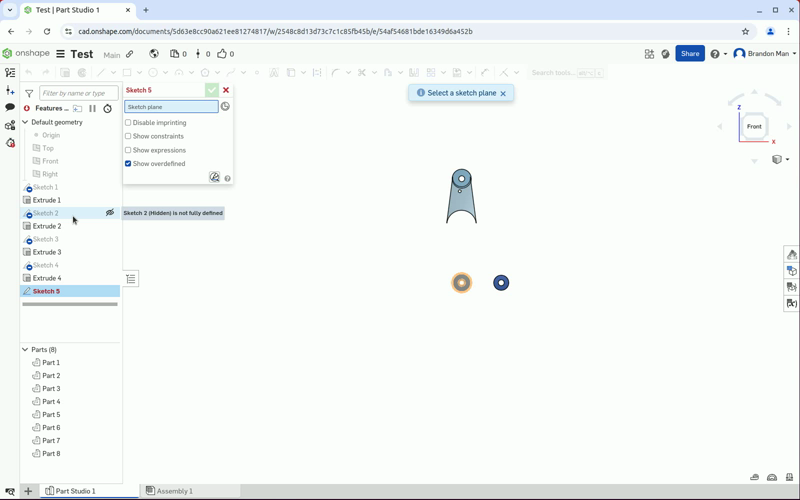
scroll(3)
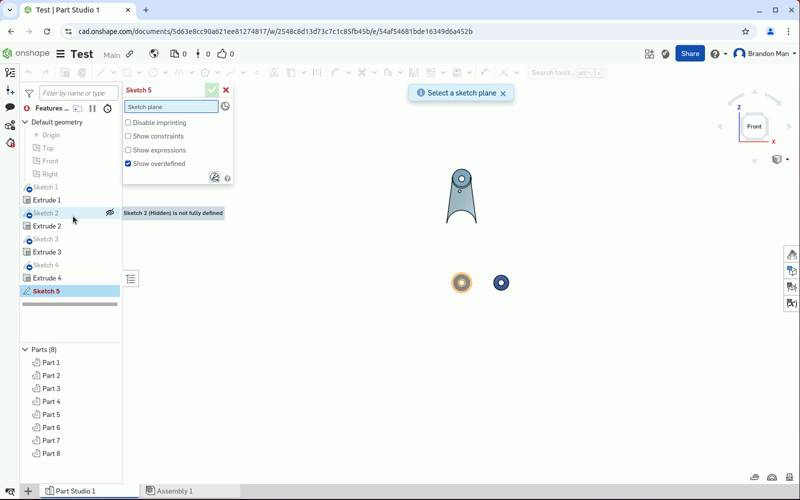
mouse_move(73, 163)
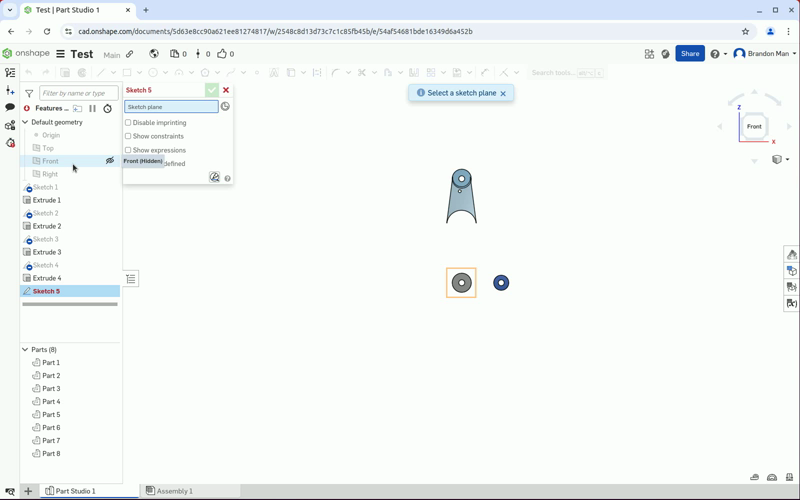
click(73, 163)
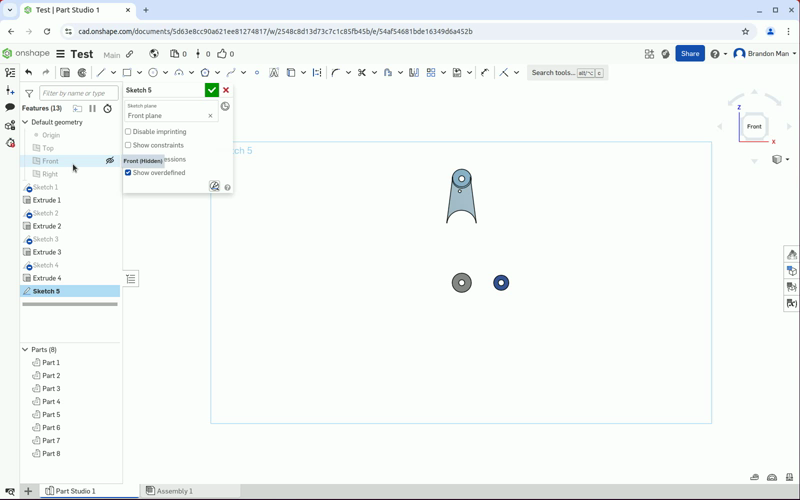
mouse_move(73, 352)
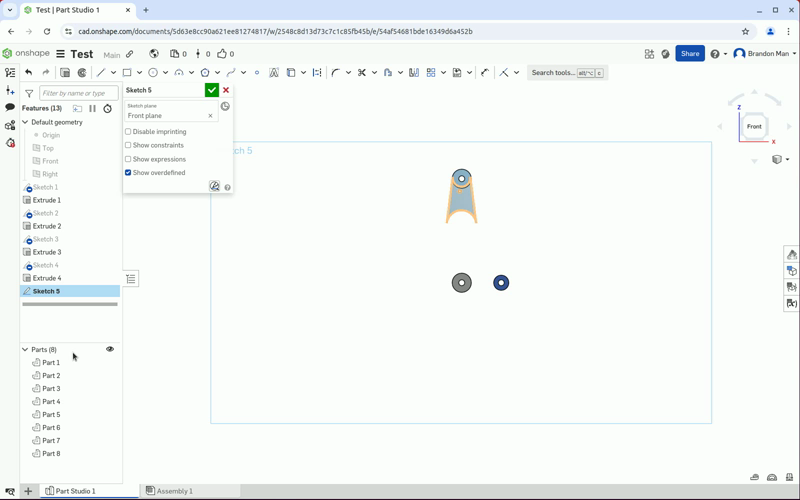
key(y)
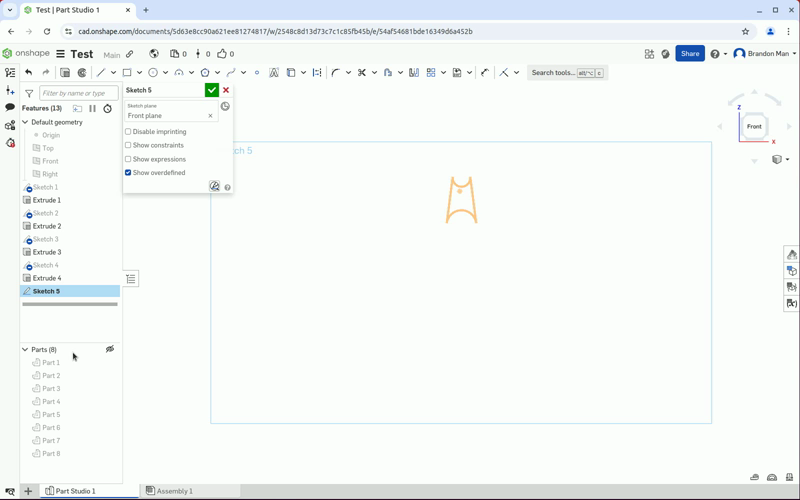
key(l)
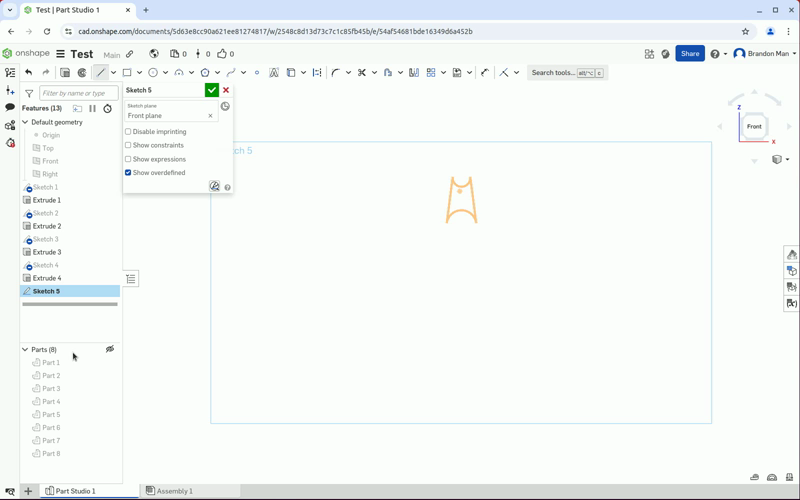
key_down(shift)
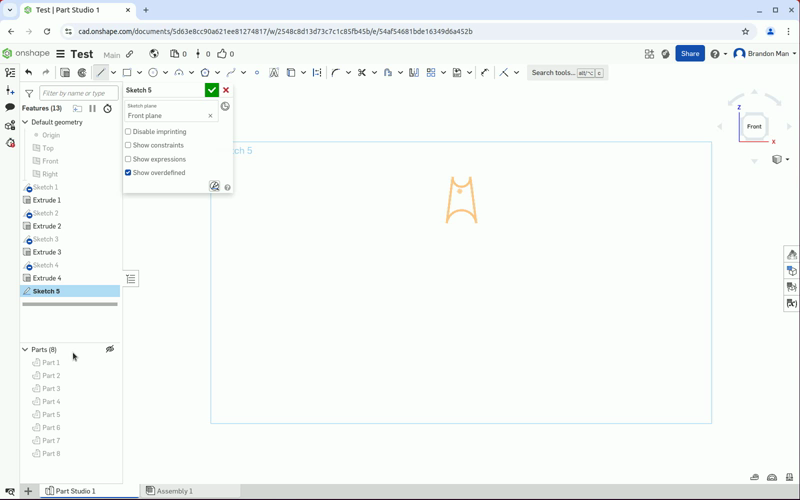
mouse_move(446, 226)
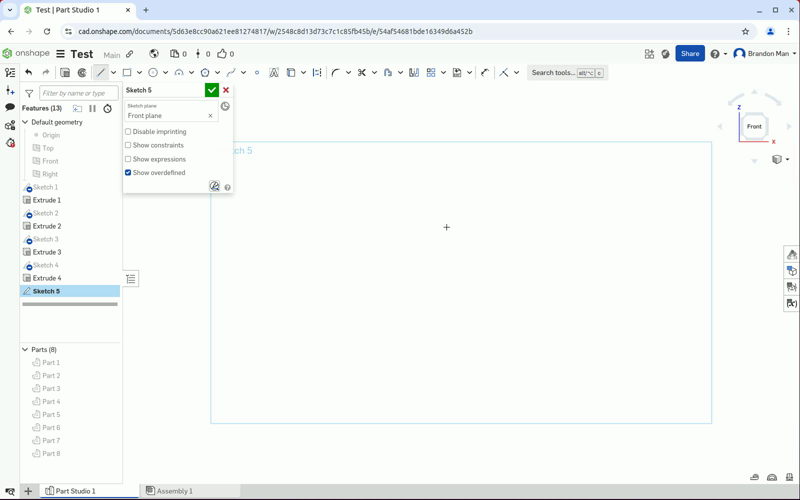
click(446, 226)
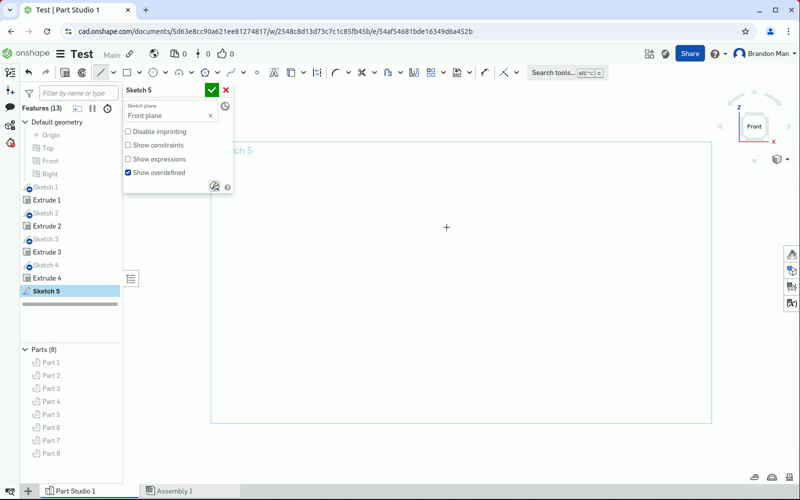
key_up(shift)
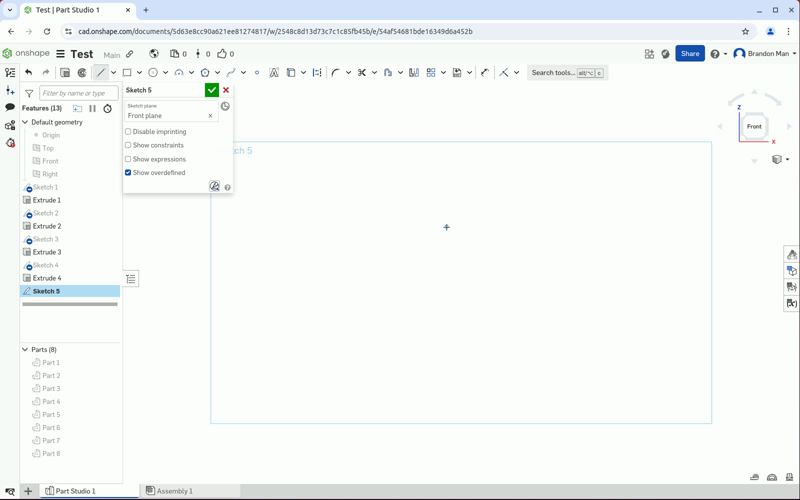
key_down(shift)
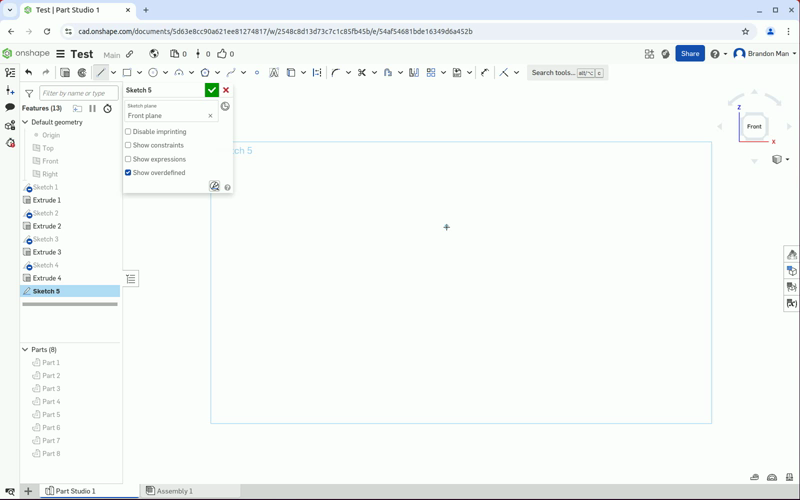
mouse_move(476, 226)
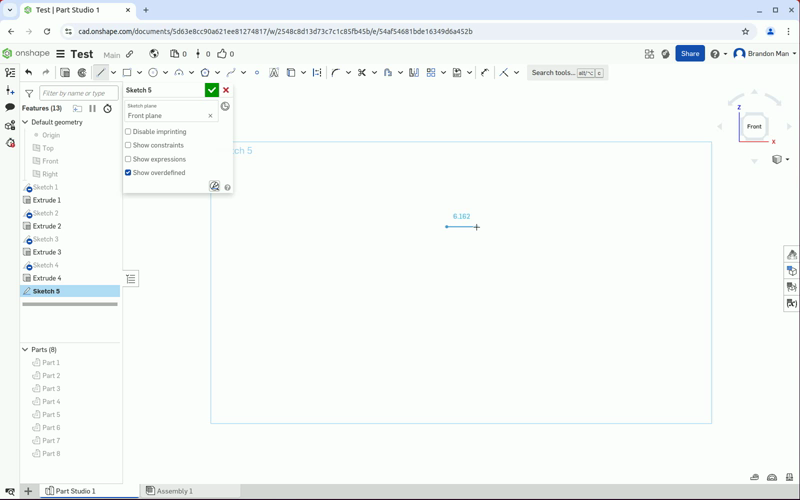
mouse_move(452, 284)
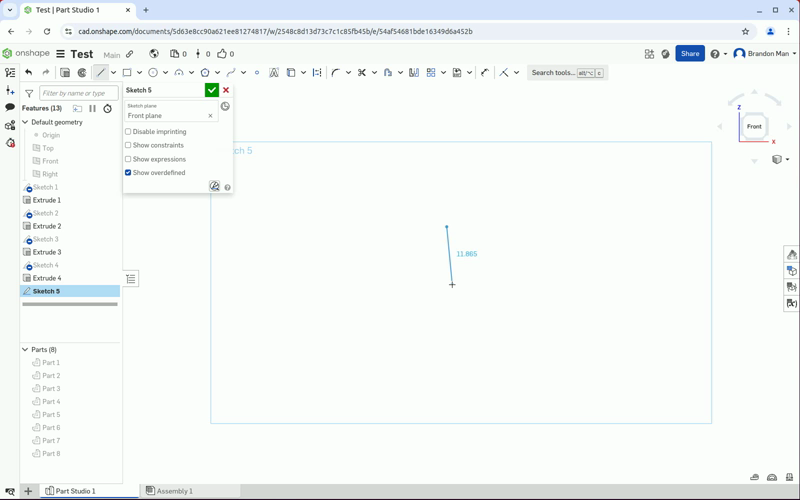
click(452, 284)
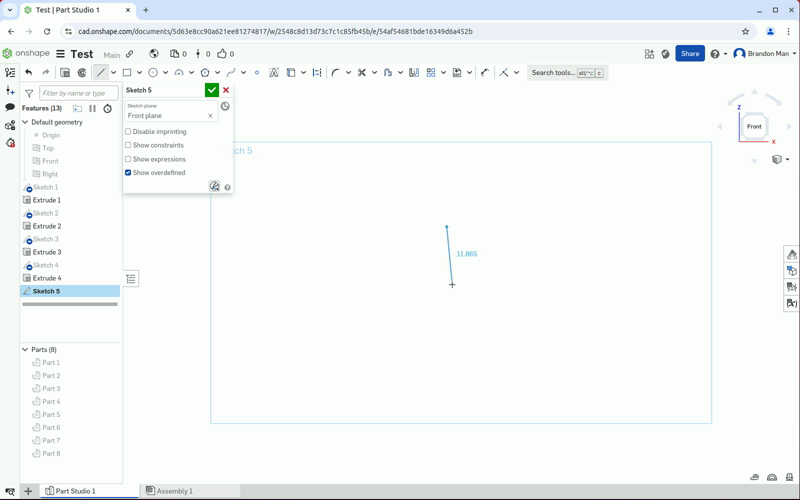
key_up(shift)
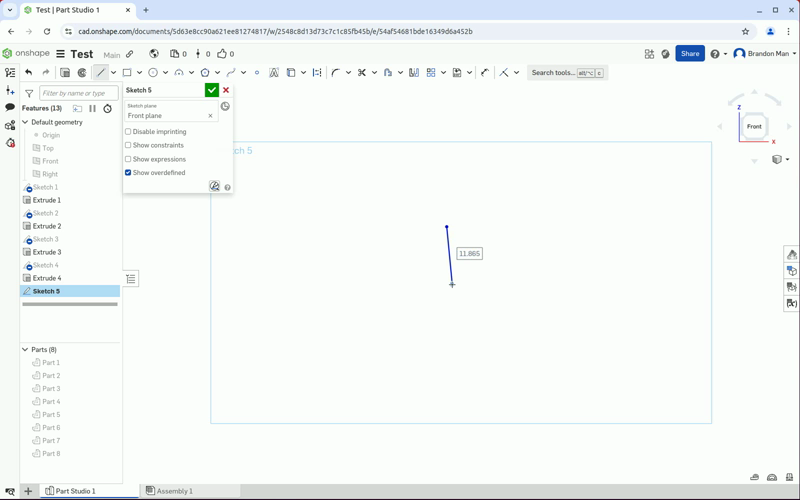
key(esc)
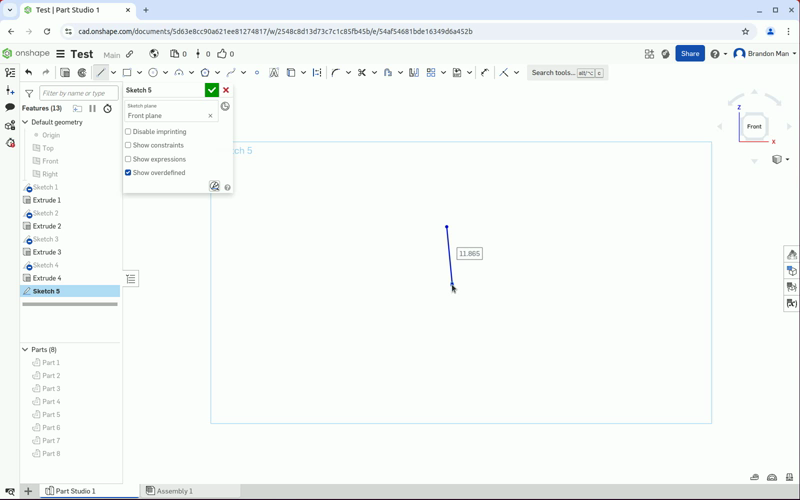
key(a)
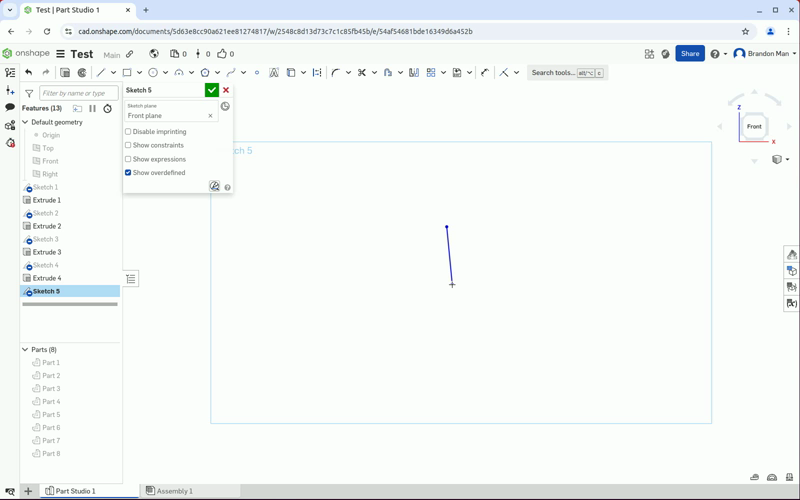
mouse_move(452, 284)
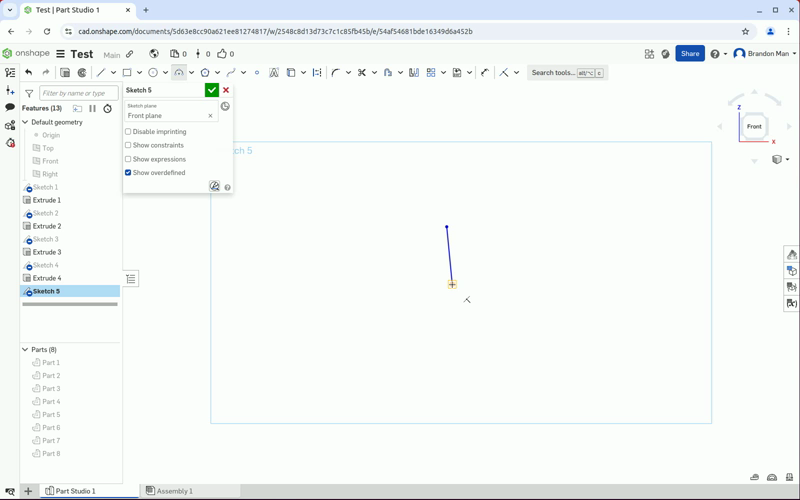
click(452, 284)
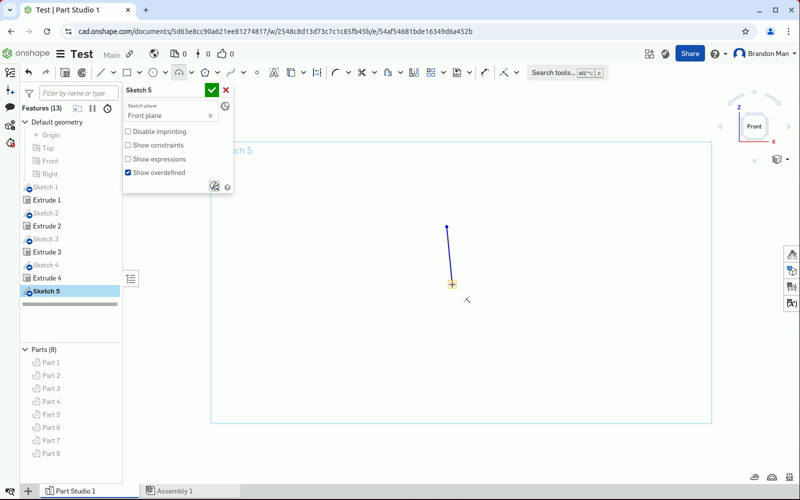
key_down(shift)
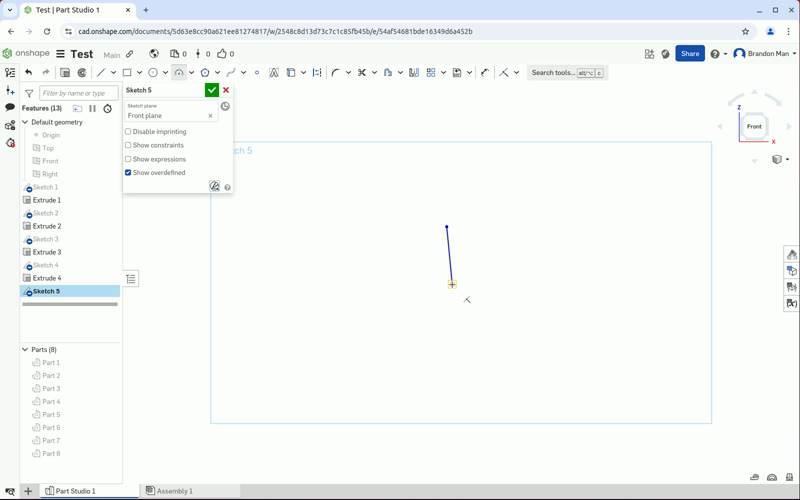
mouse_move(461, 291)
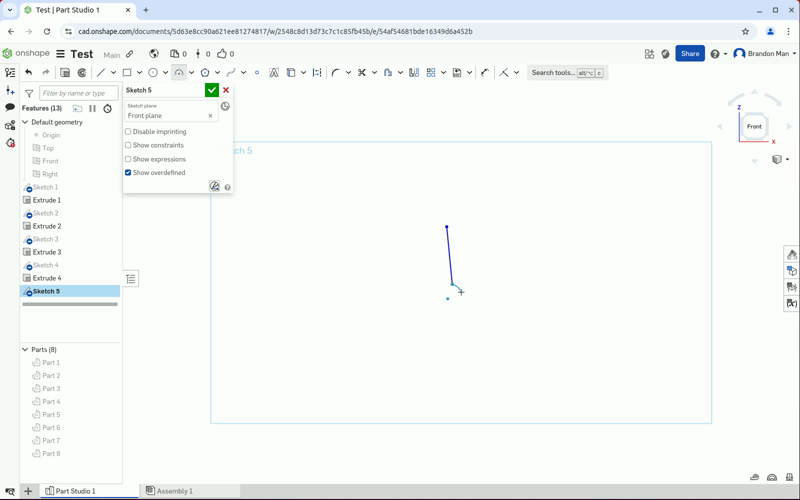
click(461, 291)
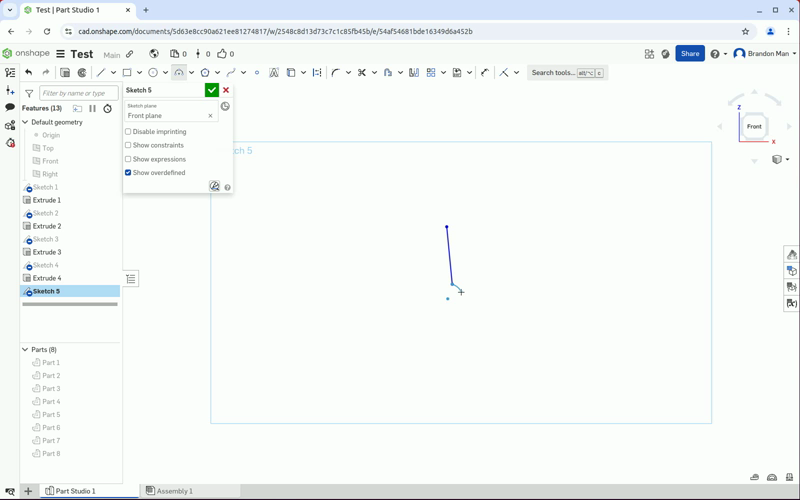
mouse_move(466, 276)
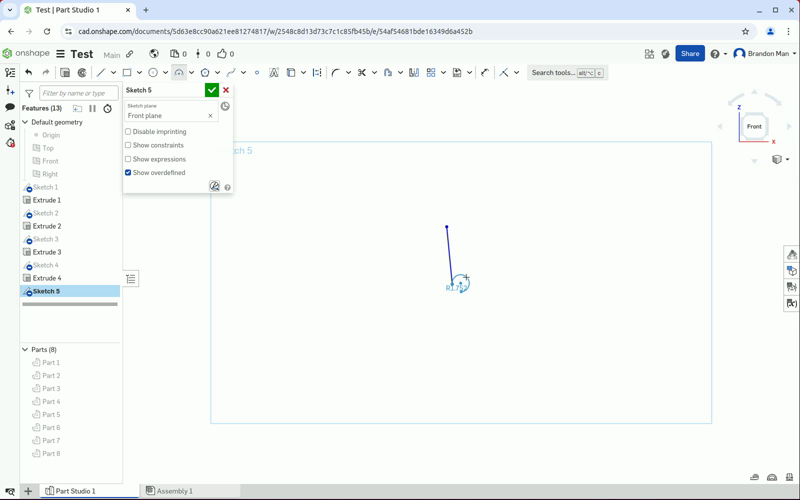
click(466, 276)
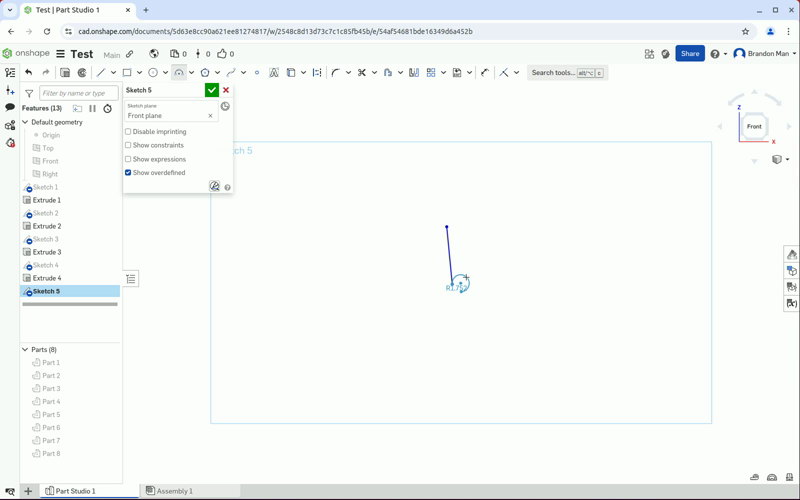
key_up(shift)
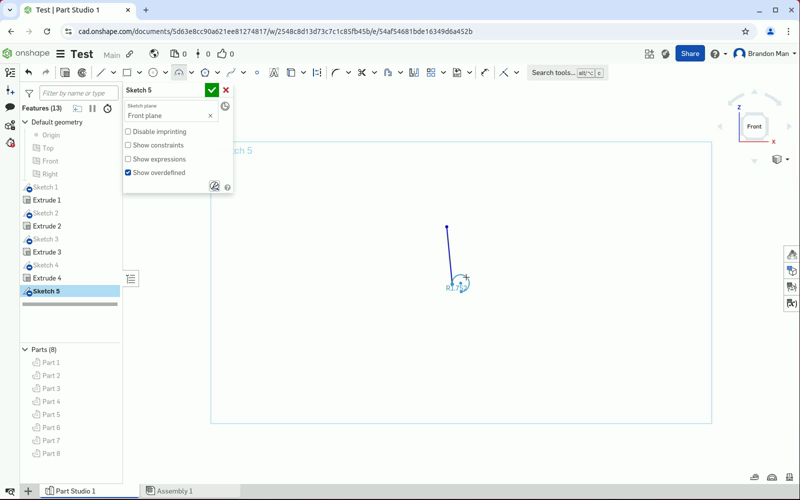
key(esc)
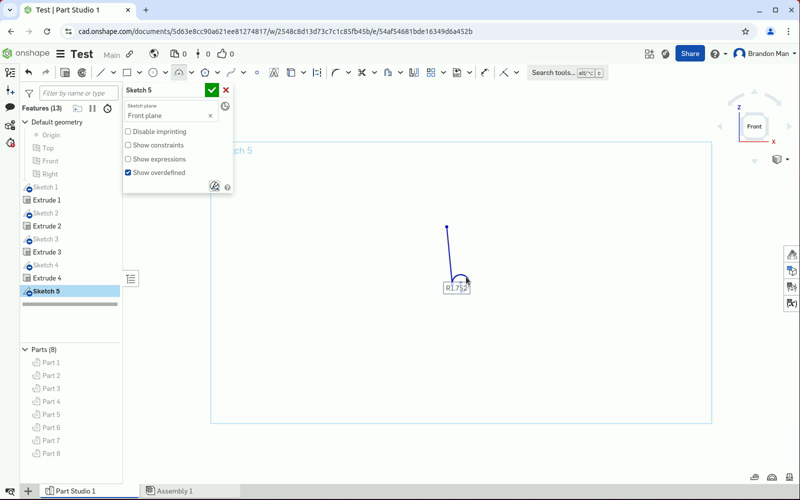
key(l)
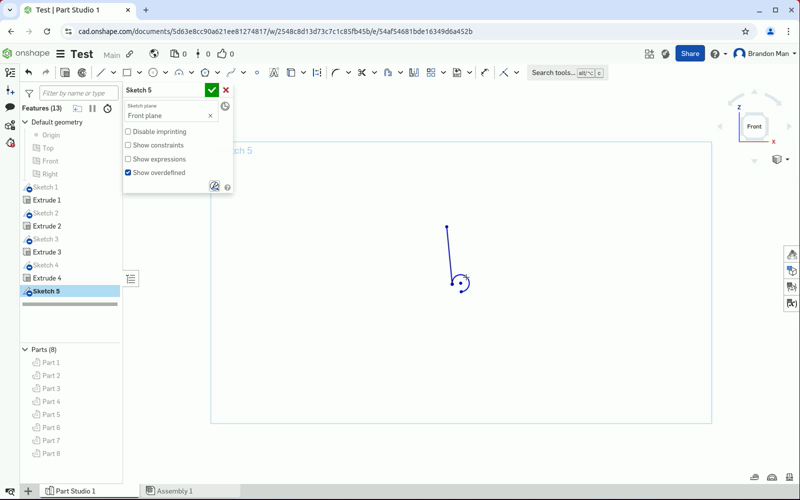
mouse_move(461, 291)
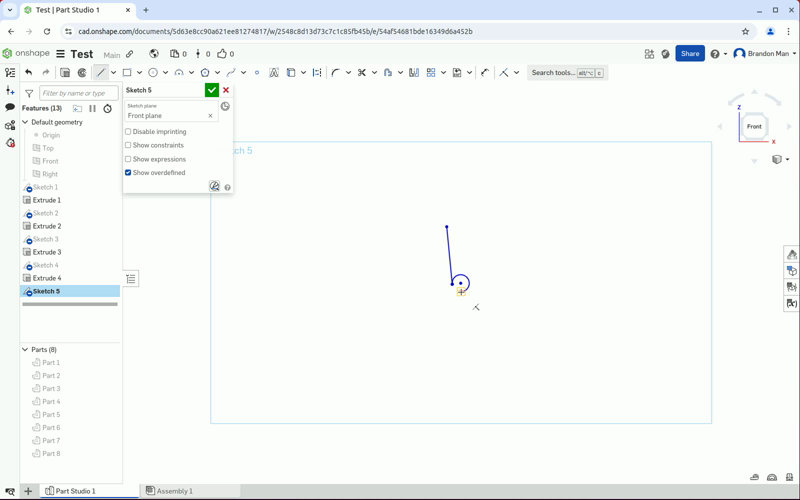
click(461, 291)
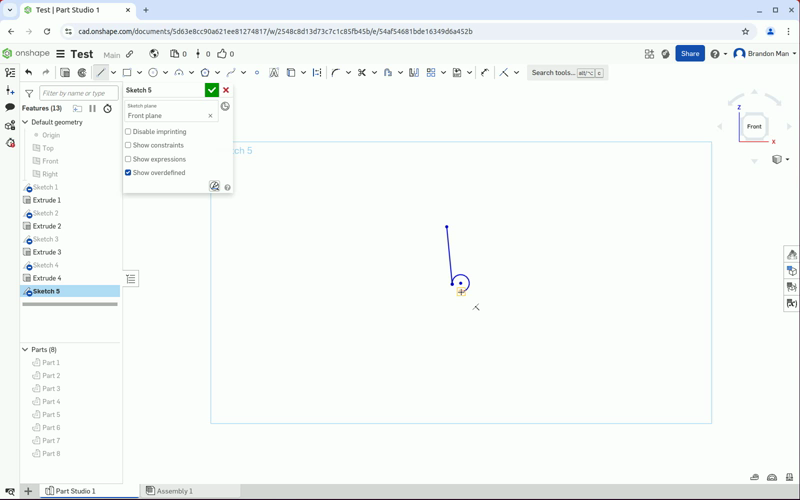
key_down(shift)
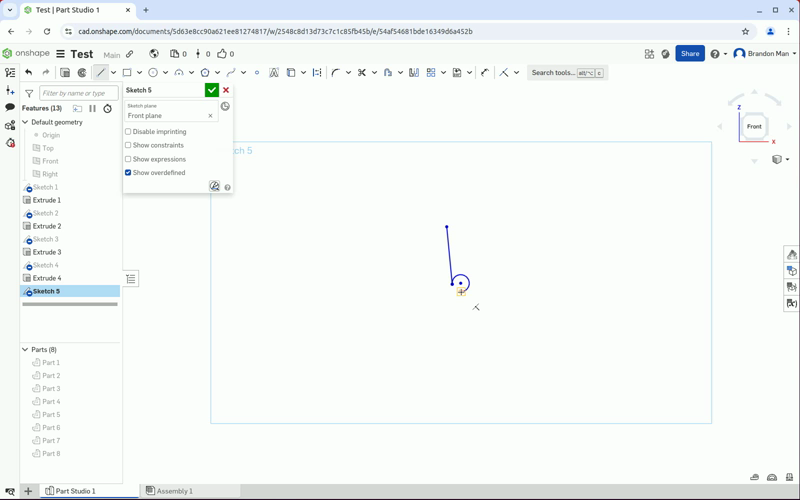
mouse_move(491, 291)
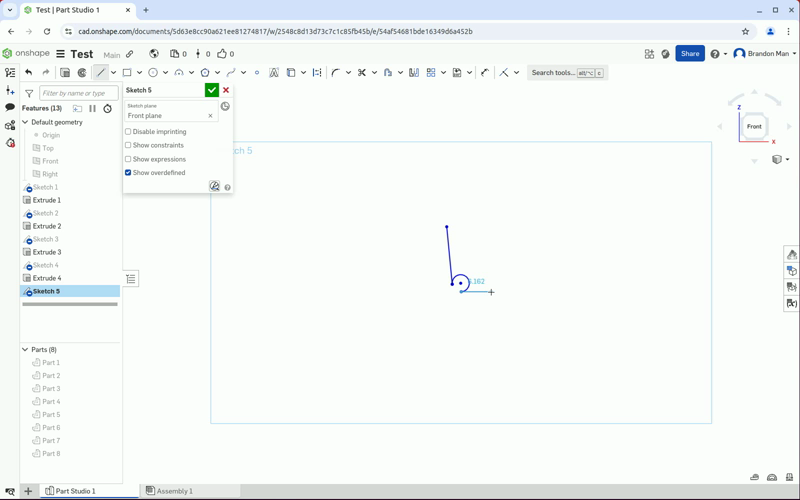
mouse_move(502, 290)
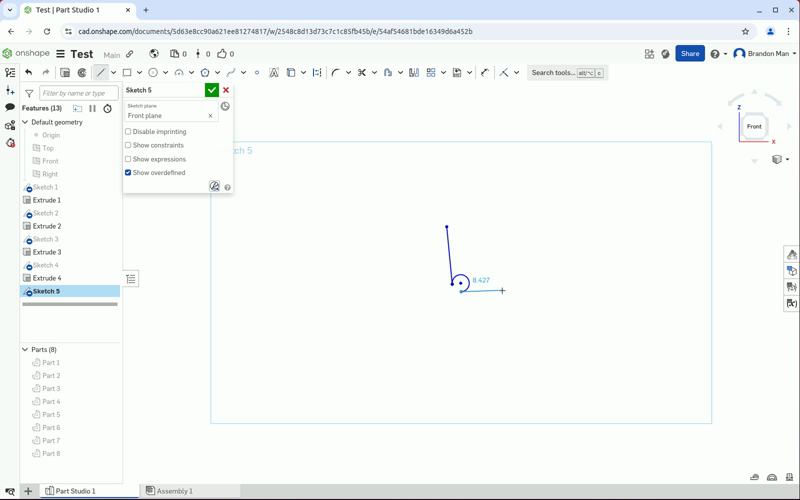
click(502, 290)
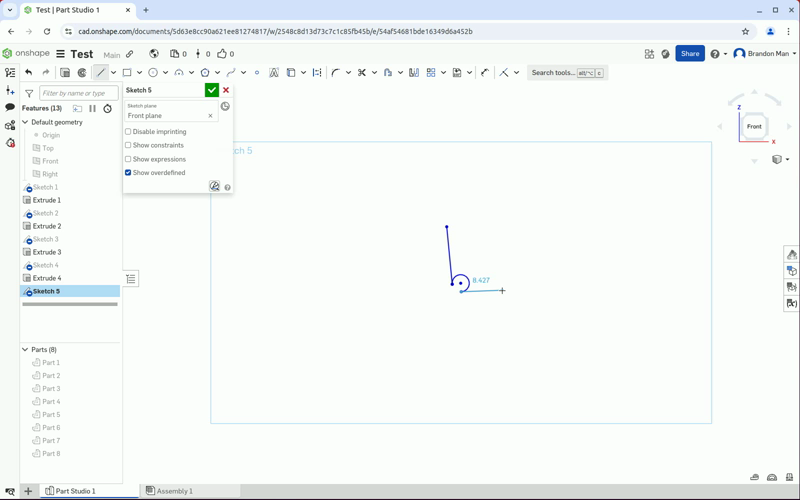
key_up(shift)
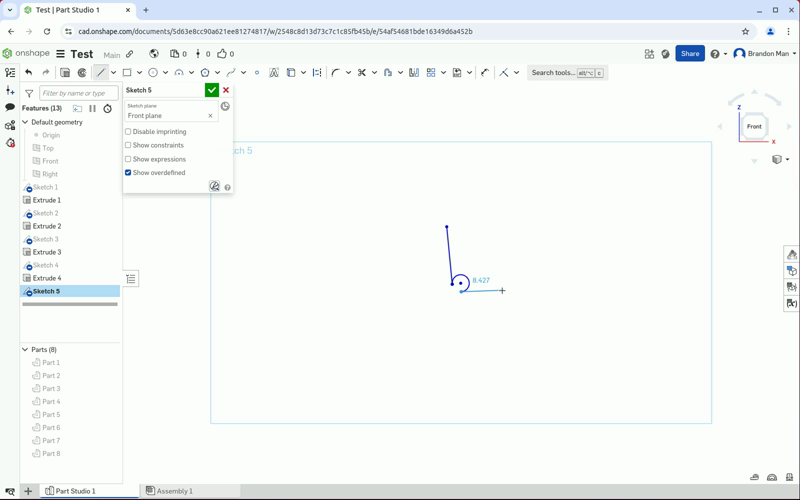
key(esc)
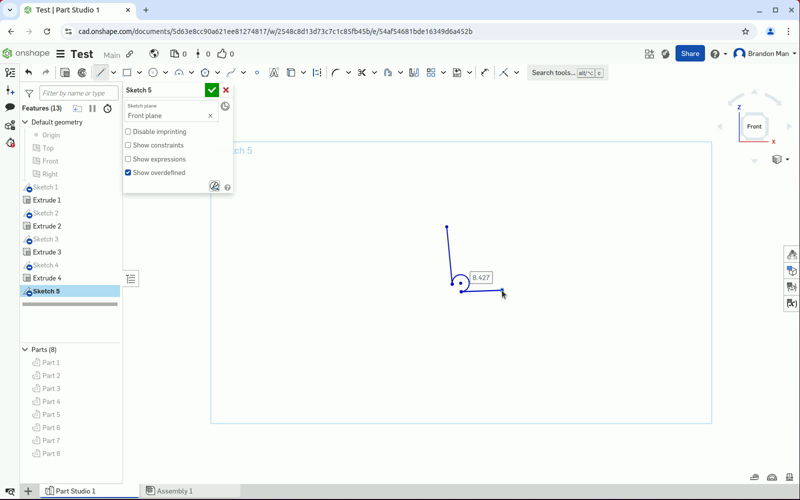
key(a)
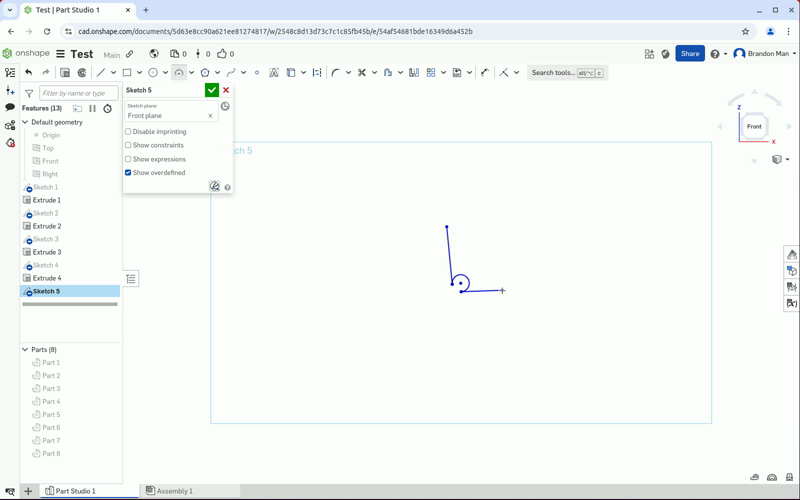
mouse_move(502, 290)
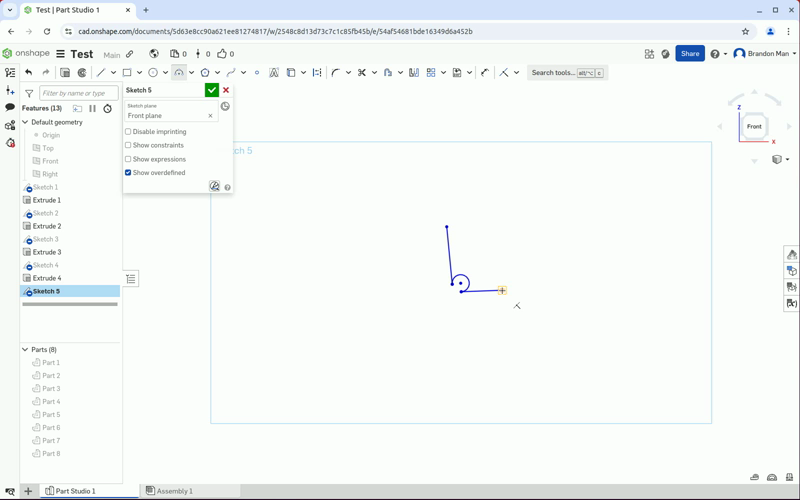
click(502, 290)
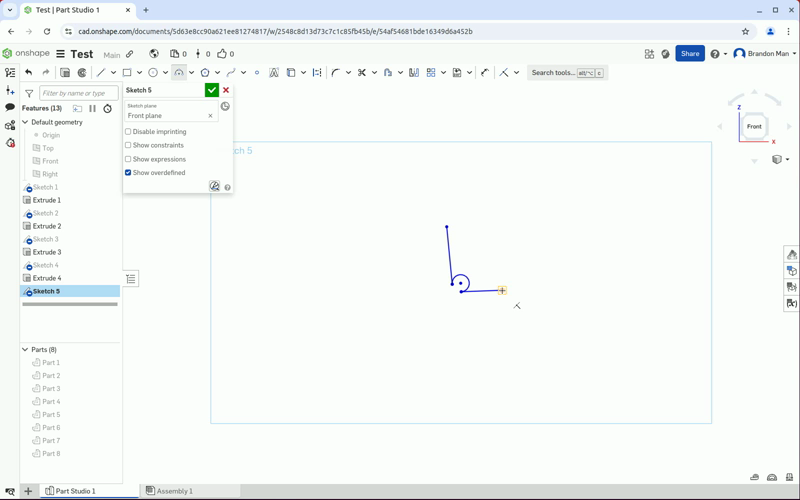
key_down(shift)
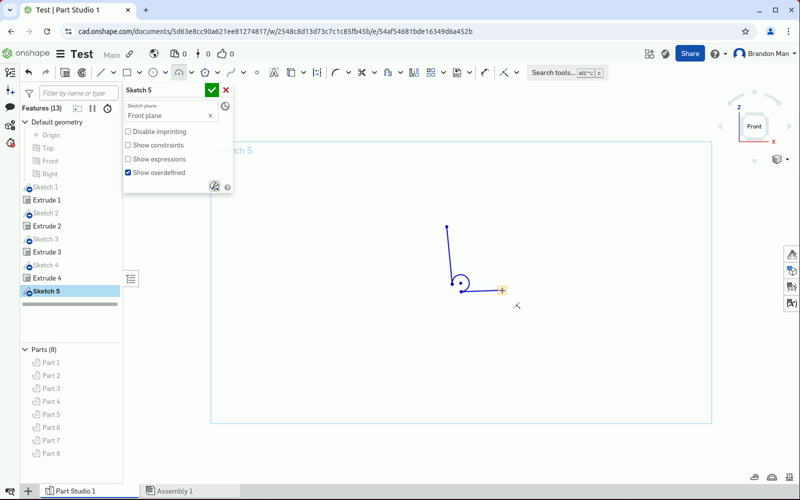
mouse_move(501, 276)
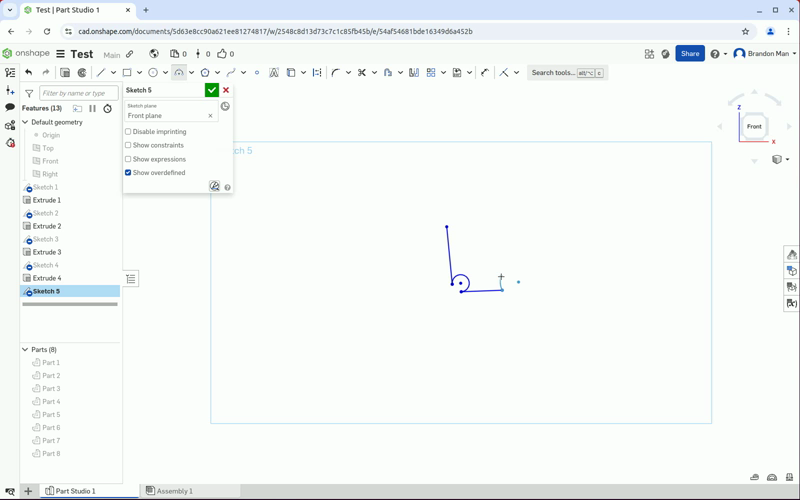
click(501, 276)
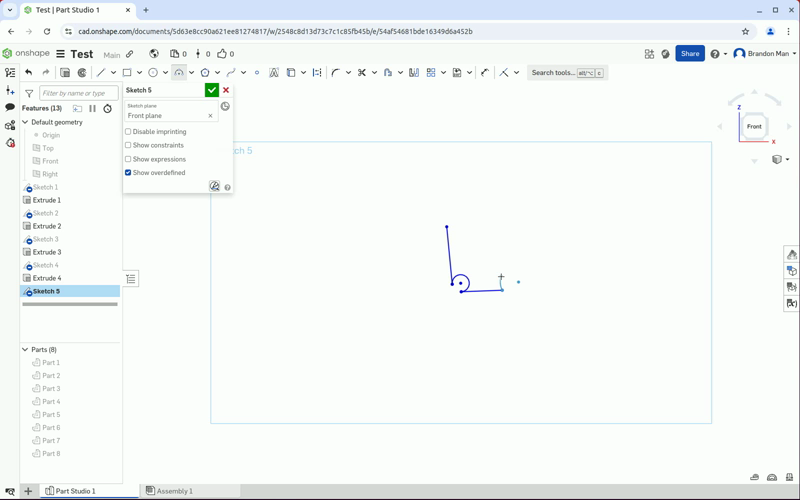
mouse_move(494, 283)
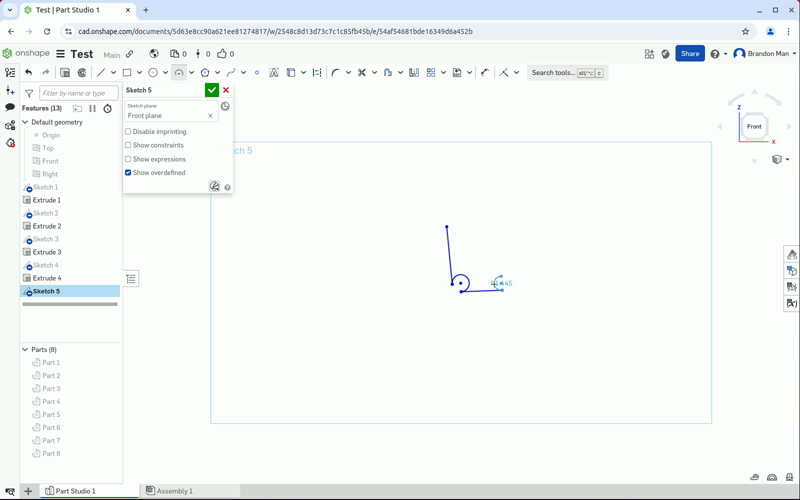
click(494, 283)
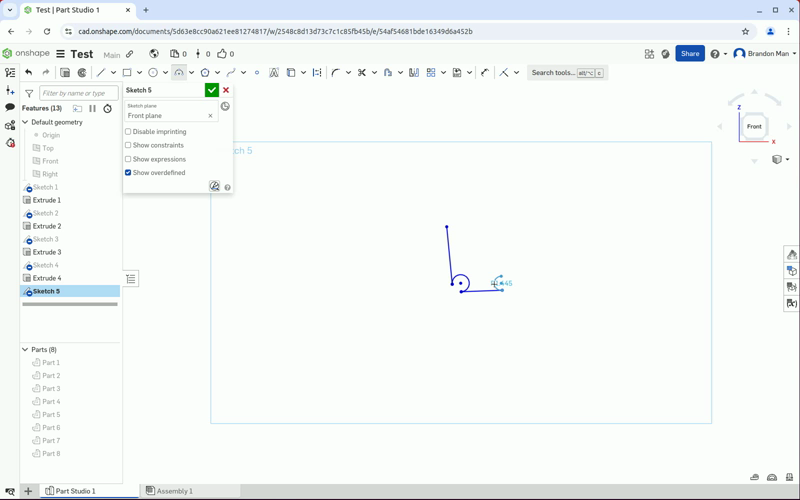
key_up(shift)
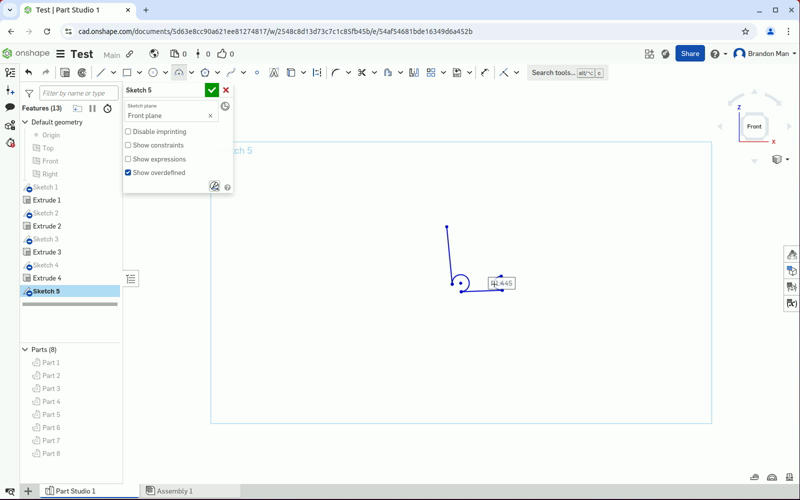
key(esc)
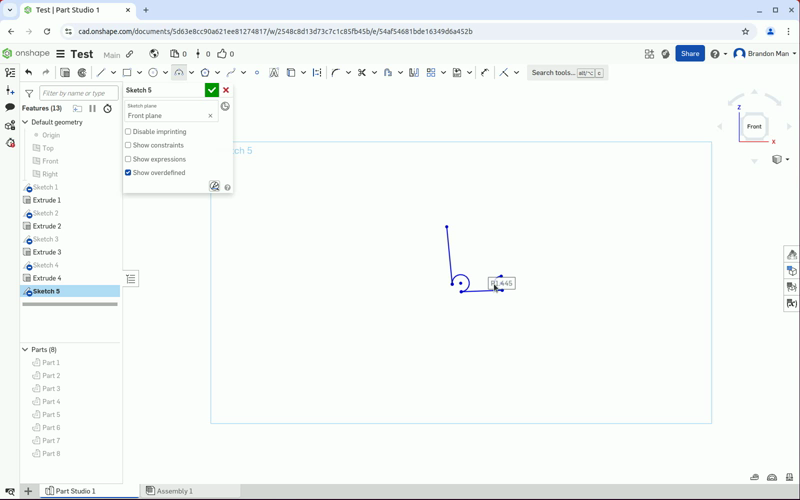
key(l)
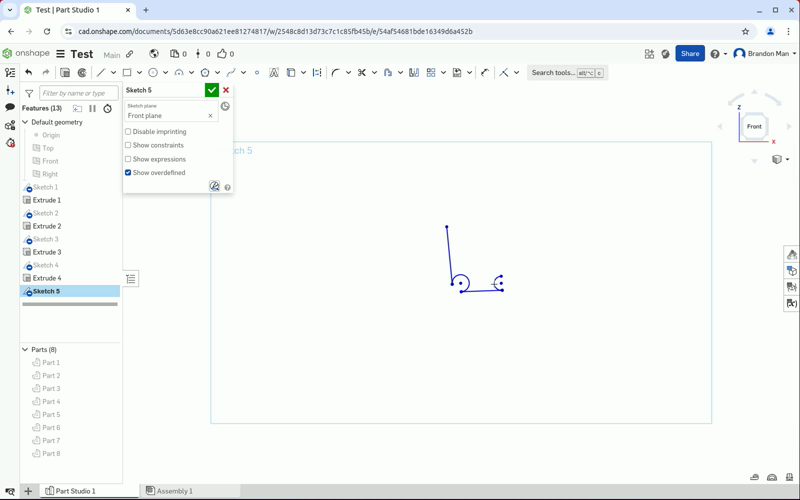
mouse_move(501, 276)
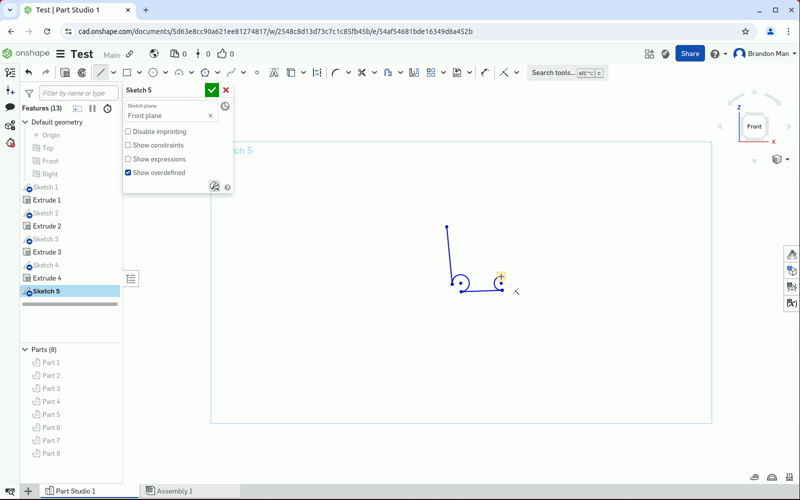
click(501, 276)
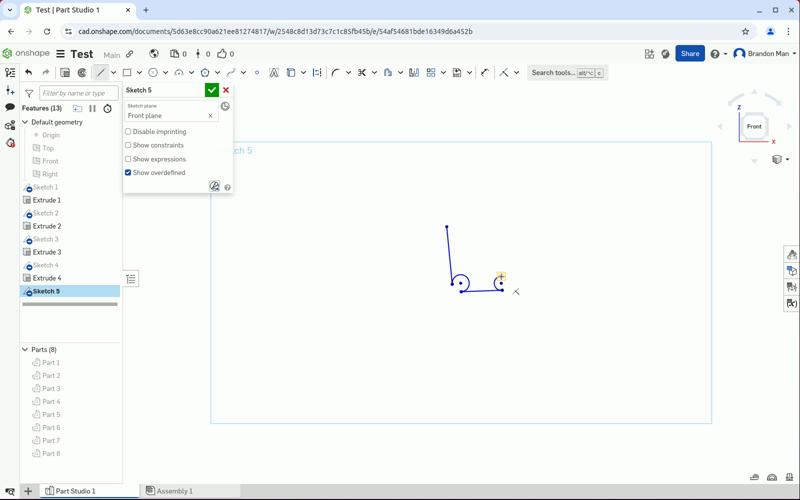
key_down(shift)
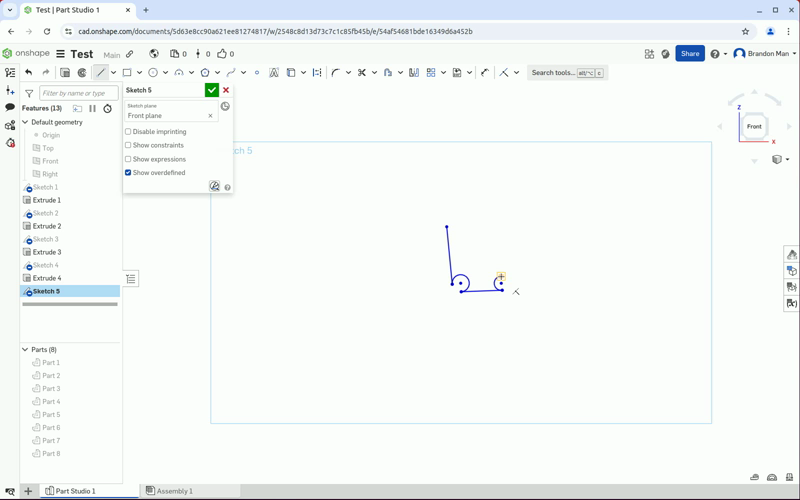
mouse_move(531, 276)
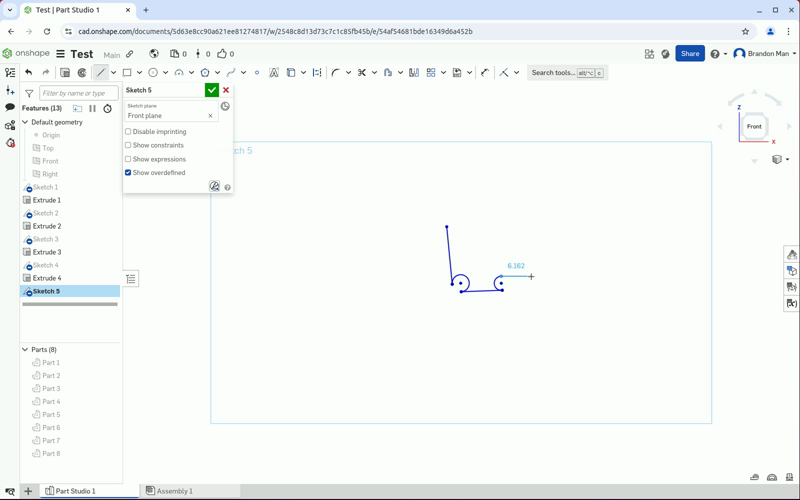
mouse_move(478, 275)
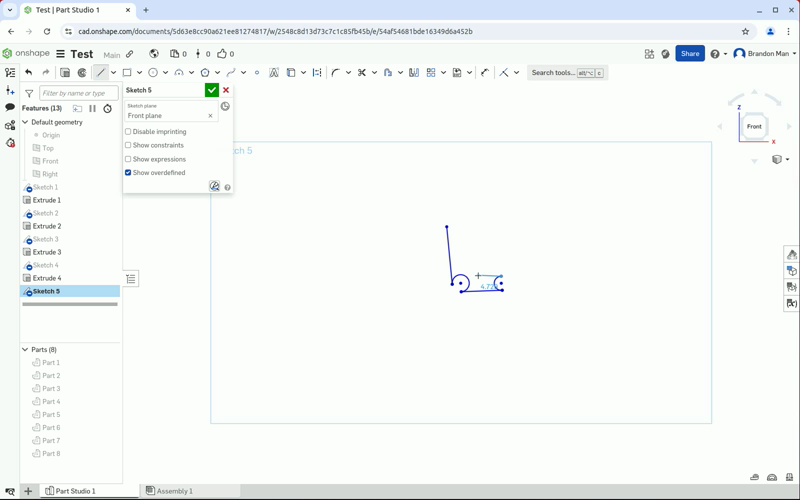
click(478, 275)
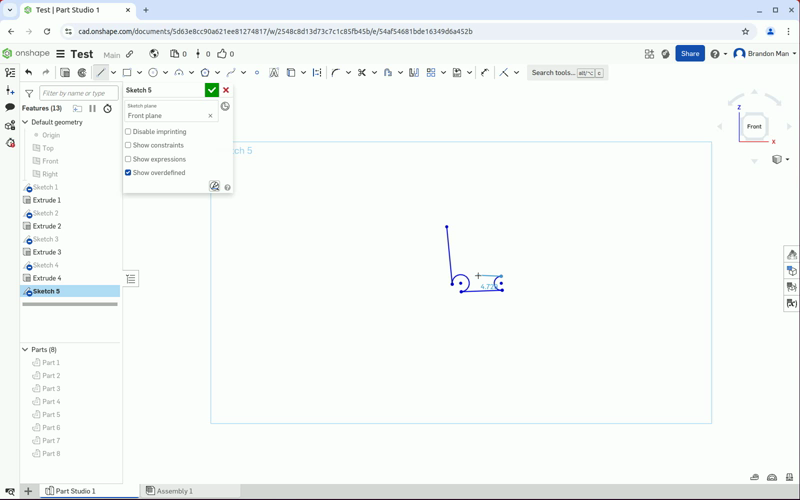
key_up(shift)
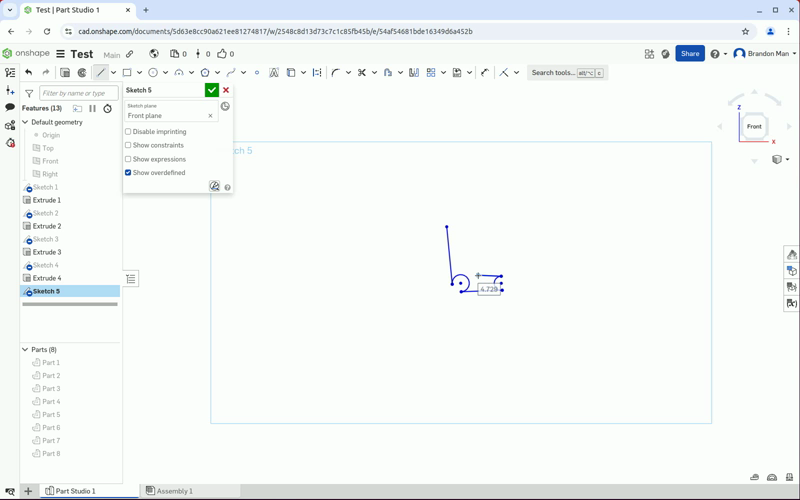
key(esc)
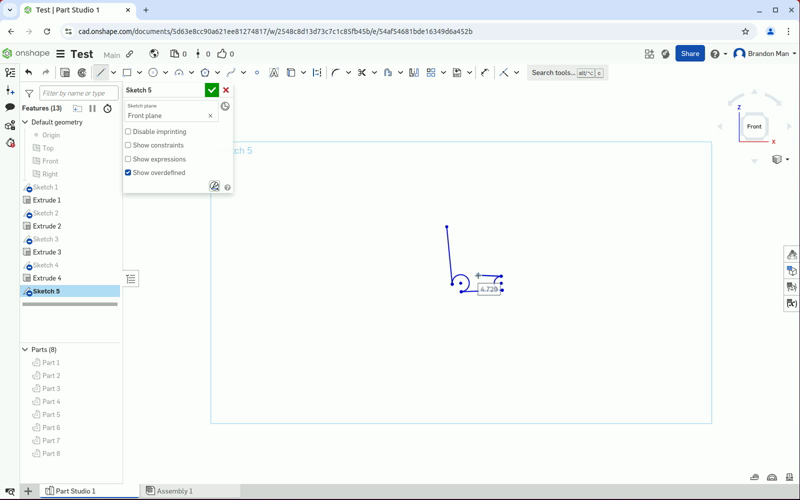
key(a)
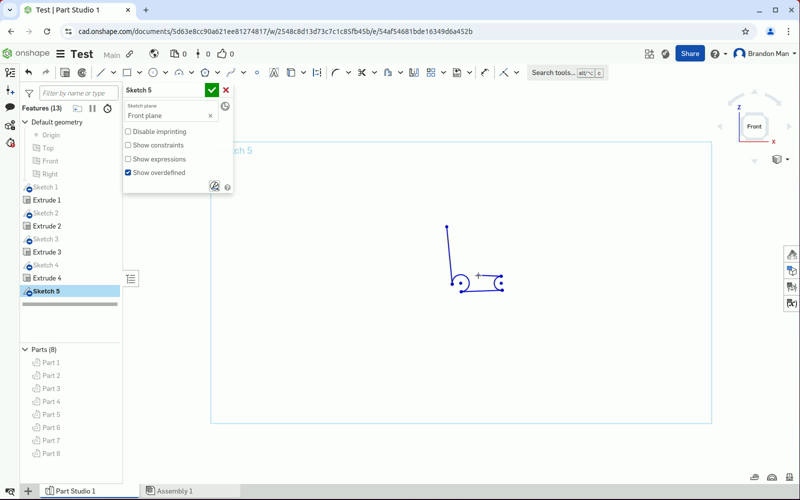
mouse_move(478, 275)
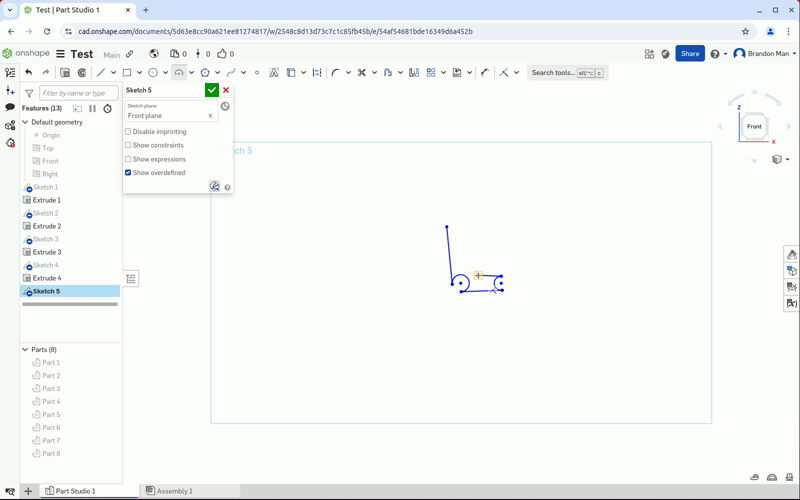
click(478, 275)
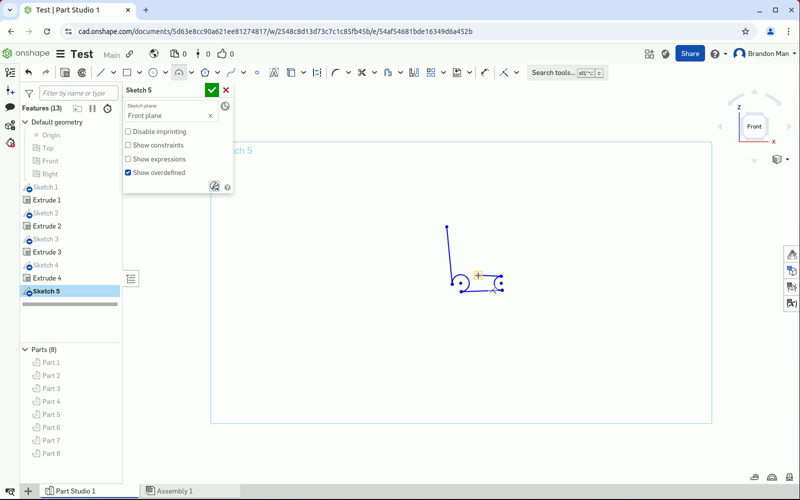
key_down(shift)
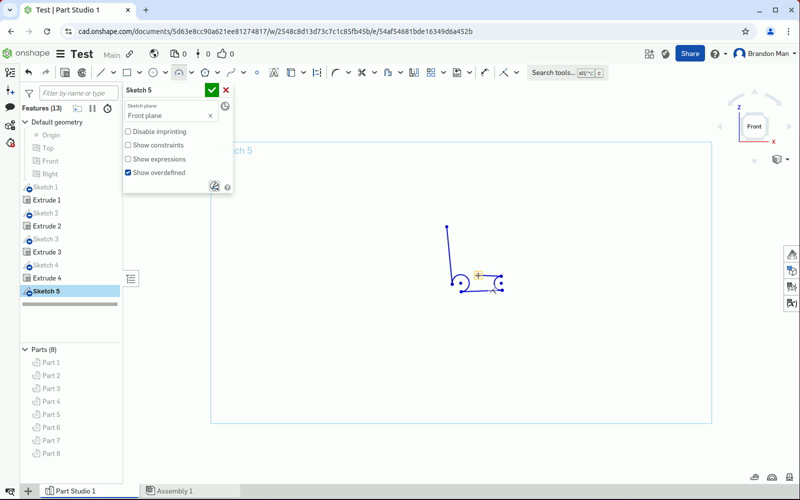
mouse_move(471, 267)
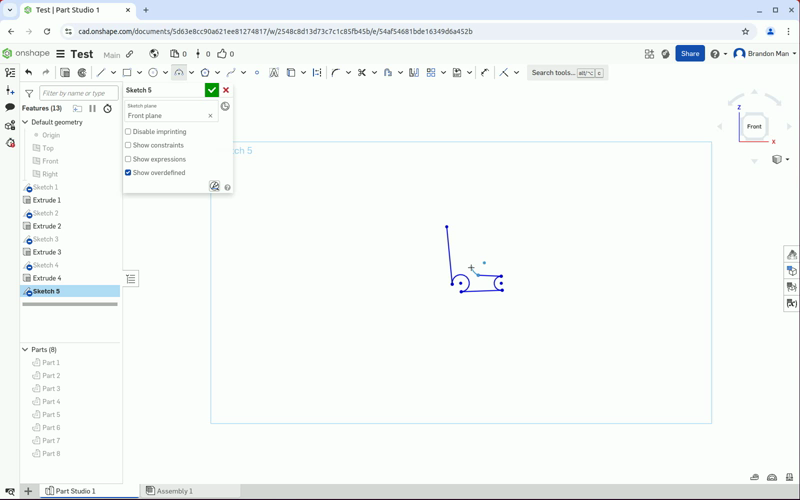
click(471, 267)
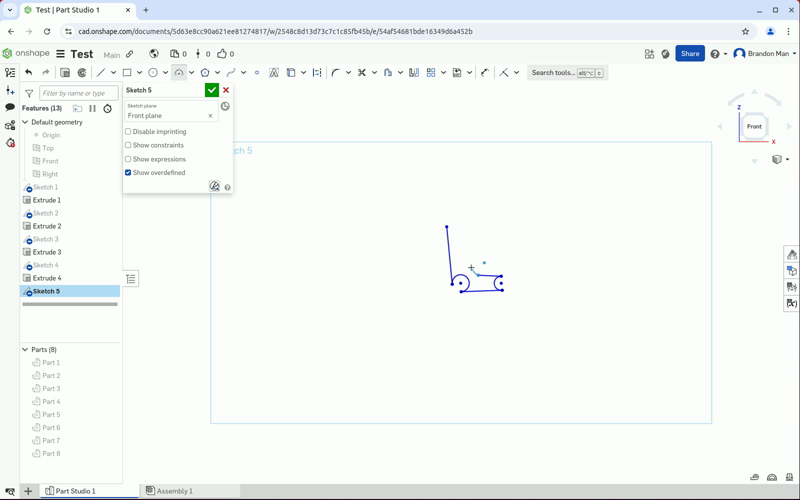
mouse_move(472, 272)
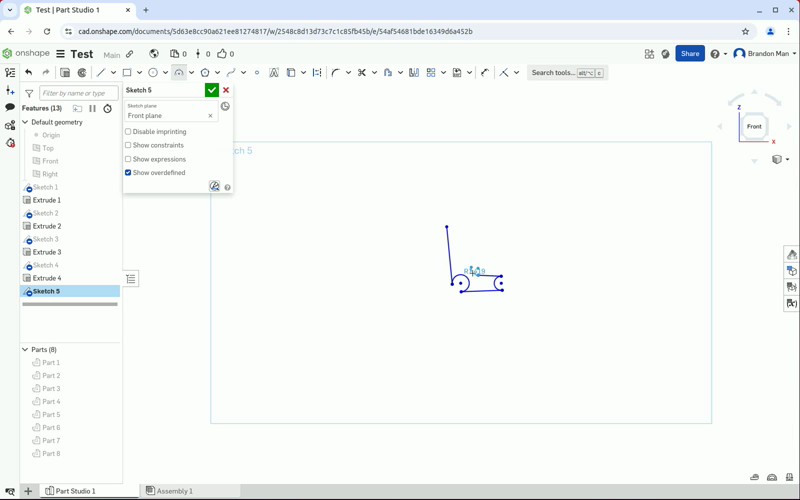
click(472, 272)
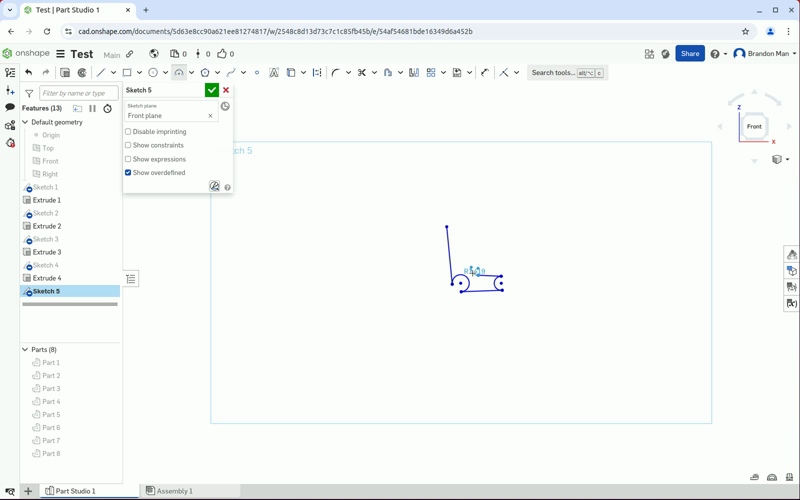
key_up(shift)
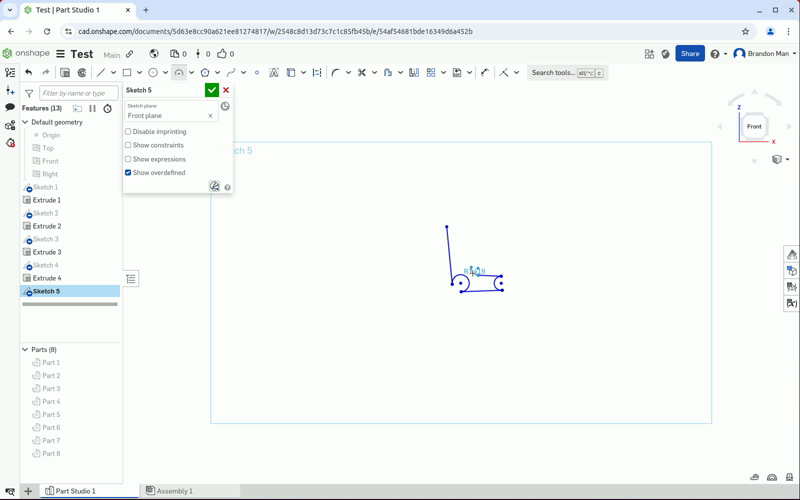
key(esc)
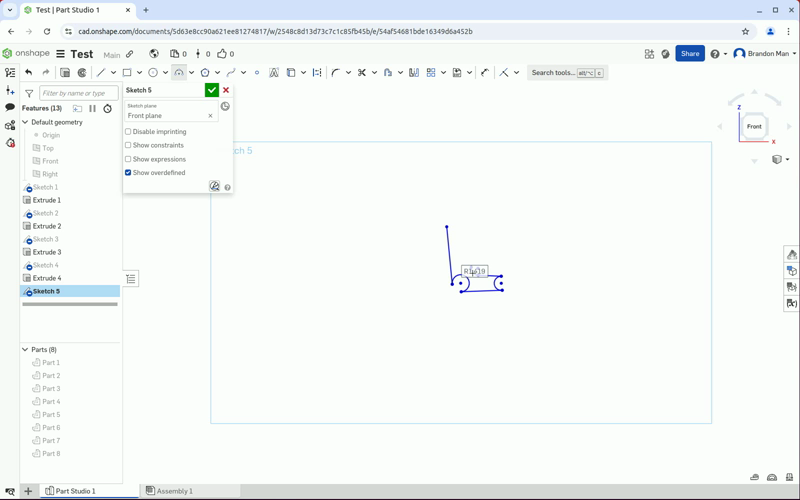
key(l)
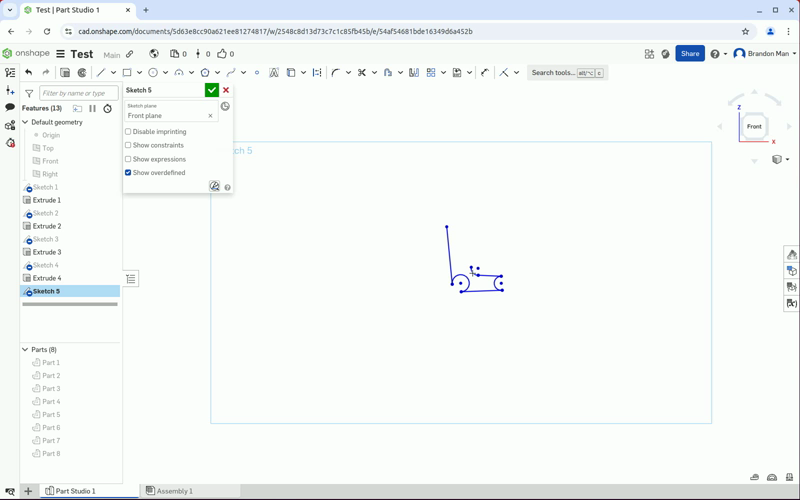
mouse_move(471, 267)
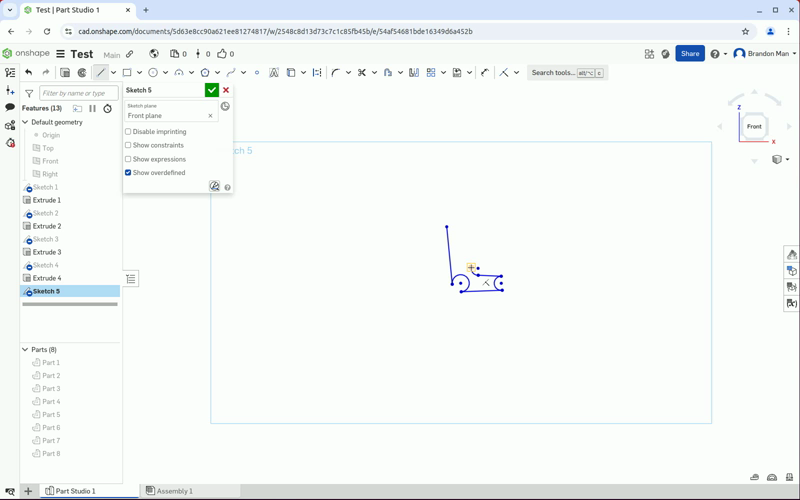
click(471, 267)
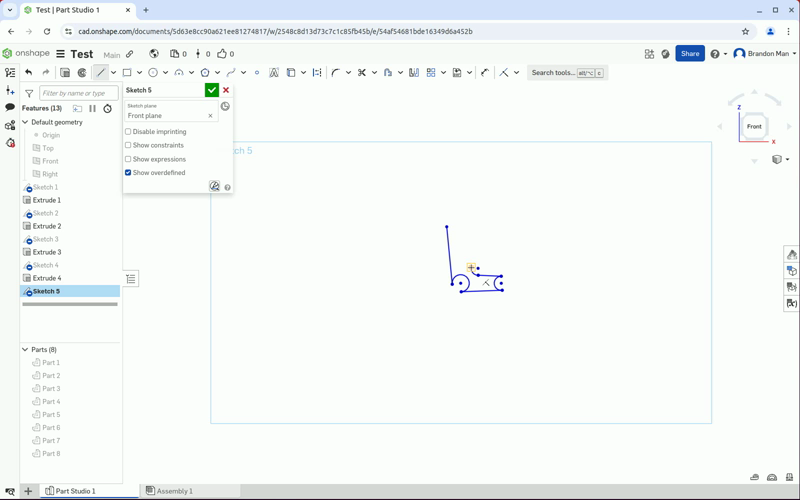
key_down(shift)
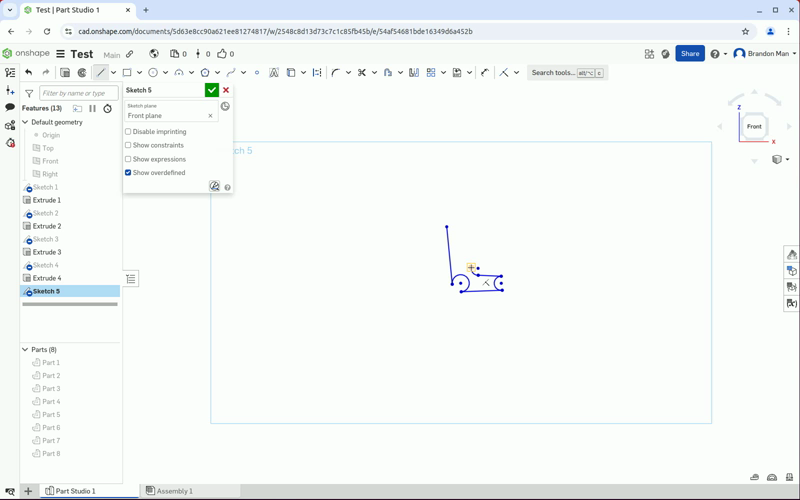
mouse_move(501, 267)
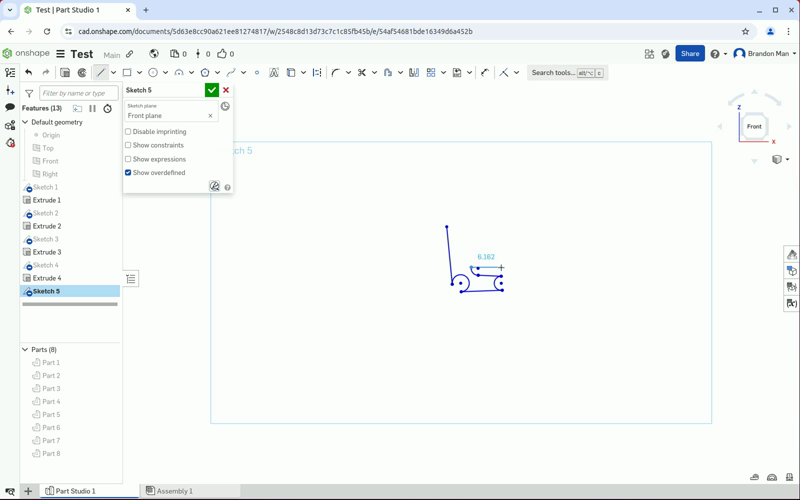
mouse_move(475, 226)
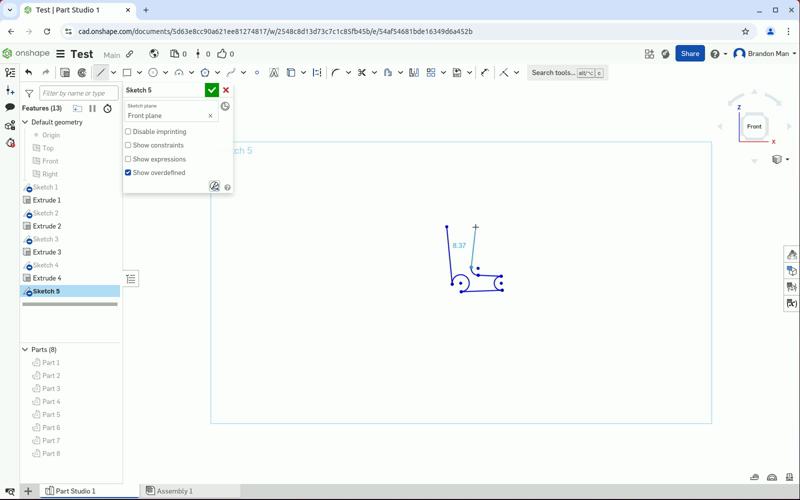
click(475, 226)
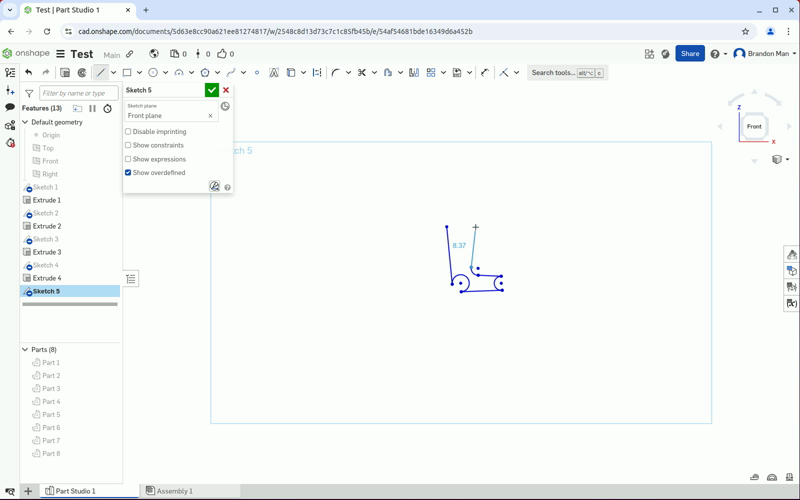
key_up(shift)
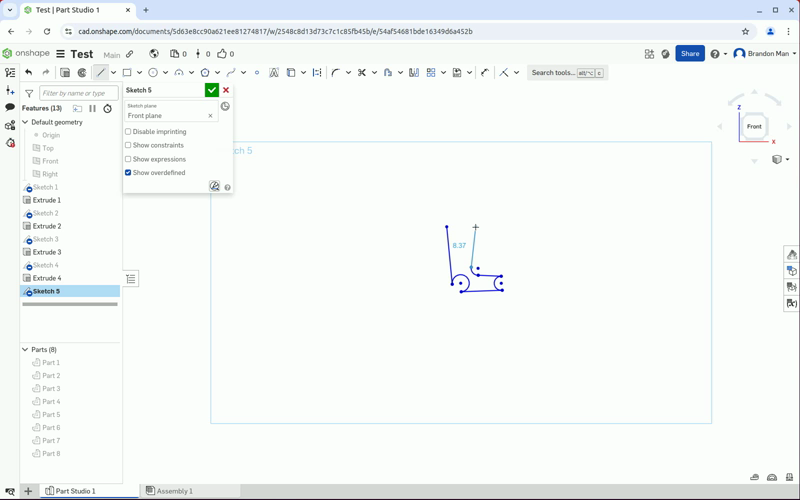
key(esc)
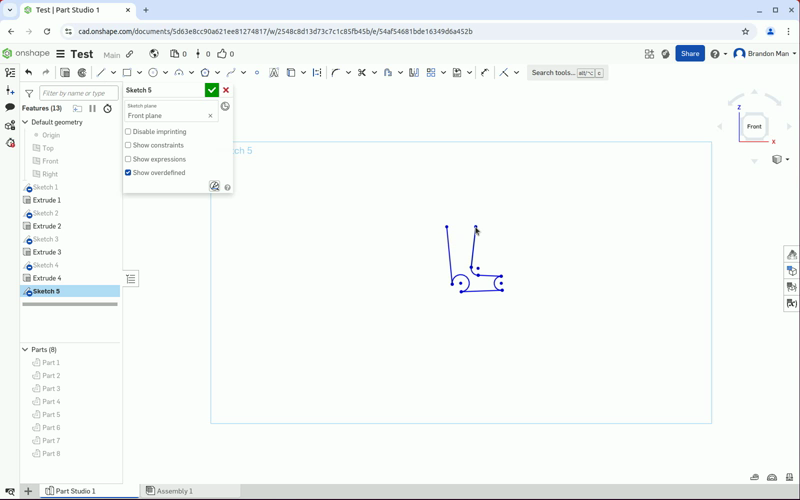
key(a)
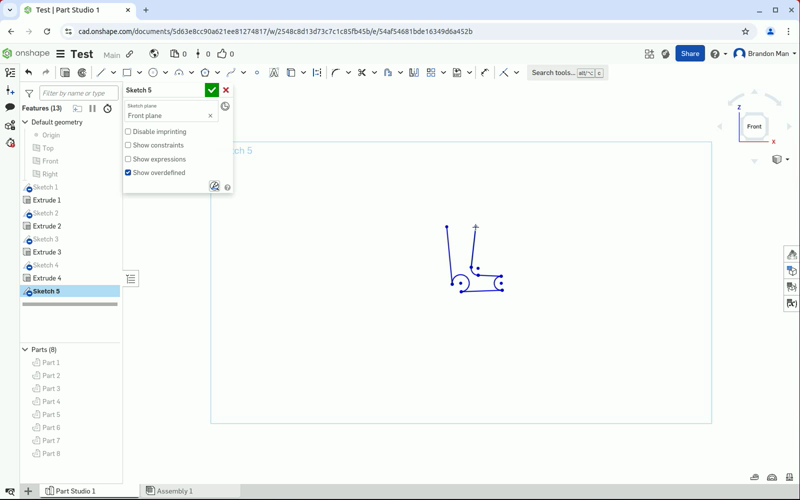
mouse_move(475, 226)
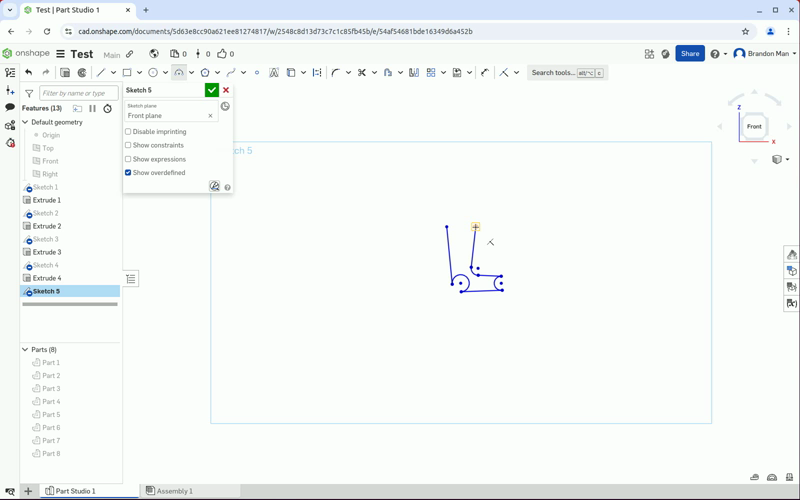
click(475, 226)
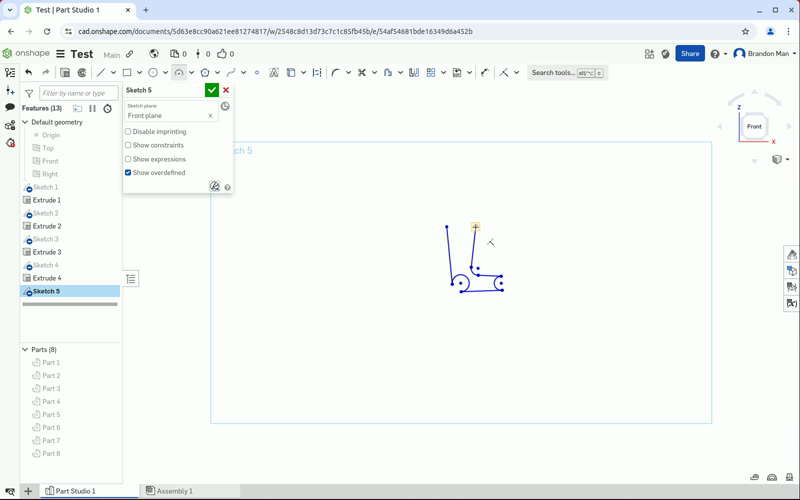
mouse_move(446, 226)
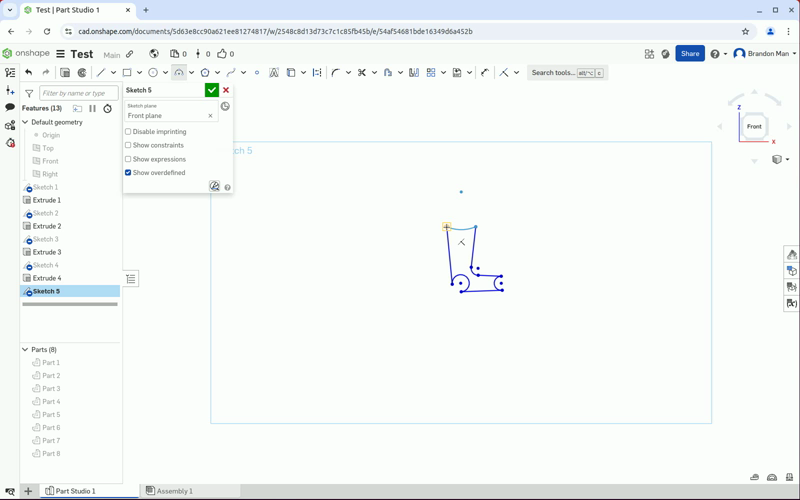
click(446, 226)
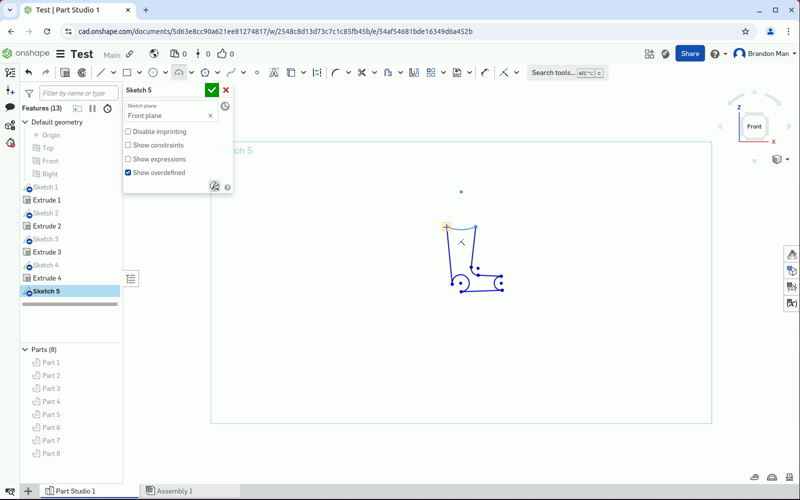
key_down(shift)
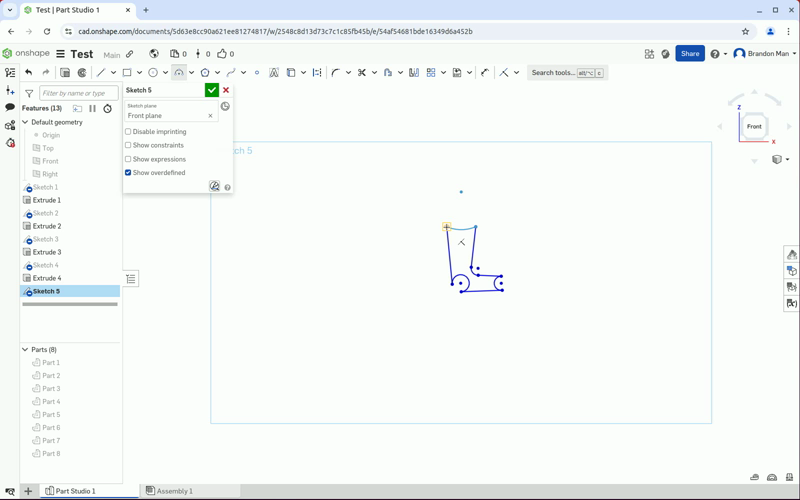
mouse_move(461, 239)
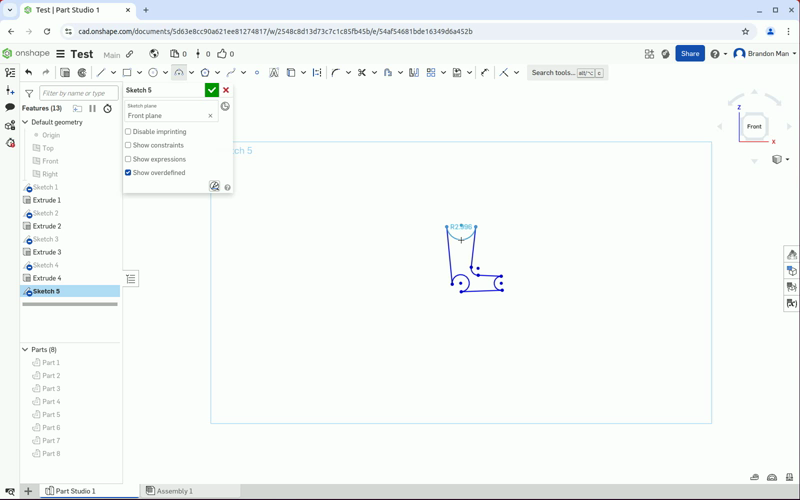
click(461, 239)
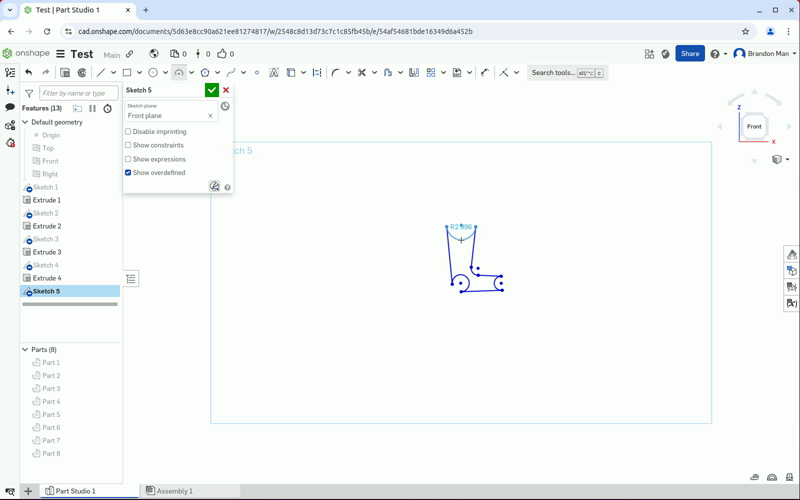
key_up(shift)
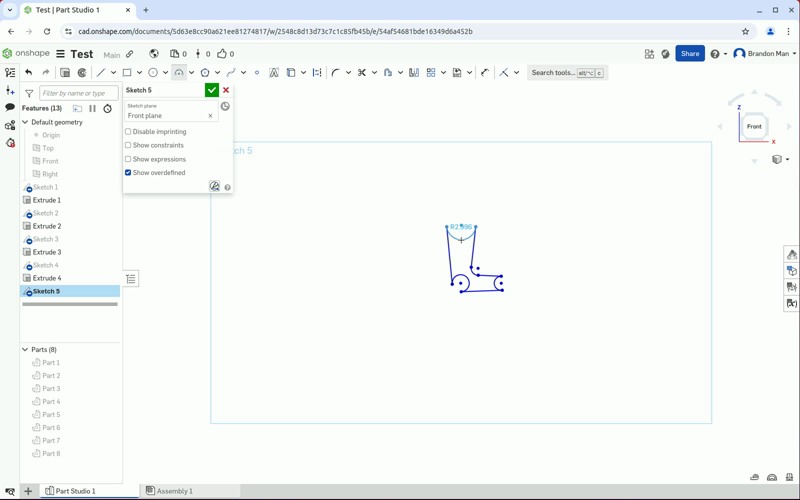
key(esc)
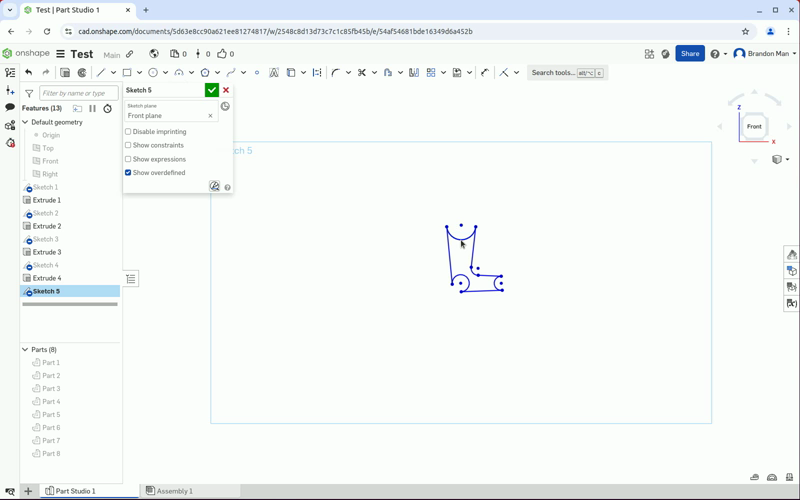
mouse_move(455, 243)
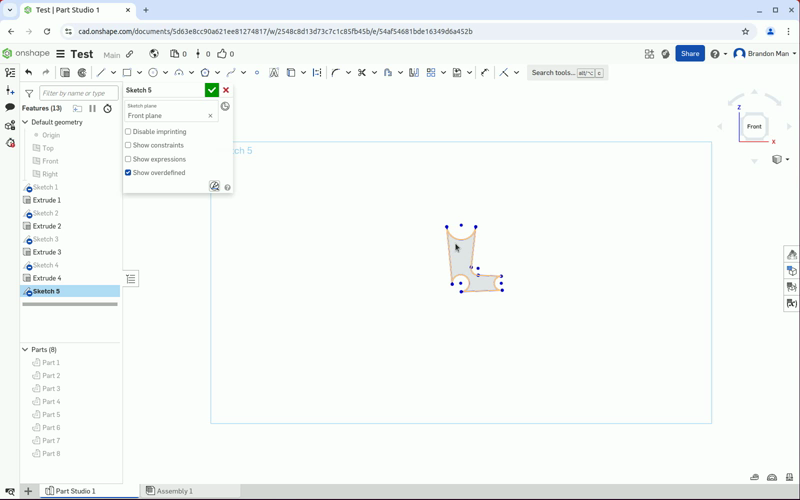
scroll(6)
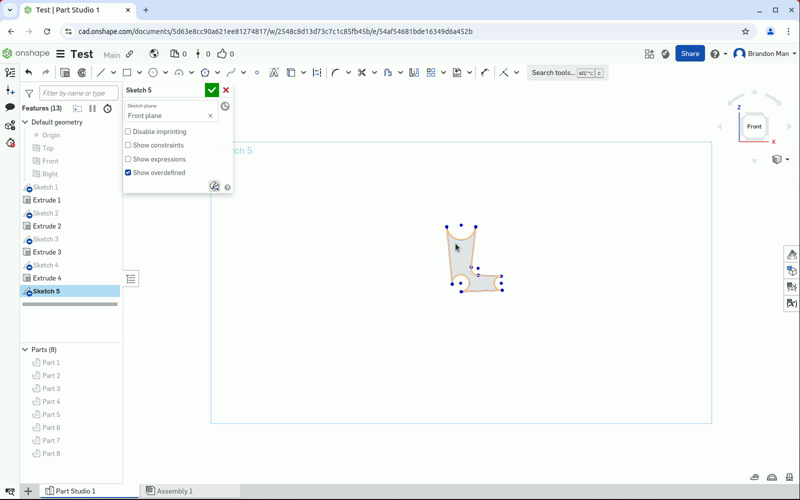
scroll(6)
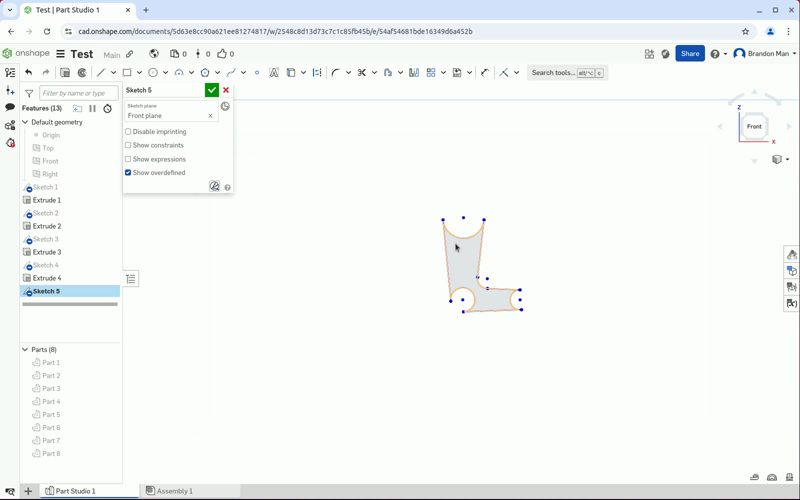
scroll(6)
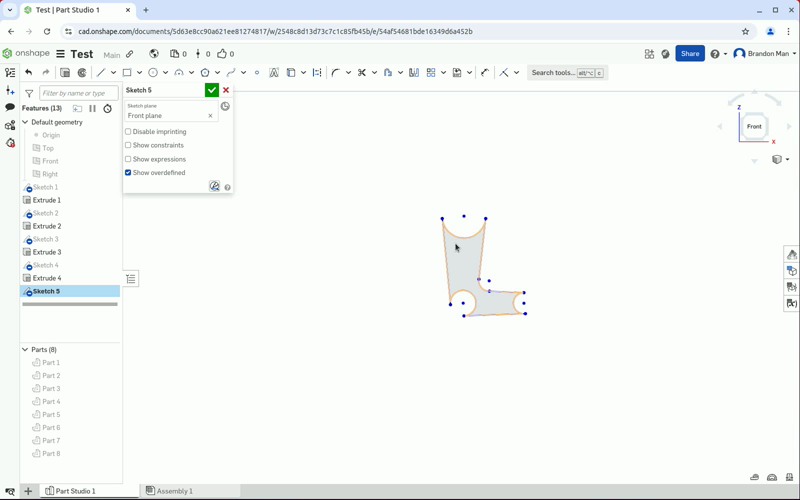
scroll(6)
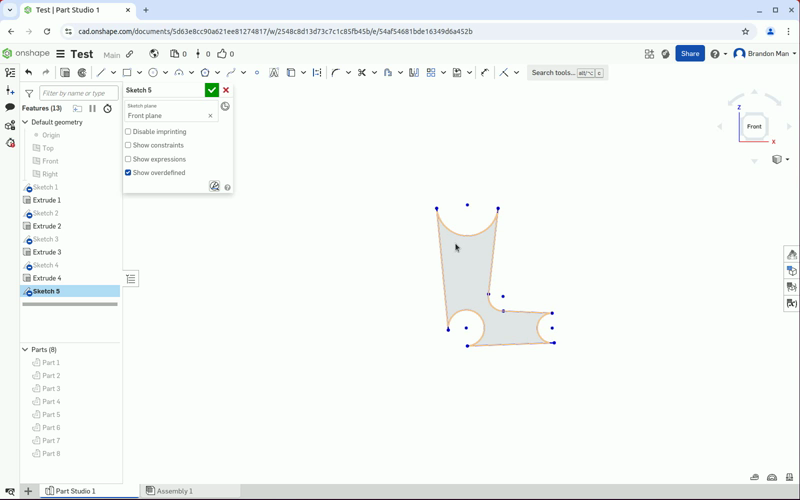
scroll(6)
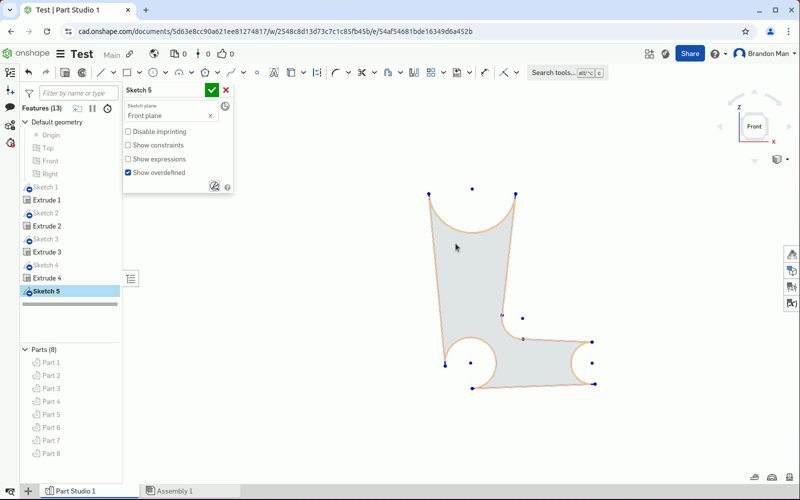
scroll(6)
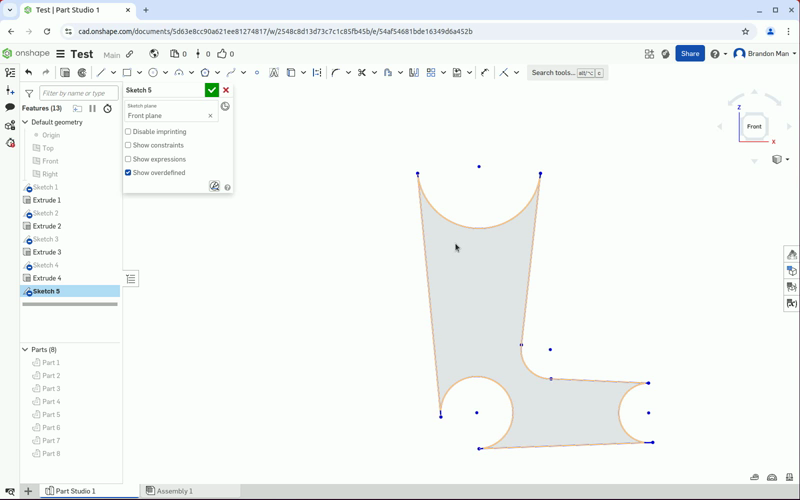
scroll(6)
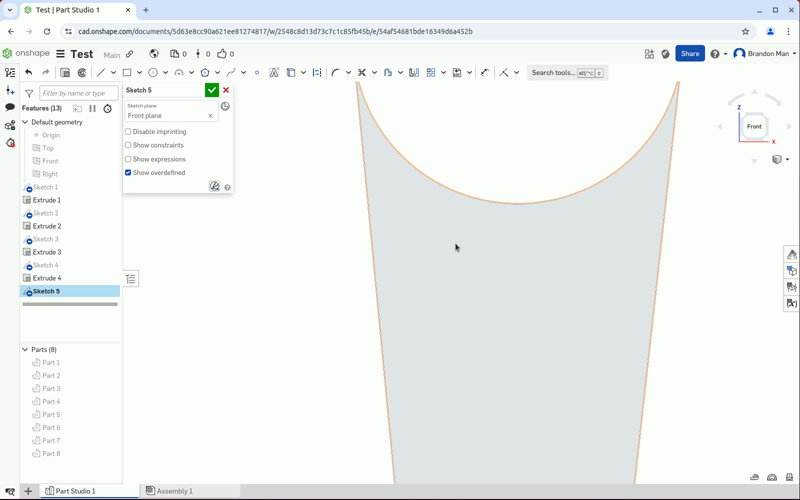
click(455, 243)
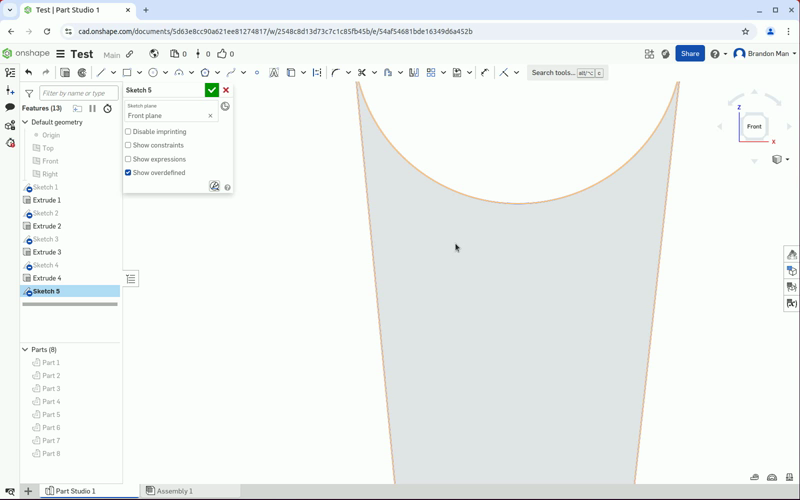
scroll(-6)
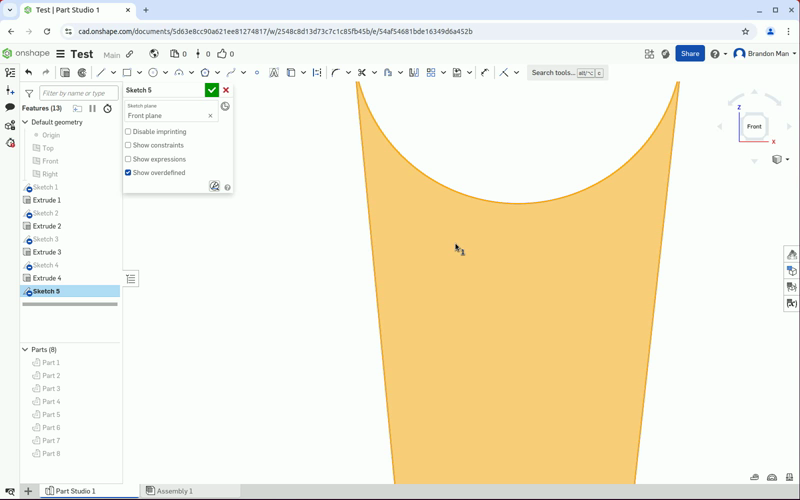
scroll(-6)
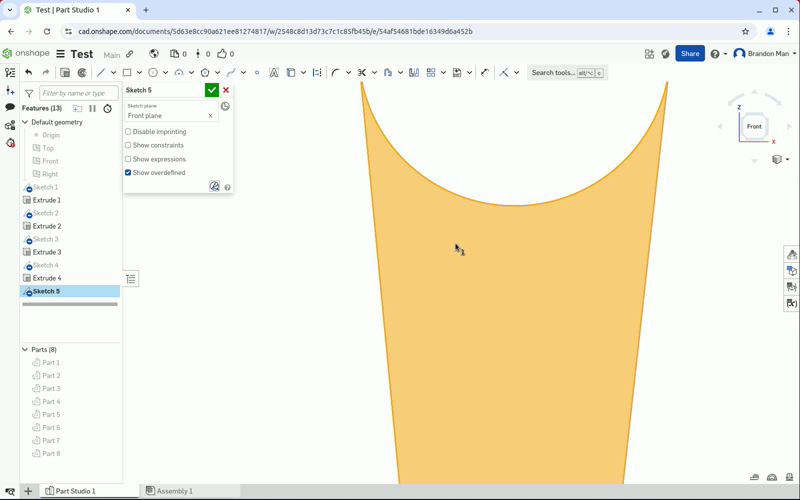
scroll(-6)
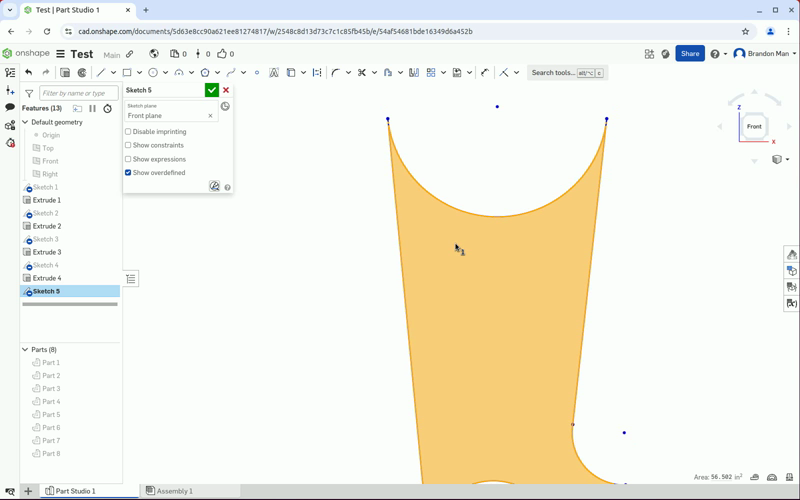
scroll(-6)
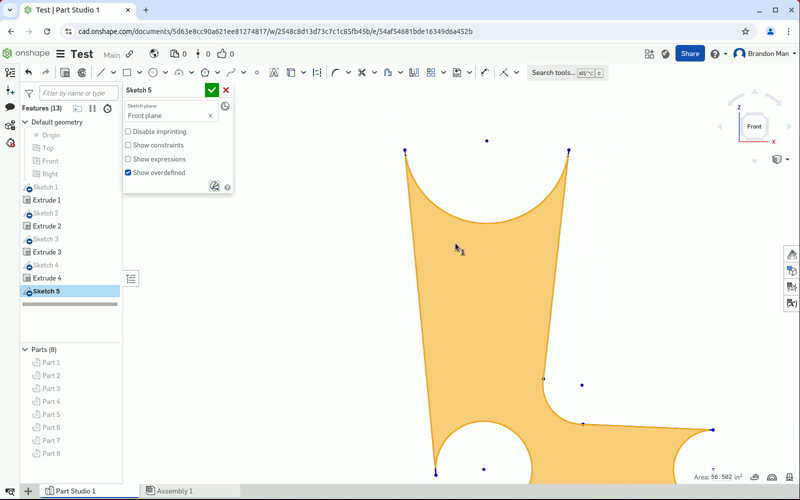
scroll(-6)
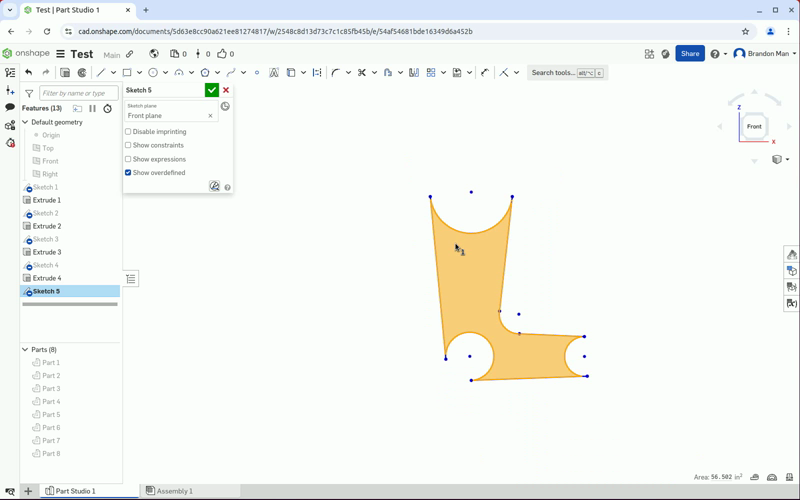
scroll(-6)
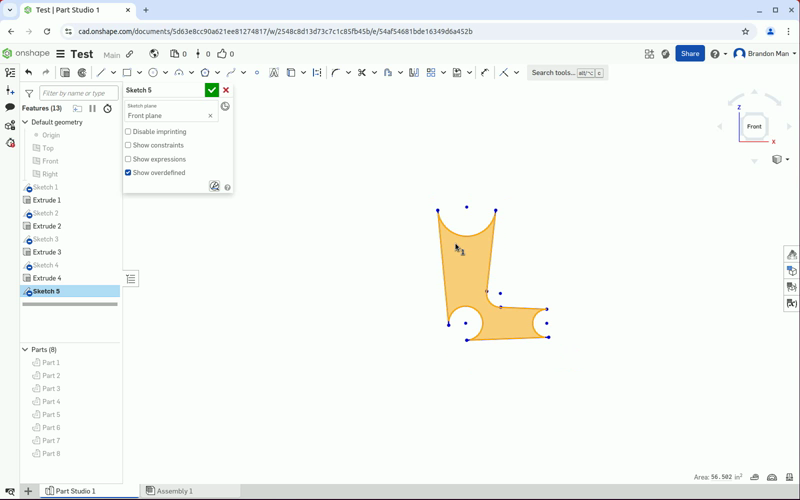
scroll(-6)
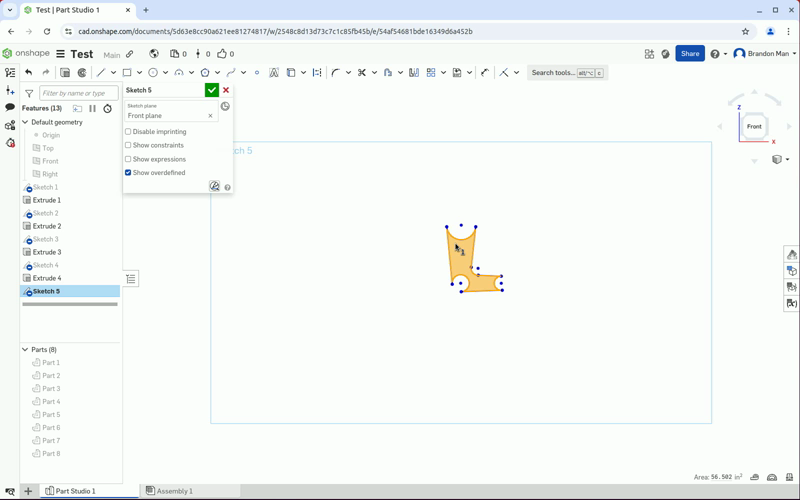
mouse_move(73, 352)
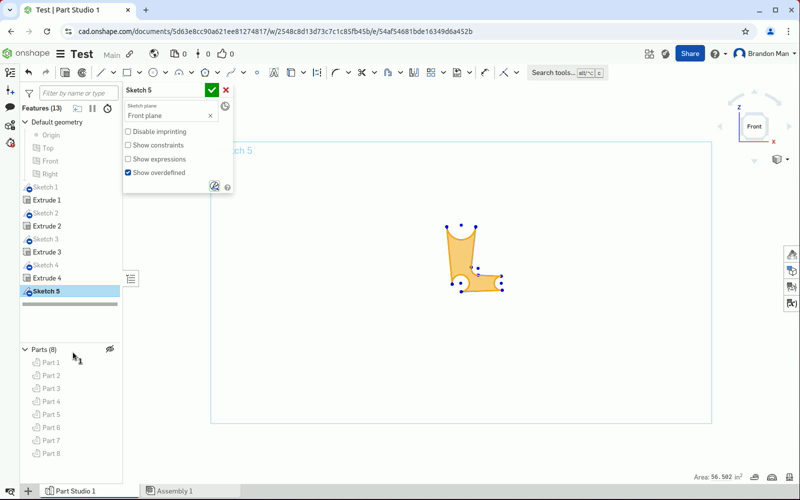
key(shift+y)
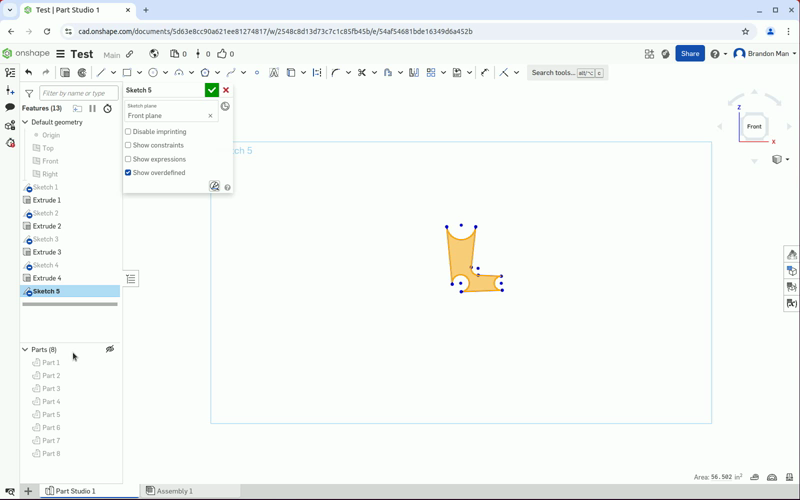
key(shift+e)
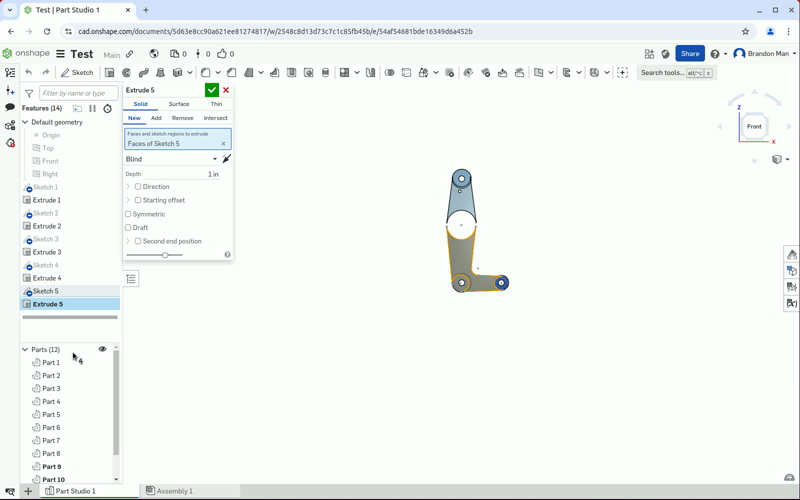
mouse_move(143, 106)
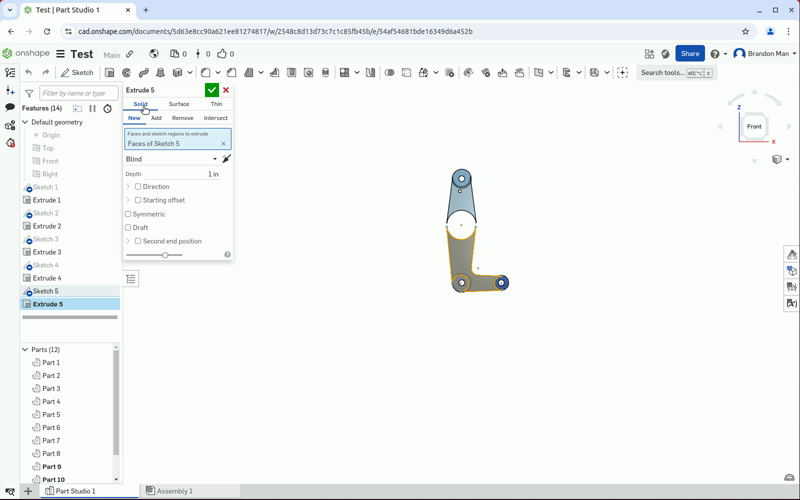
click(143, 106)
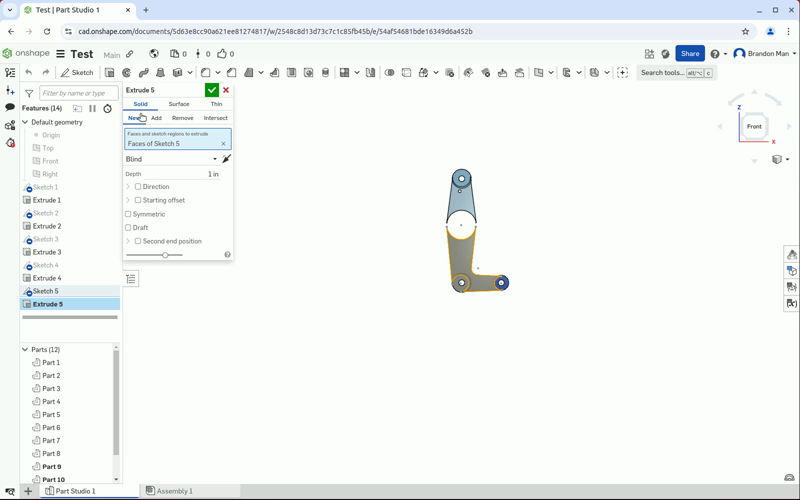
mouse_move(137, 120)
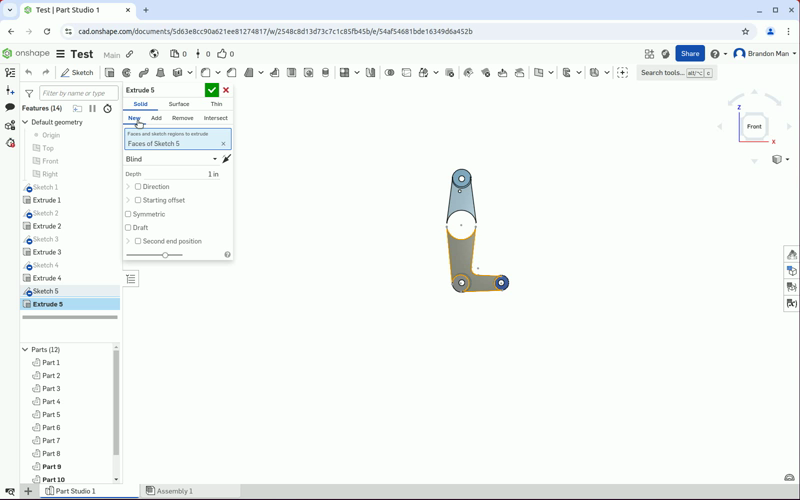
click(137, 120)
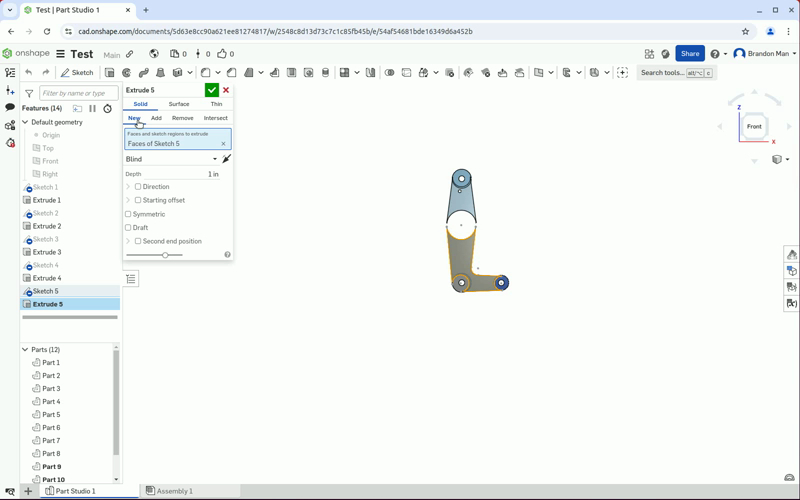
key(tab, 4)
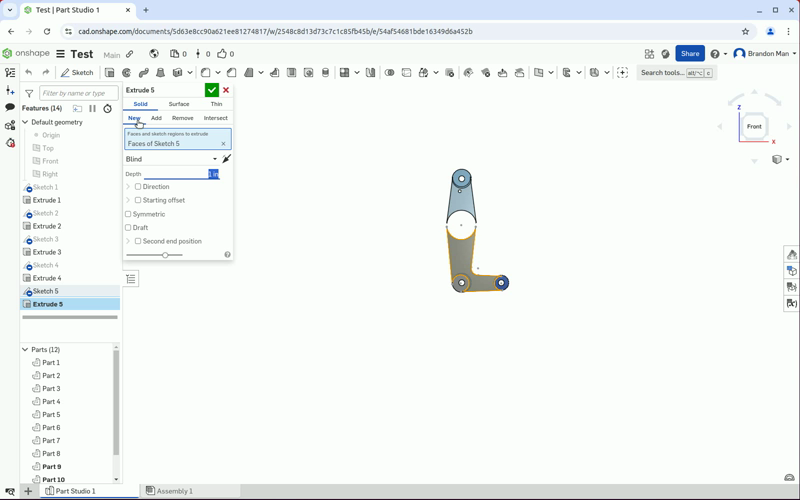
text(0.481)
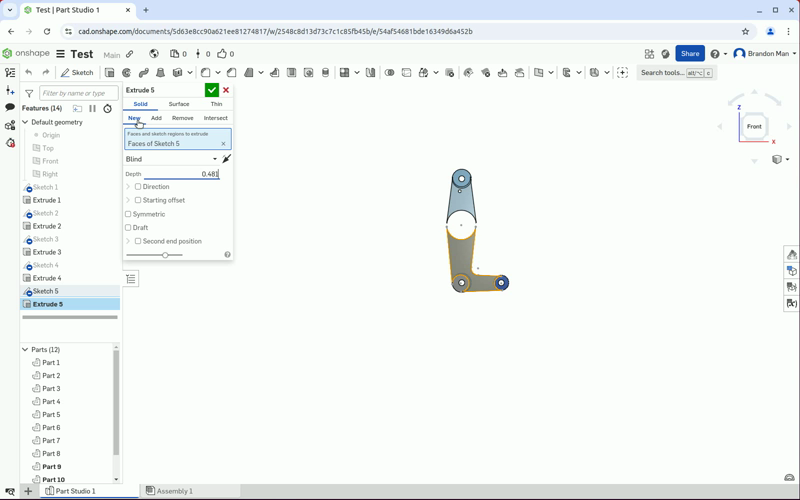
key(enter)
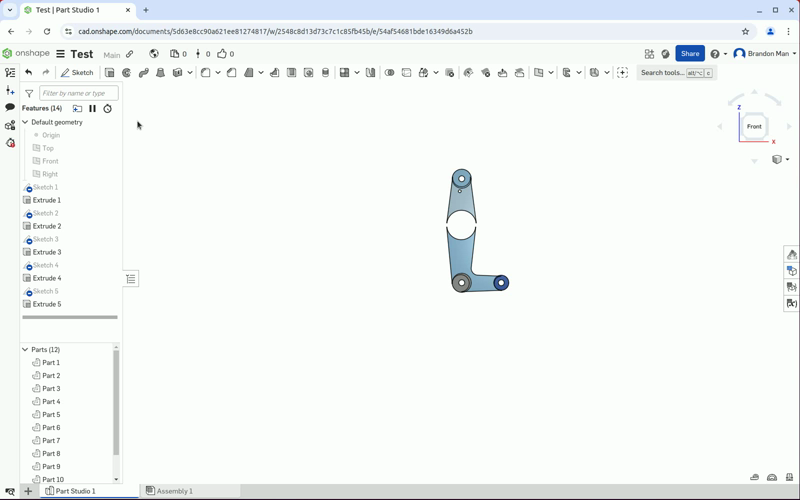
key(shift+h)
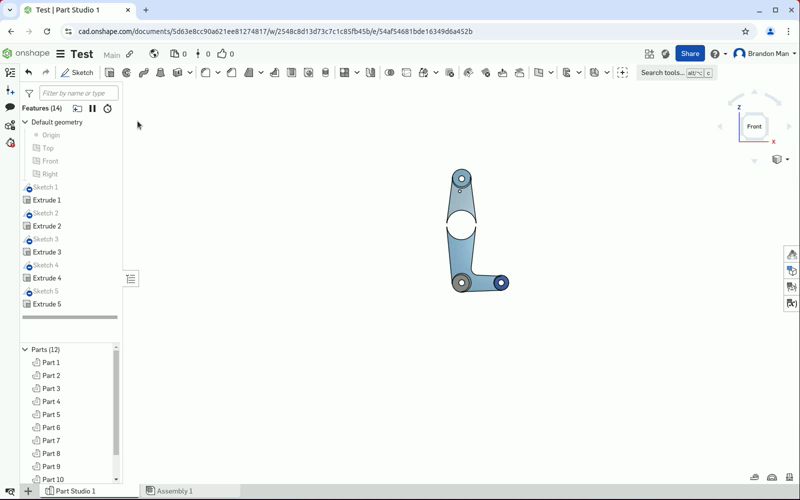
key(shift+h)
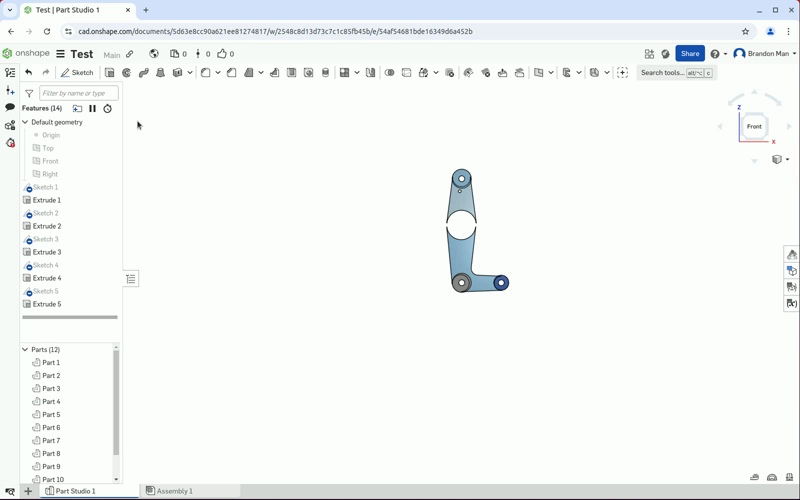
mouse_move(73, 189)
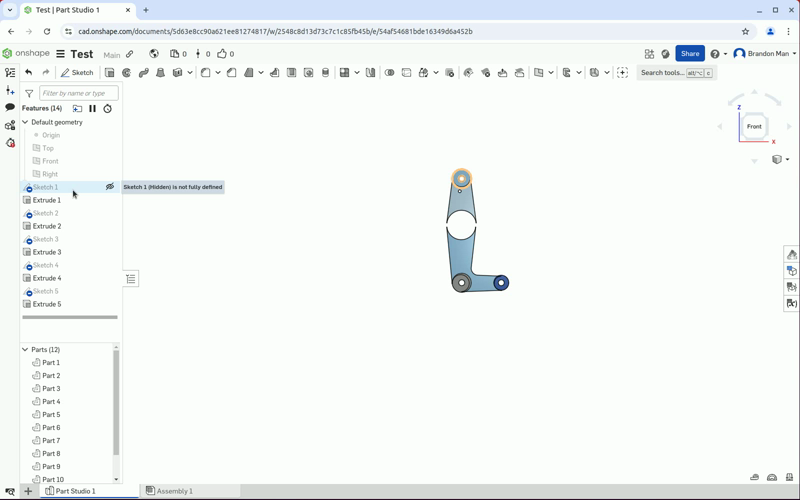
click(73, 189)
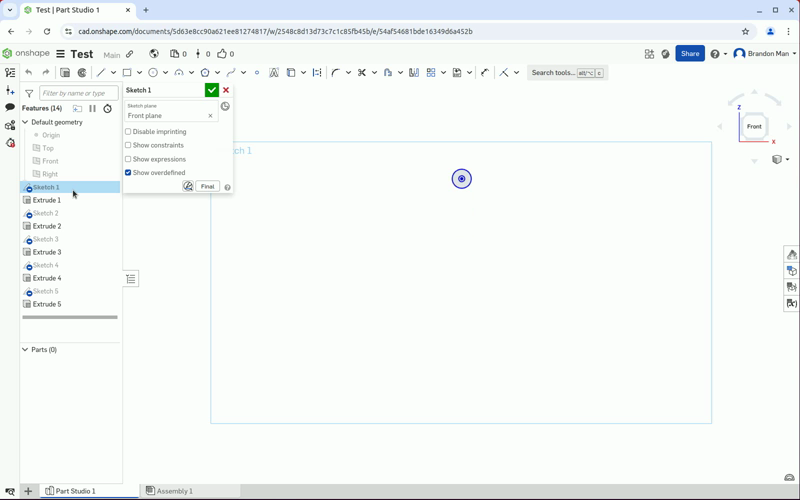
mouse_move(229, 92)
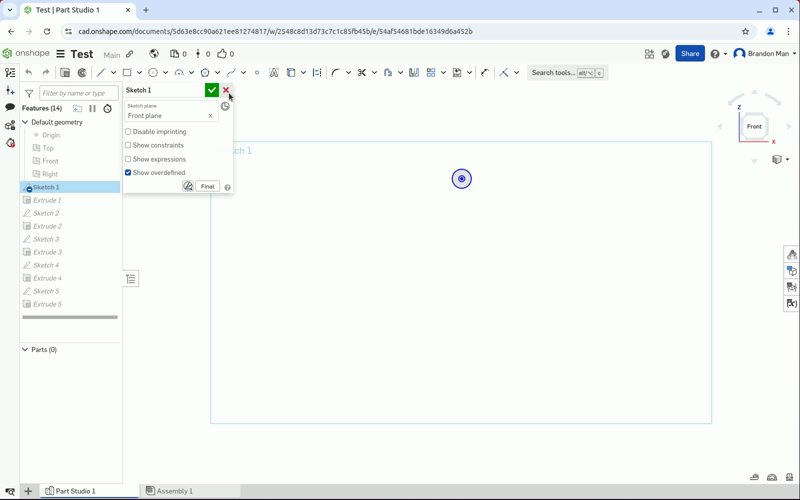
click(229, 92)
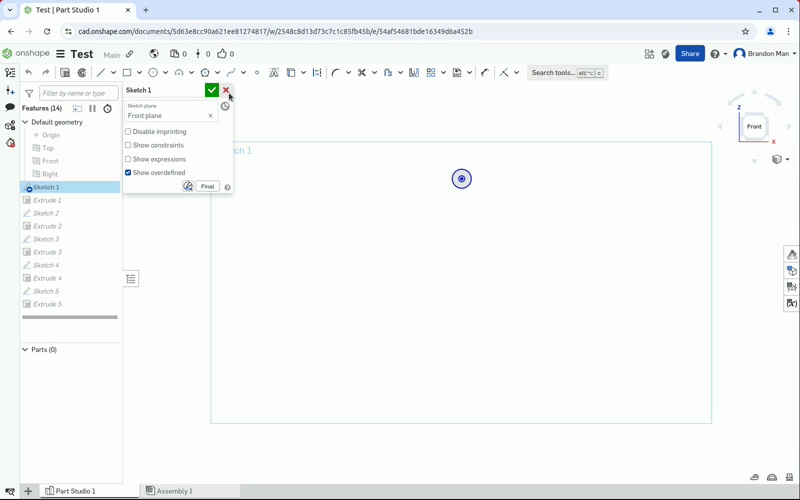
key(shift+s)
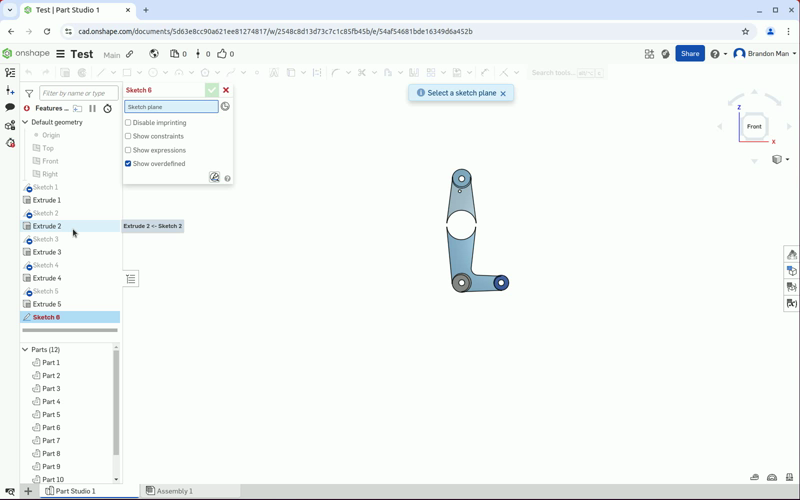
scroll(3)
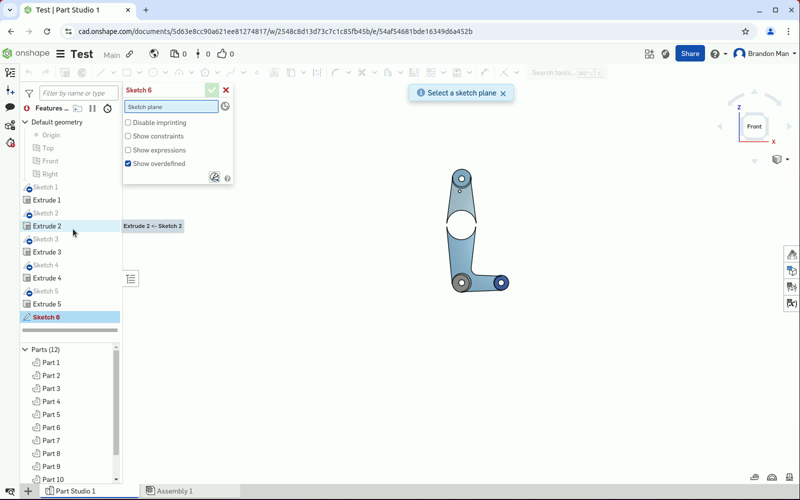
mouse_move(73, 163)
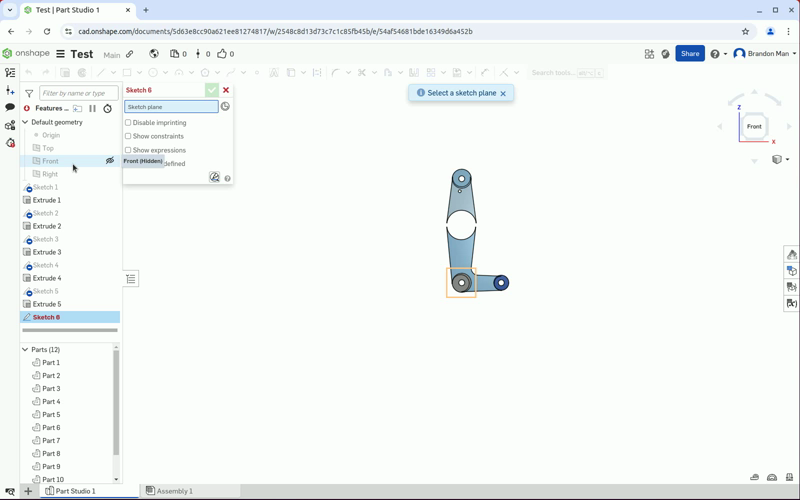
click(73, 163)
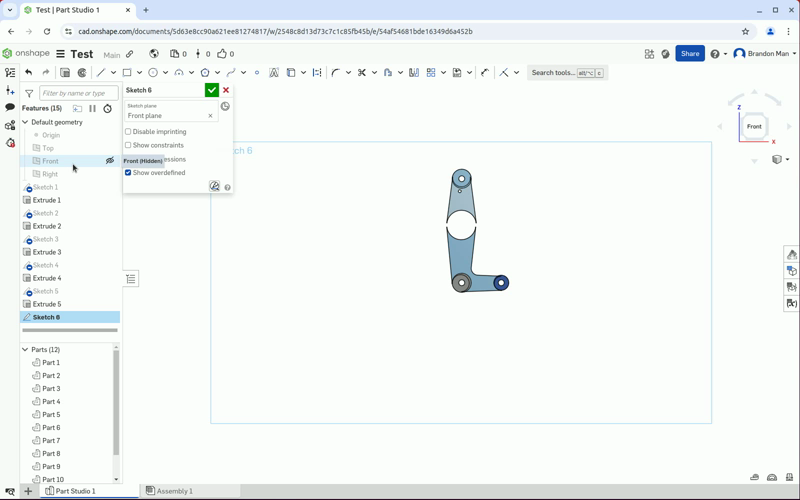
mouse_move(69, 352)
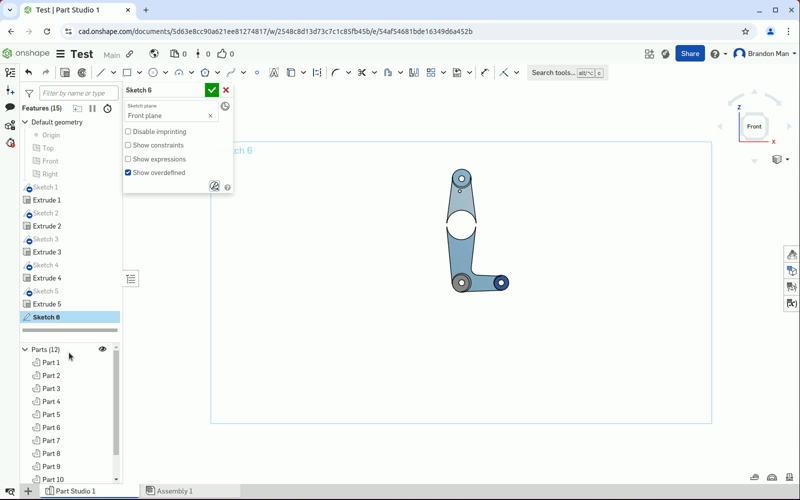
key(y)
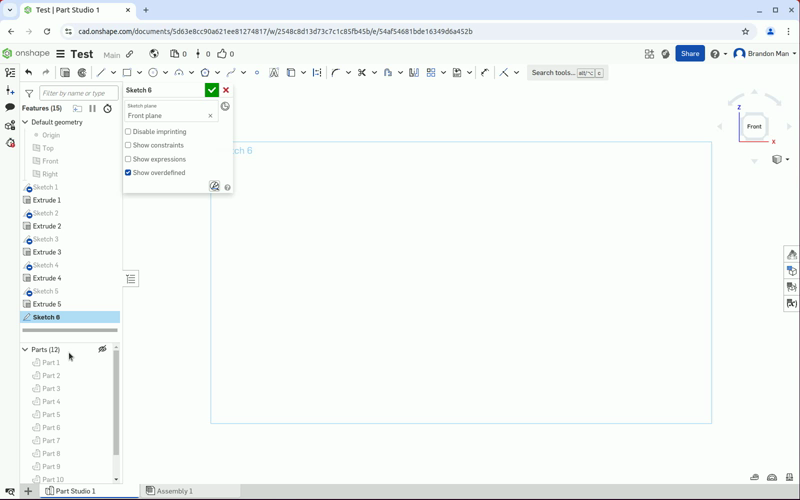
key(c)
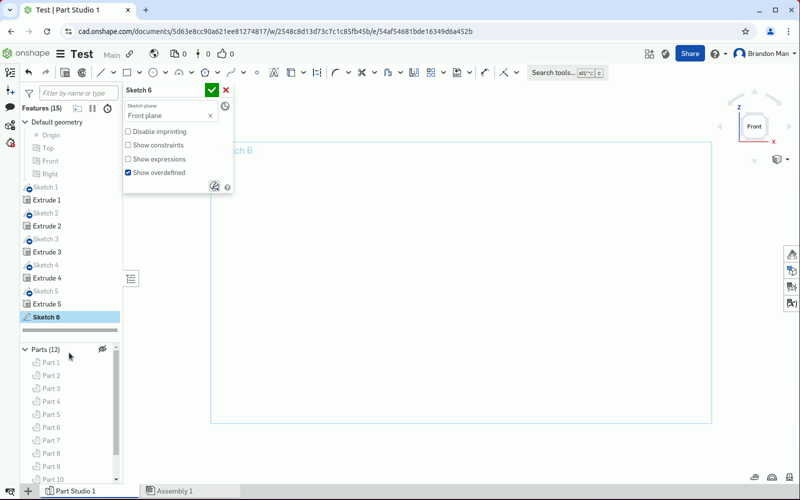
key_down(shift)
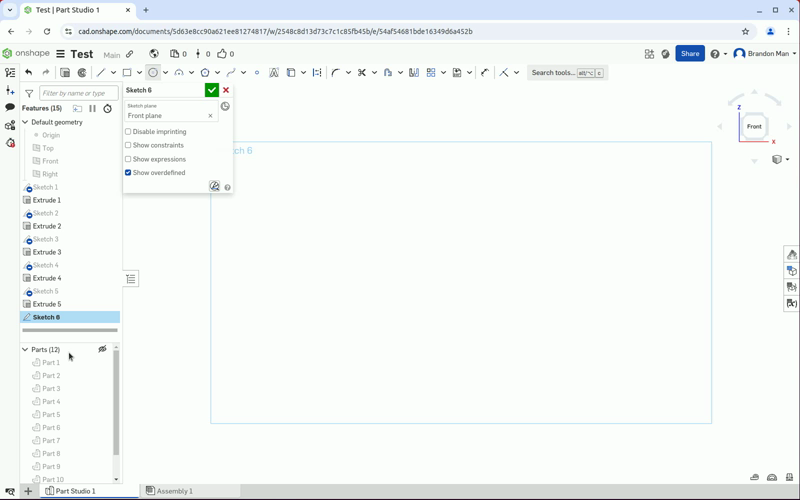
mouse_move(461, 225)
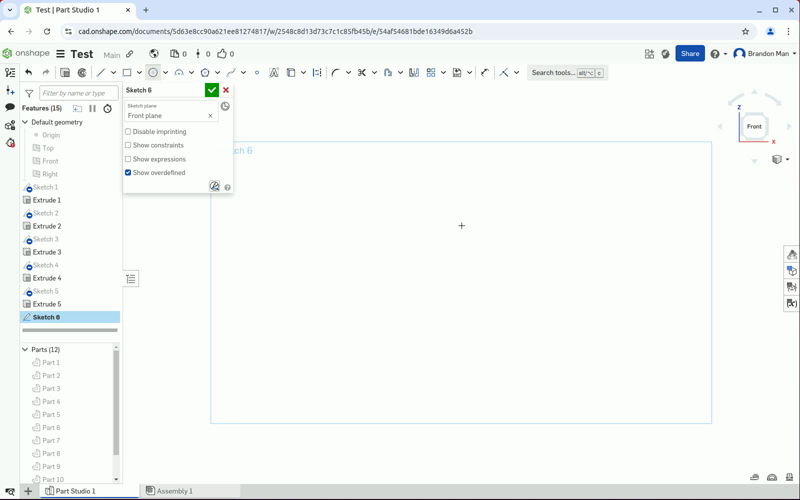
click(461, 225)
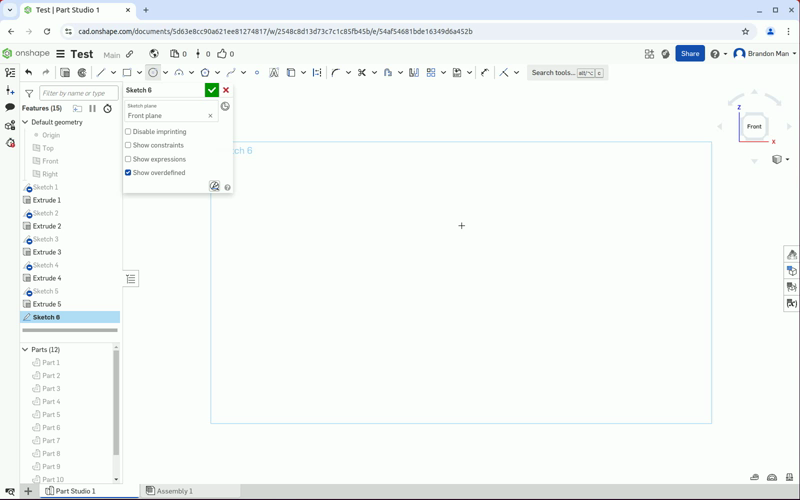
key_up(shift)
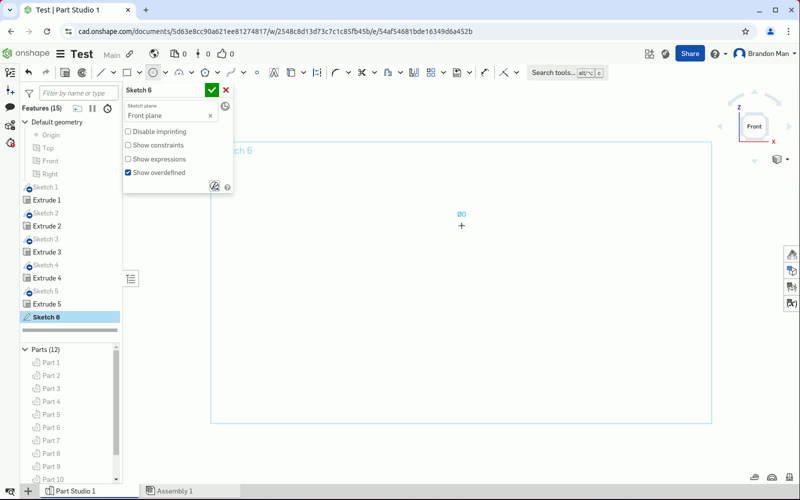
mouse_move(477, 225)
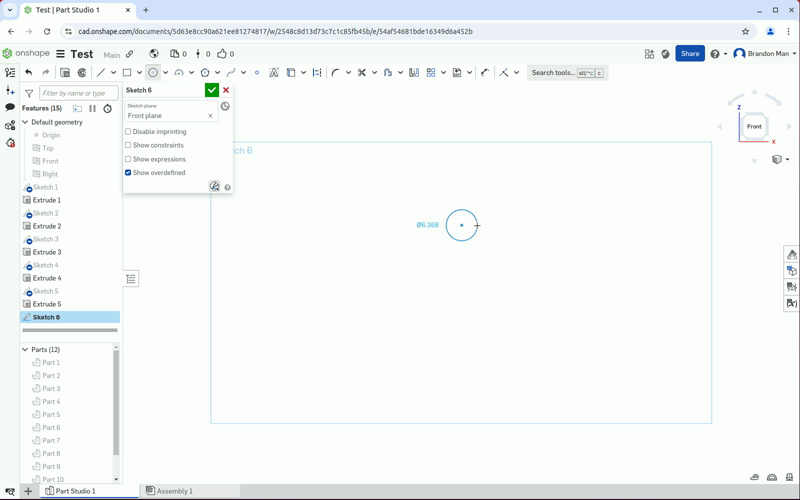
click(477, 225)
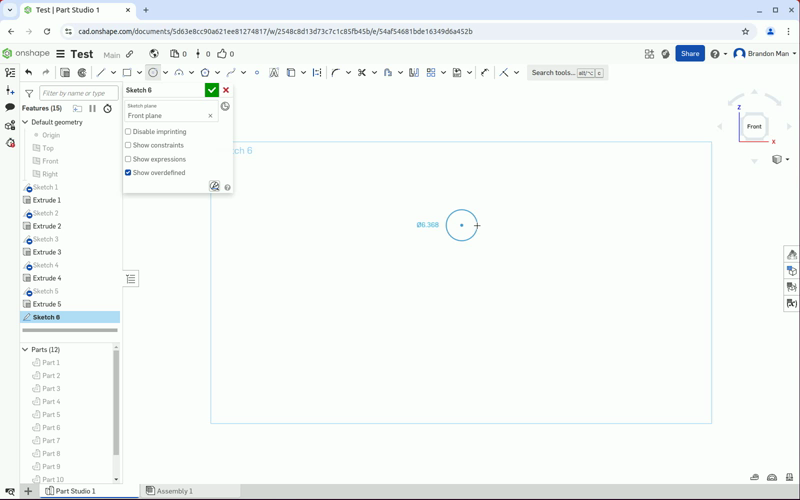
key(esc)
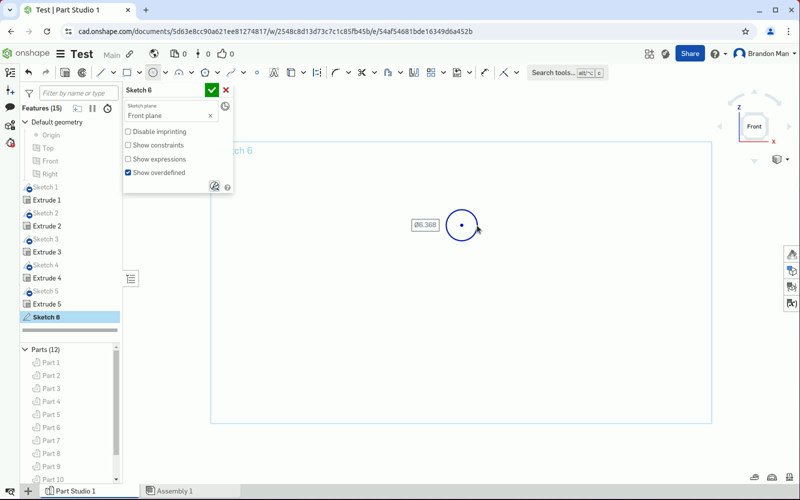
key(c)
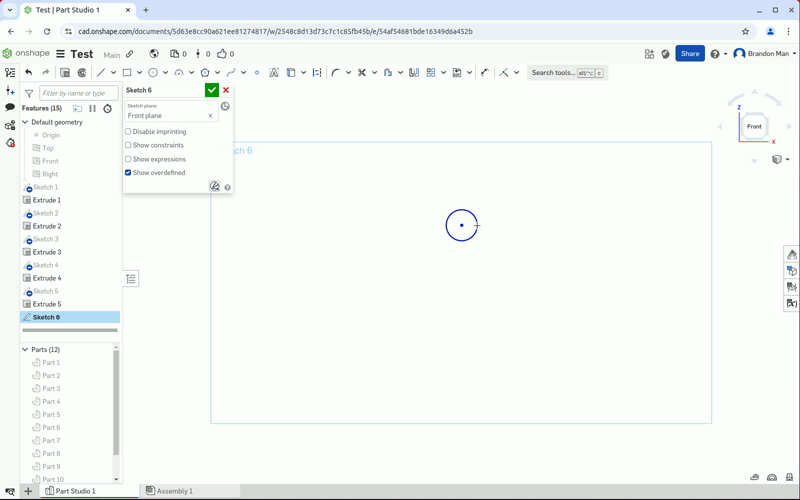
key_down(shift)
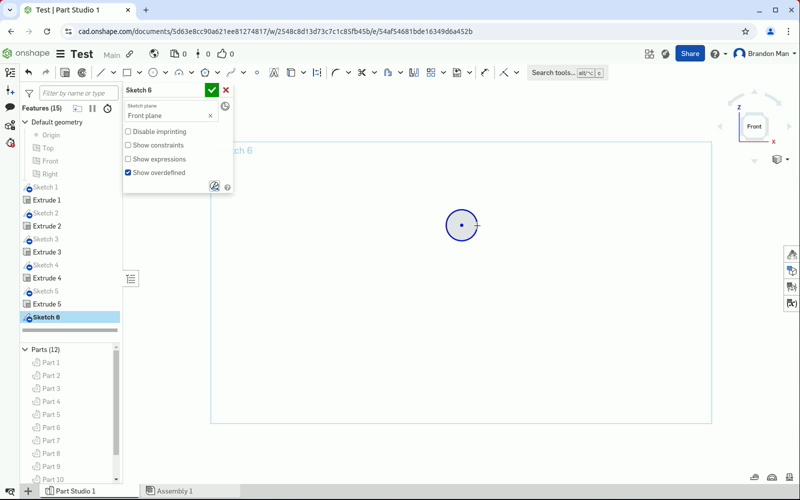
mouse_move(461, 225)
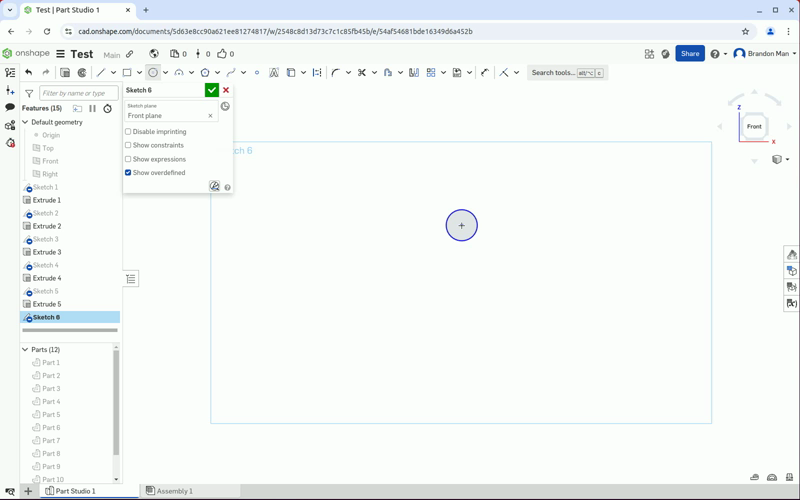
click(461, 225)
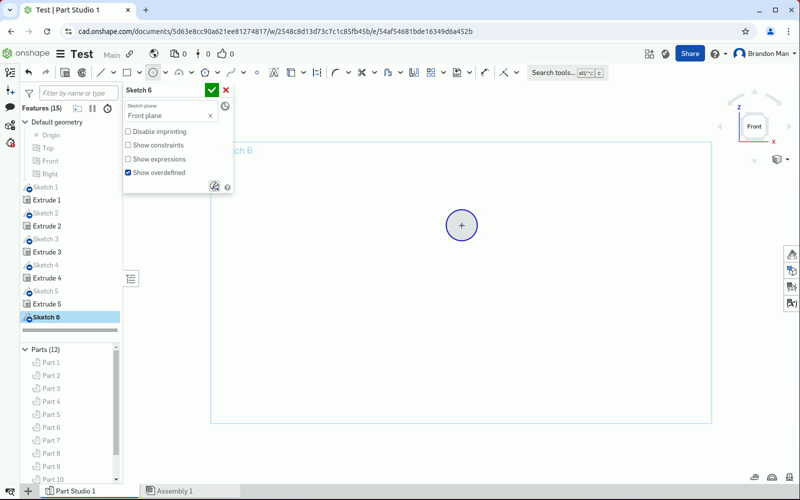
key_up(shift)
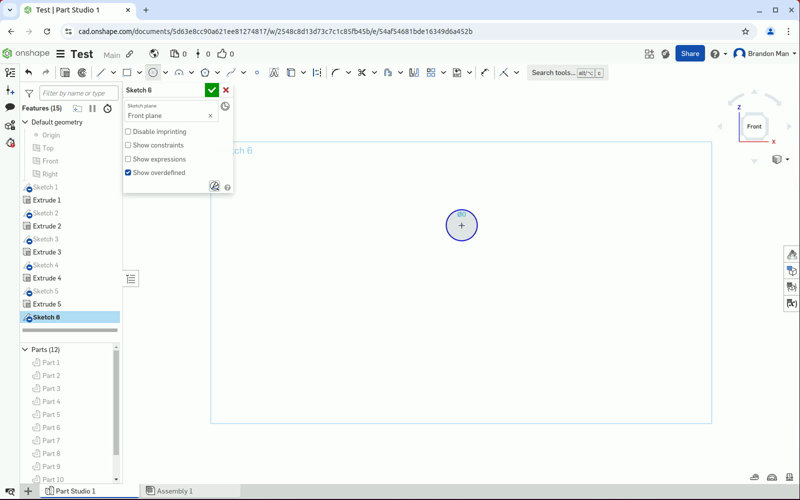
mouse_move(465, 225)
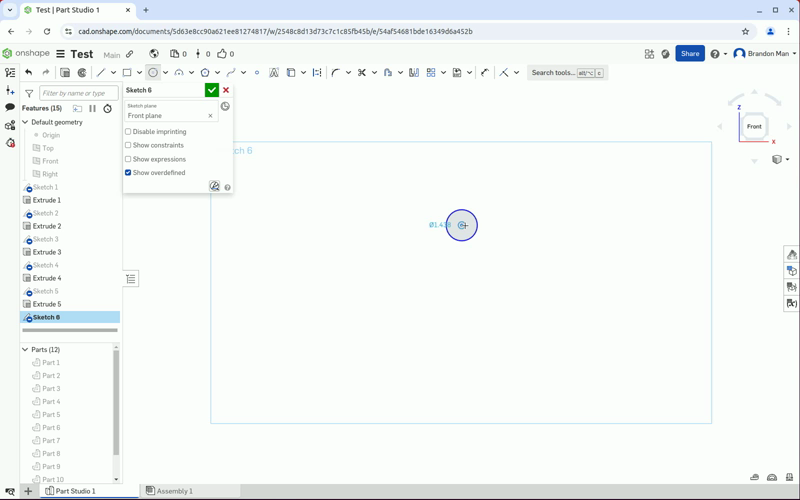
scroll(6)
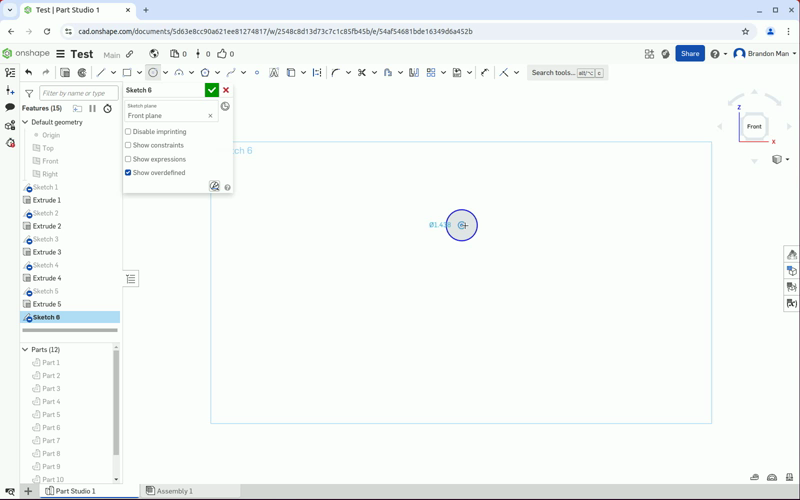
scroll(6)
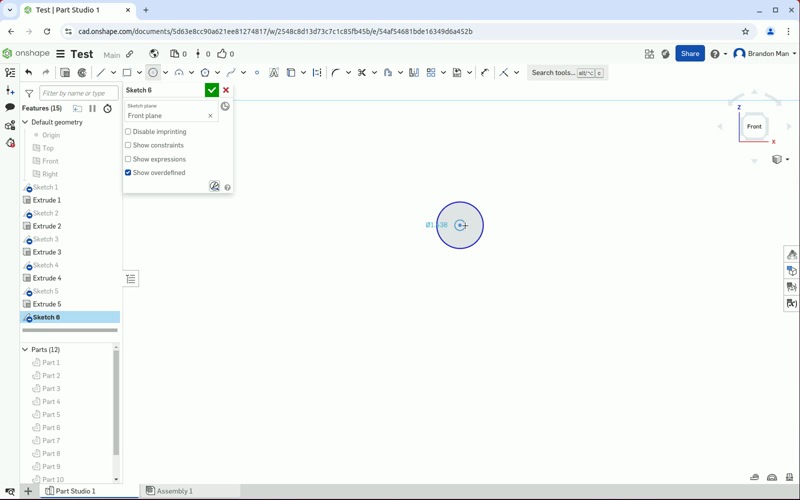
scroll(6)
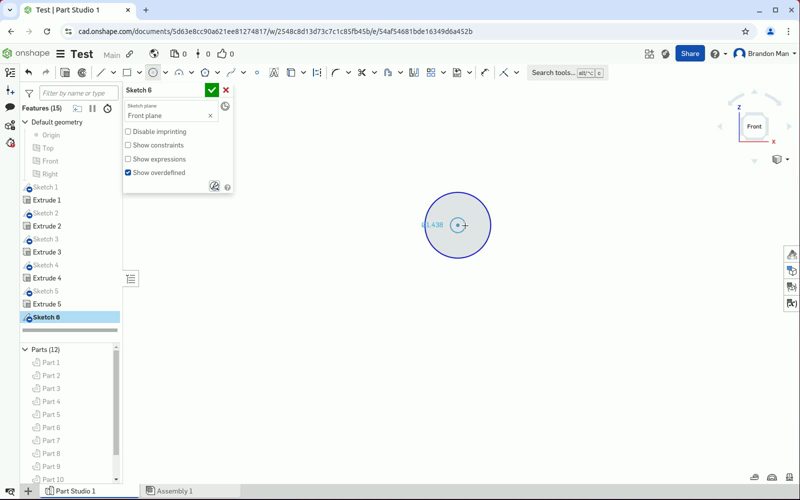
scroll(6)
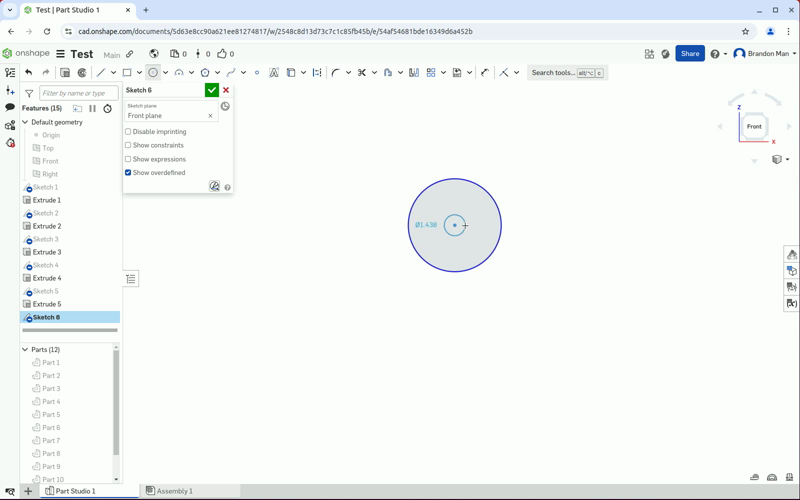
scroll(6)
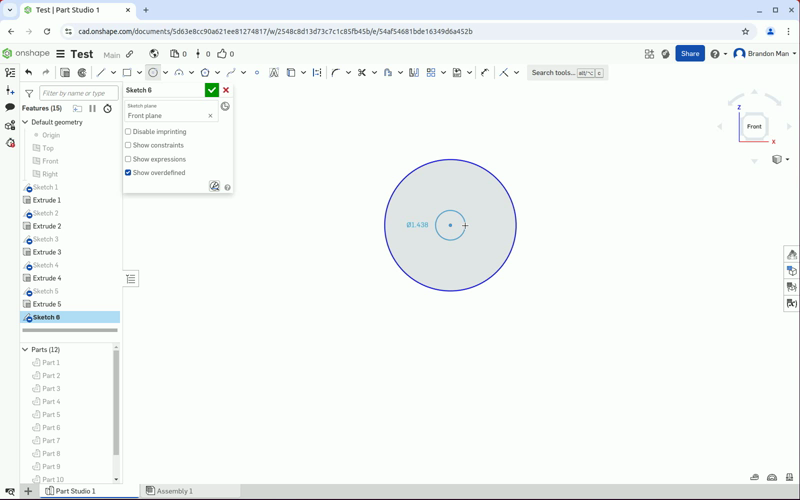
scroll(6)
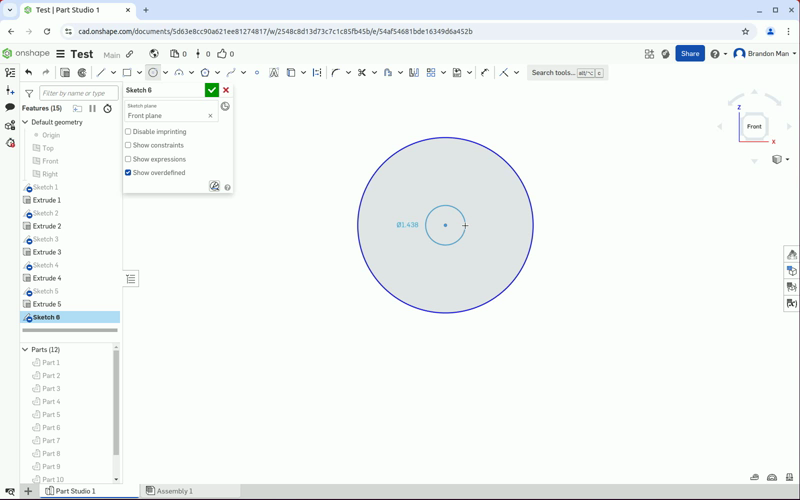
scroll(6)
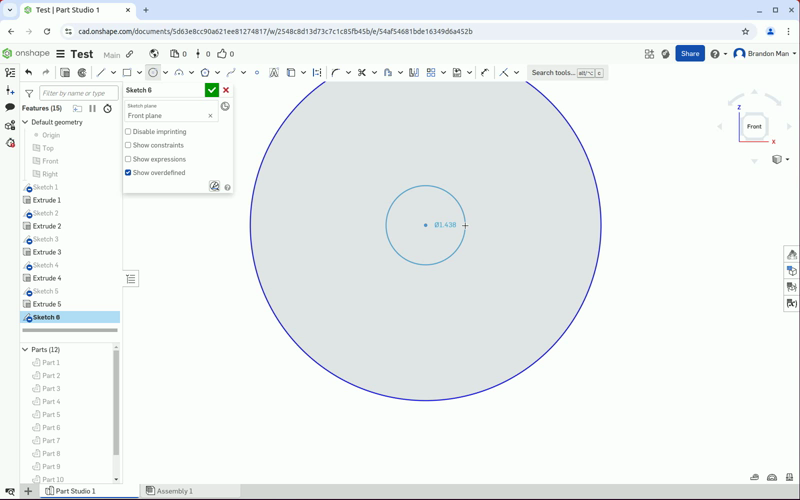
click(465, 225)
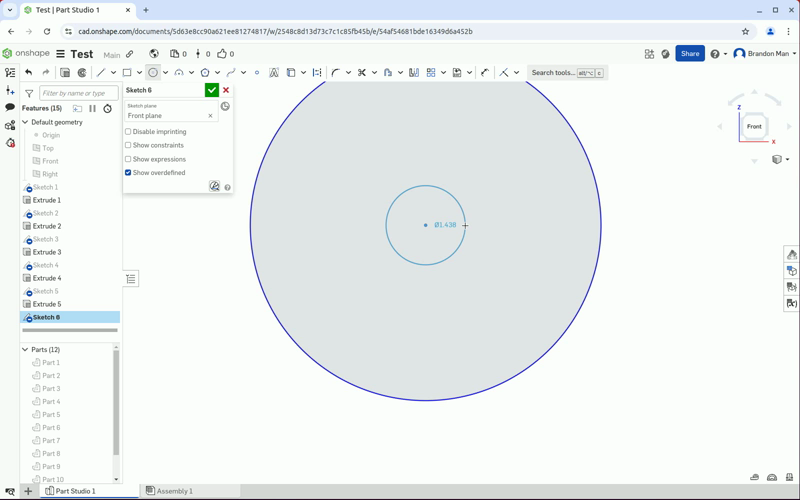
scroll(-6)
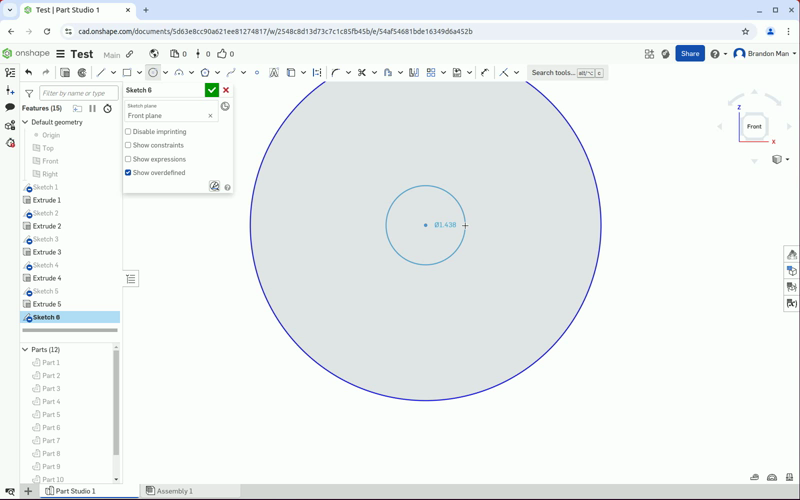
scroll(-6)
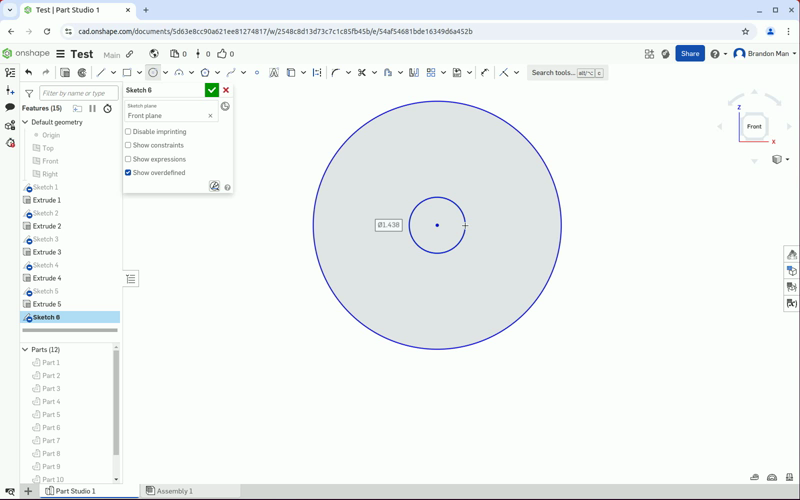
scroll(-6)
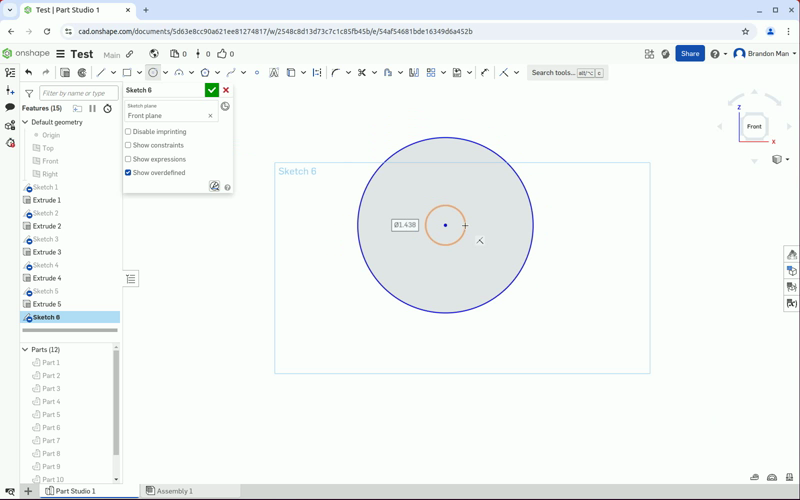
scroll(-6)
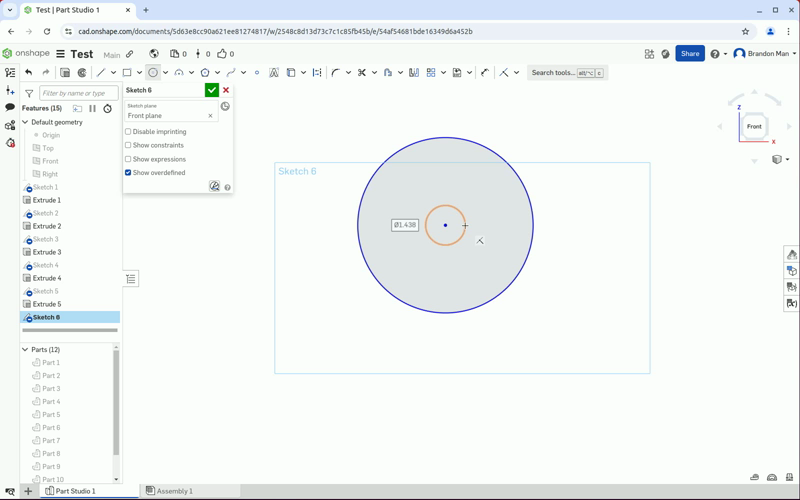
scroll(-6)
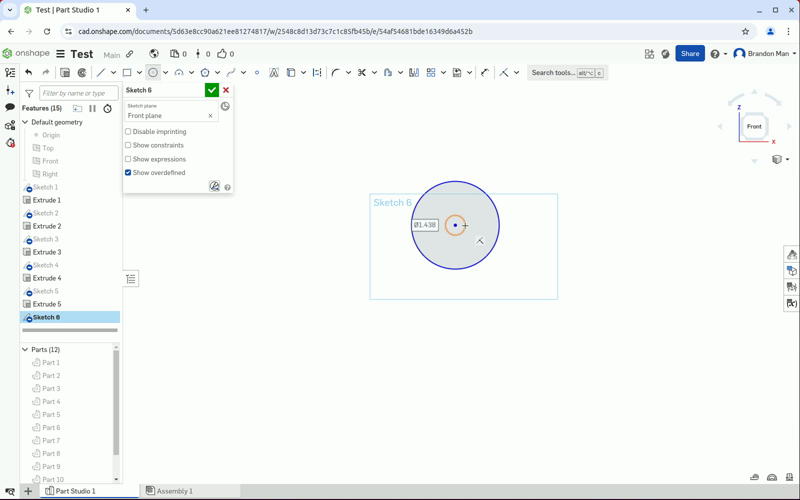
scroll(-6)
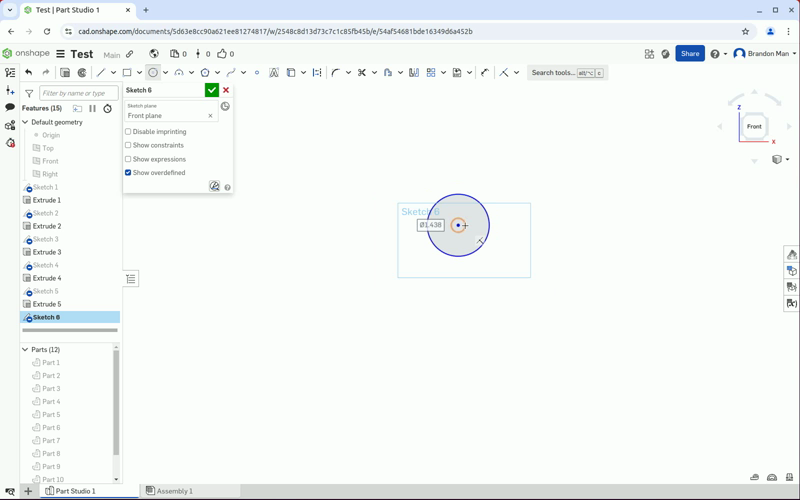
scroll(-6)
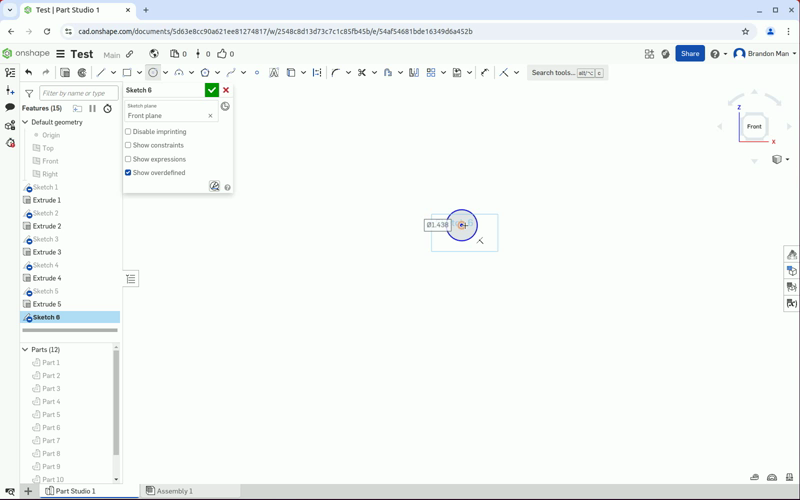
key(esc)
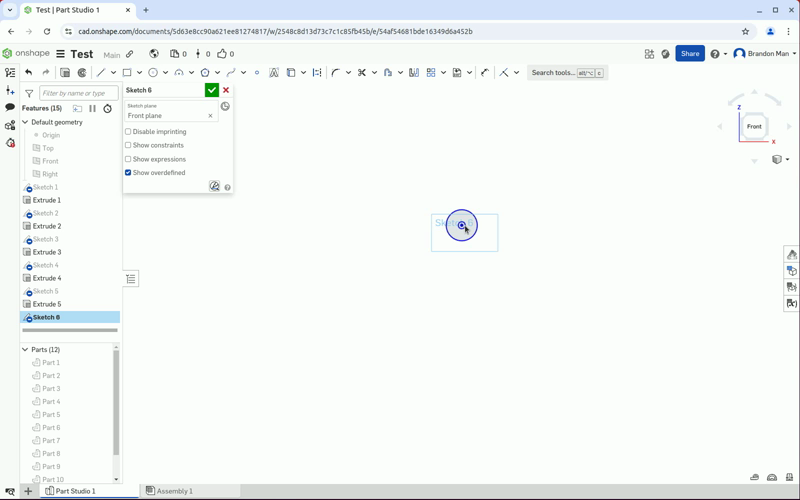
mouse_move(468, 225)
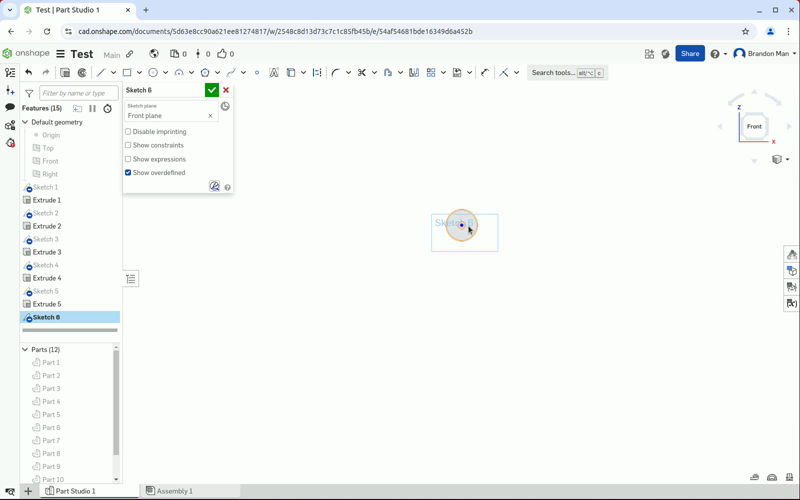
scroll(6)
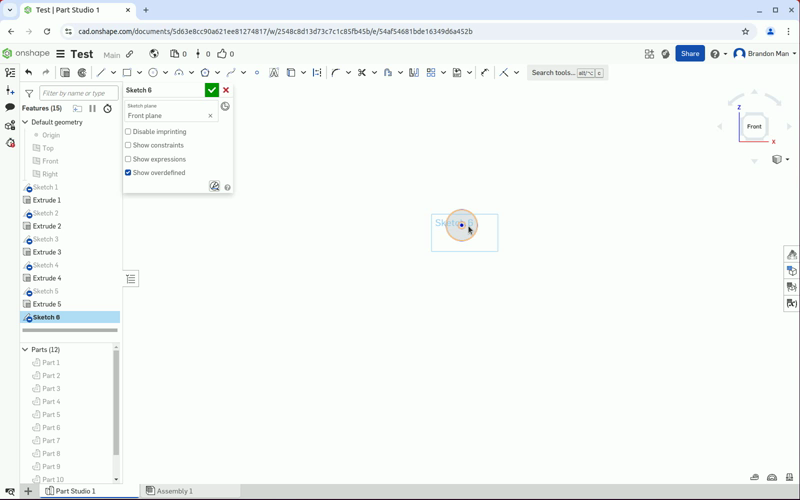
scroll(6)
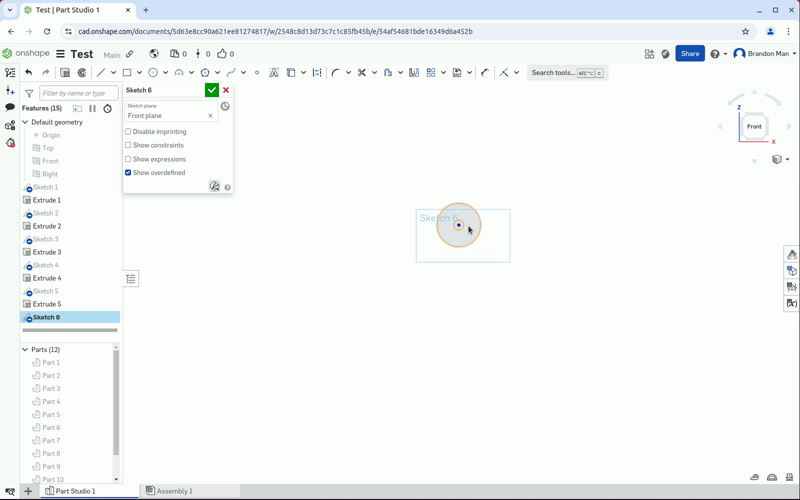
scroll(6)
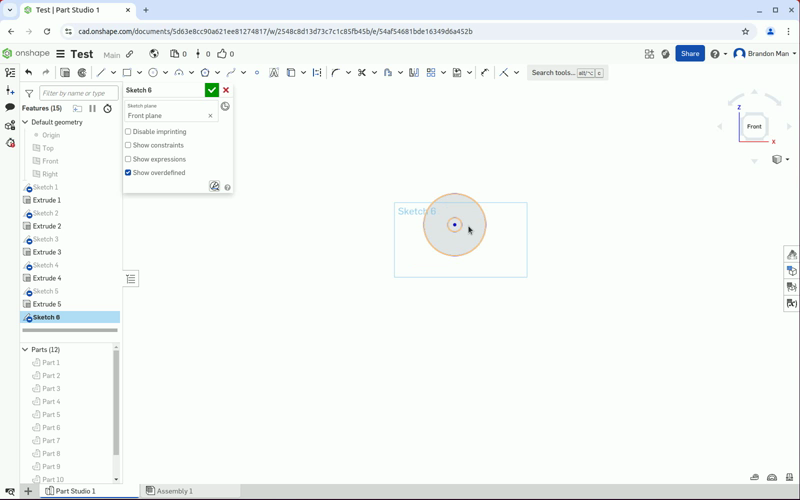
scroll(6)
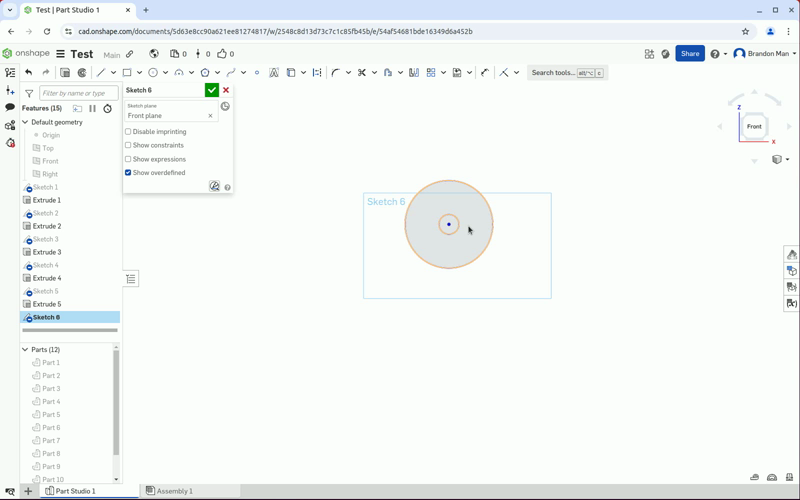
scroll(6)
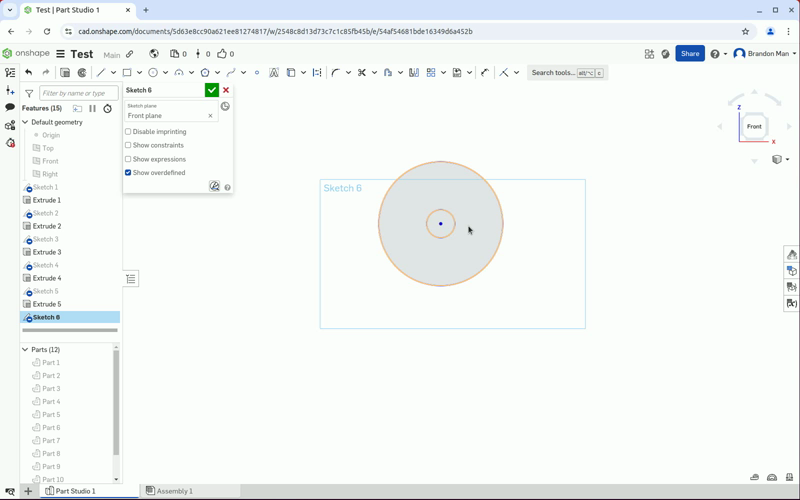
scroll(6)
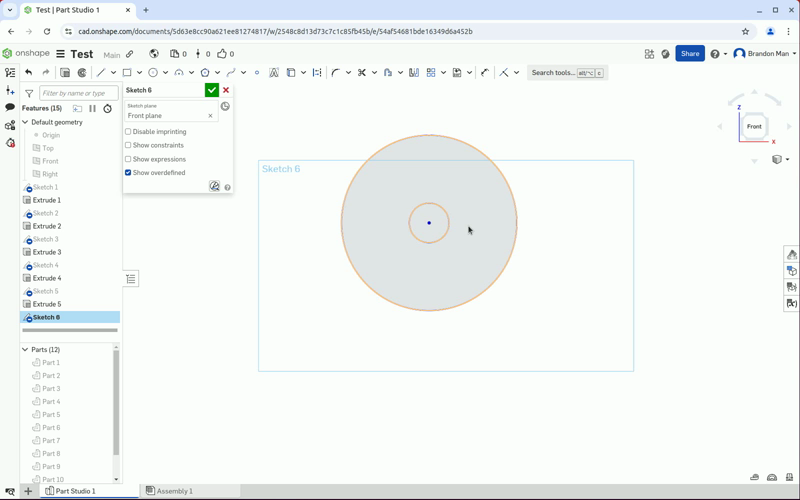
scroll(6)
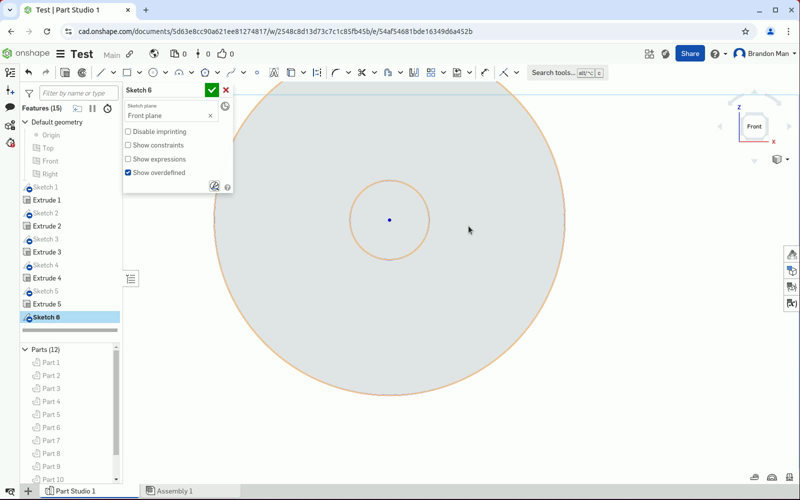
click(468, 225)
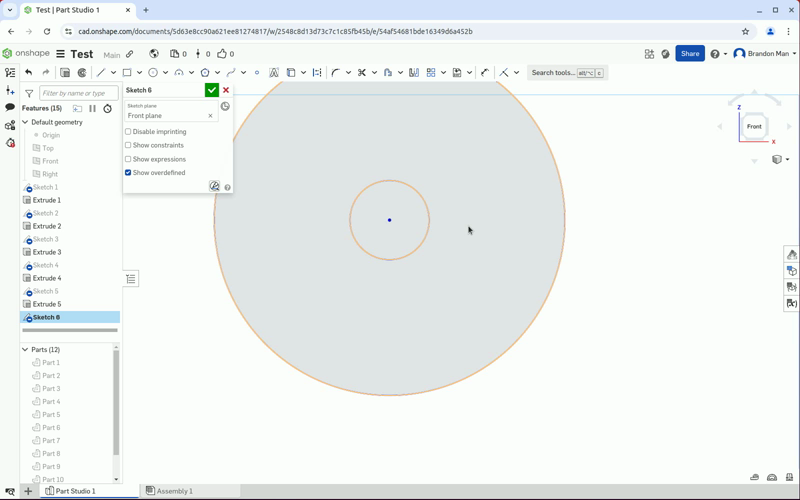
scroll(-6)
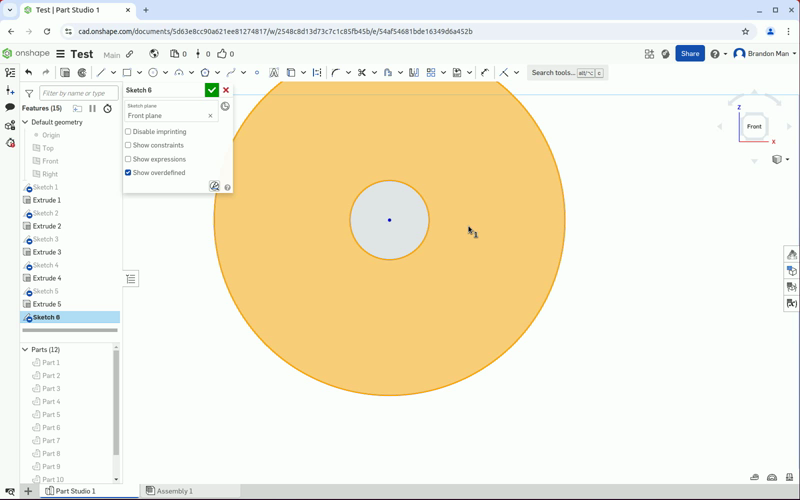
scroll(-6)
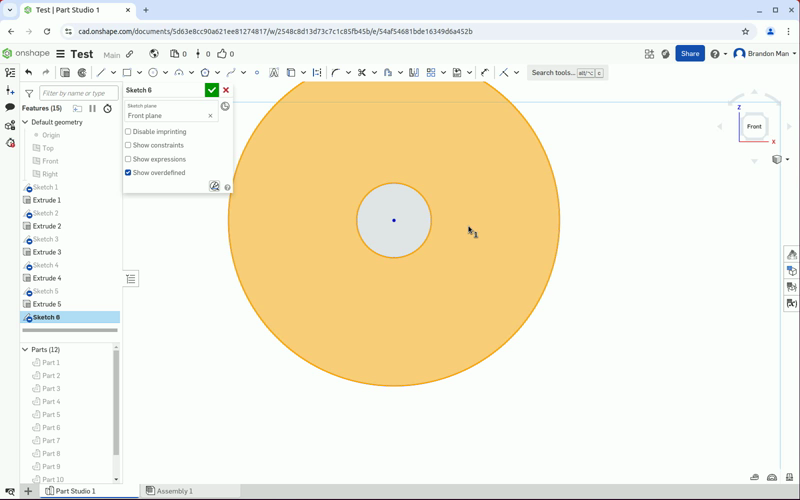
scroll(-6)
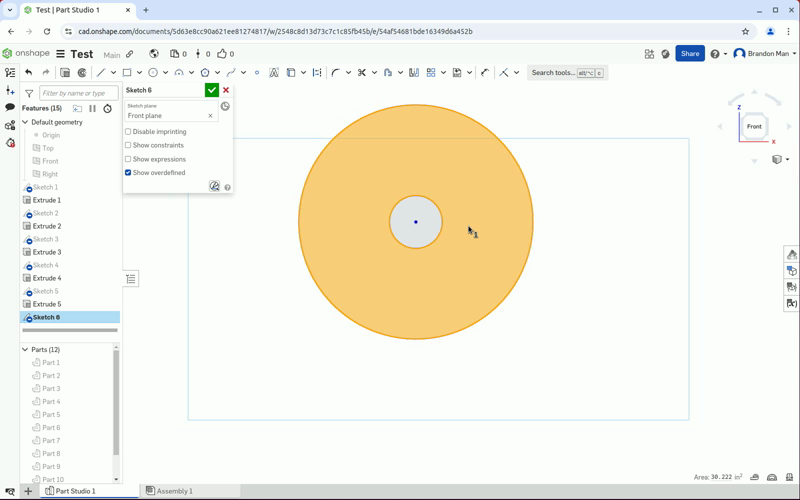
scroll(-6)
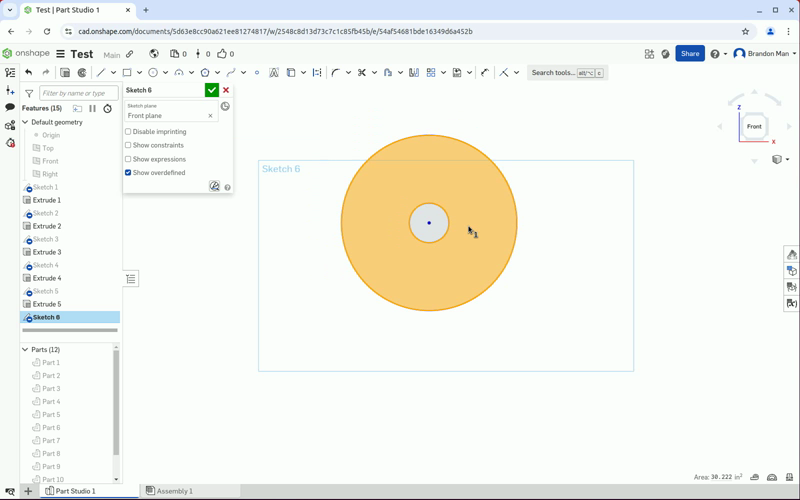
scroll(-6)
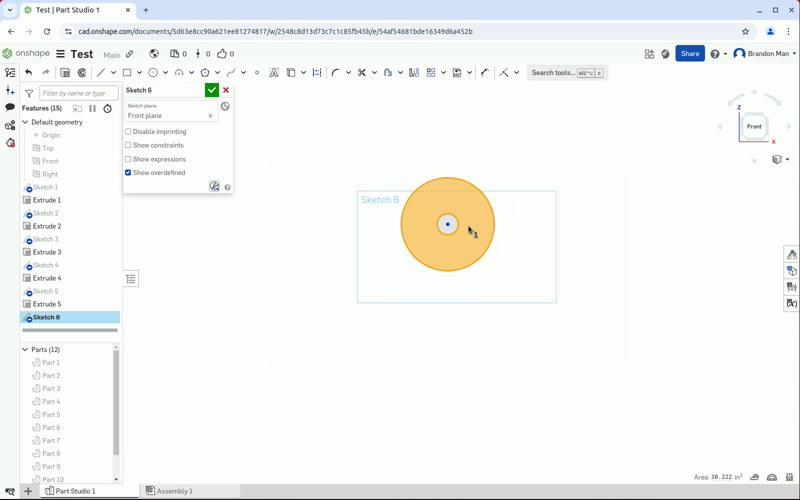
scroll(-6)
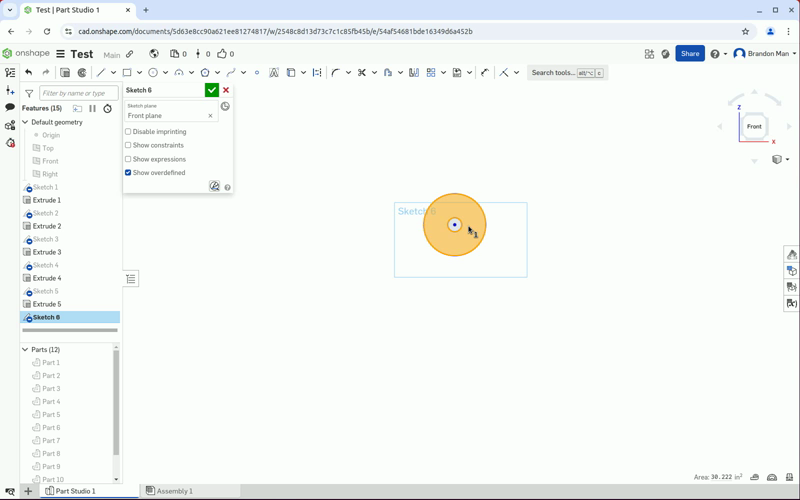
scroll(-6)
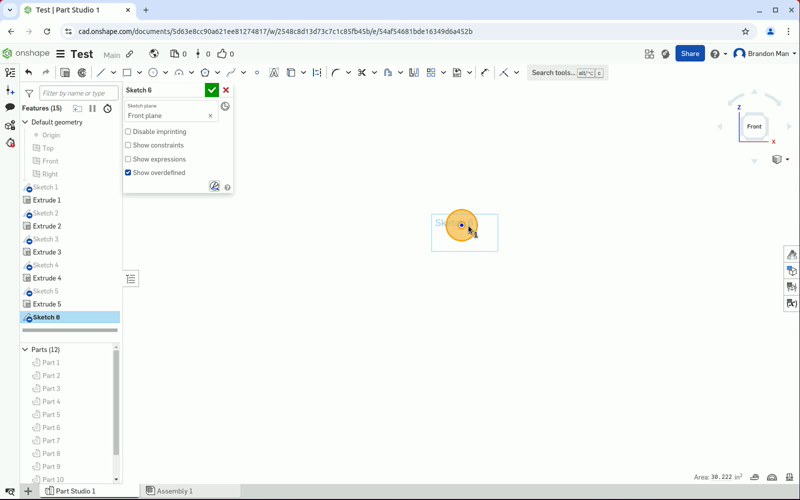
mouse_move(69, 352)
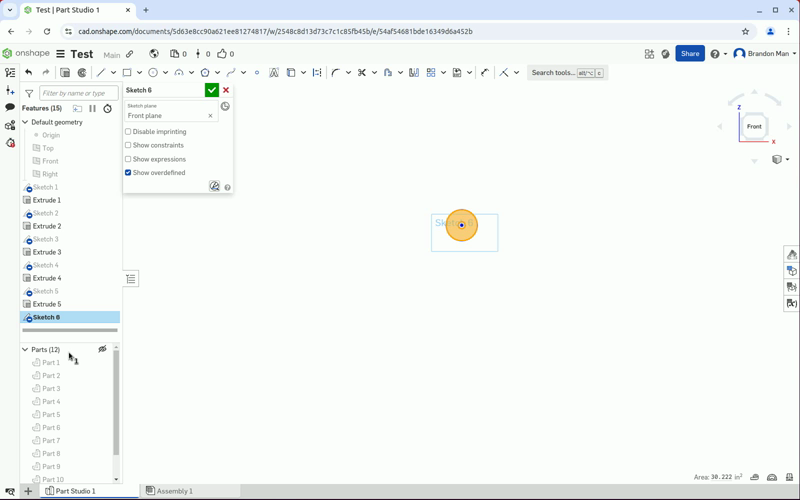
key(shift+y)
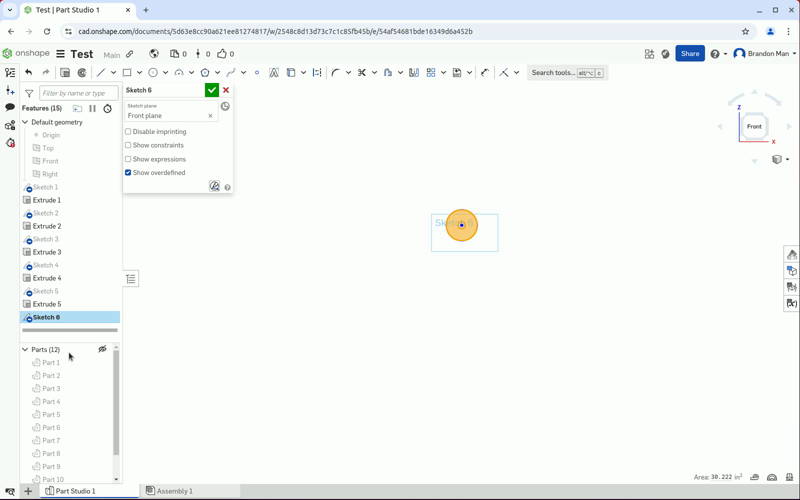
key(shift+e)
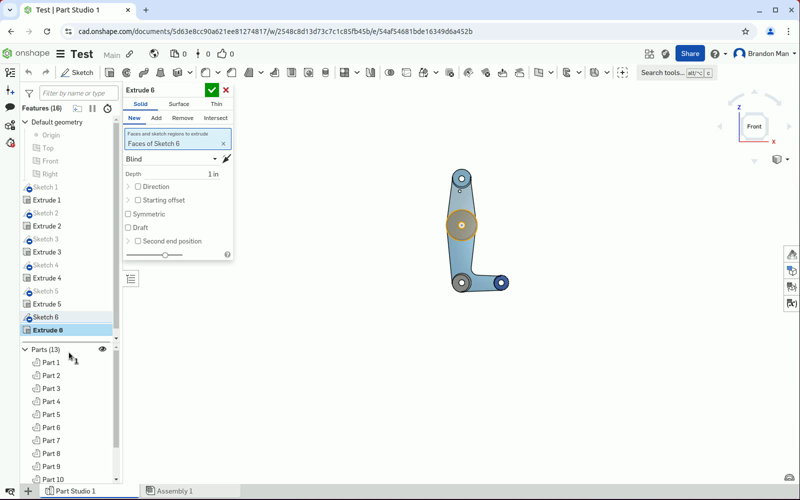
mouse_move(143, 106)
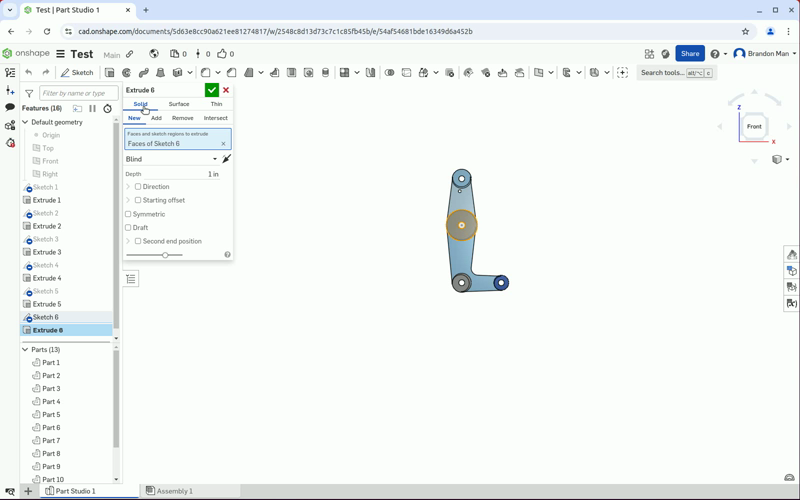
click(143, 106)
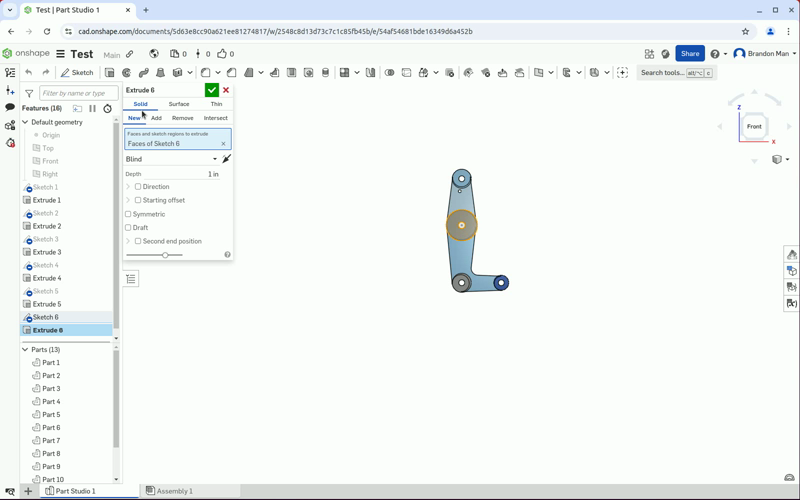
mouse_move(137, 120)
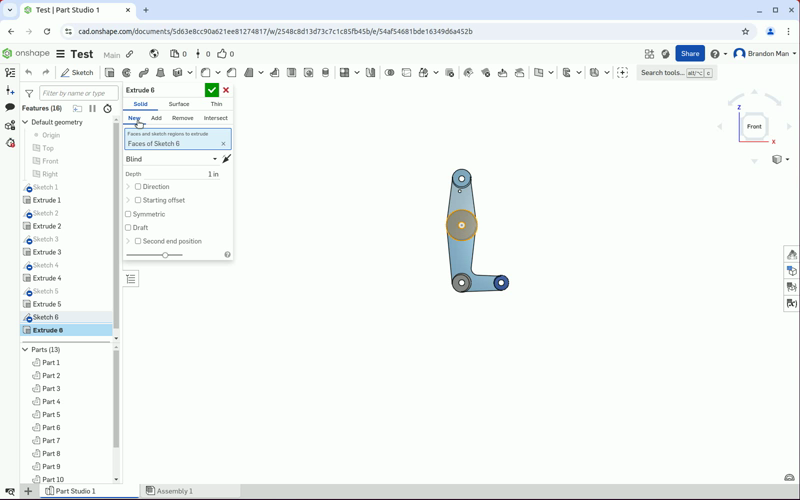
click(137, 120)
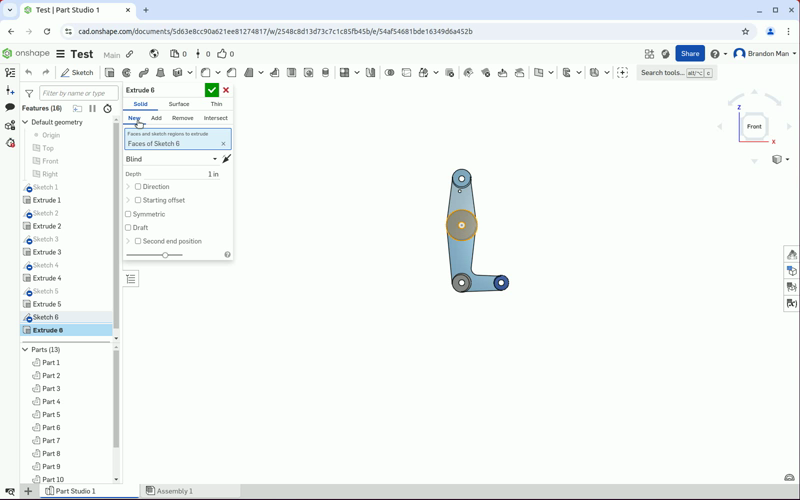
key(tab, 4)
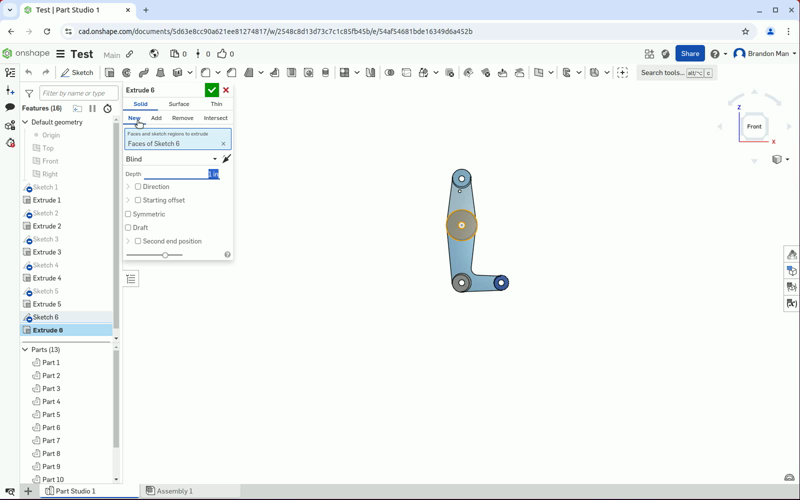
text(0.481)
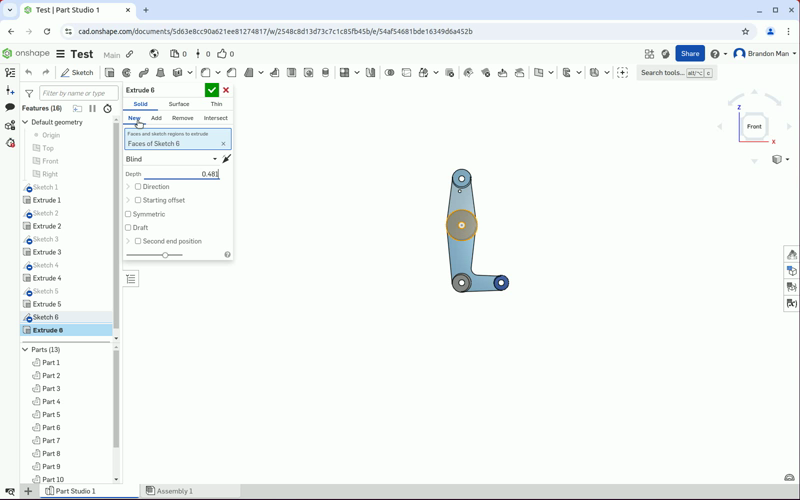
key(enter)
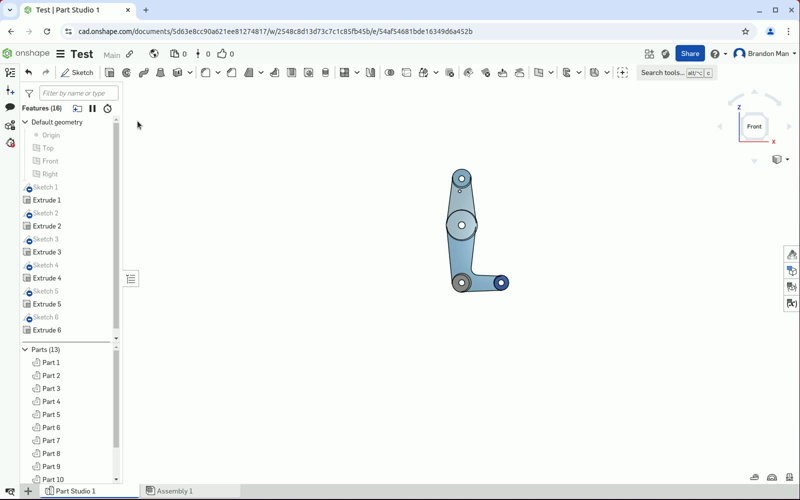
key(shift+h)
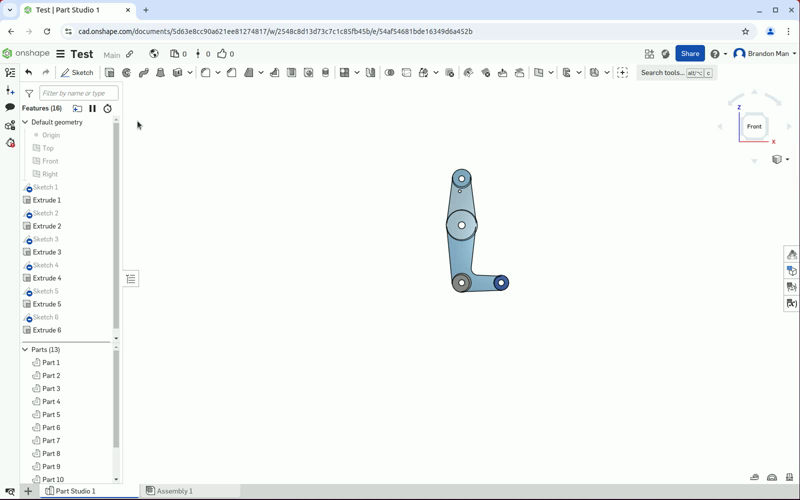
key(shift+h)
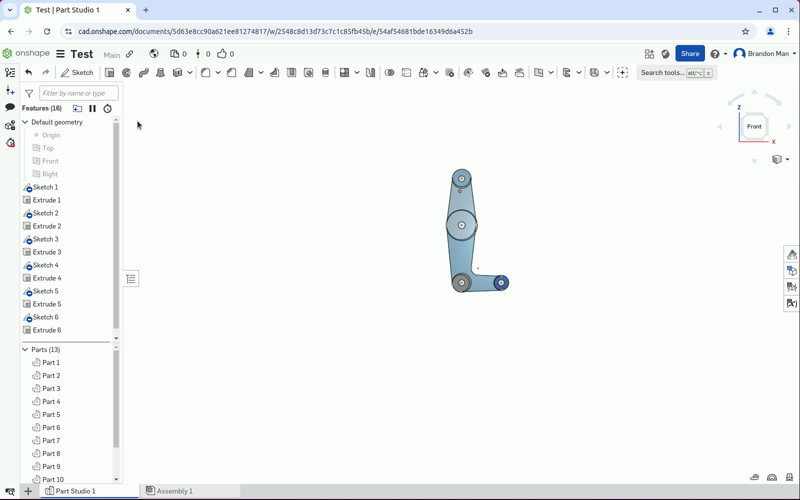
key(shift+7)
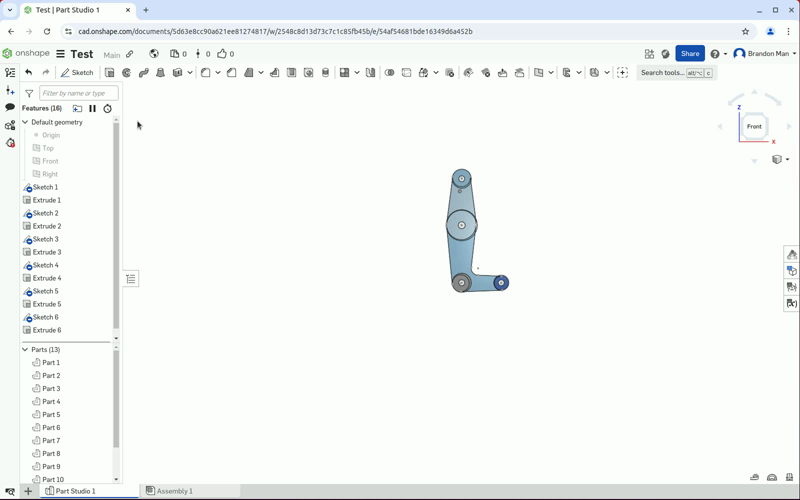
key(left, 2)
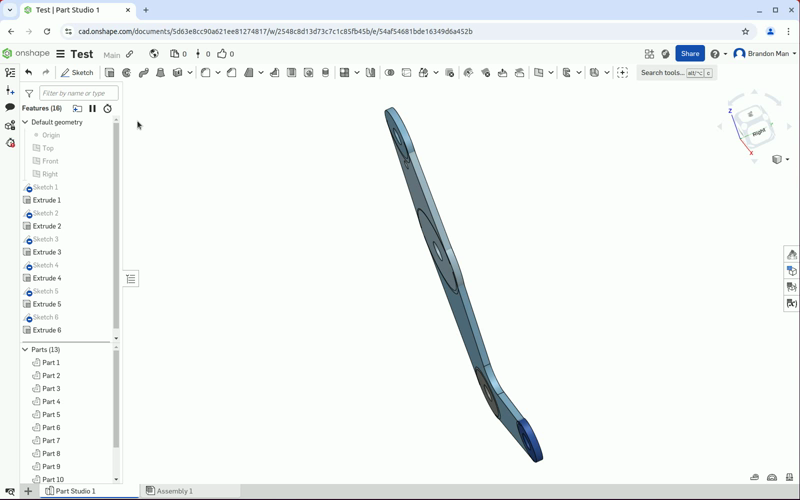
key(down, 2)
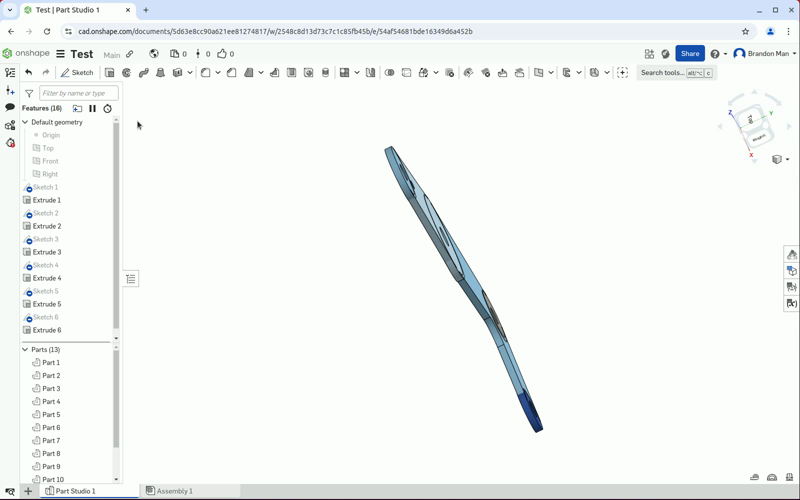
key(up, 2)
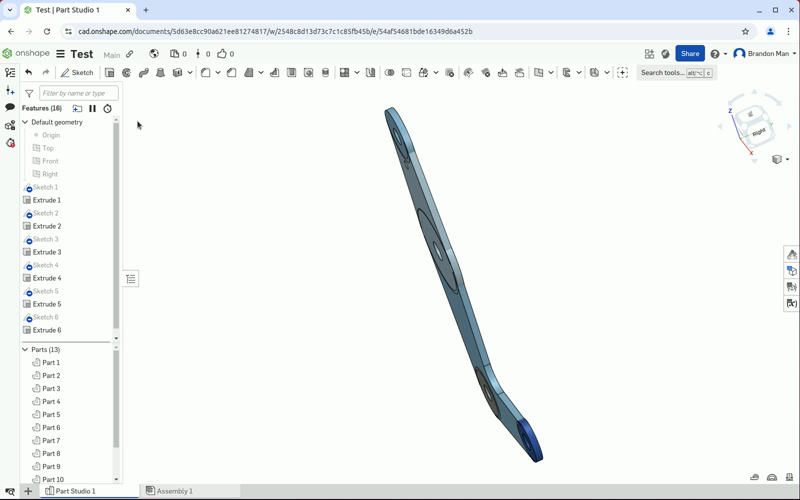
key(right, 2)
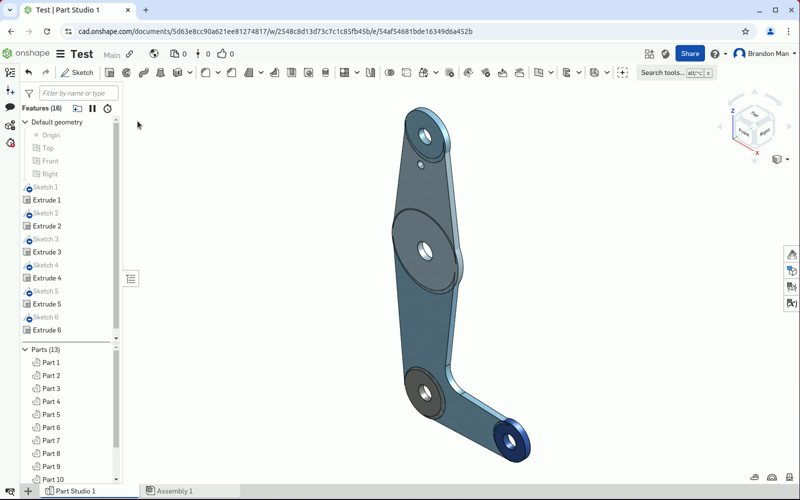
mouse_move(69, 189)
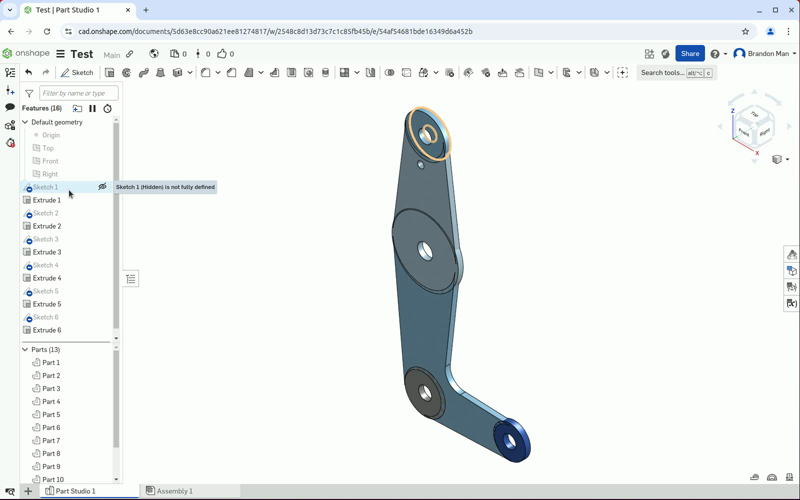
click(69, 189)